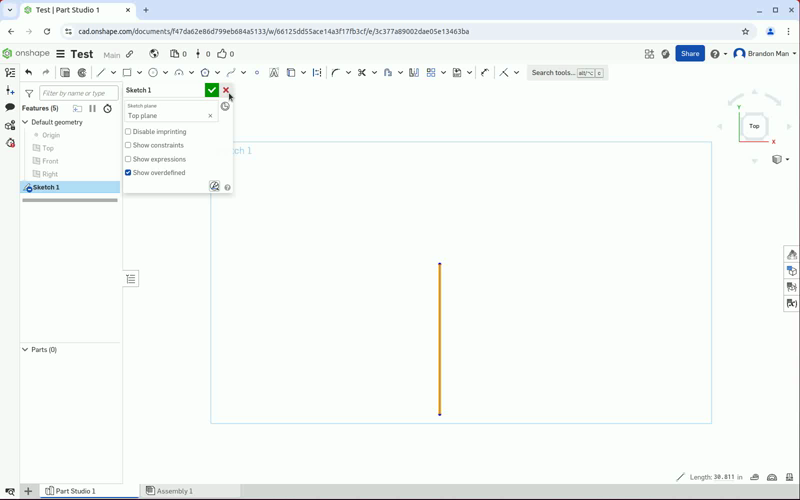
key(shift+h)
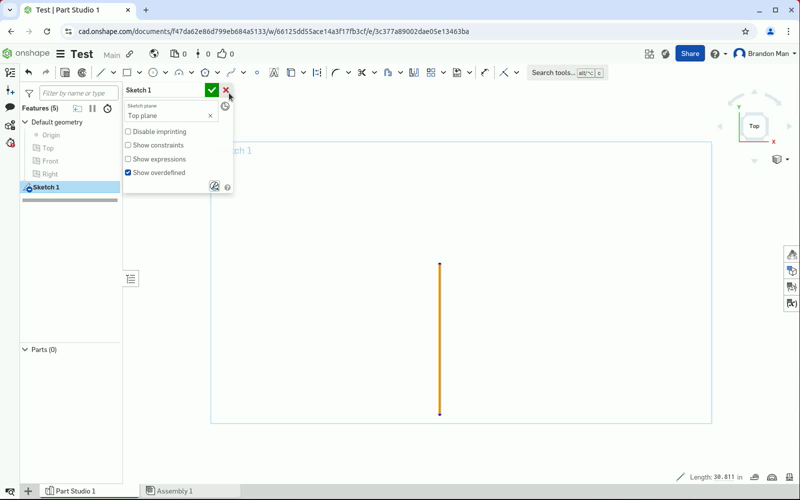
key(shift+s)
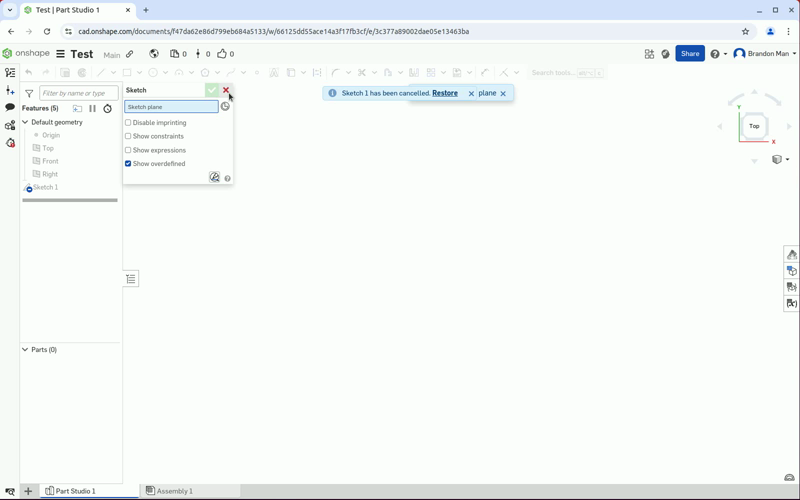
mouse_move(73, 150)
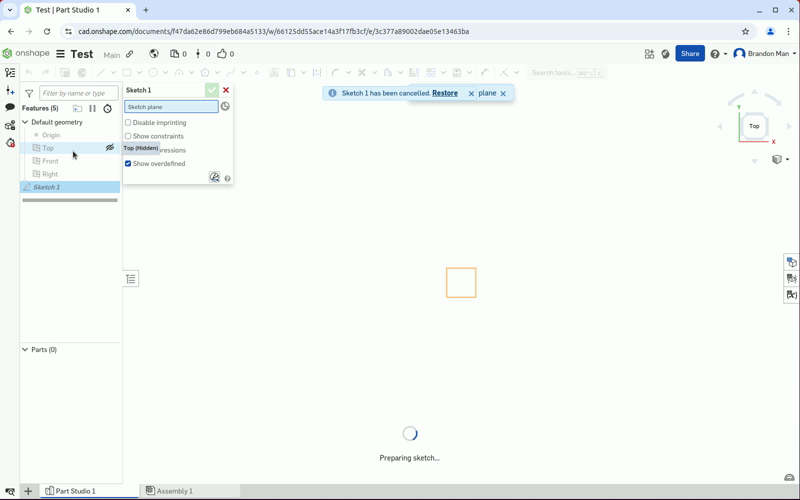
click(73, 150)
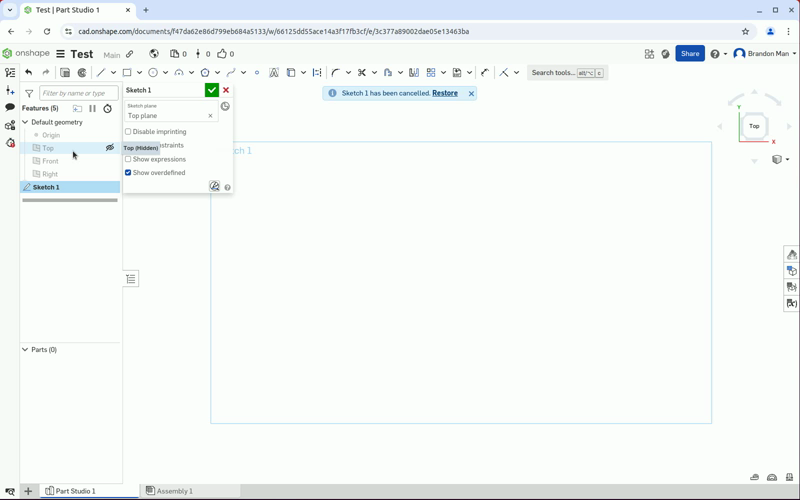
mouse_move(73, 352)
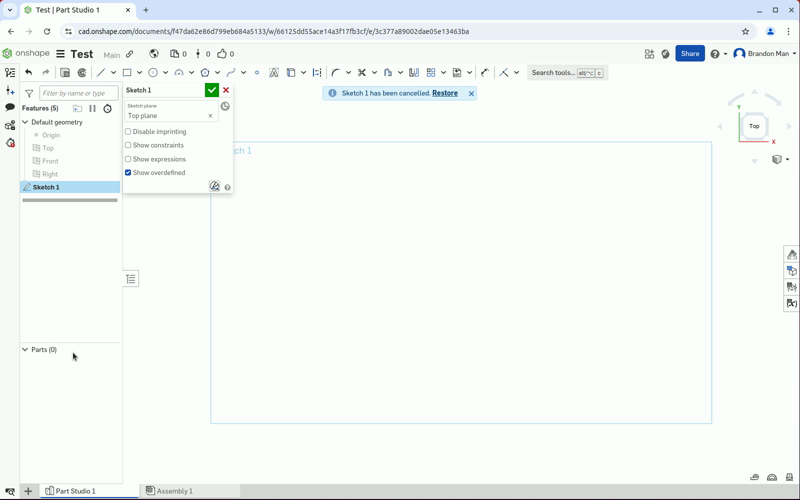
key(y)
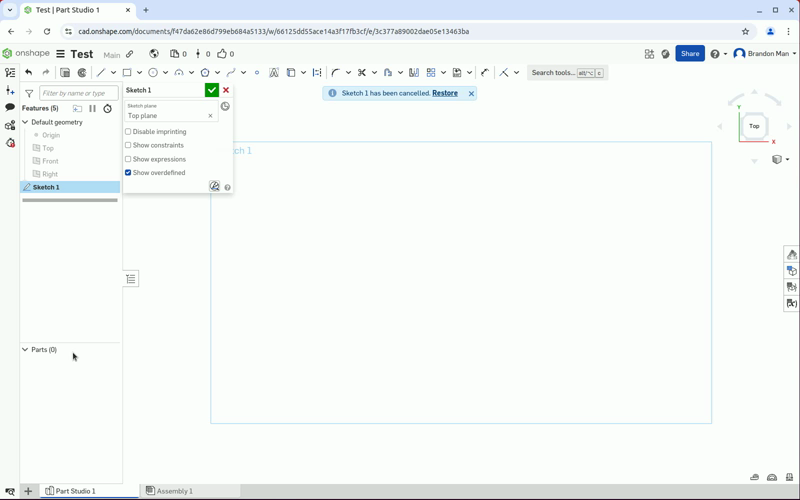
key(l)
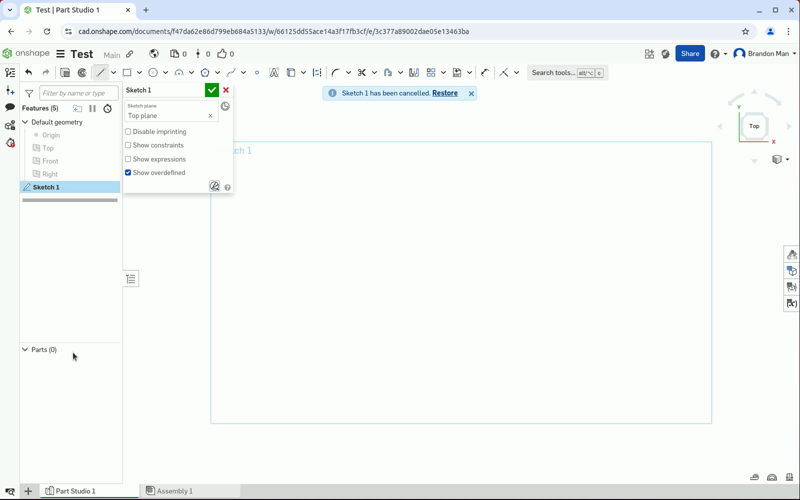
key_down(shift)
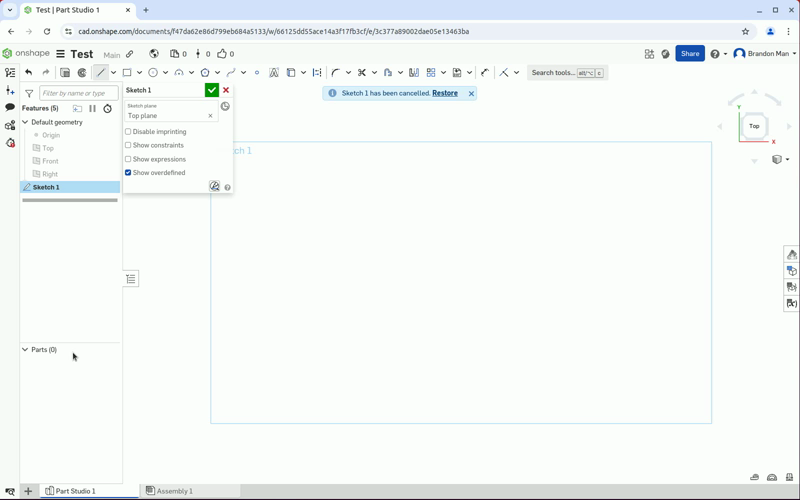
mouse_move(460, 370)
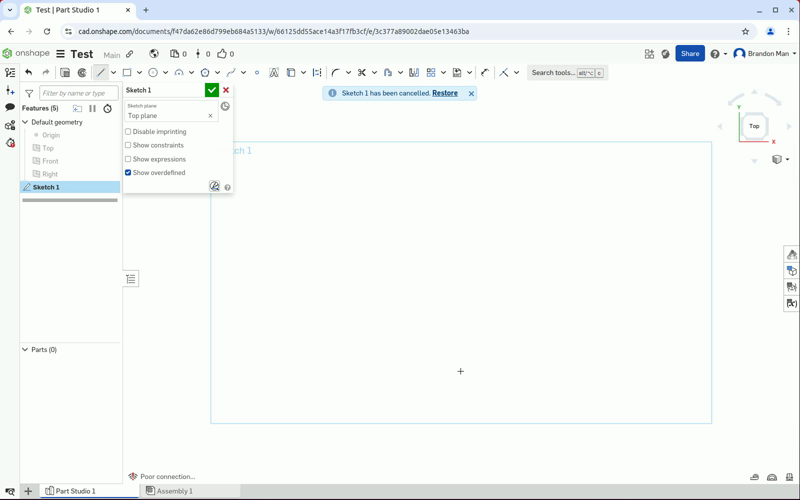
click(460, 370)
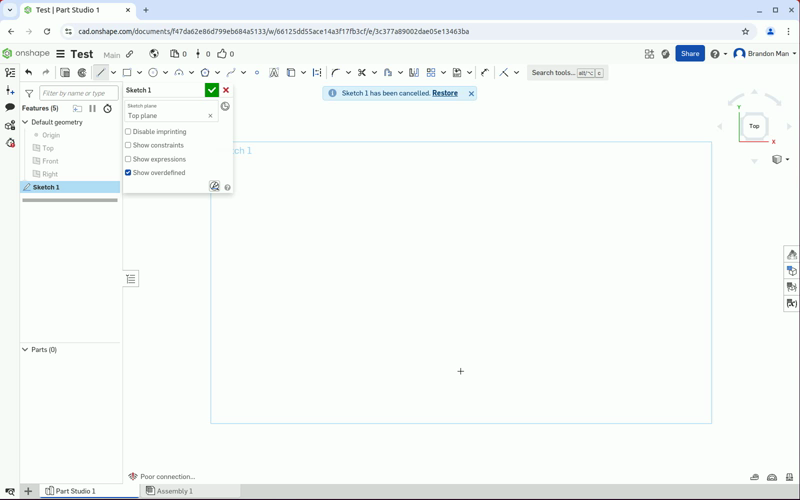
key_up(shift)
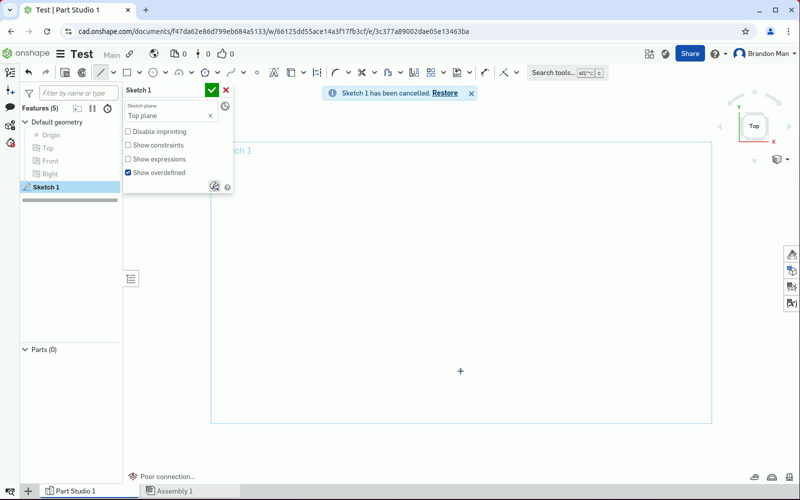
key_down(shift)
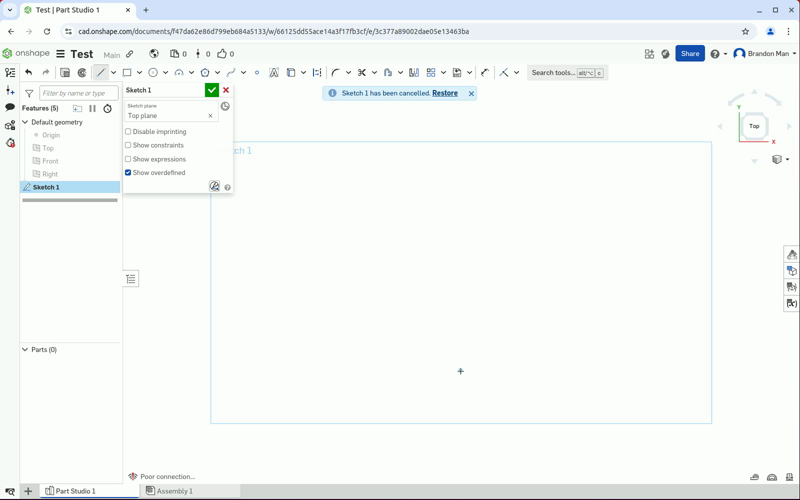
mouse_move(536, 381)
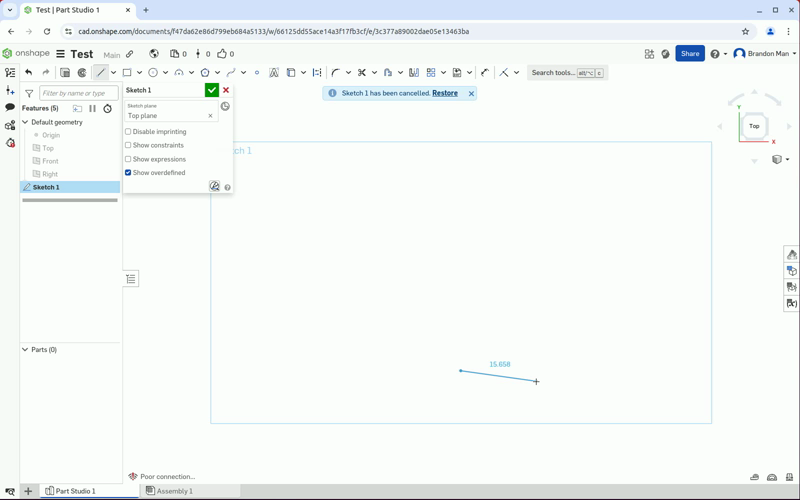
click(536, 381)
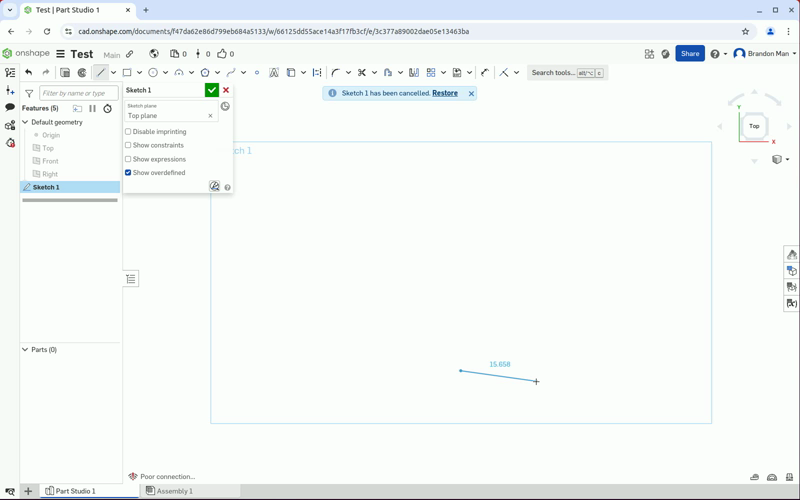
key_up(shift)
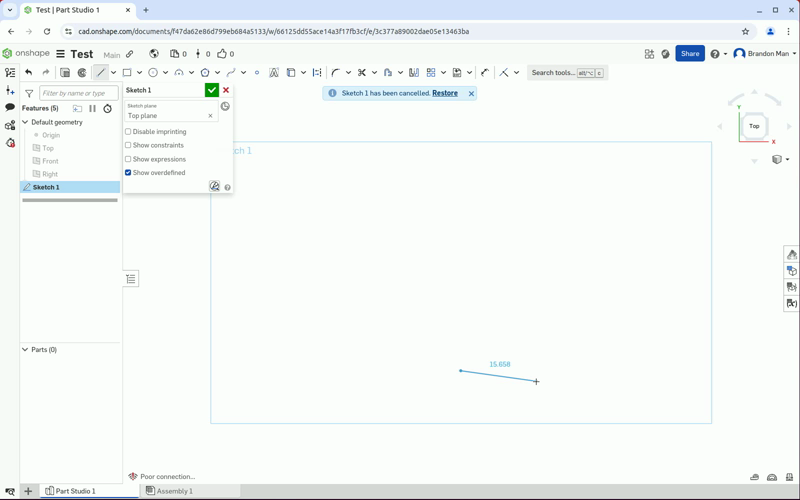
key_down(shift)
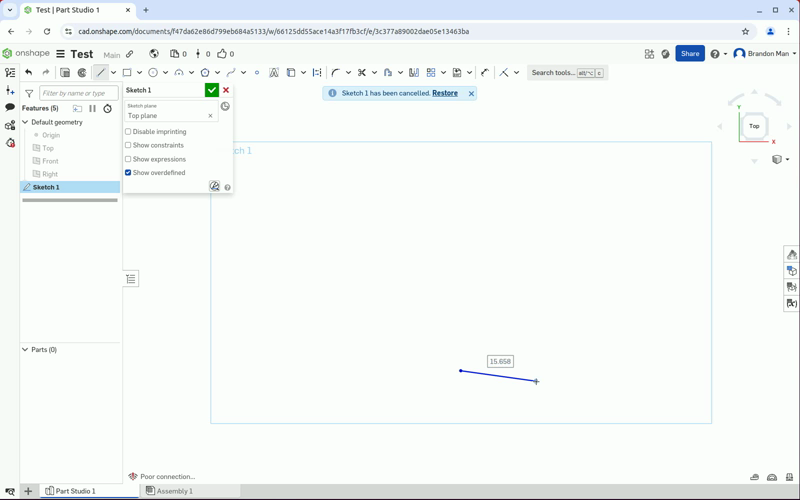
mouse_move(566, 381)
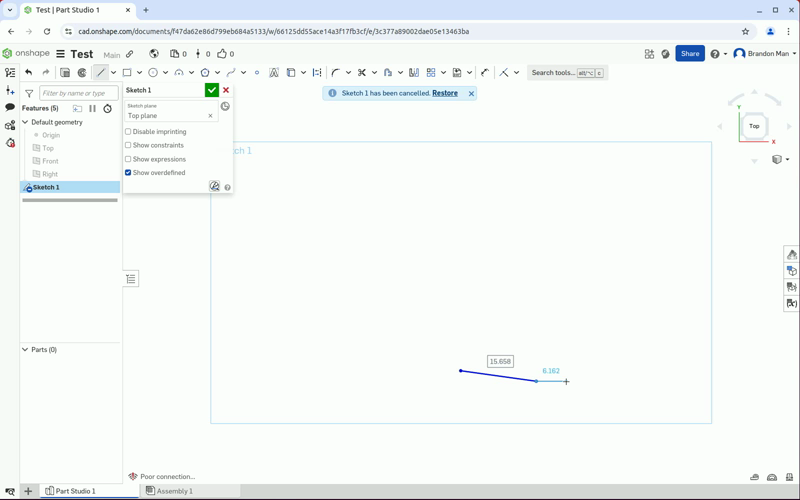
mouse_move(536, 326)
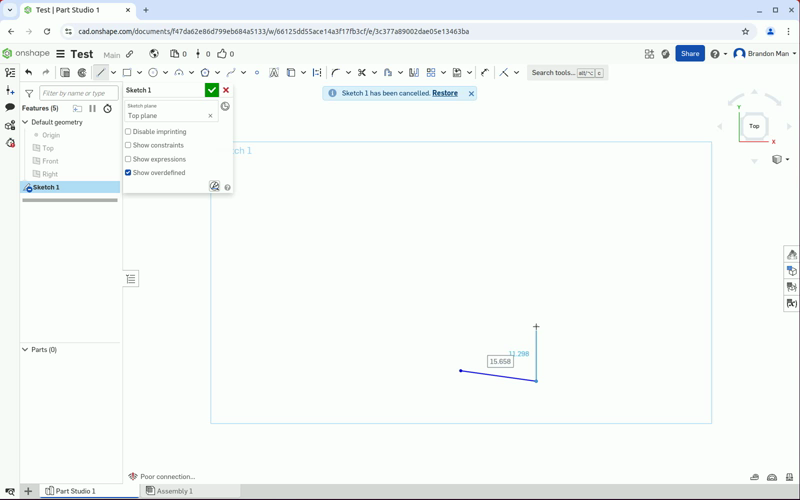
click(536, 326)
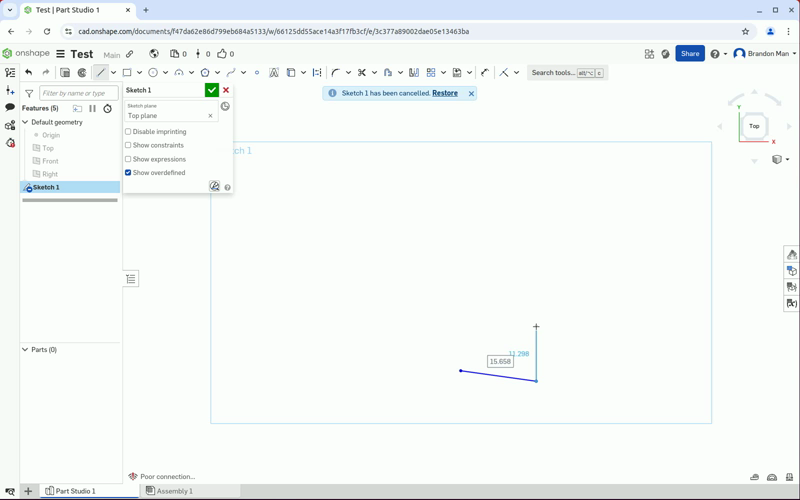
key_up(shift)
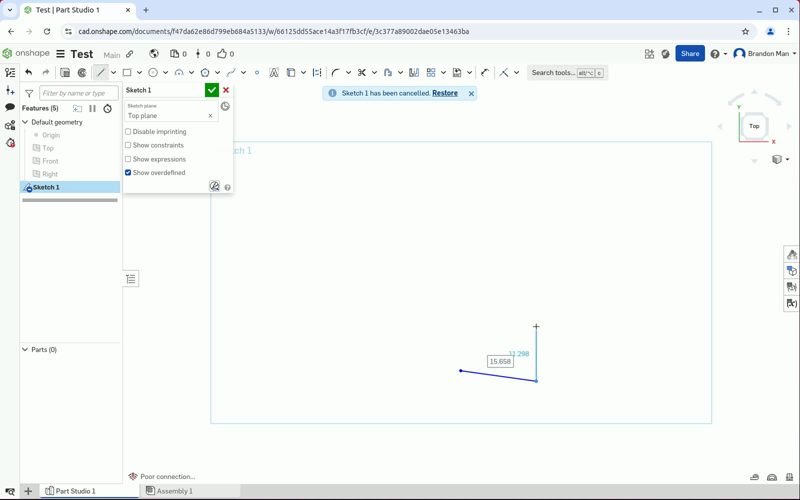
key_down(shift)
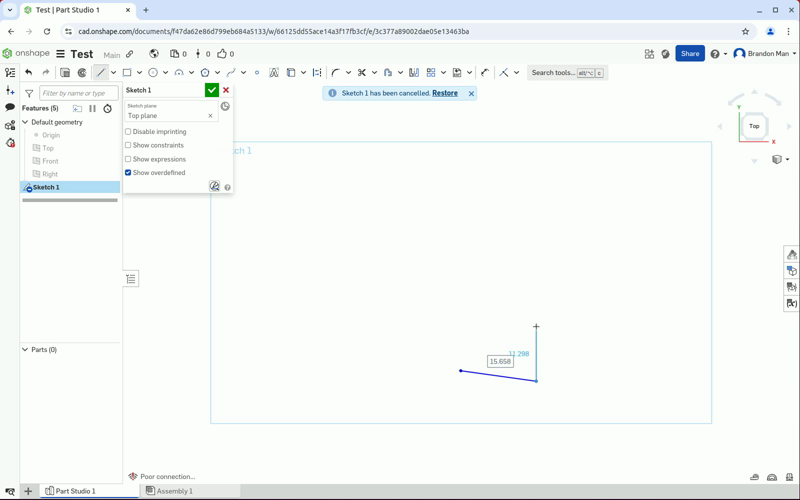
mouse_move(460, 370)
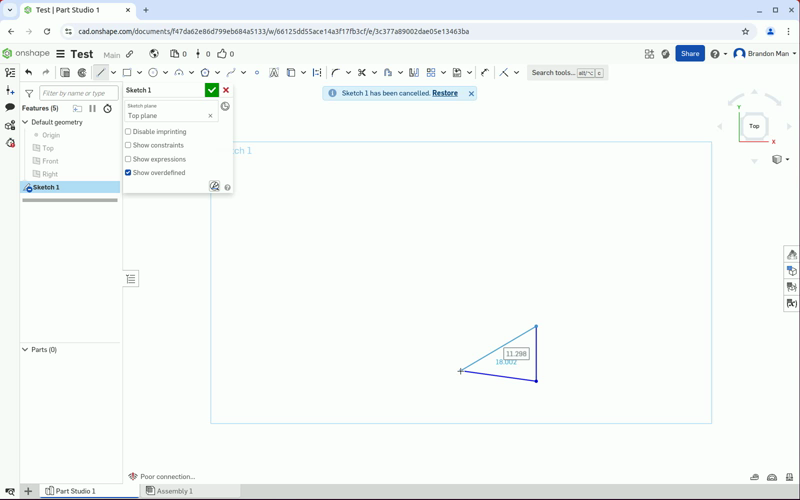
key_up(shift)
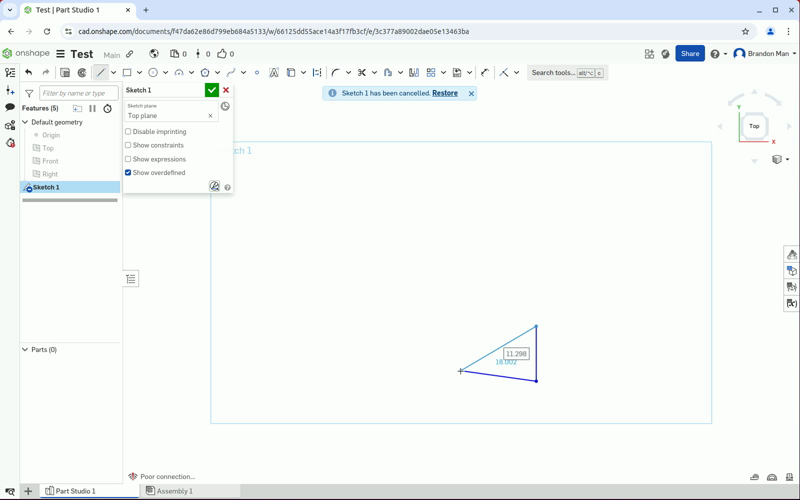
click(460, 370)
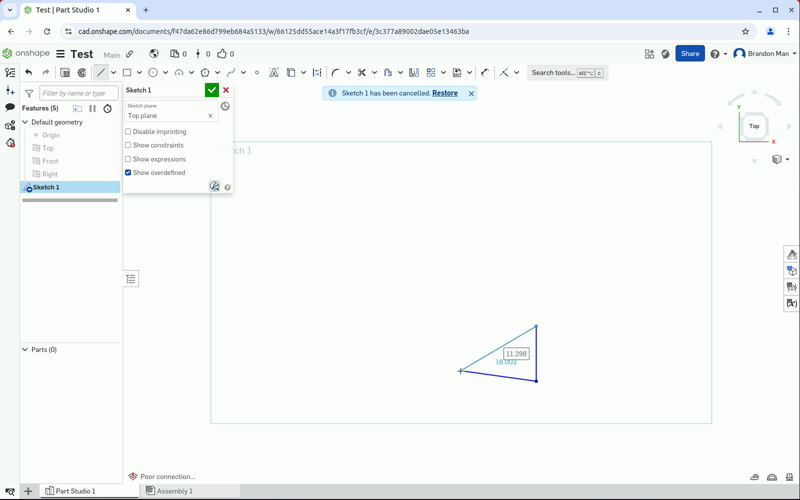
key(esc)
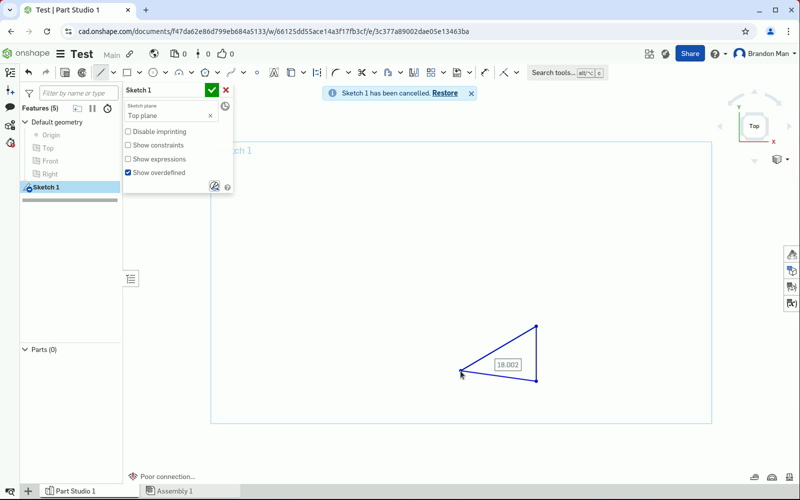
mouse_move(494, 366)
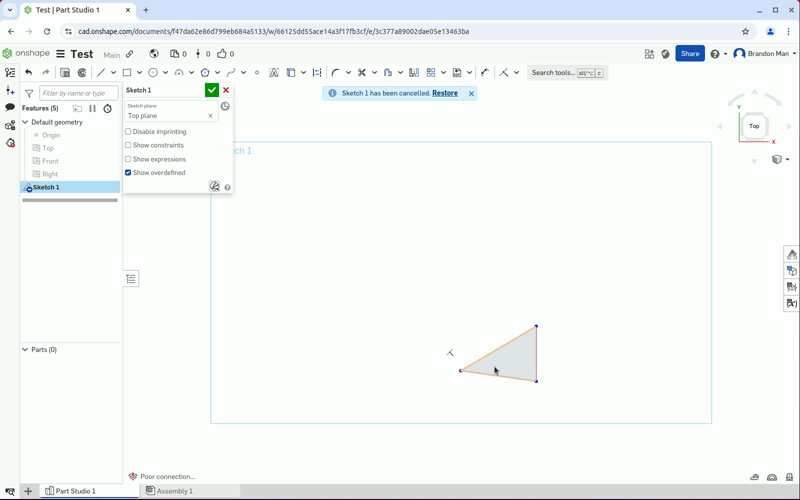
click(494, 366)
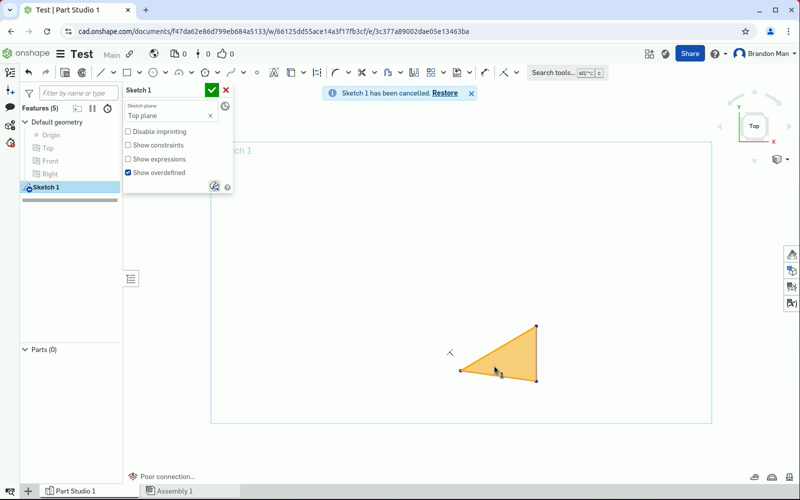
mouse_move(73, 352)
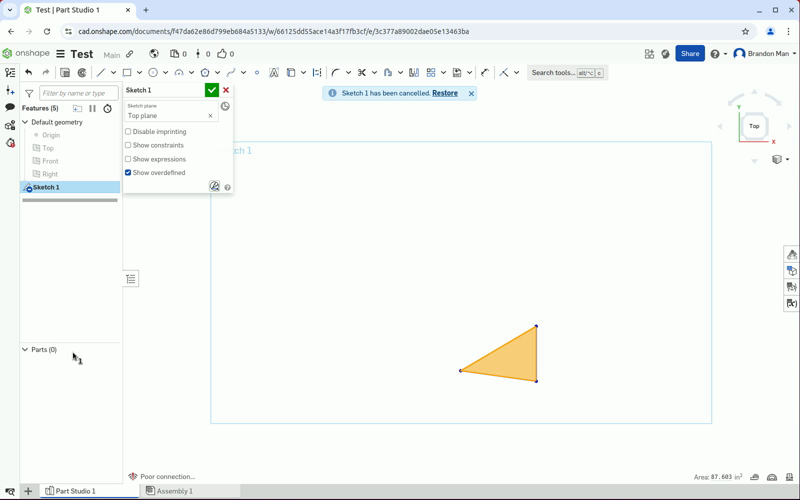
key(shift+y)
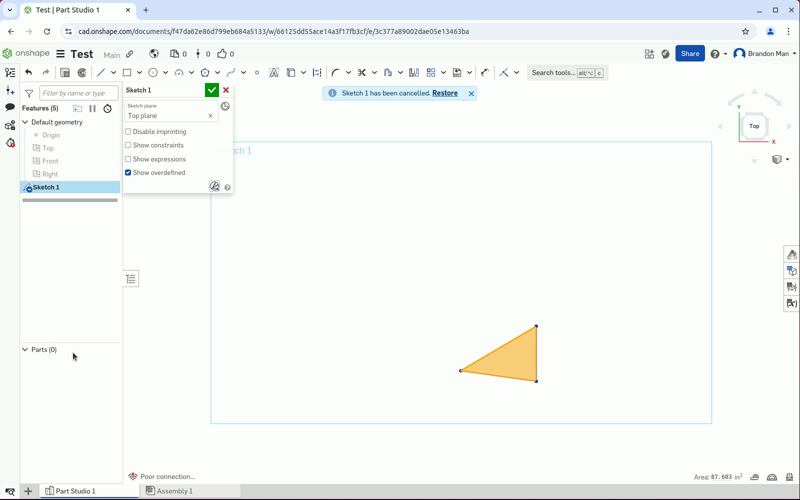
key(shift+e)
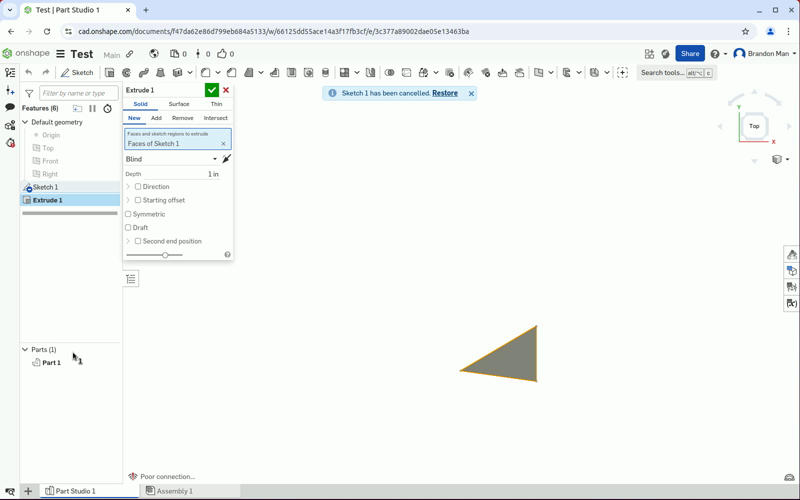
mouse_move(143, 106)
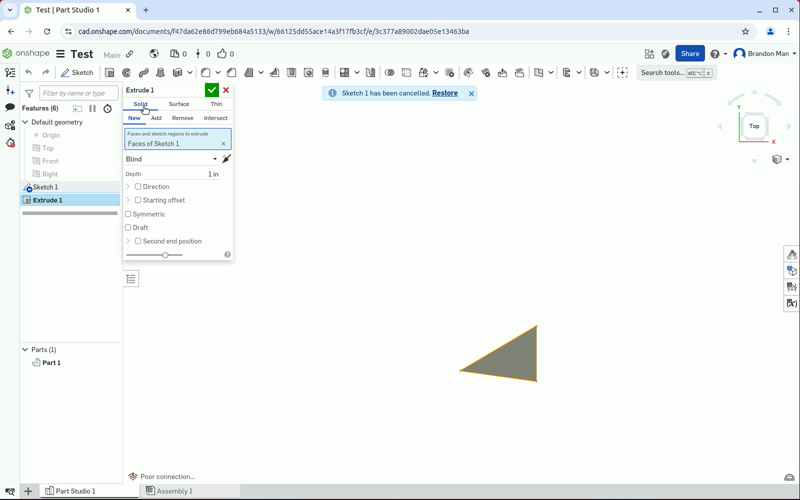
click(143, 106)
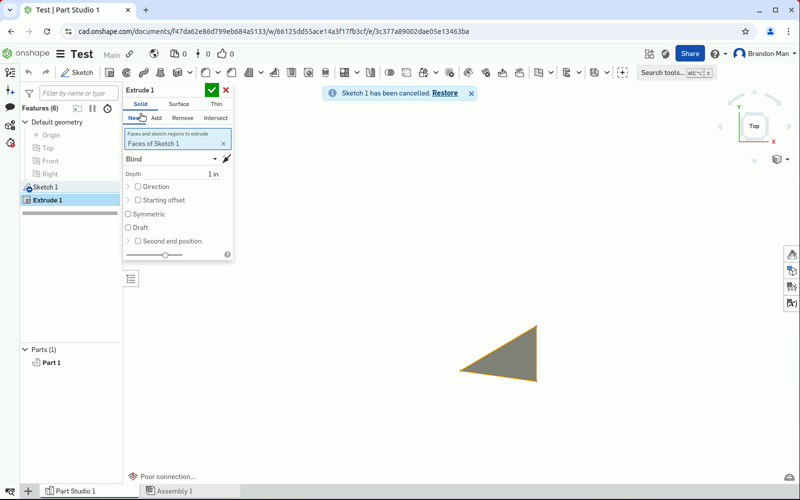
mouse_move(137, 120)
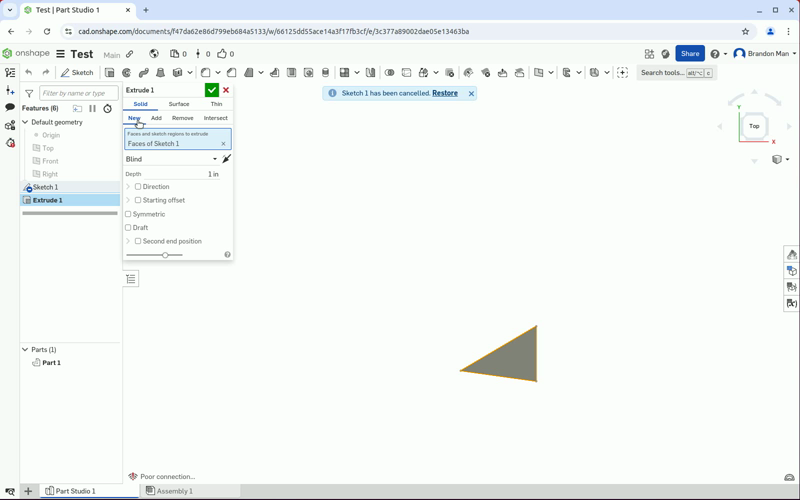
click(137, 120)
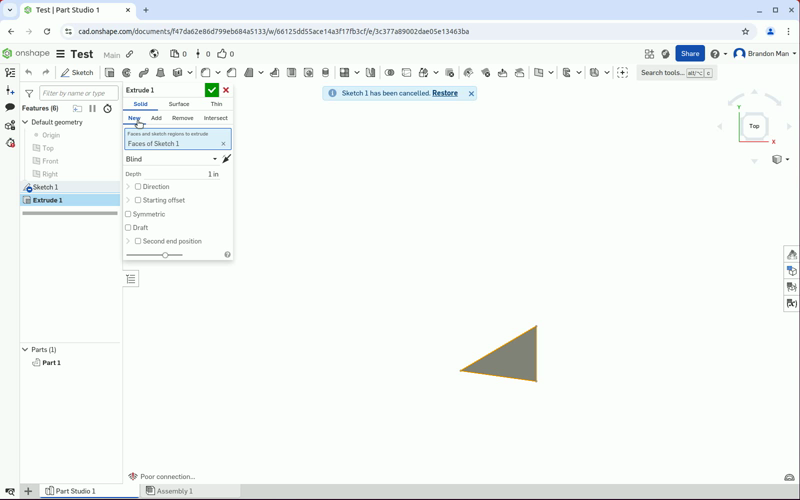
key(tab, 4)
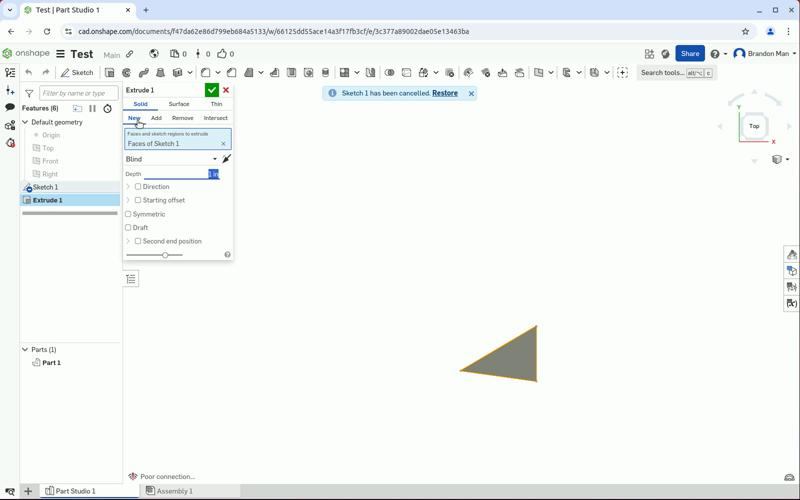
text(2.166)
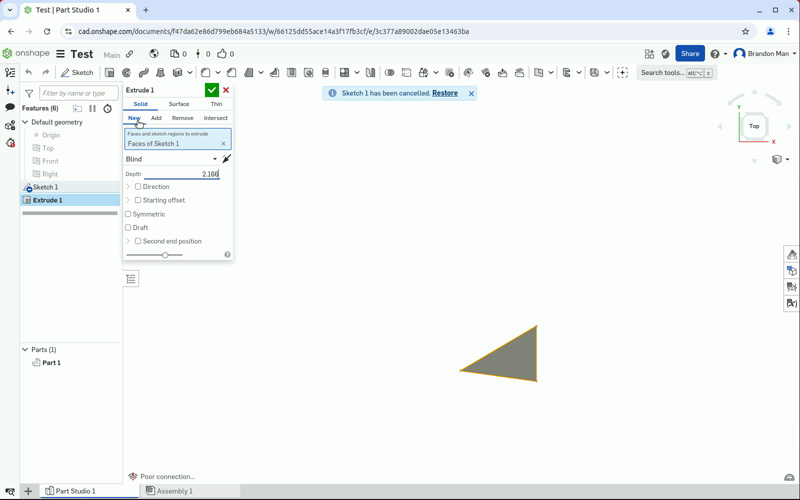
key(enter)
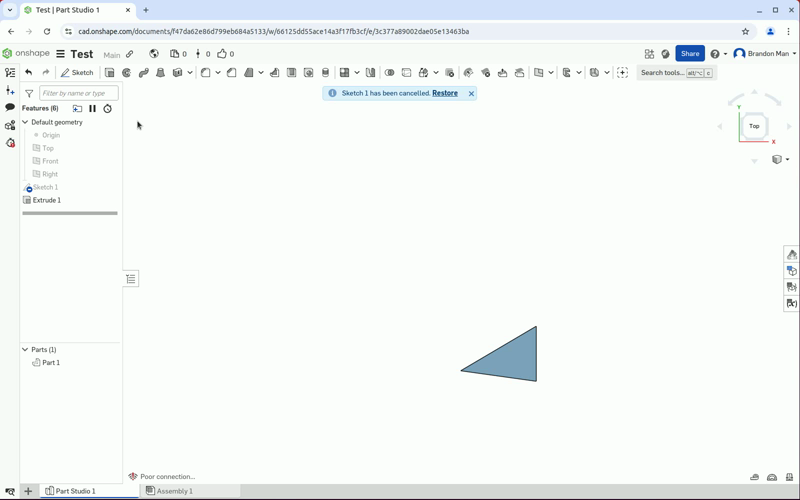
key(shift+h)
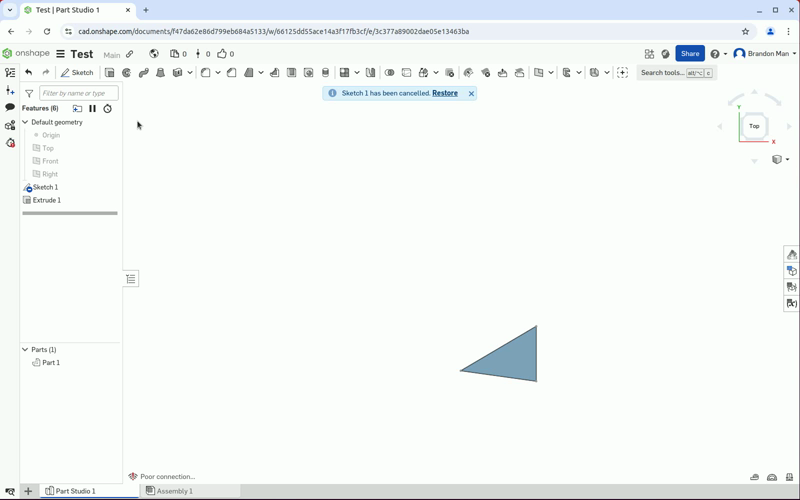
key(shift+h)
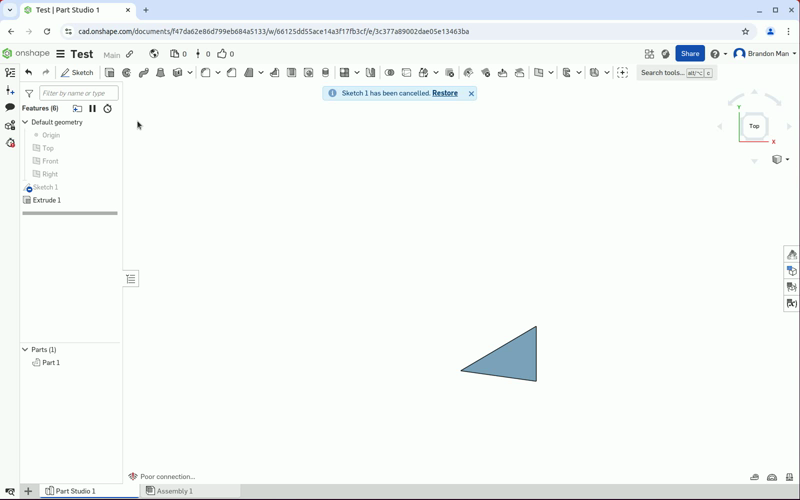
mouse_move(73, 189)
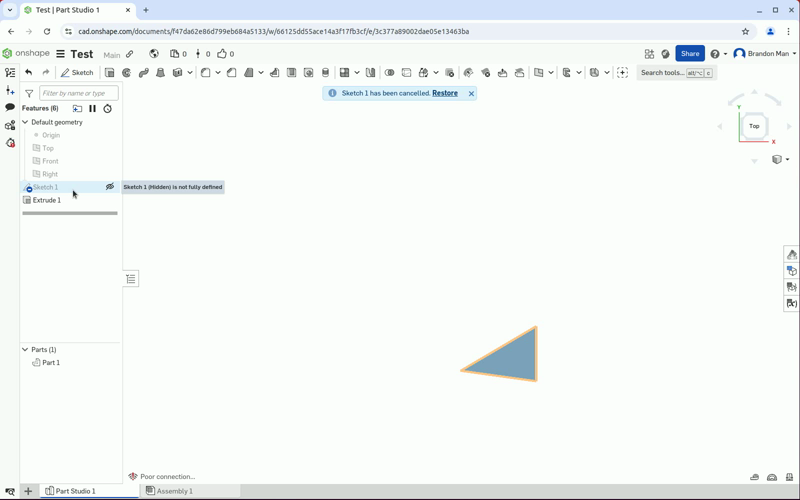
click(73, 189)
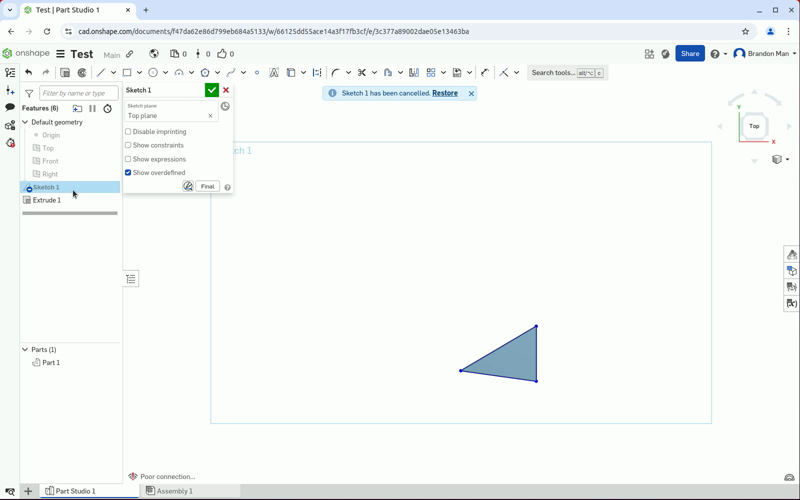
mouse_move(229, 92)
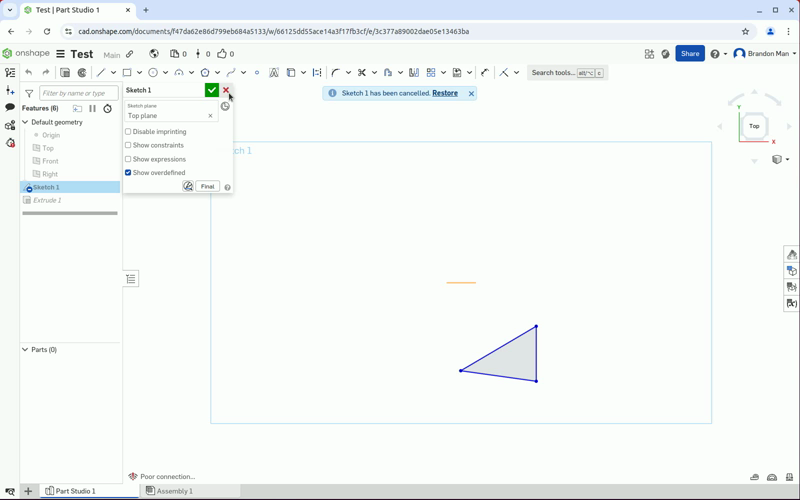
click(229, 92)
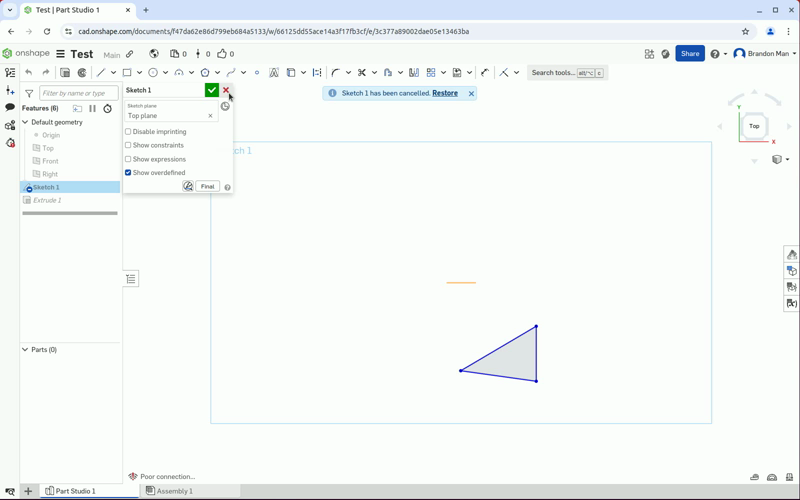
key(shift+s)
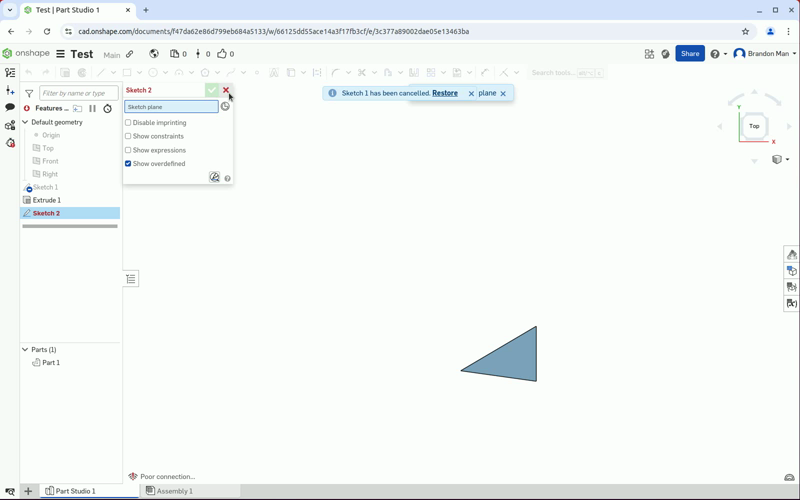
mouse_move(73, 150)
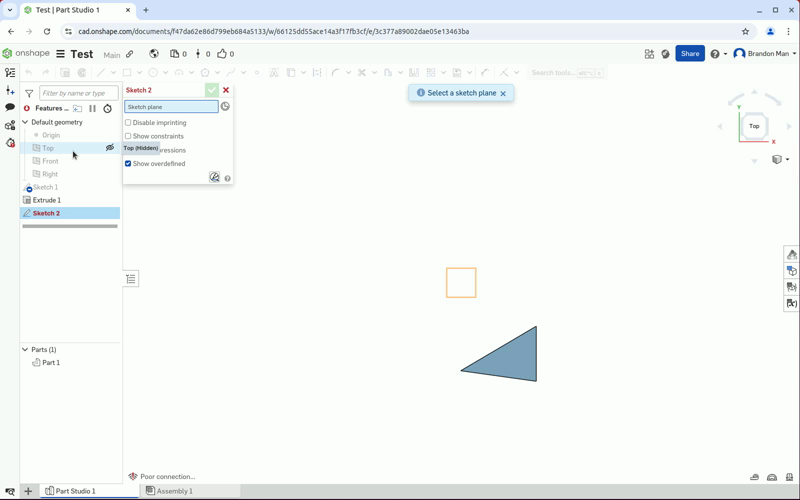
click(73, 150)
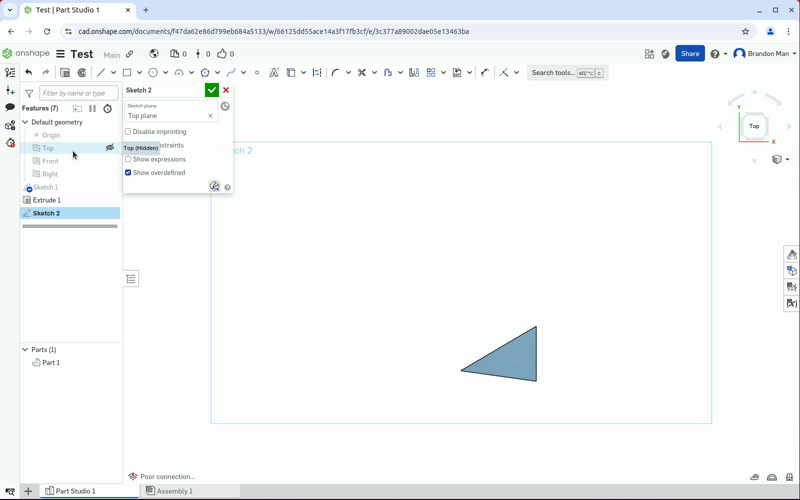
mouse_move(73, 352)
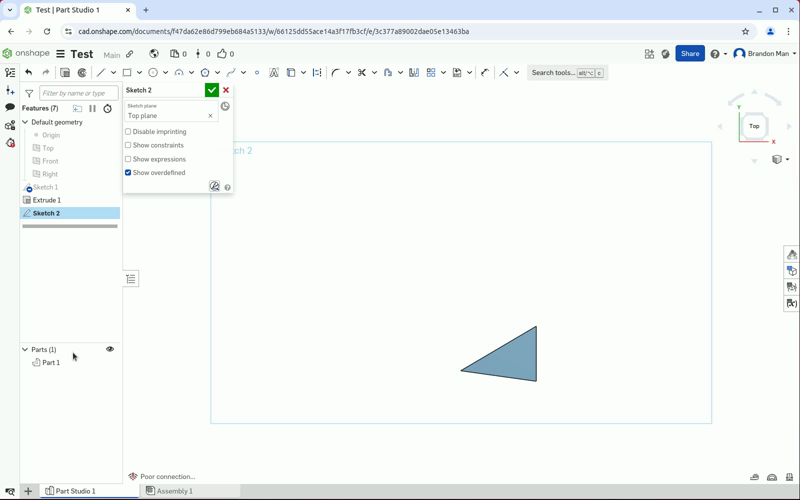
key(y)
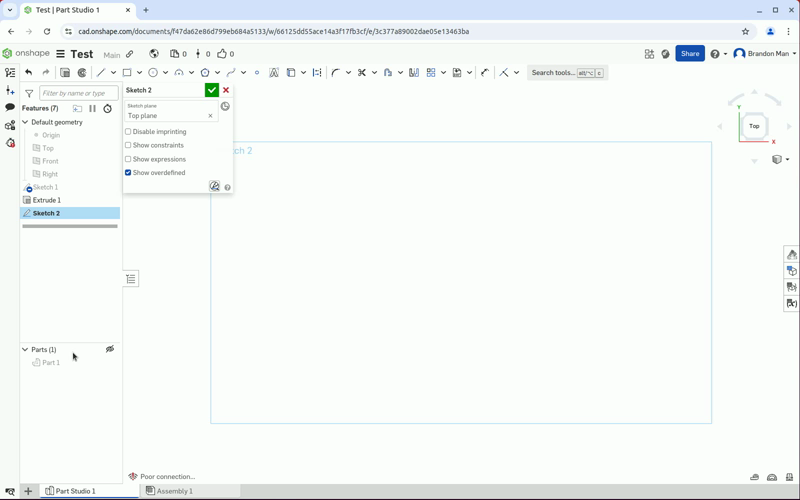
key(l)
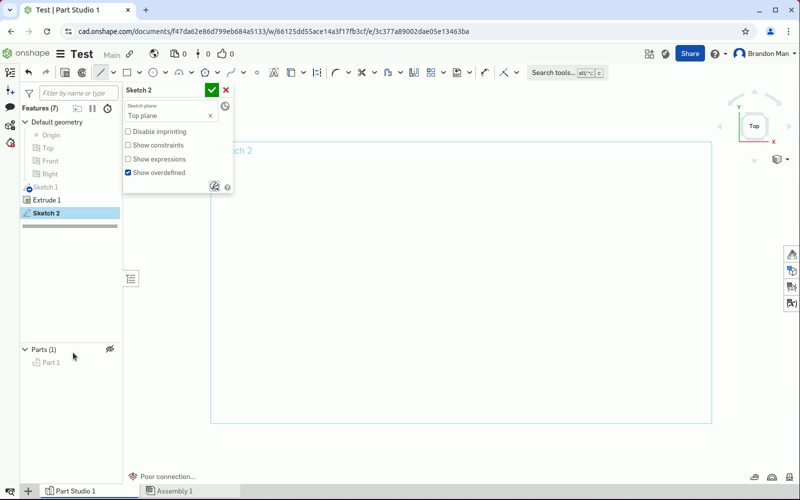
key_down(shift)
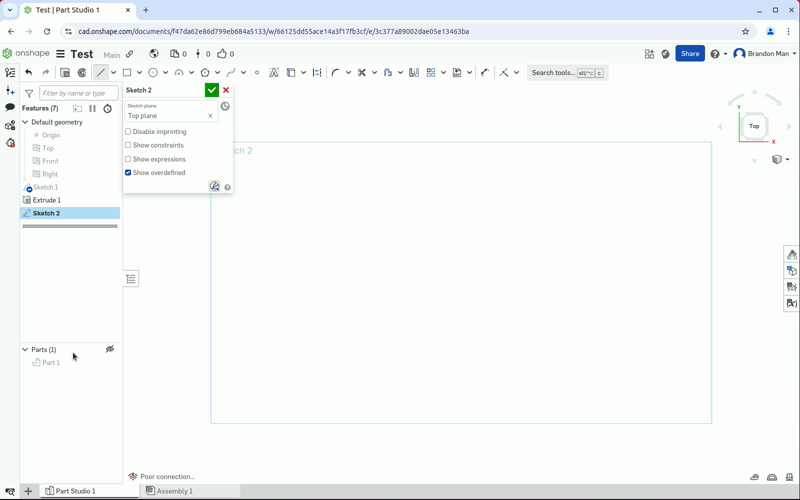
mouse_move(535, 238)
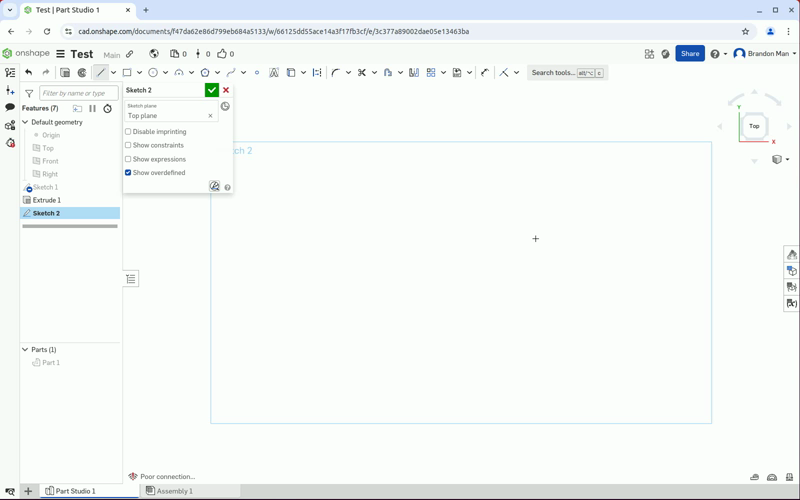
click(535, 238)
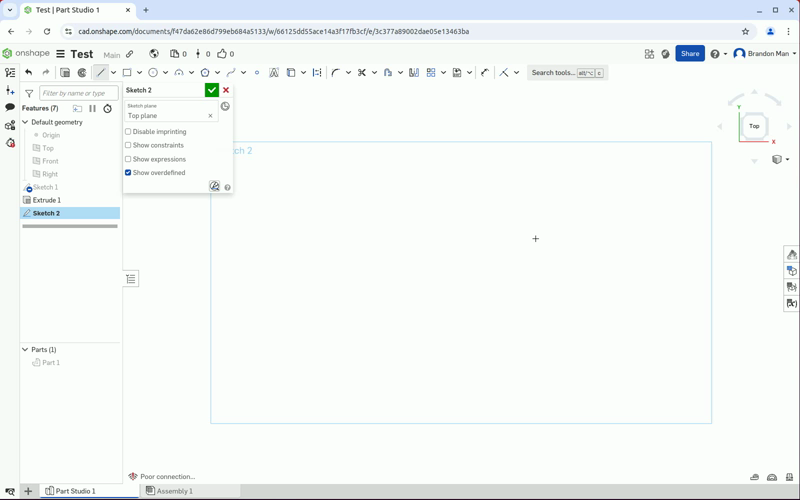
key_up(shift)
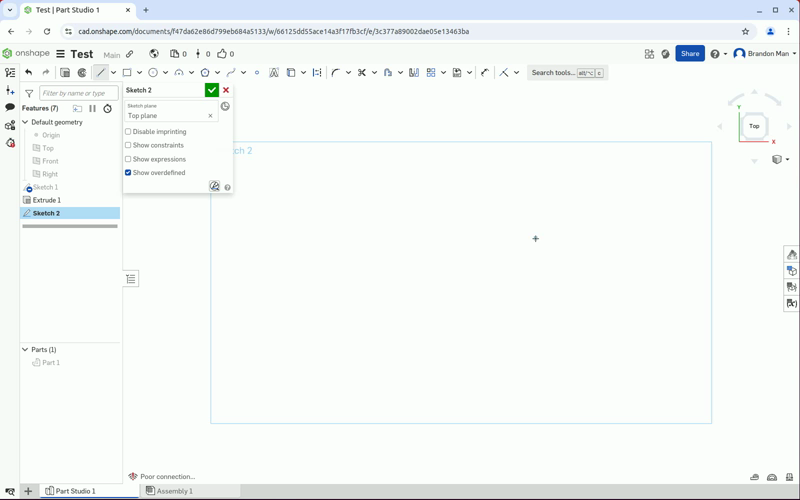
key_down(shift)
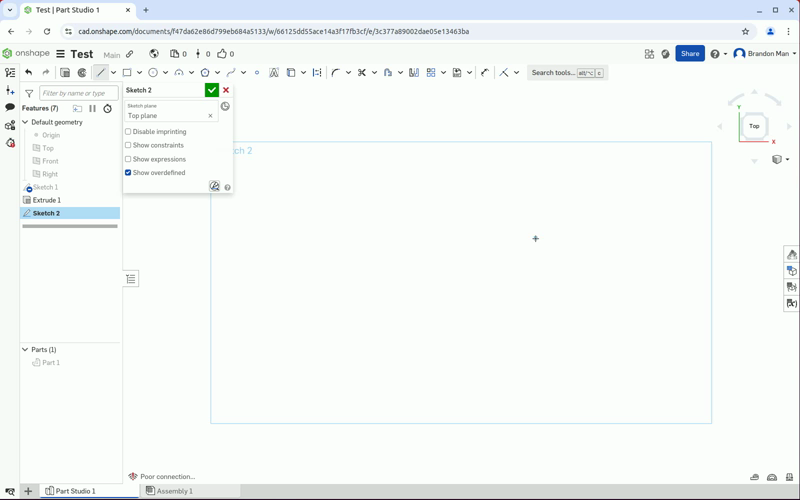
mouse_move(565, 238)
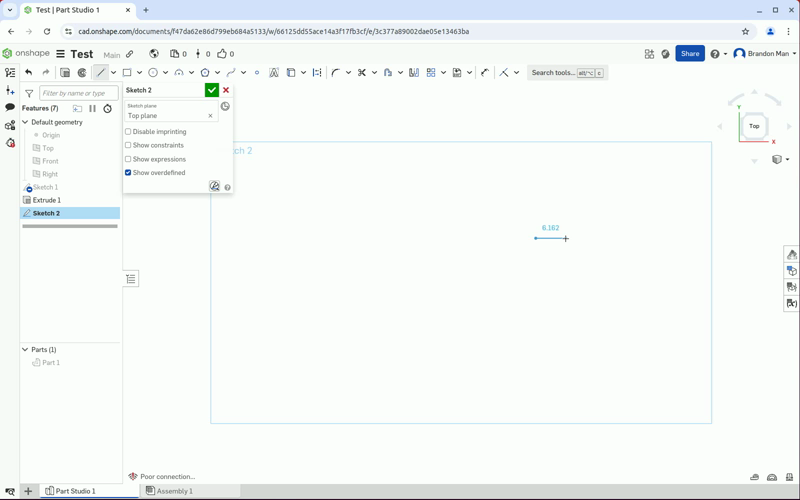
mouse_move(536, 283)
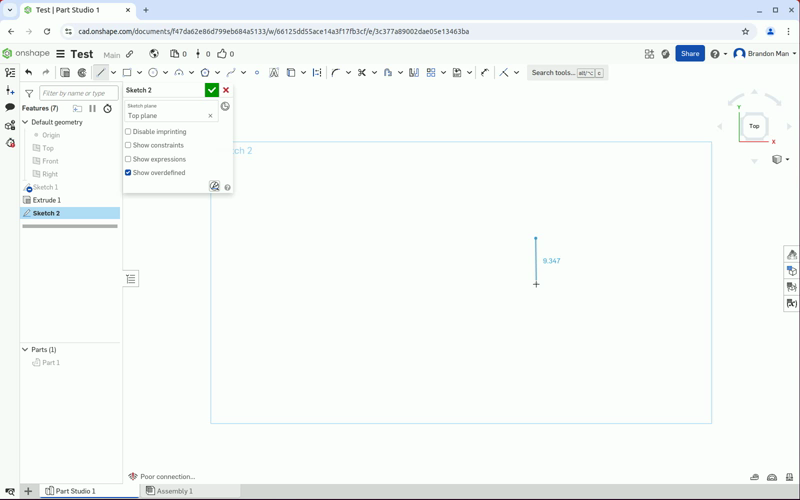
click(536, 283)
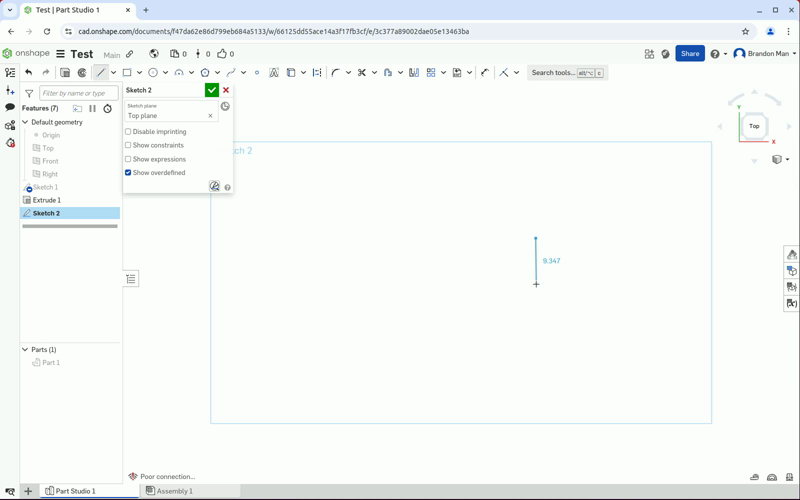
key_up(shift)
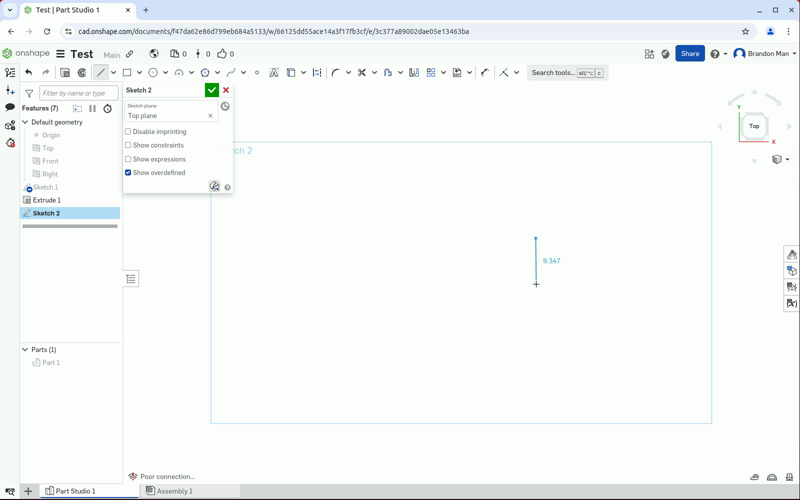
key_down(shift)
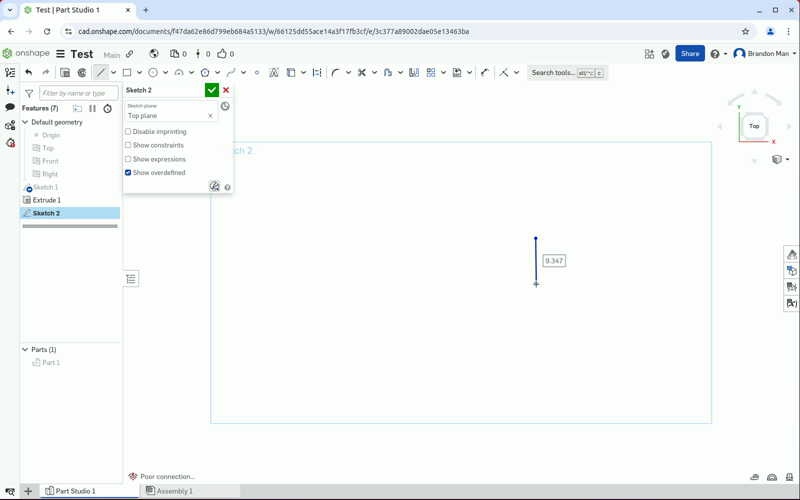
mouse_move(566, 283)
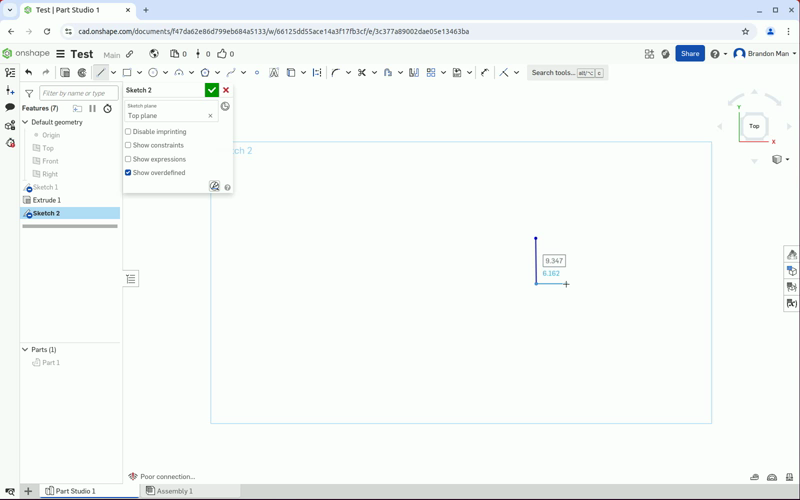
mouse_move(573, 283)
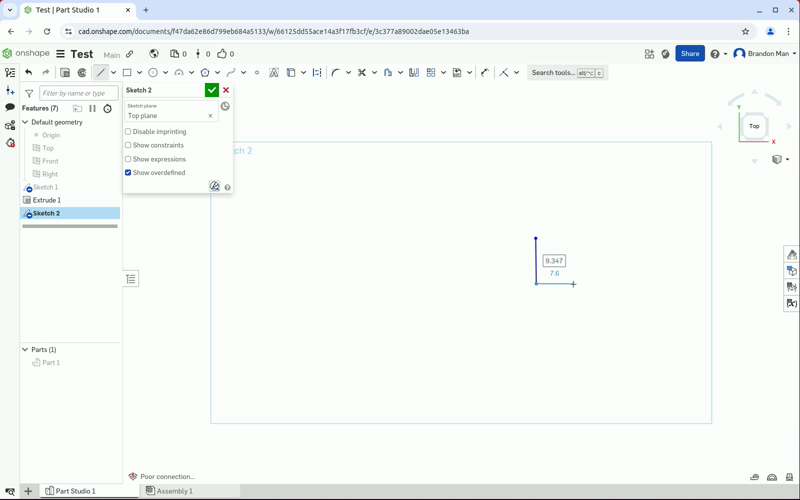
click(573, 283)
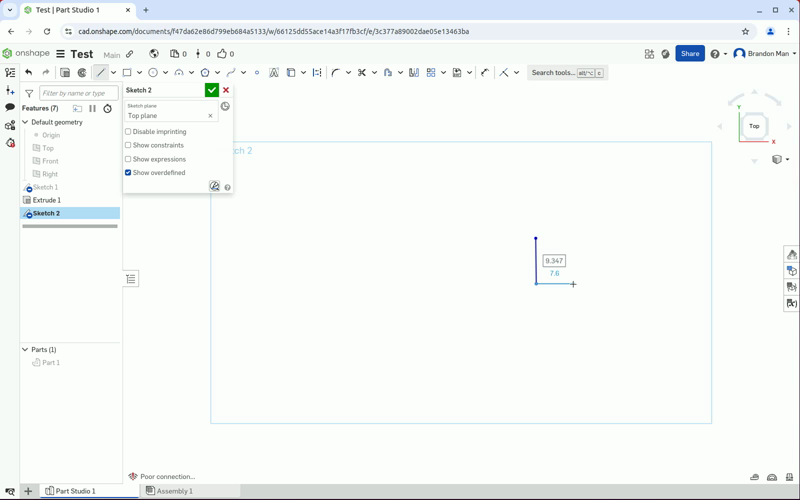
key_up(shift)
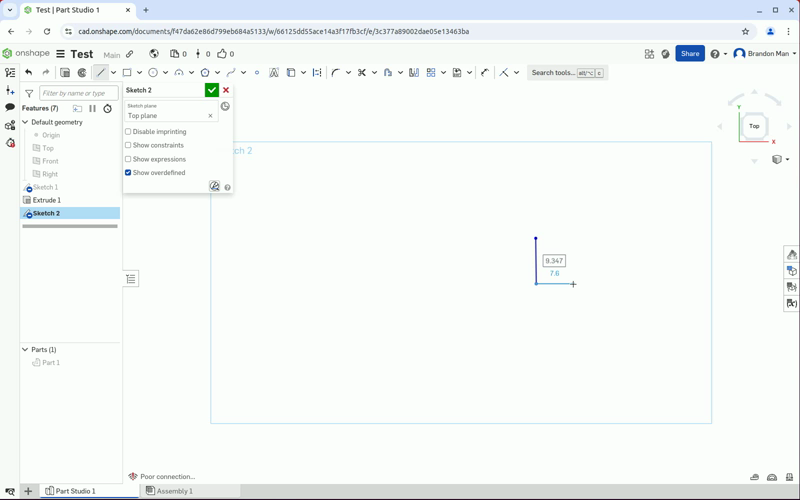
key_down(shift)
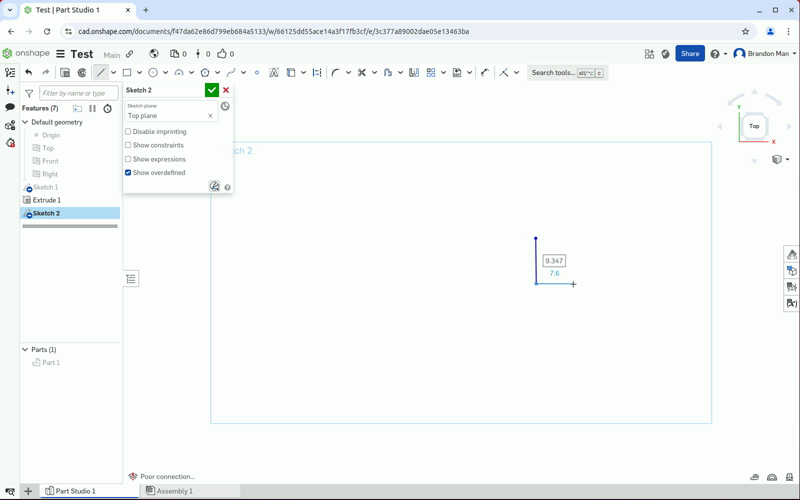
mouse_move(589, 283)
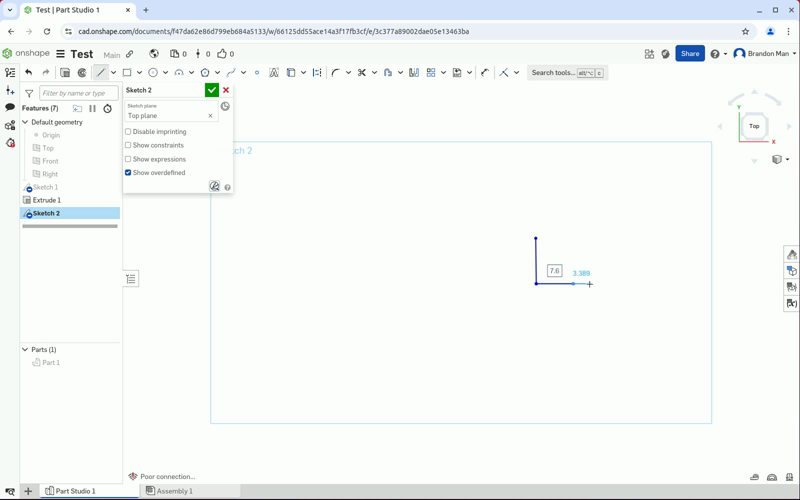
mouse_move(573, 238)
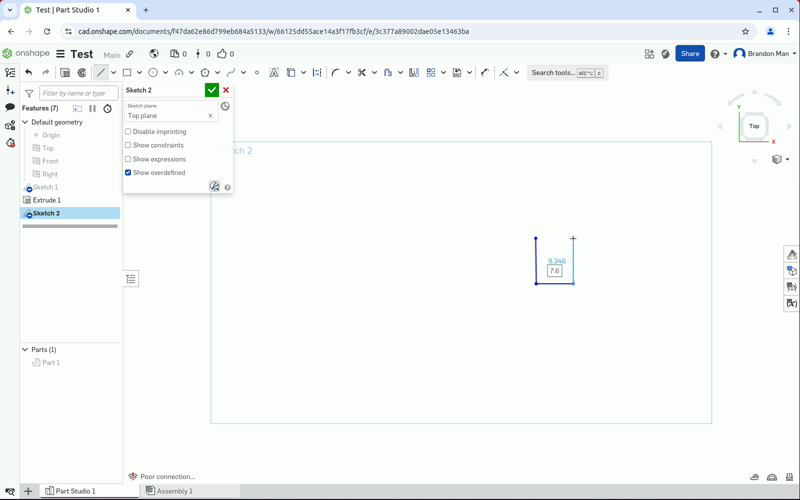
click(573, 238)
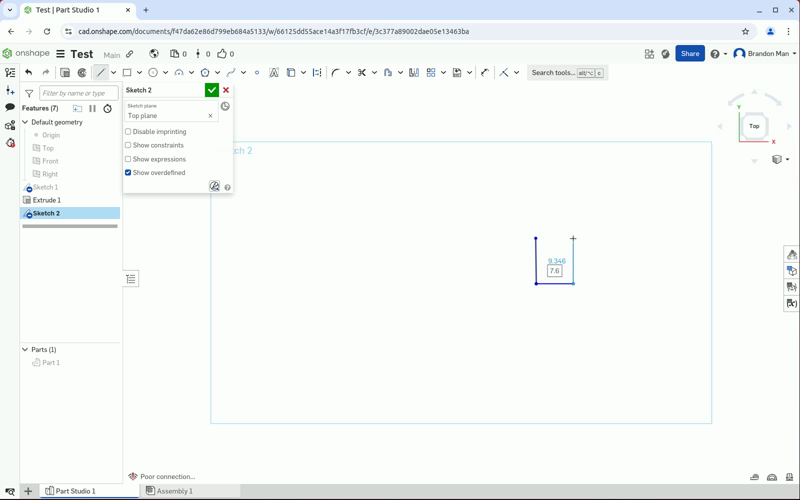
key_up(shift)
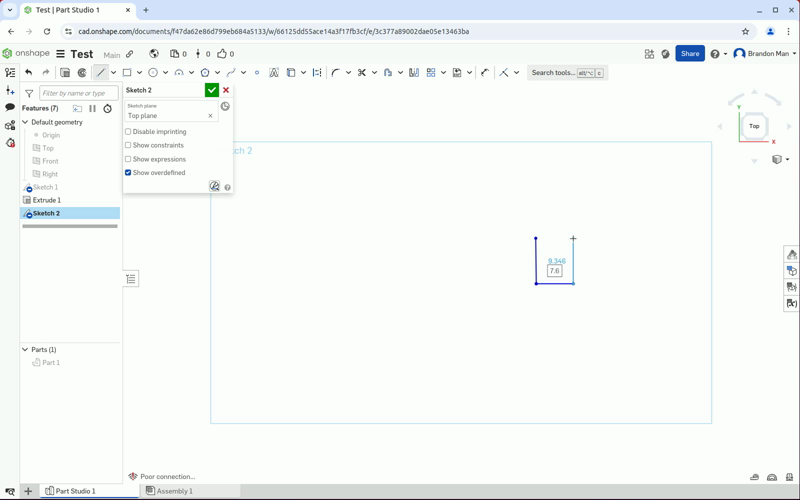
mouse_move(589, 238)
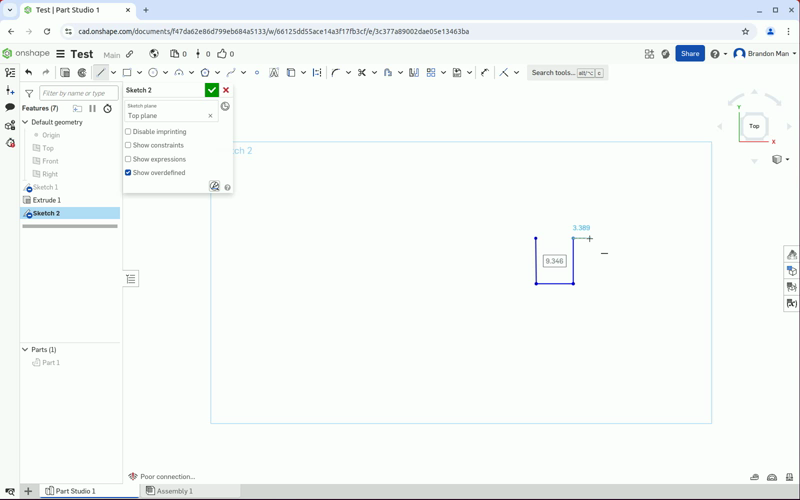
key_down(shift)
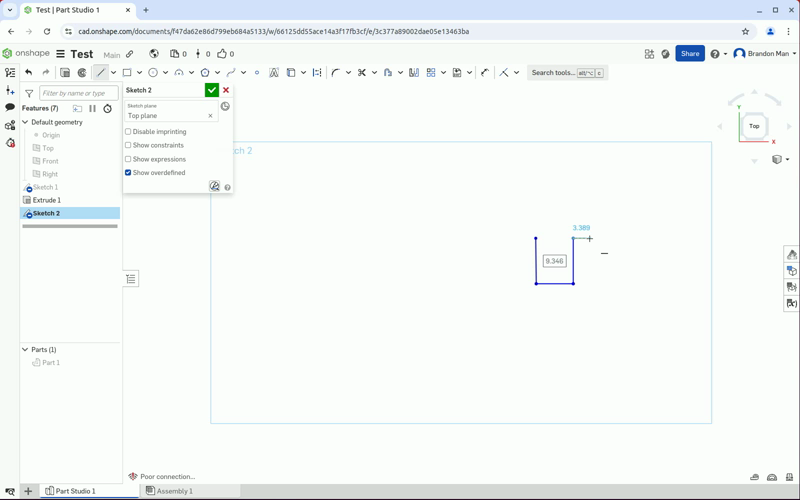
mouse_move(535, 238)
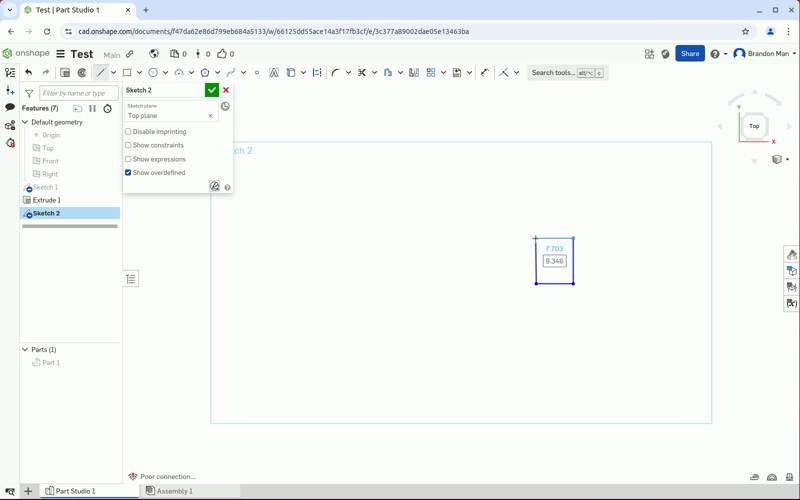
key_up(shift)
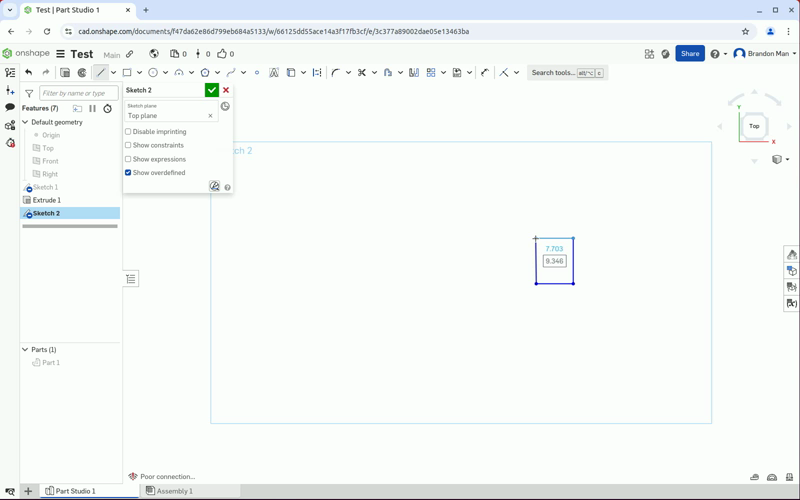
click(535, 238)
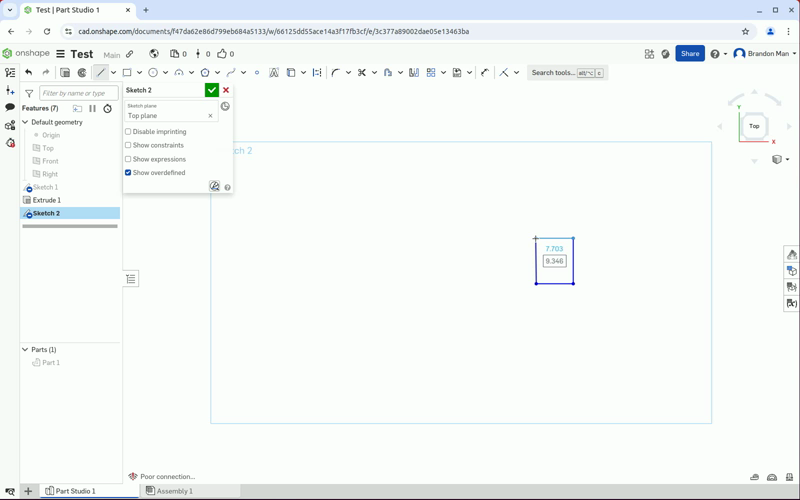
key(esc)
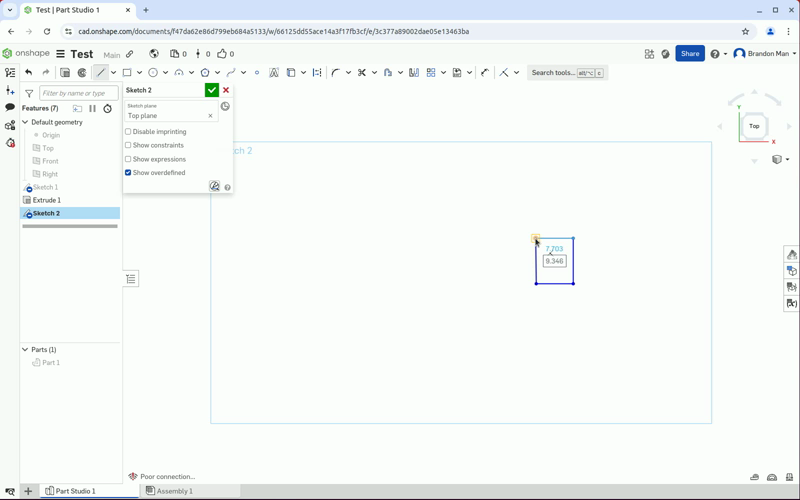
mouse_move(557, 256)
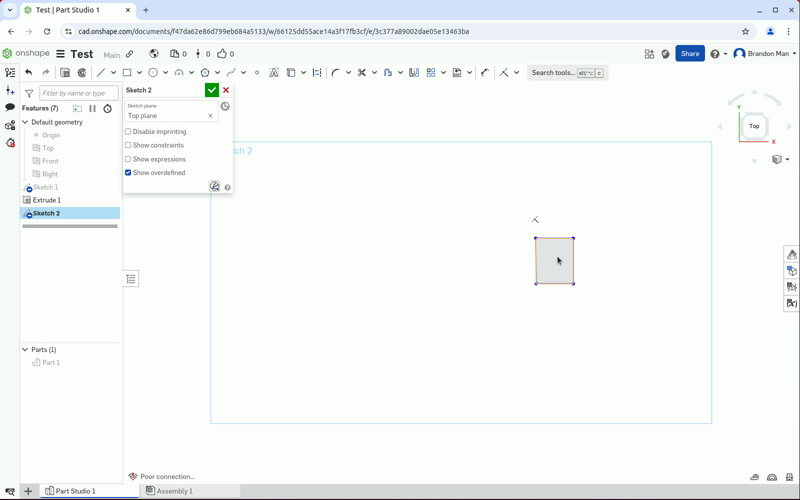
scroll(6)
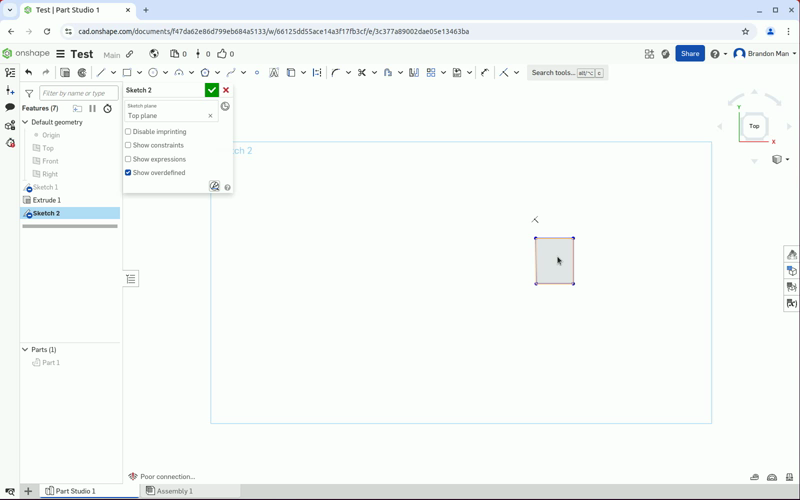
scroll(6)
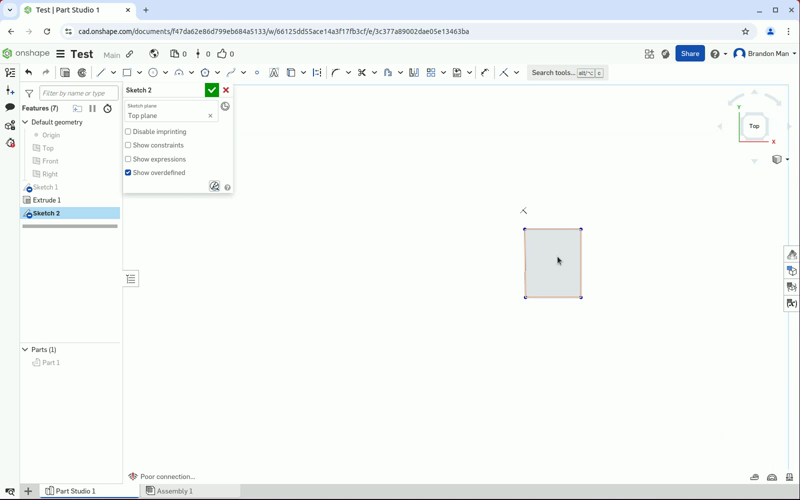
scroll(6)
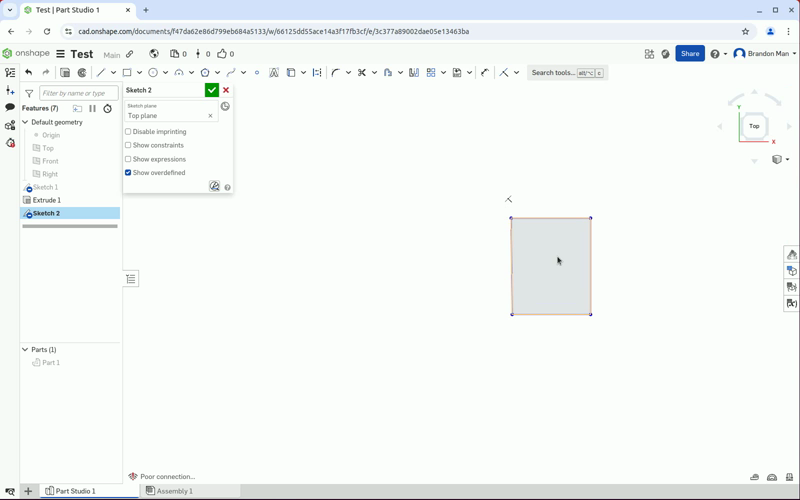
scroll(6)
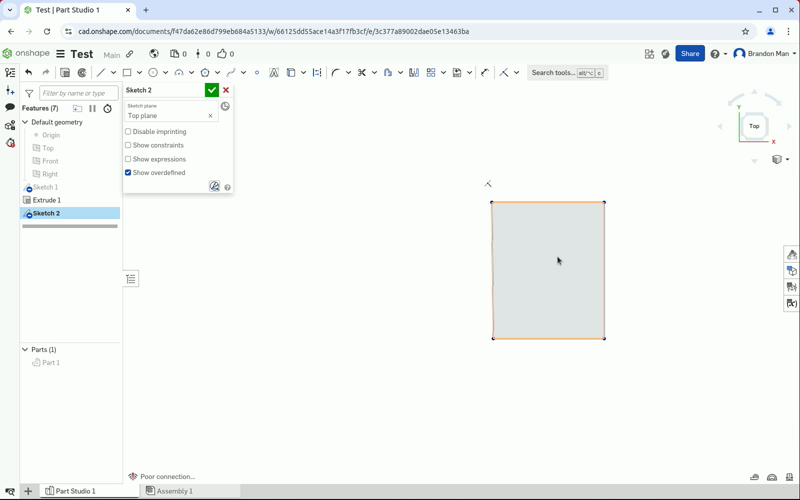
scroll(6)
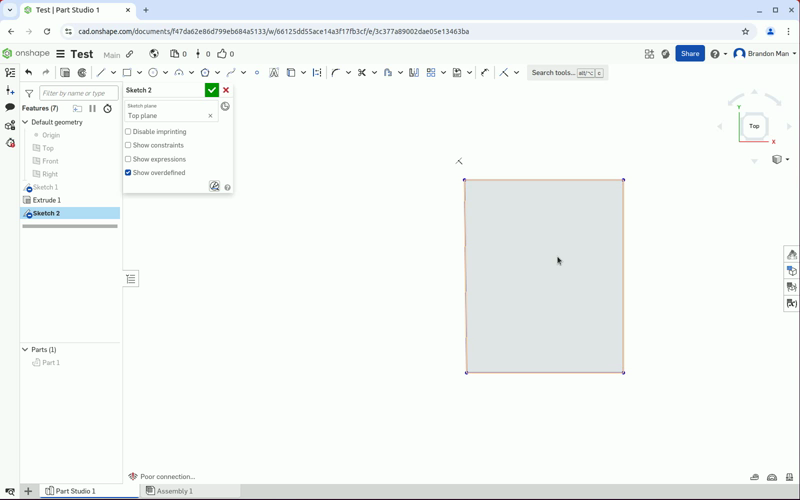
scroll(6)
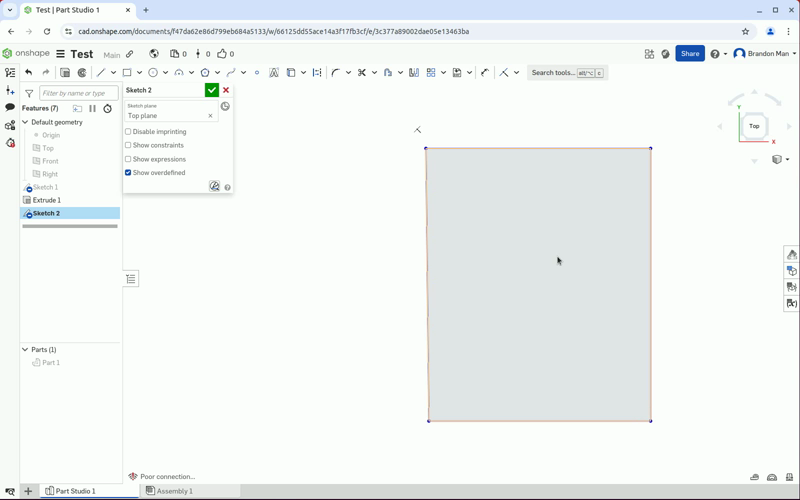
scroll(6)
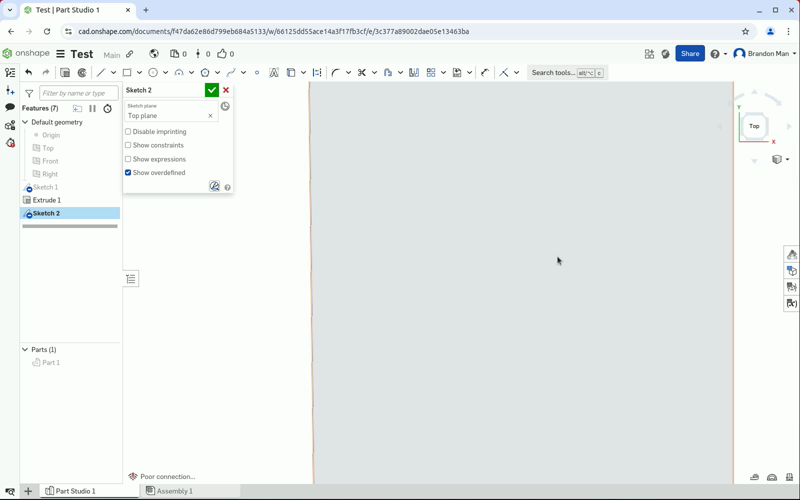
click(557, 256)
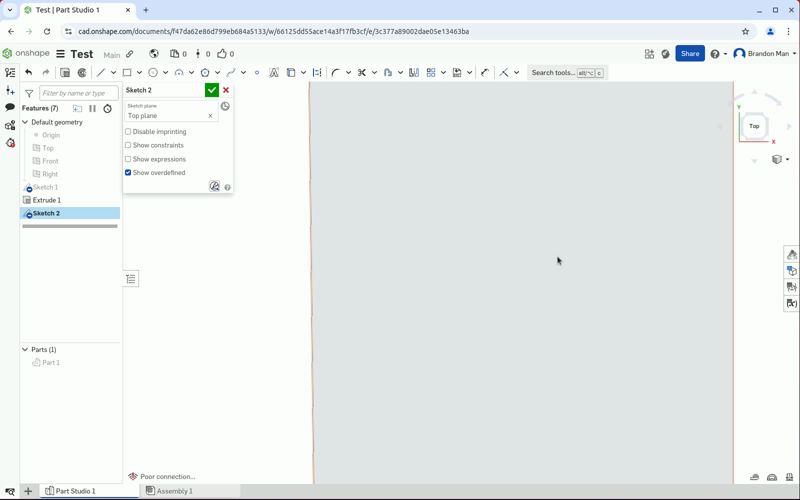
scroll(-6)
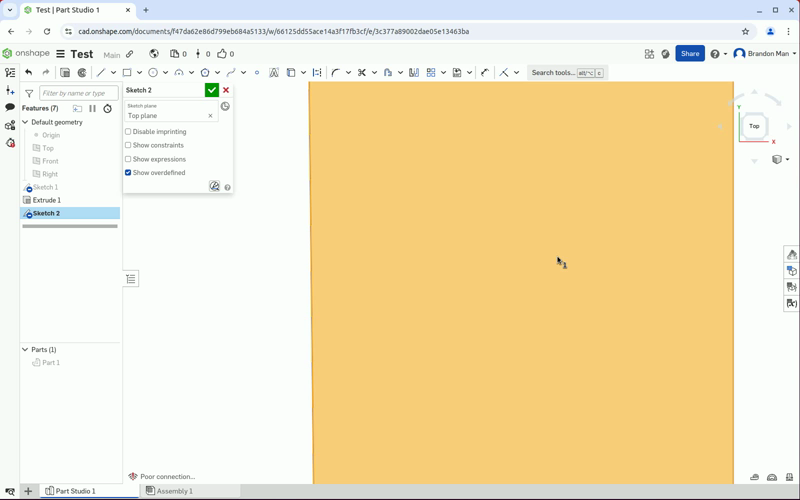
scroll(-6)
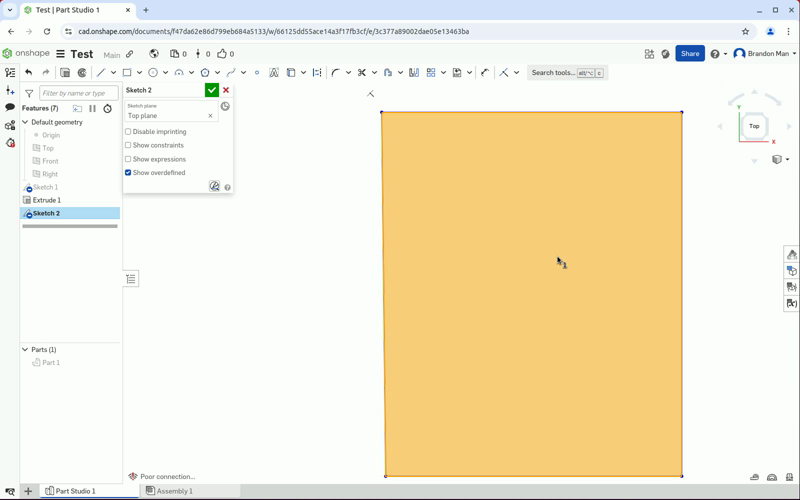
scroll(-6)
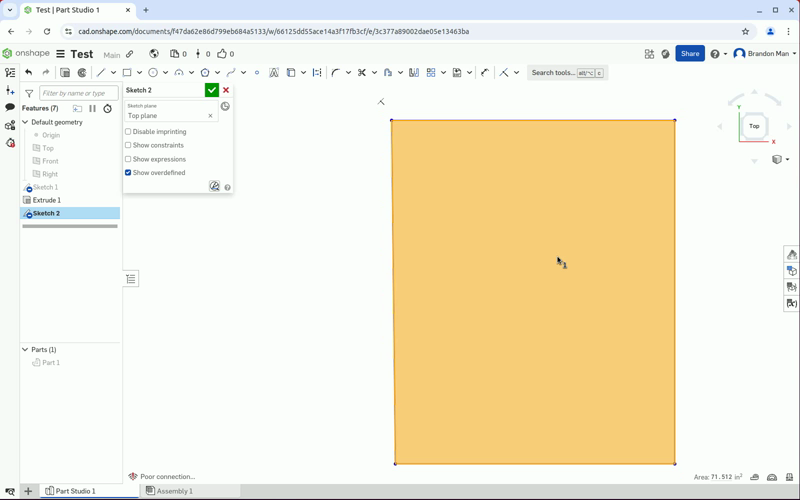
scroll(-6)
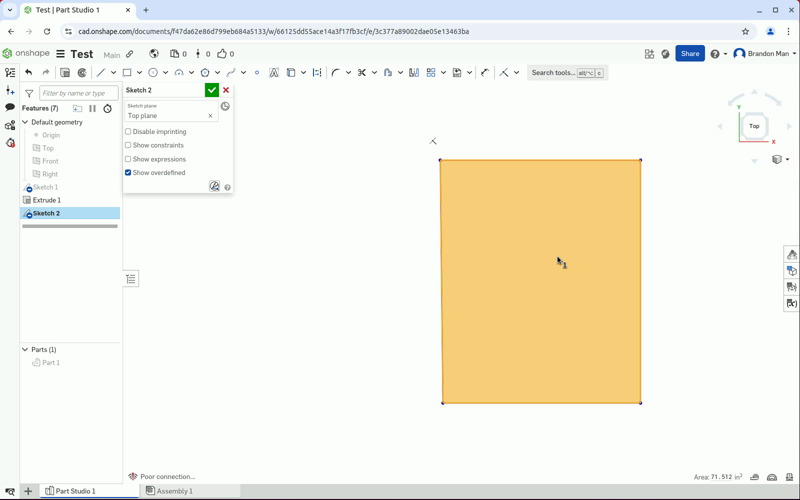
scroll(-6)
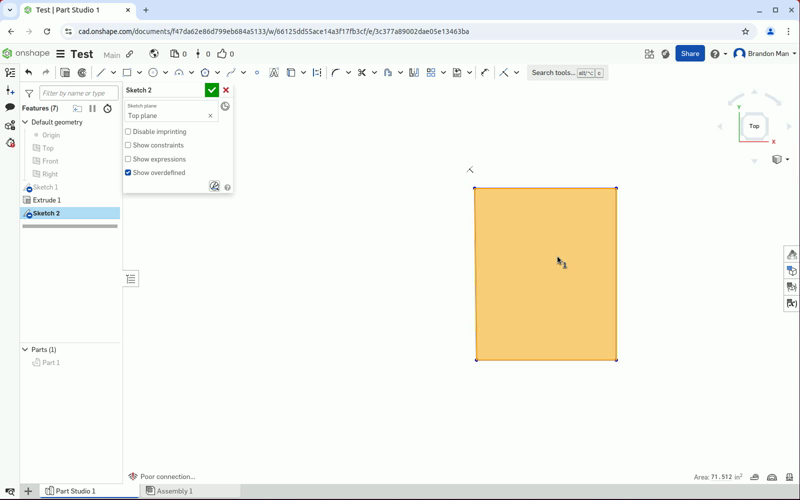
scroll(-6)
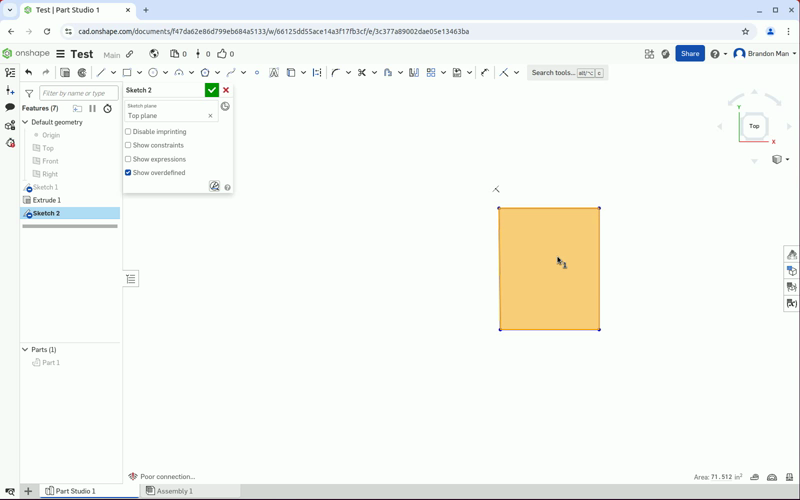
scroll(-6)
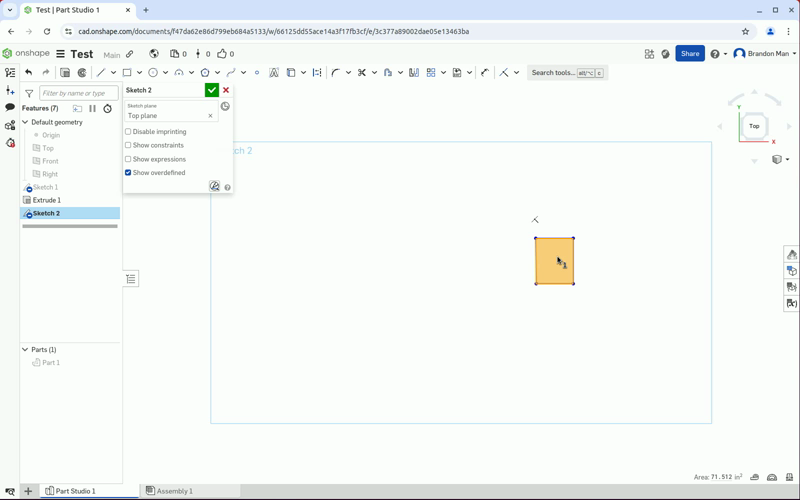
mouse_move(73, 352)
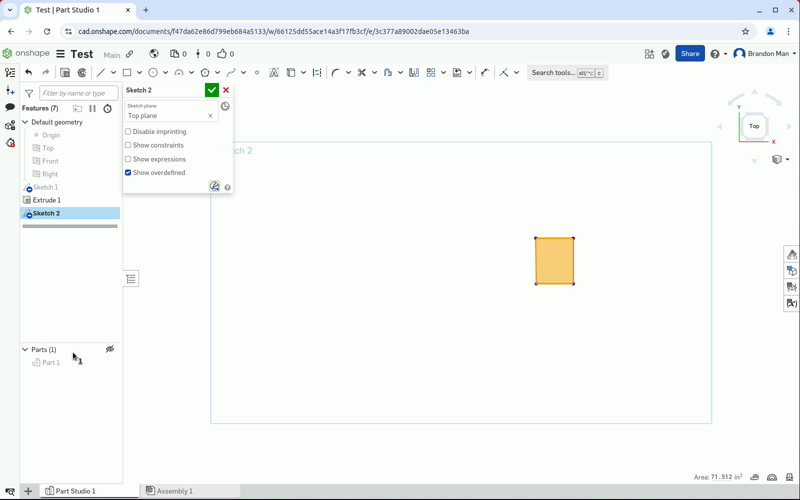
key(shift+y)
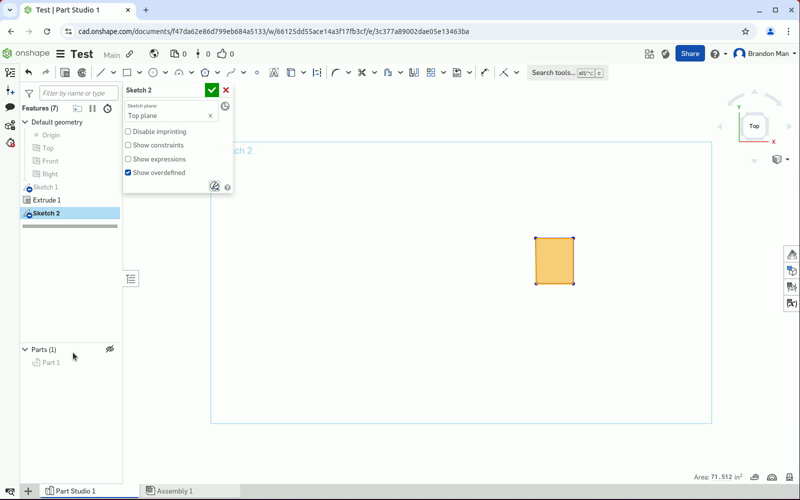
key(shift+e)
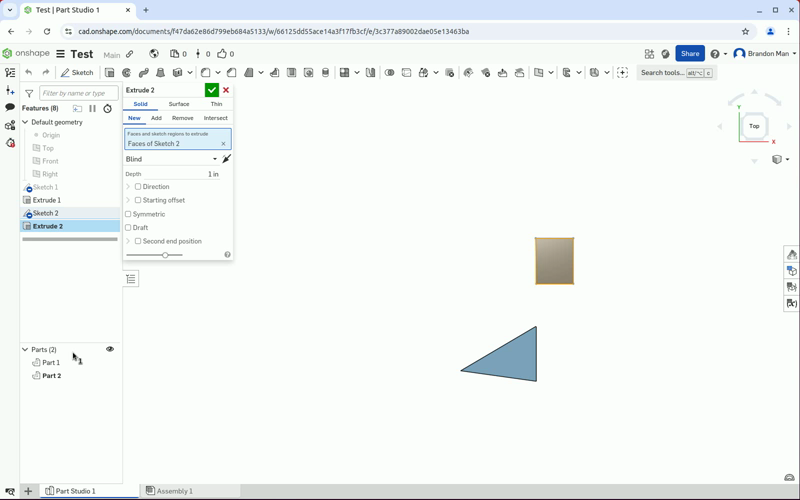
mouse_move(143, 106)
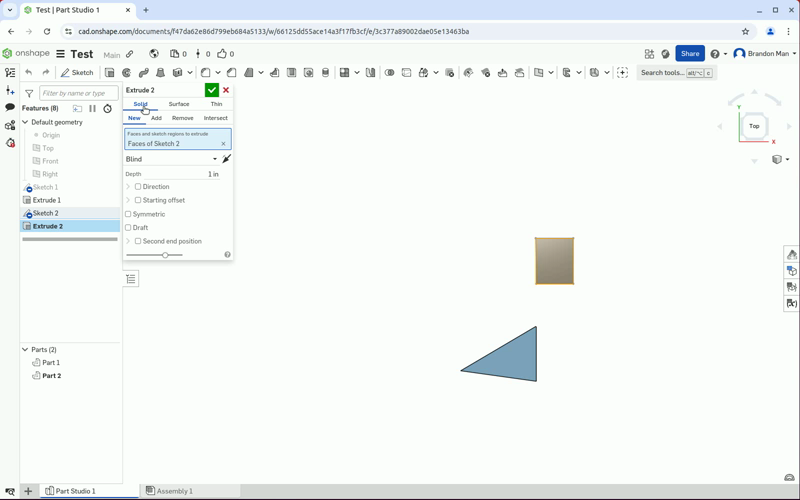
click(143, 106)
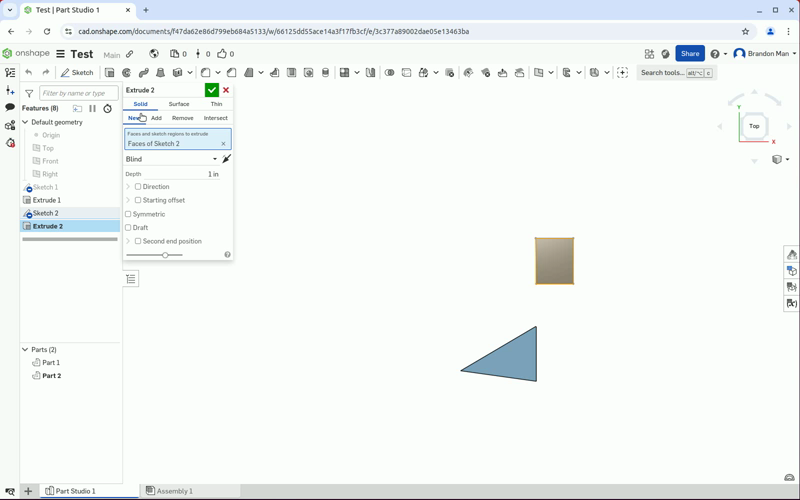
mouse_move(137, 120)
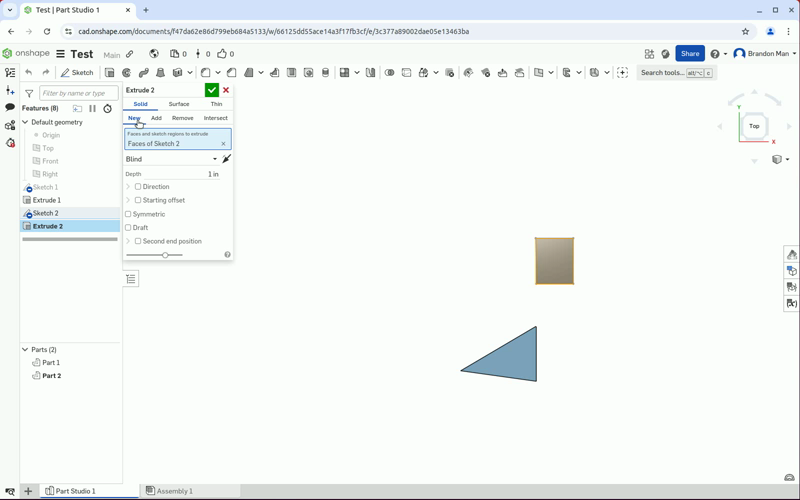
click(137, 120)
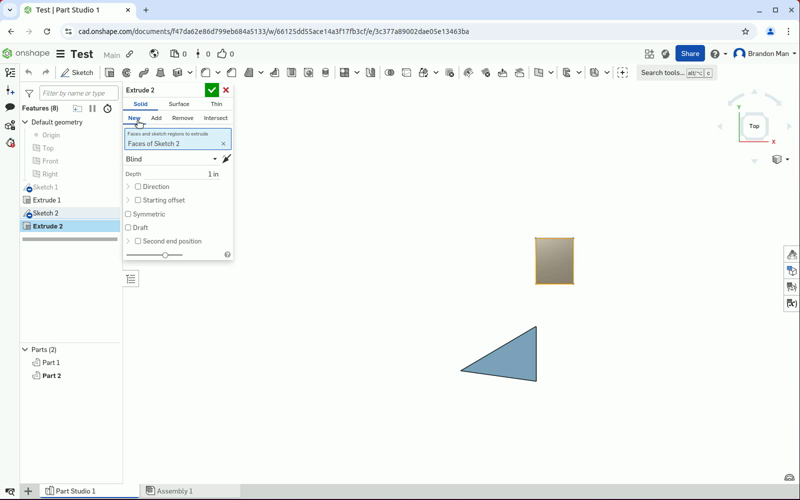
key(tab, 4)
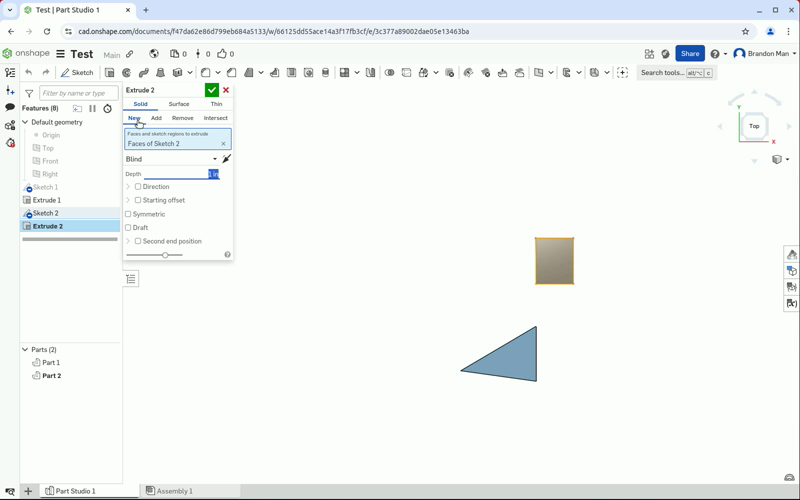
text(2.166)
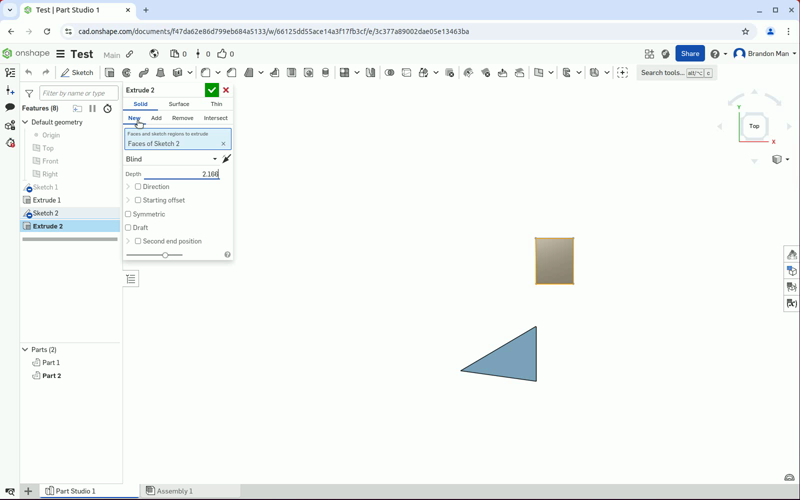
key(enter)
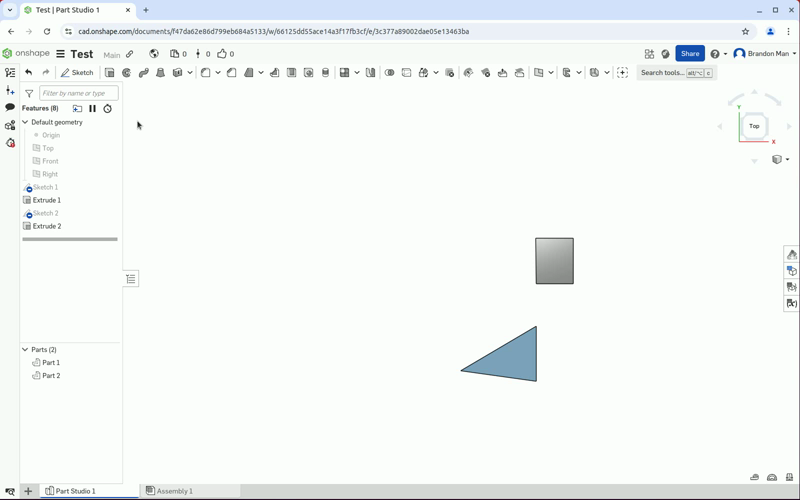
key(shift+h)
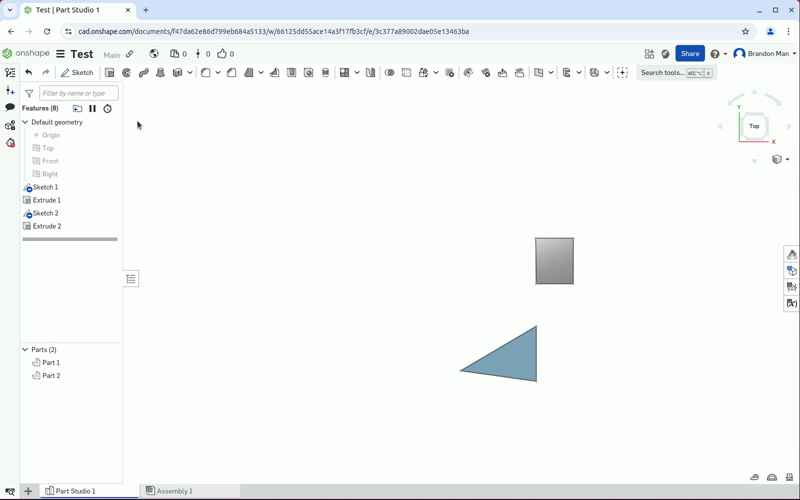
key(shift+h)
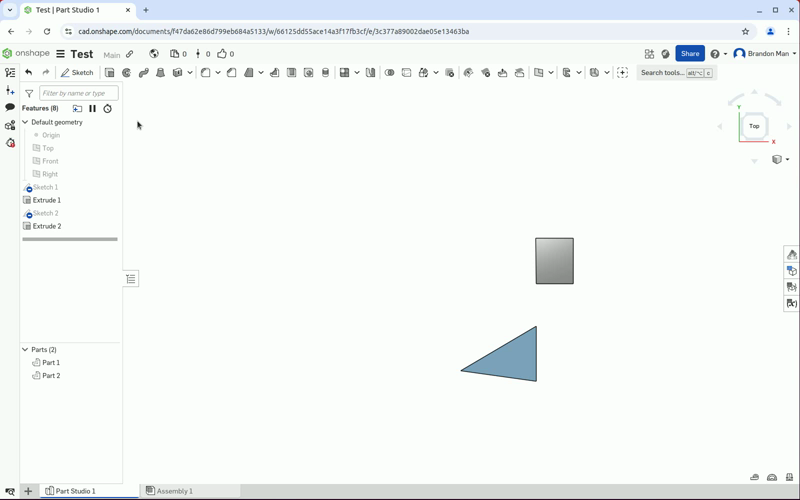
mouse_move(73, 189)
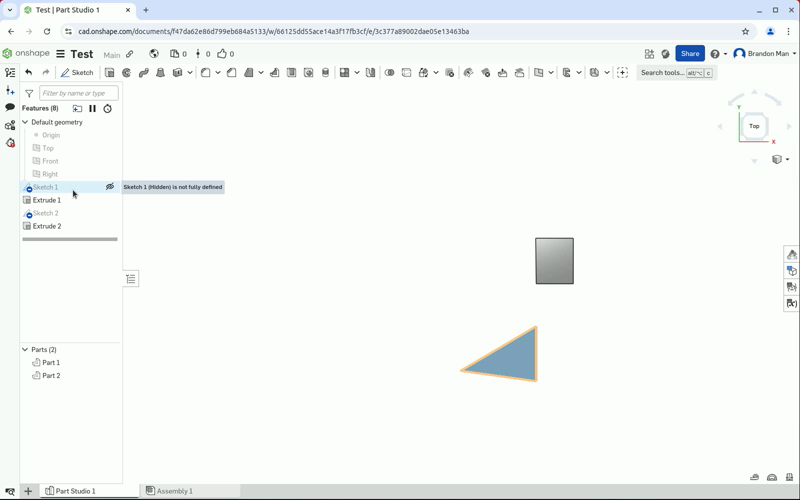
click(73, 189)
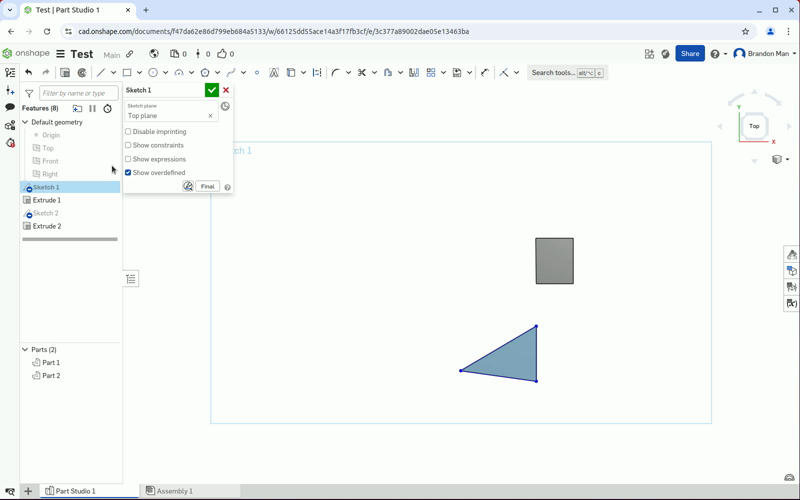
mouse_move(229, 92)
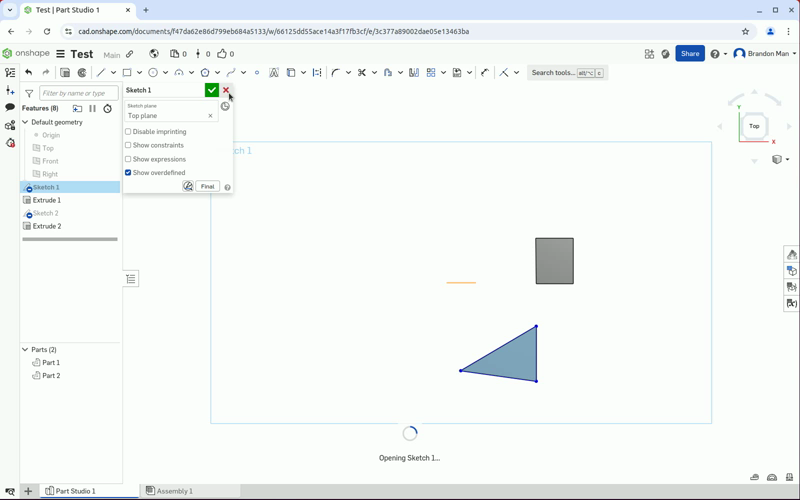
click(229, 92)
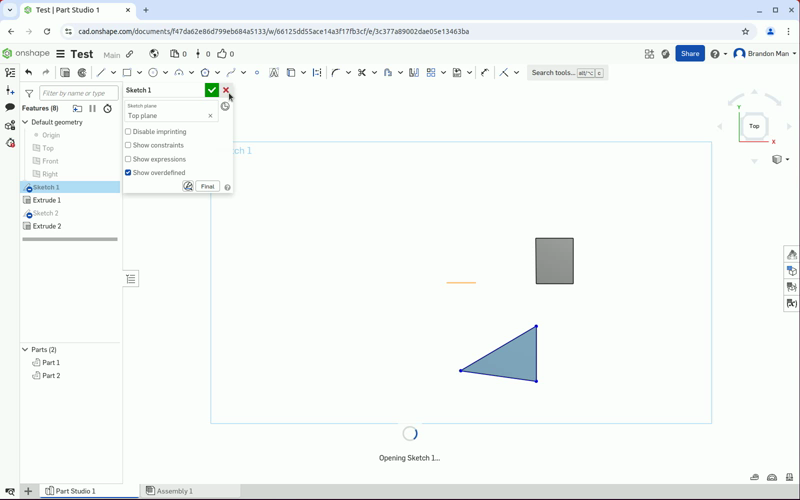
key(shift+s)
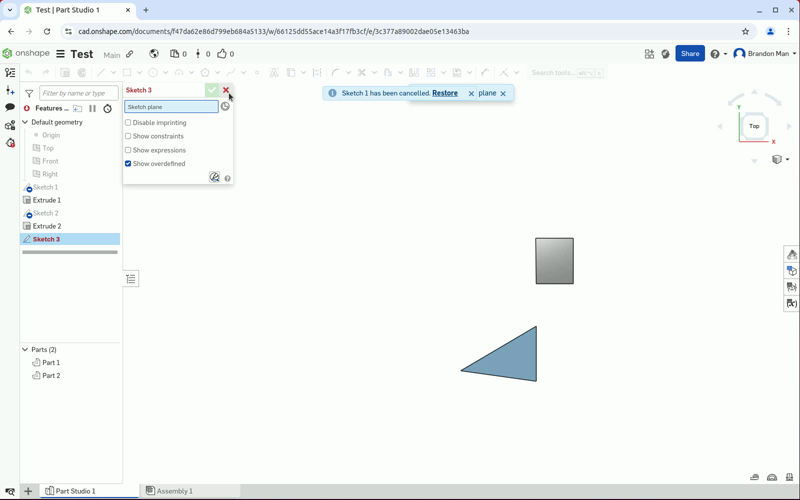
mouse_move(73, 150)
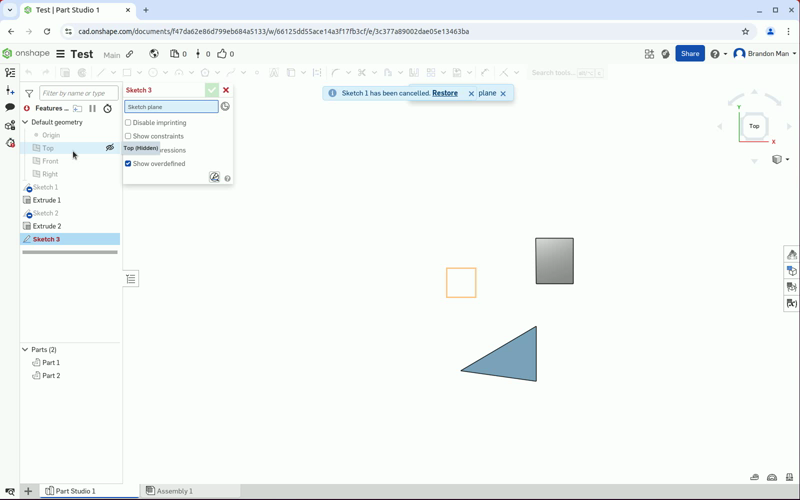
click(73, 150)
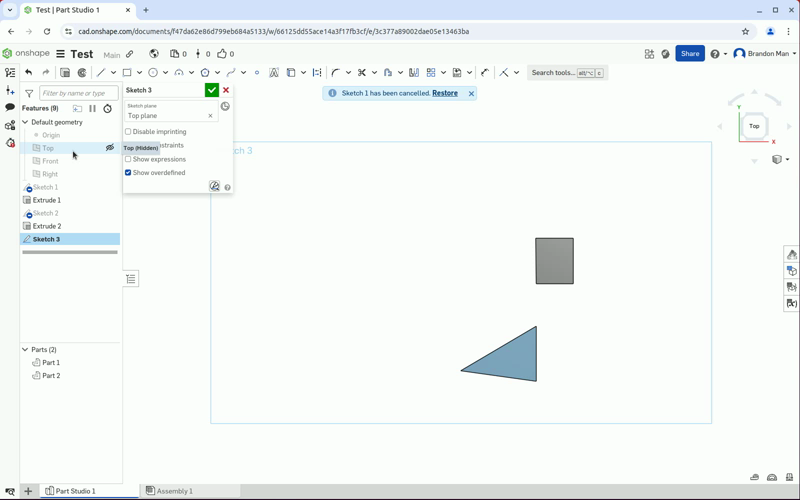
mouse_move(73, 352)
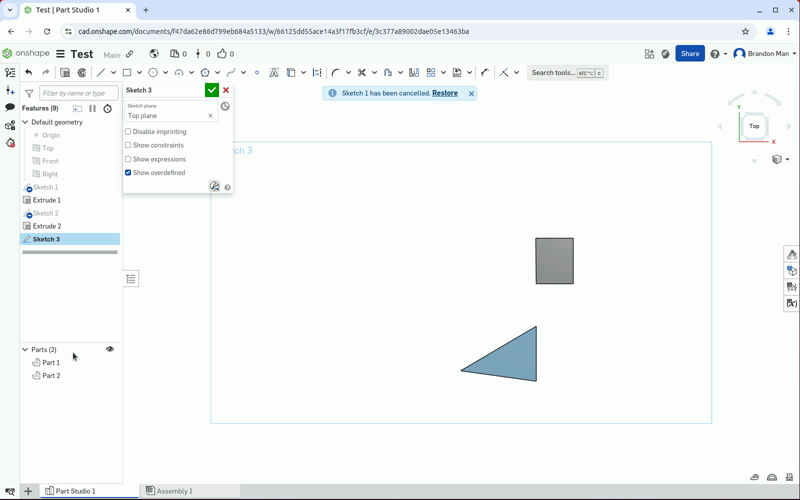
key(y)
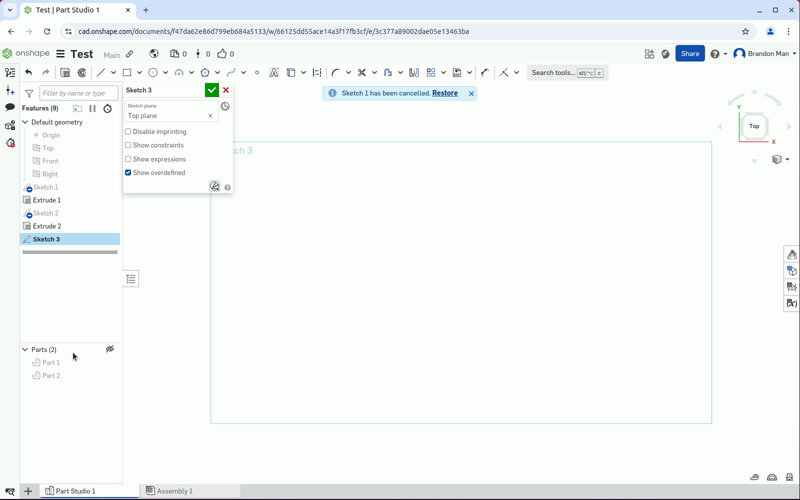
key(l)
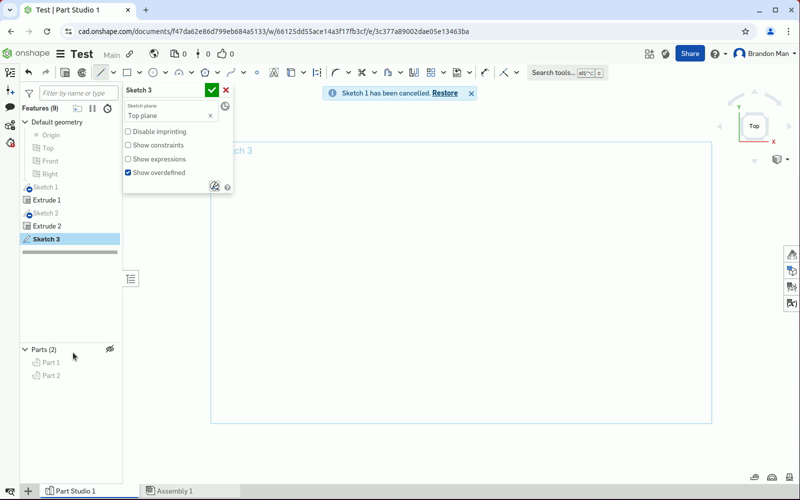
key_down(shift)
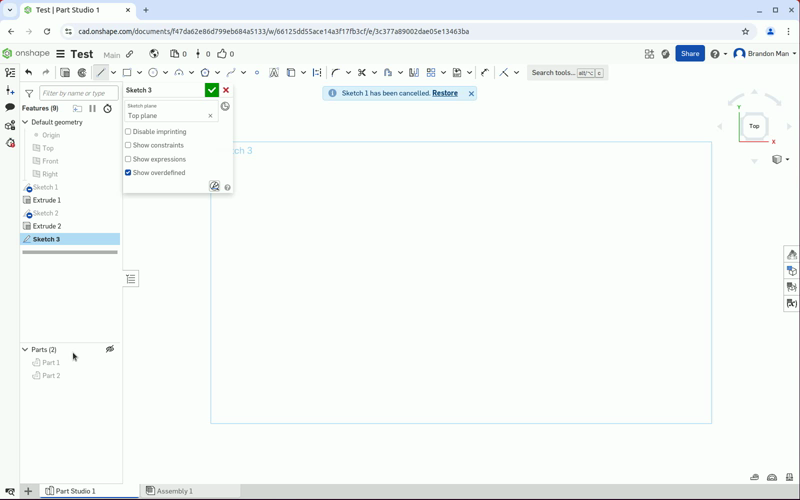
mouse_move(348, 282)
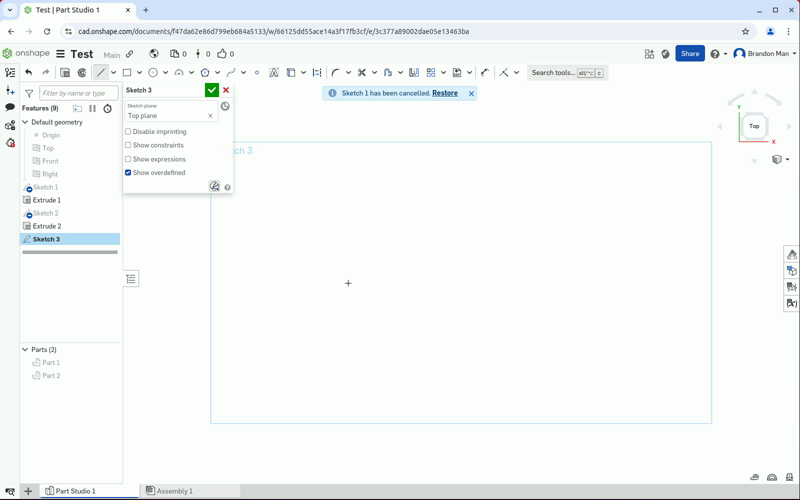
click(348, 282)
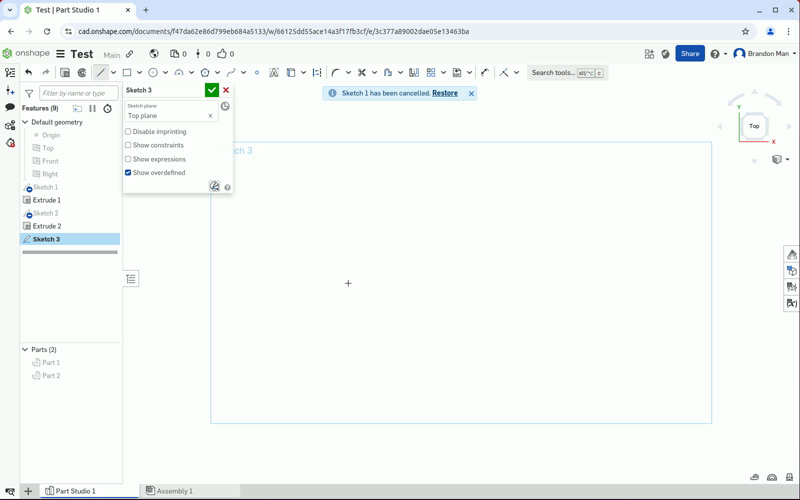
key_up(shift)
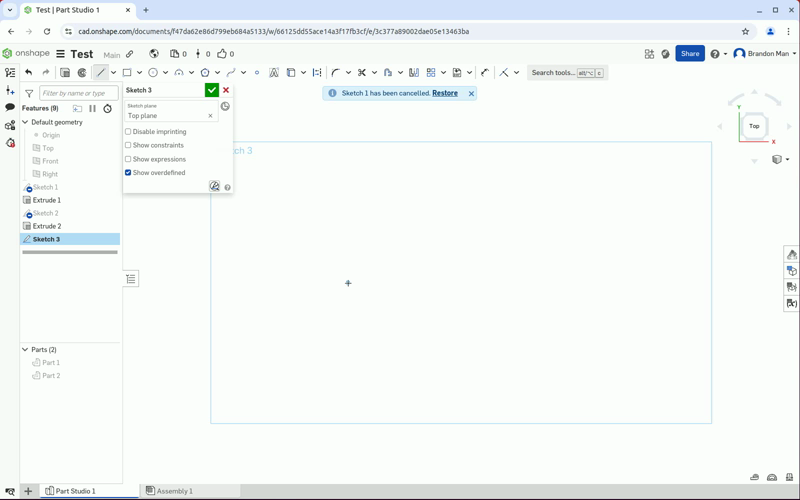
key_down(shift)
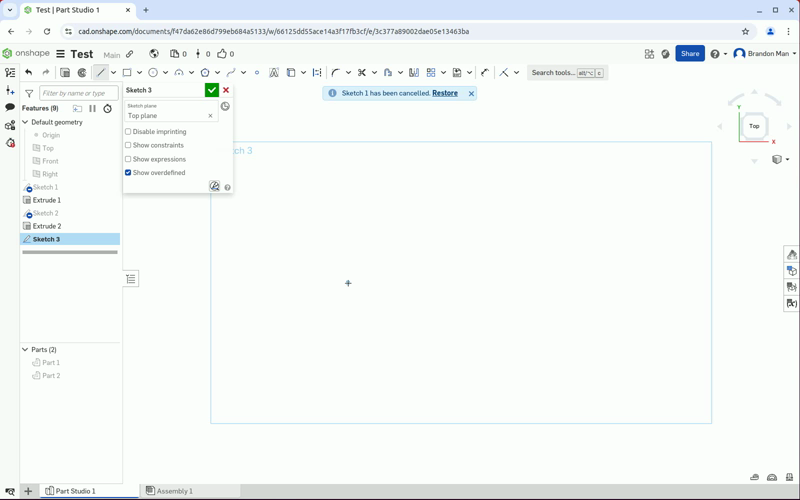
mouse_move(378, 282)
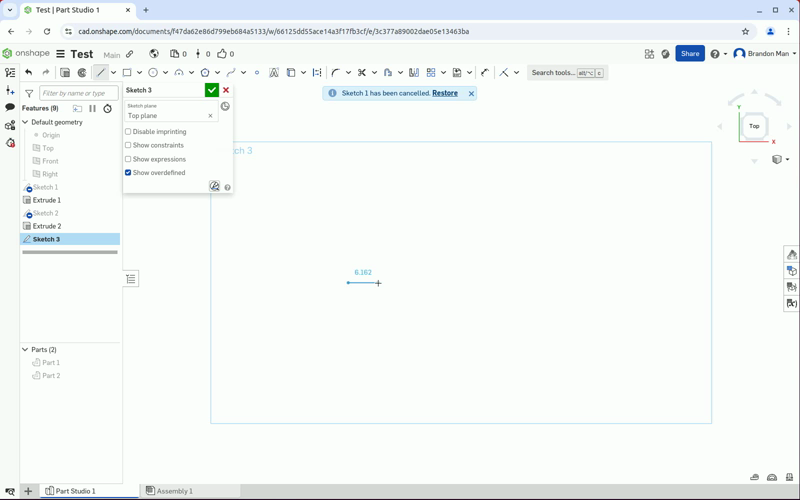
mouse_move(385, 282)
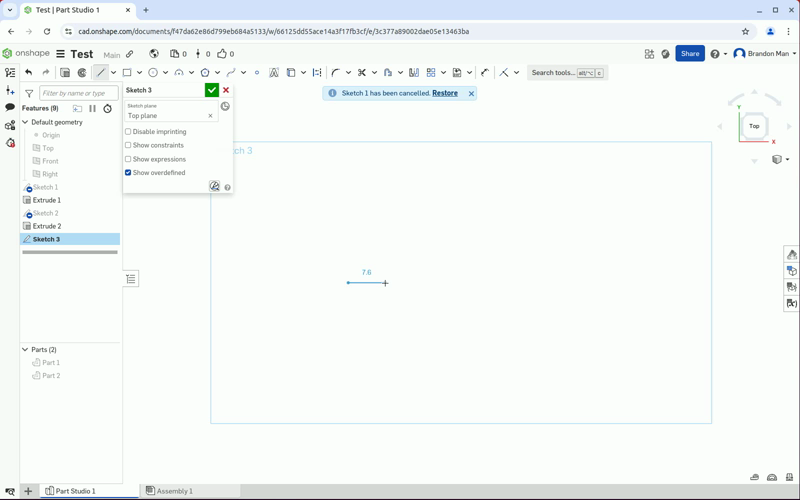
click(385, 282)
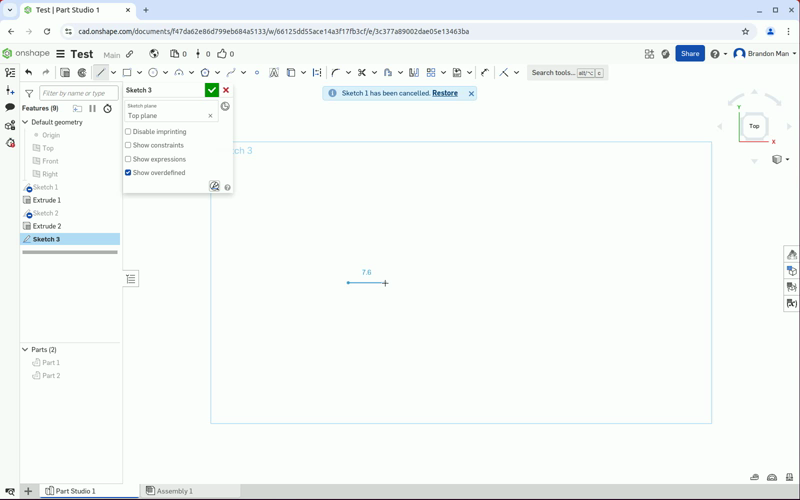
key_up(shift)
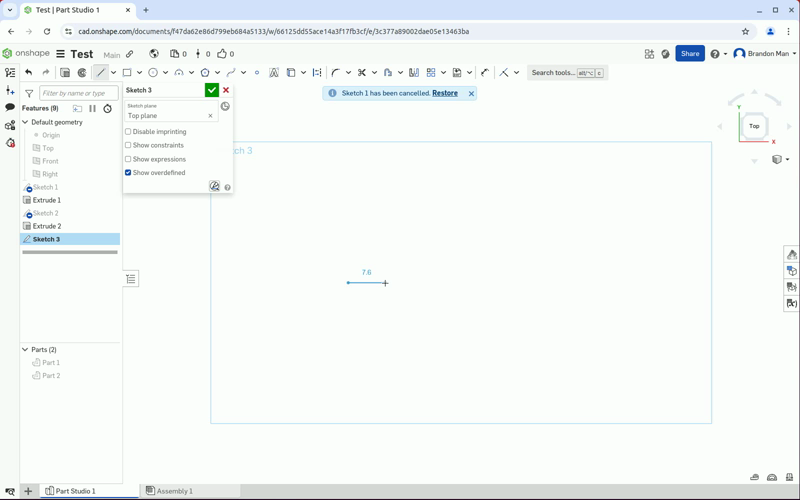
key_down(shift)
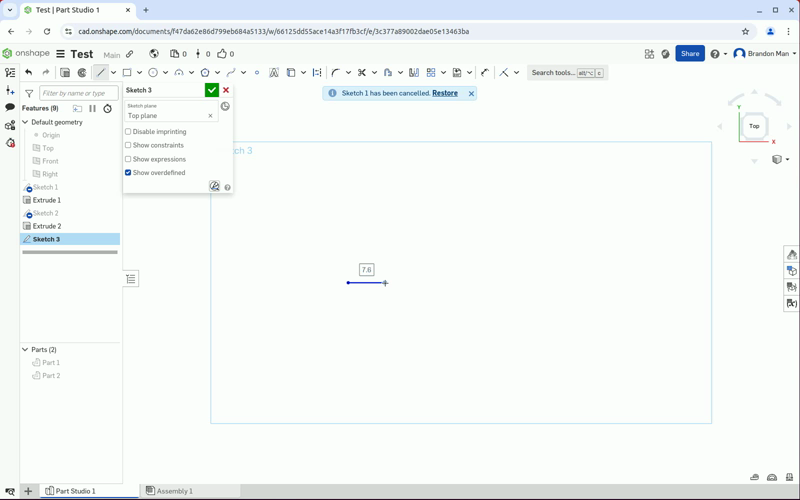
mouse_move(415, 282)
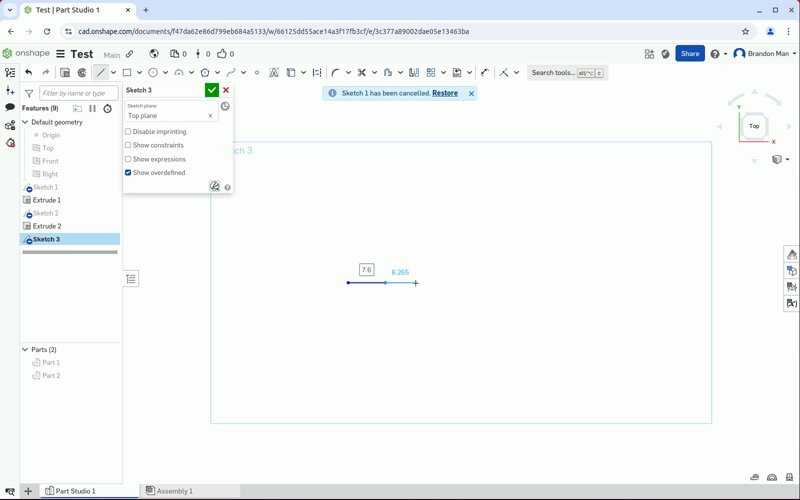
mouse_move(385, 238)
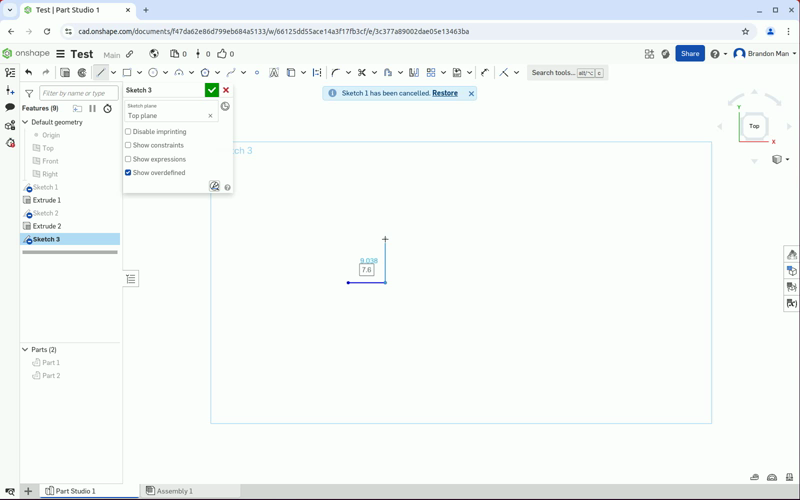
click(385, 238)
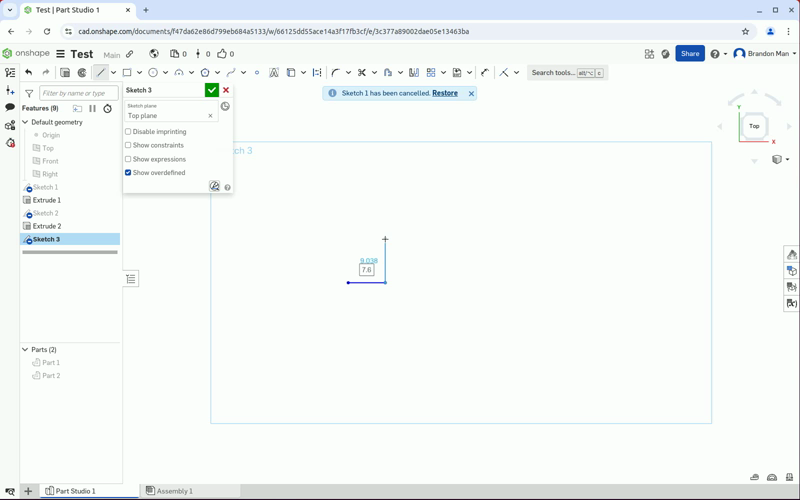
key_up(shift)
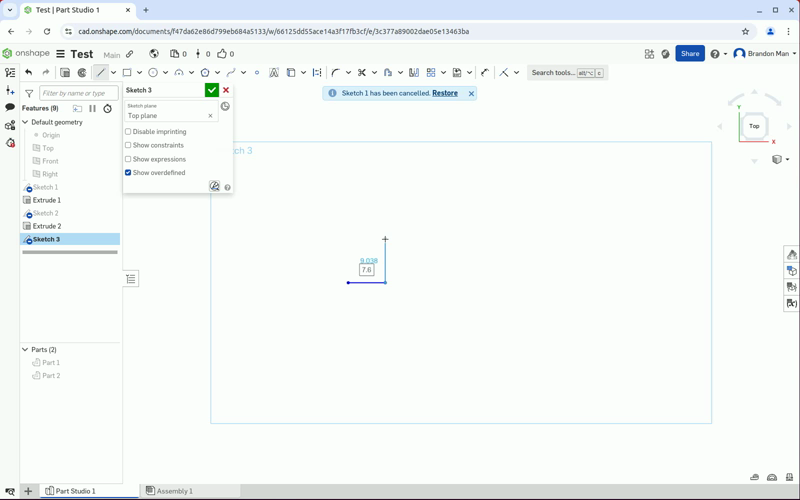
key_down(shift)
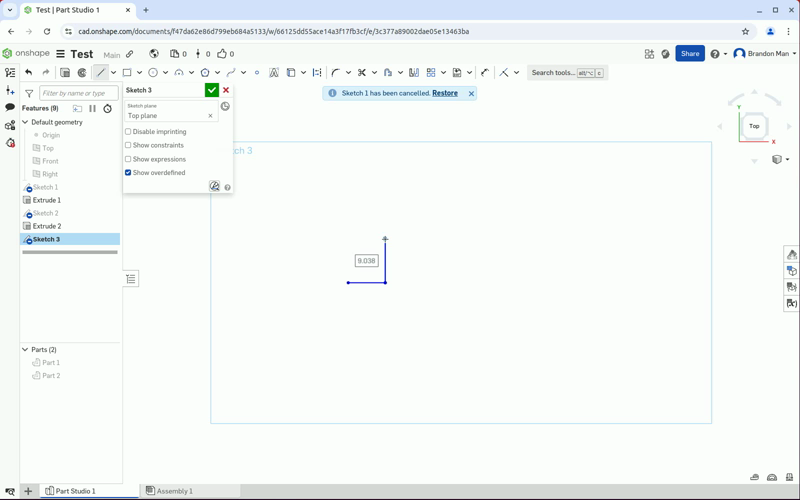
mouse_move(415, 238)
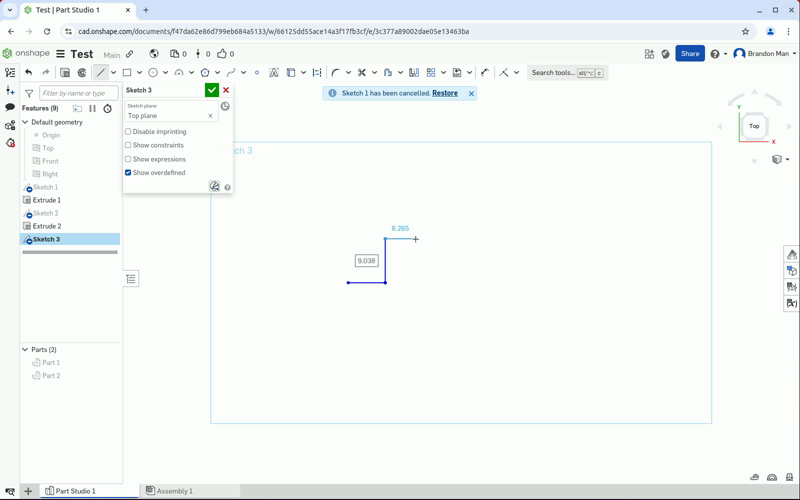
mouse_move(348, 238)
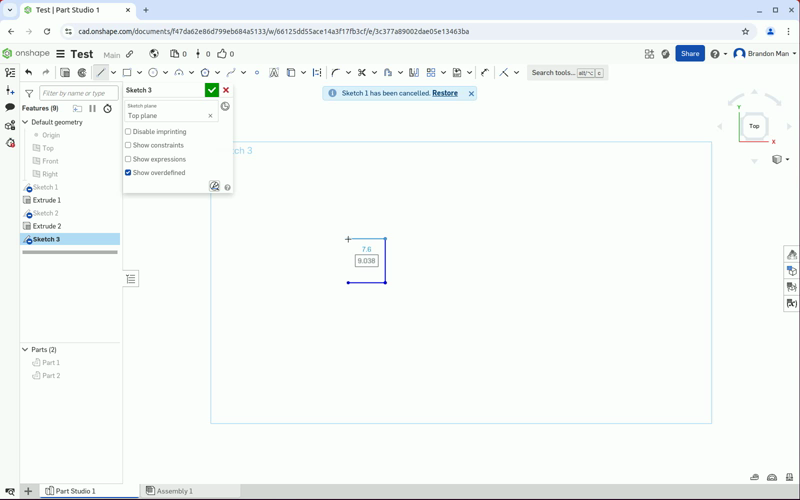
click(348, 238)
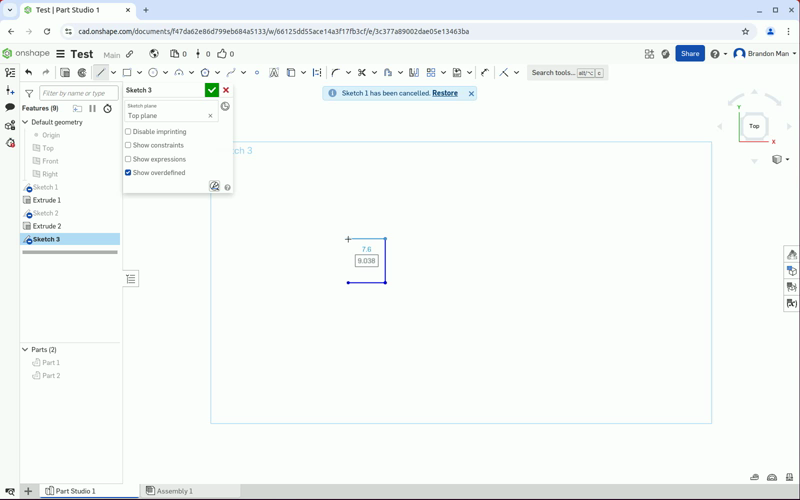
key_up(shift)
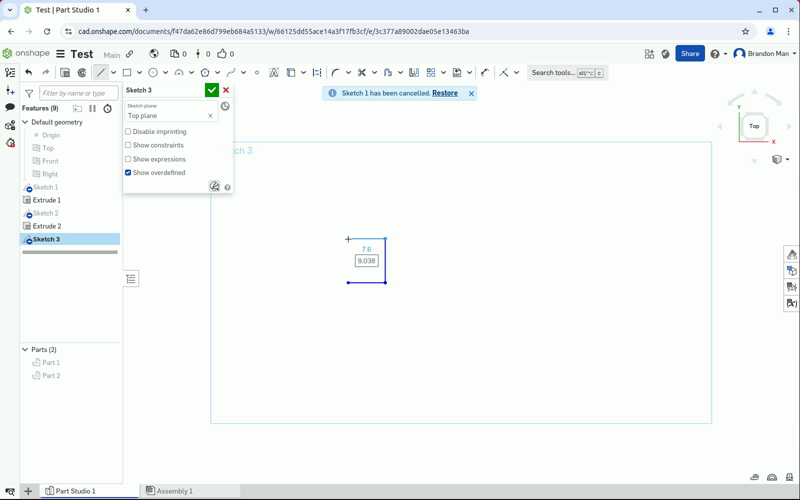
mouse_move(378, 238)
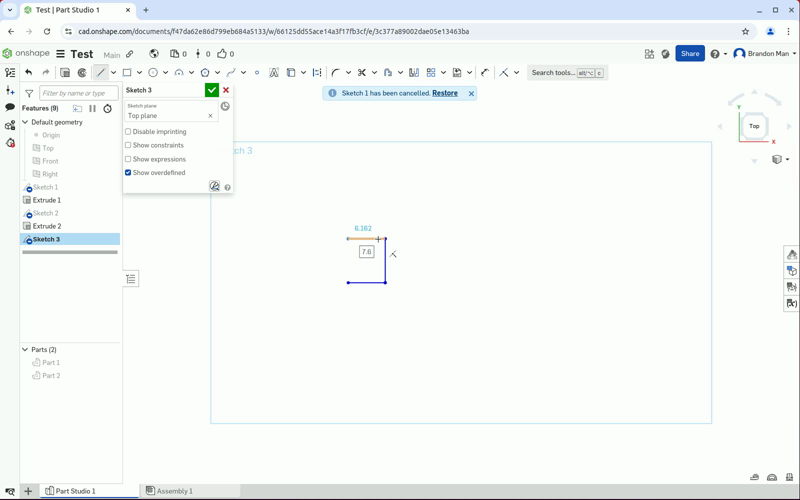
key_down(shift)
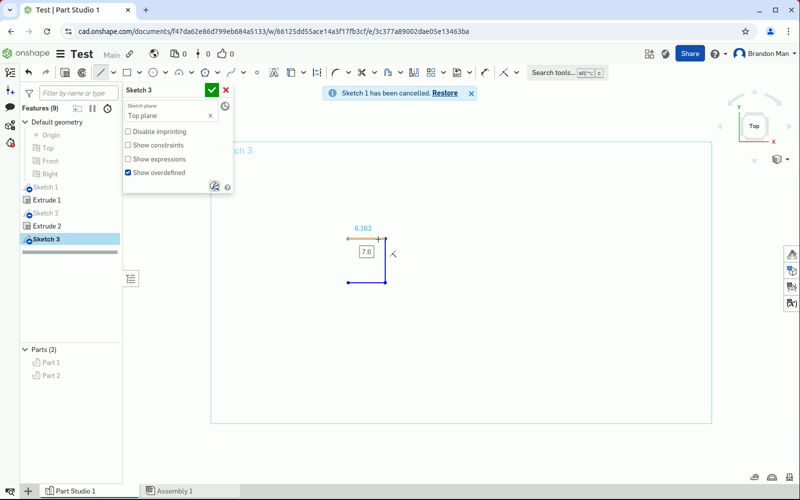
mouse_move(348, 282)
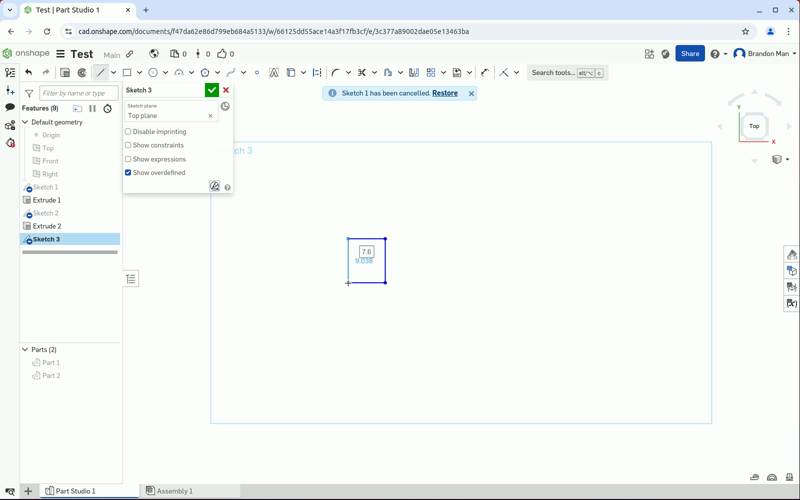
key_up(shift)
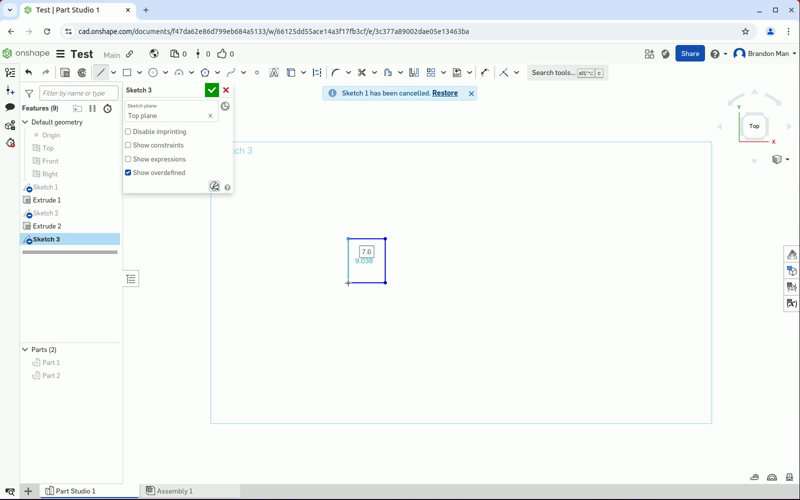
click(348, 282)
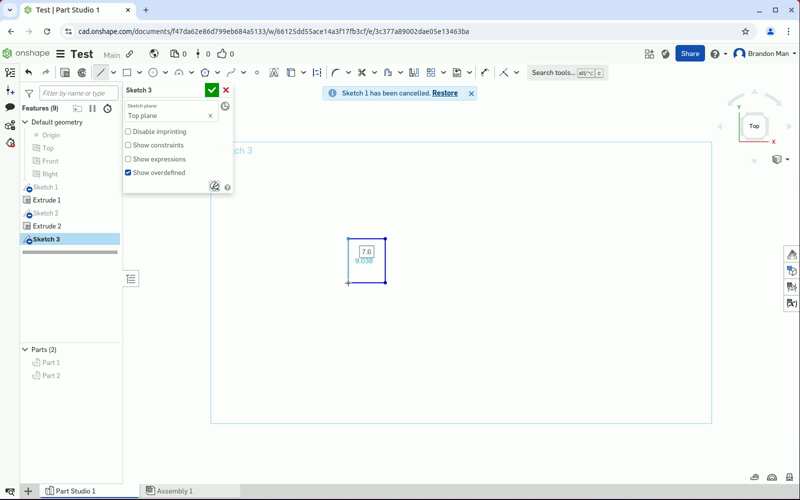
key(esc)
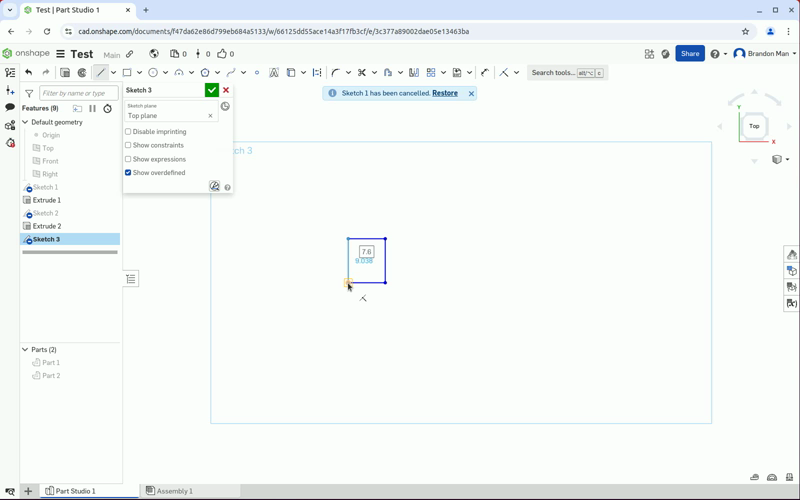
mouse_move(373, 270)
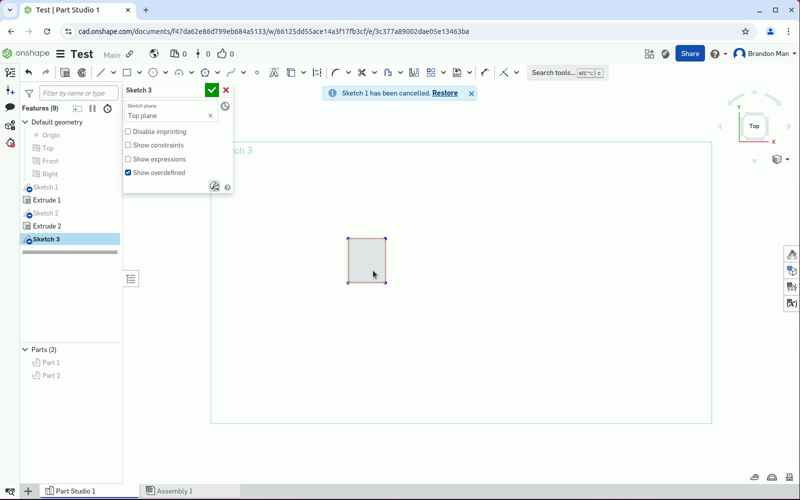
scroll(6)
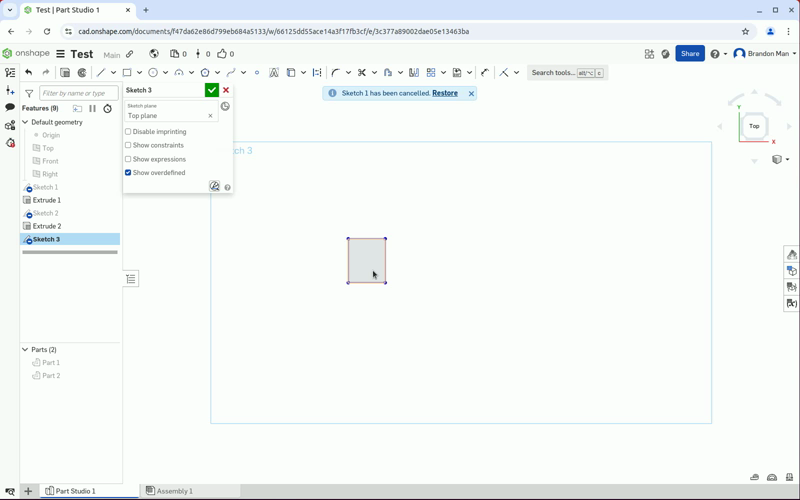
scroll(6)
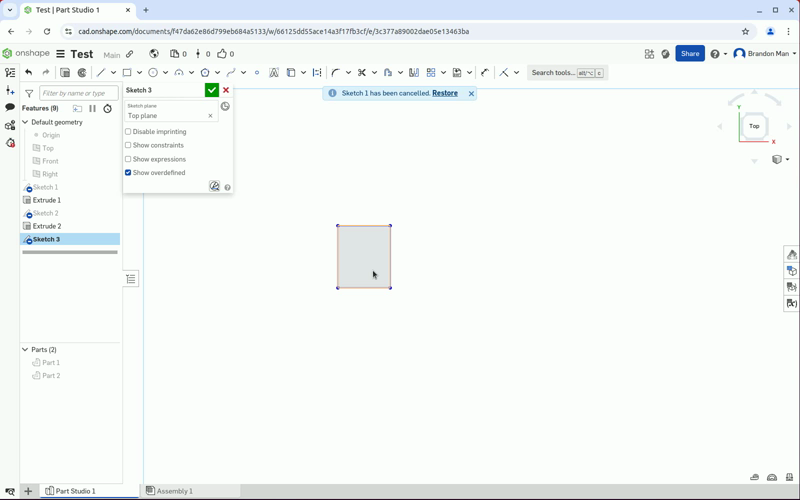
scroll(6)
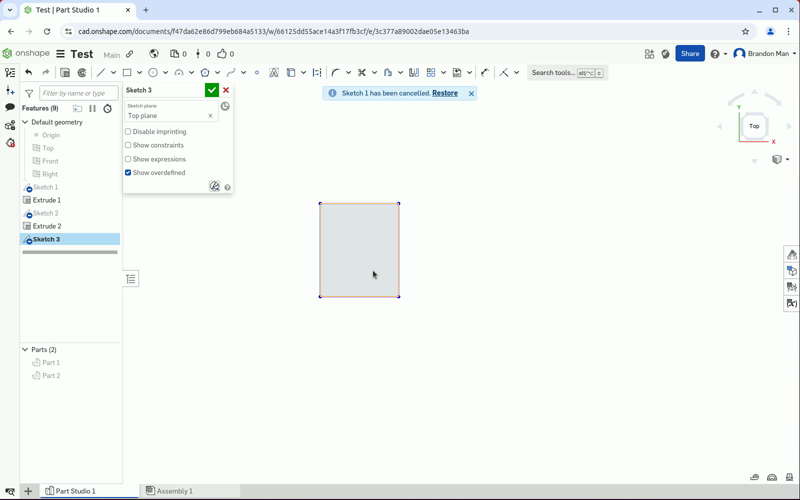
scroll(6)
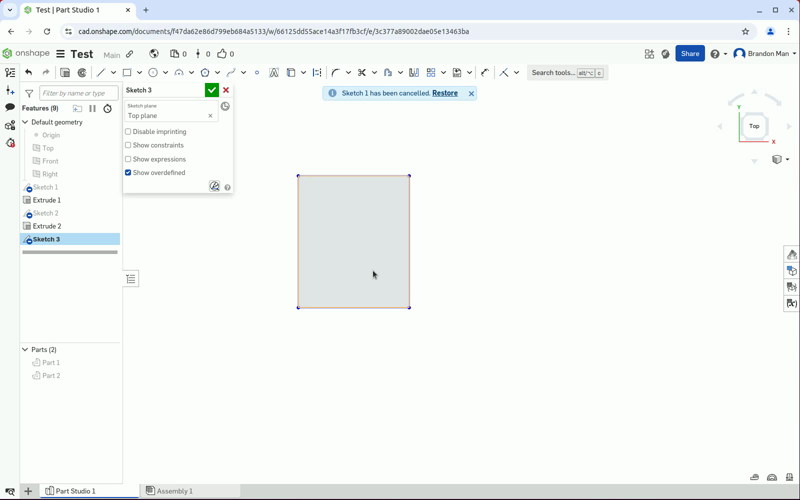
scroll(6)
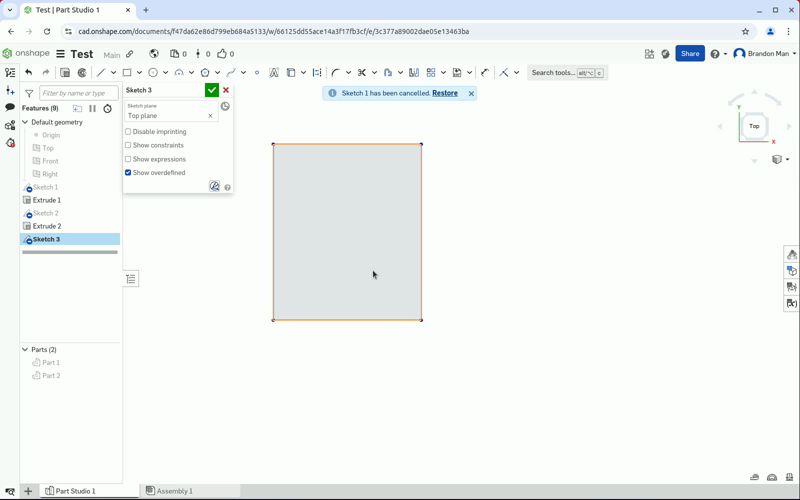
scroll(6)
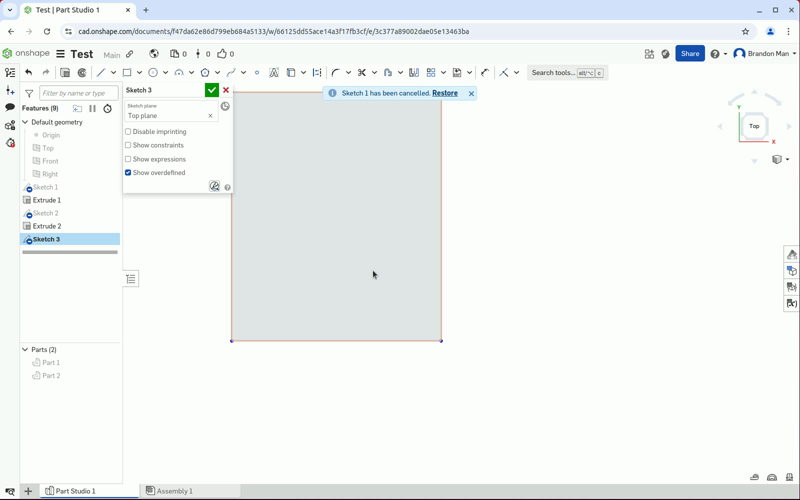
scroll(6)
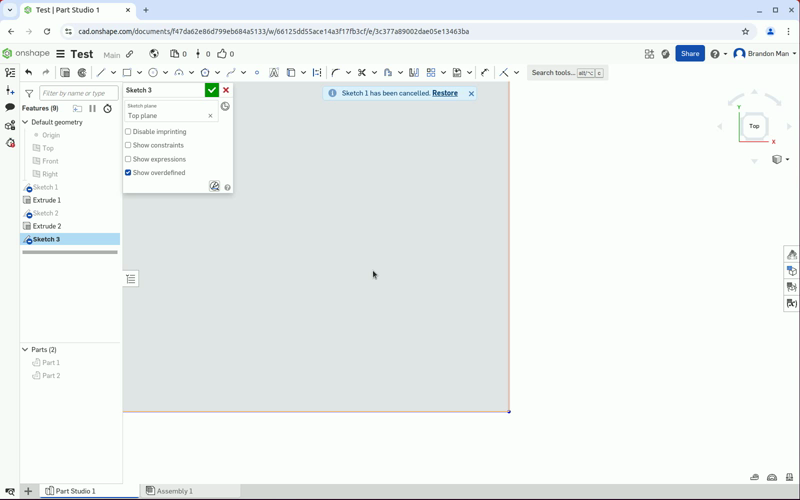
click(373, 270)
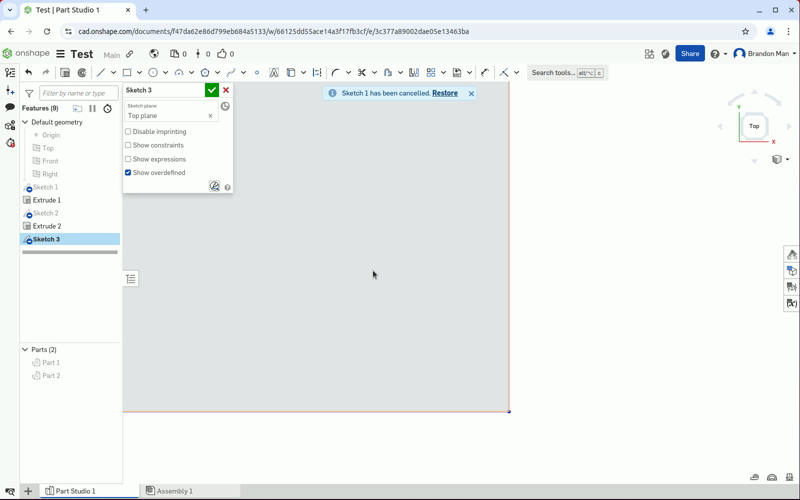
scroll(-6)
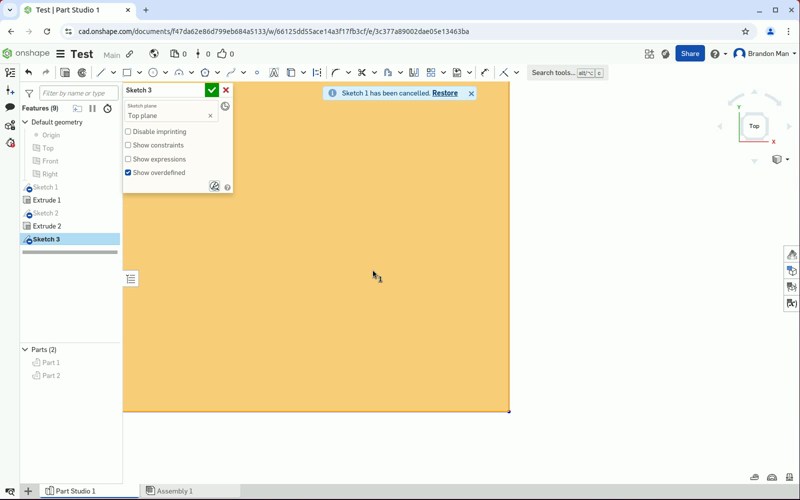
scroll(-6)
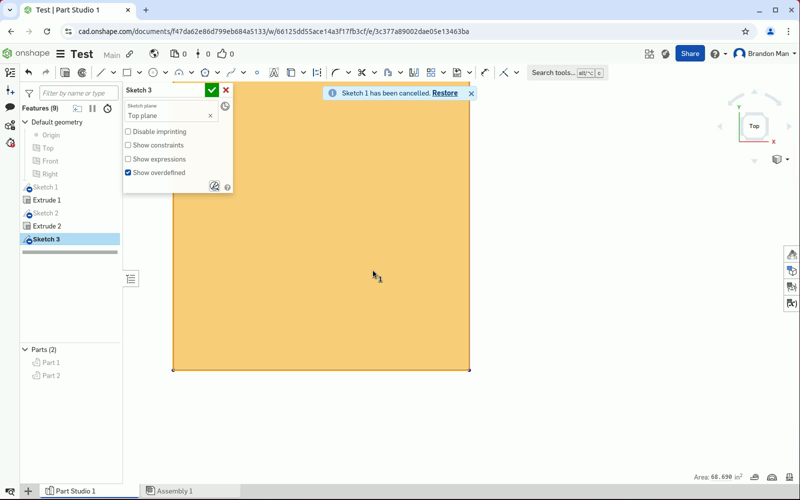
scroll(-6)
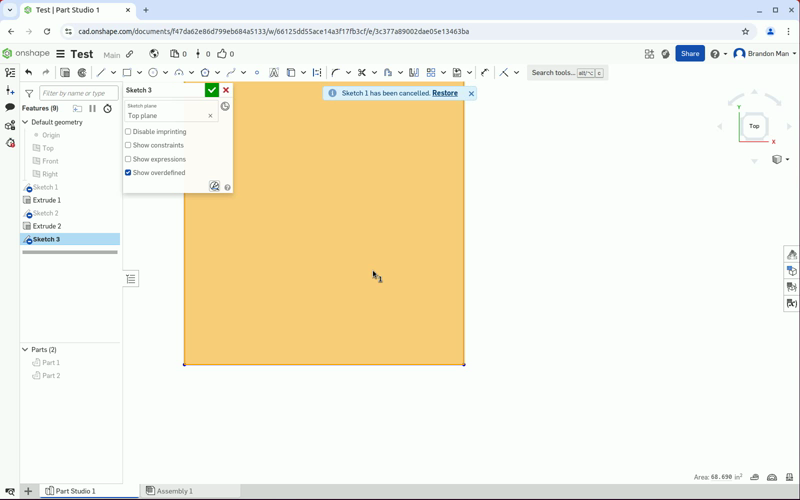
scroll(-6)
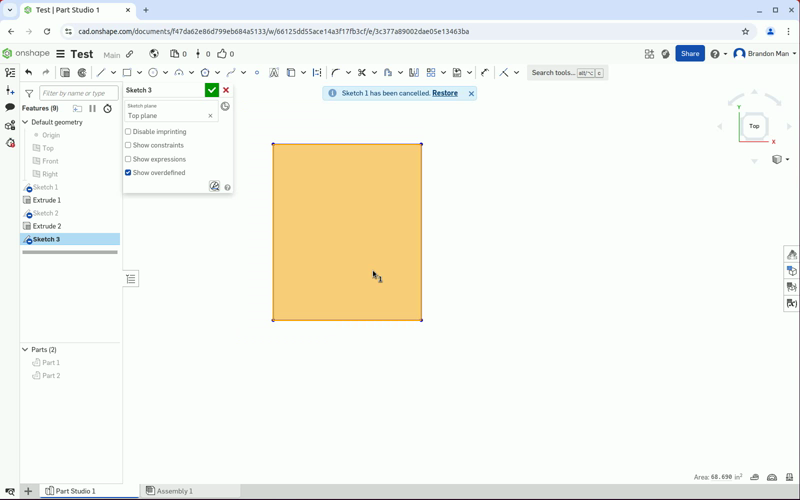
scroll(-6)
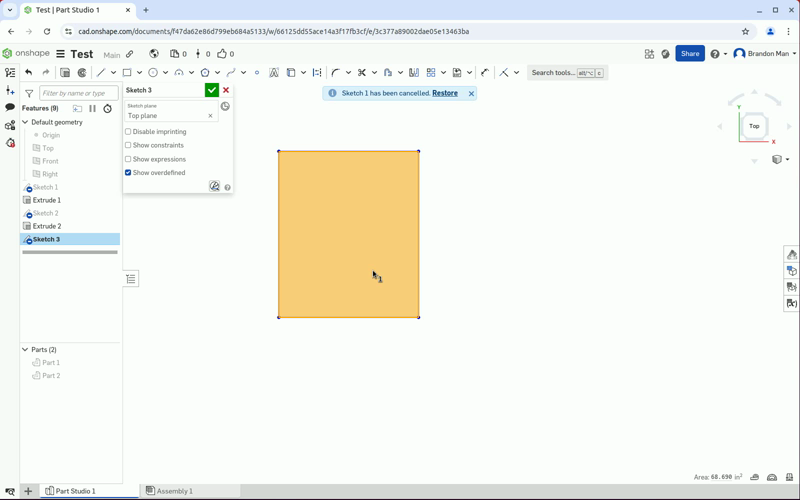
scroll(-6)
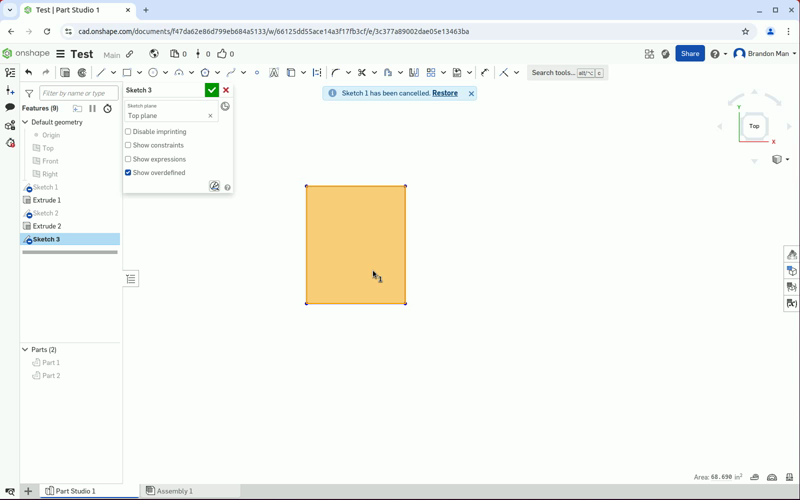
scroll(-6)
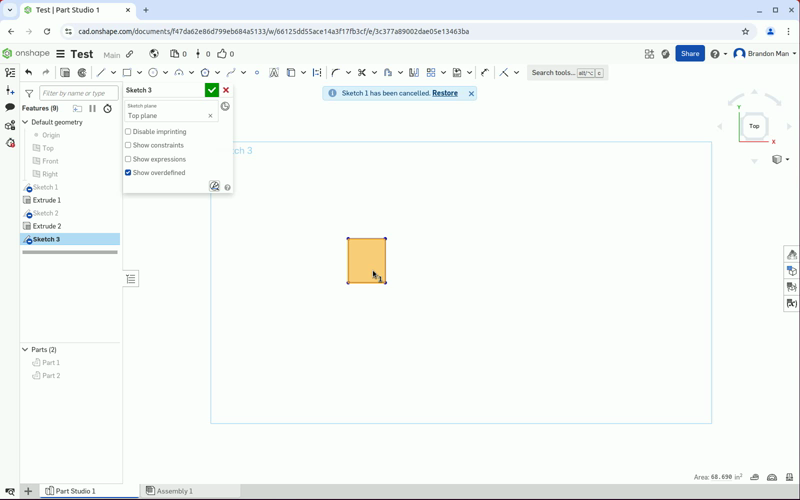
mouse_move(73, 352)
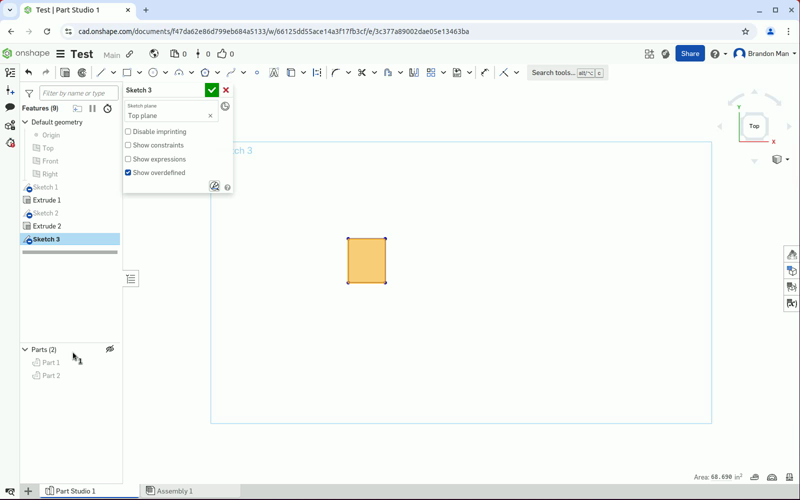
key(shift+y)
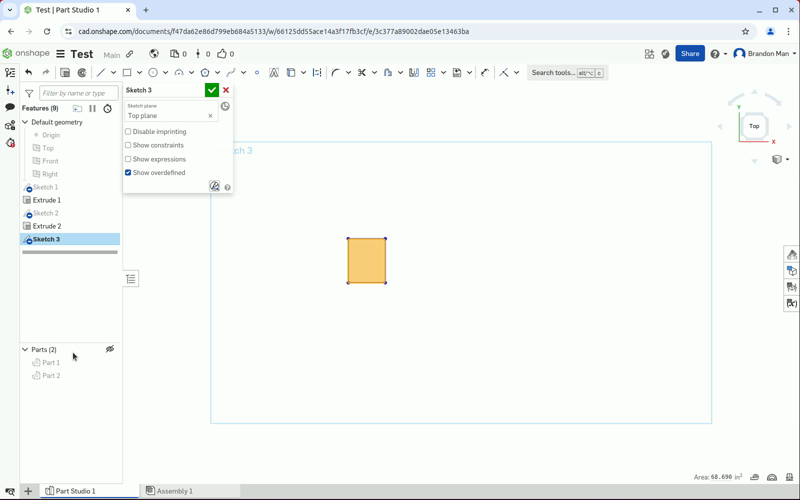
key(shift+e)
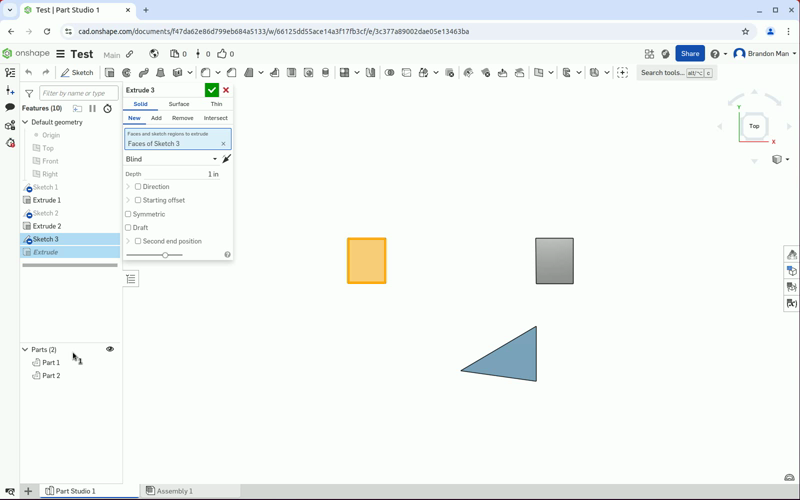
mouse_move(143, 106)
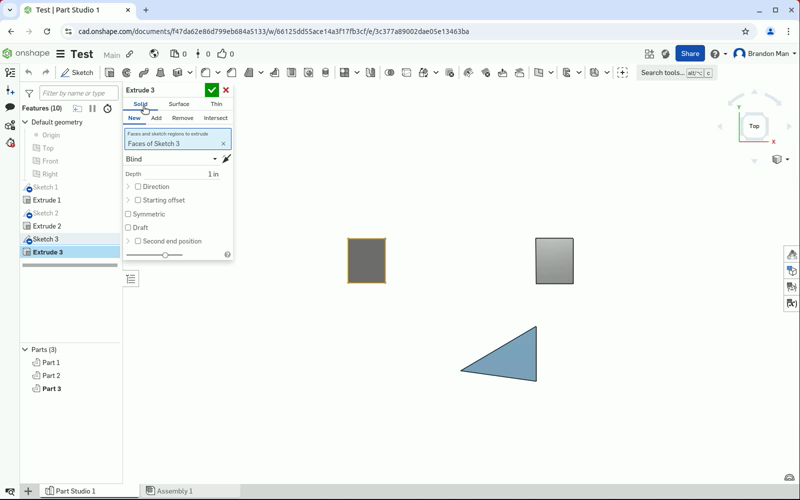
click(143, 106)
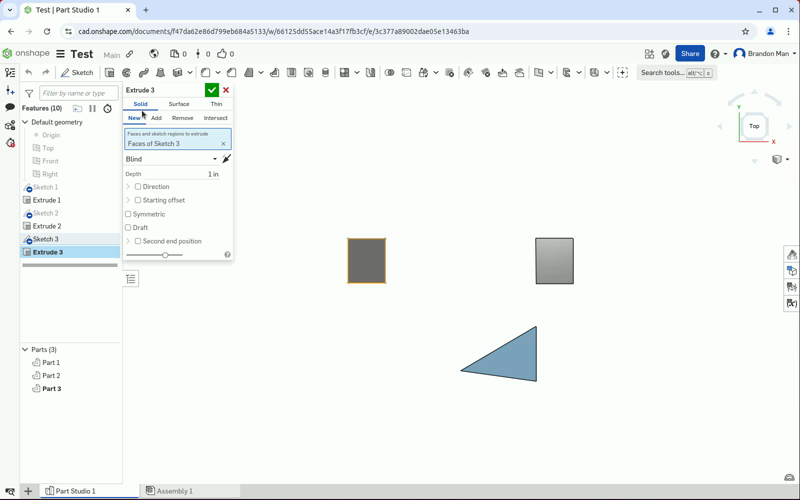
mouse_move(137, 120)
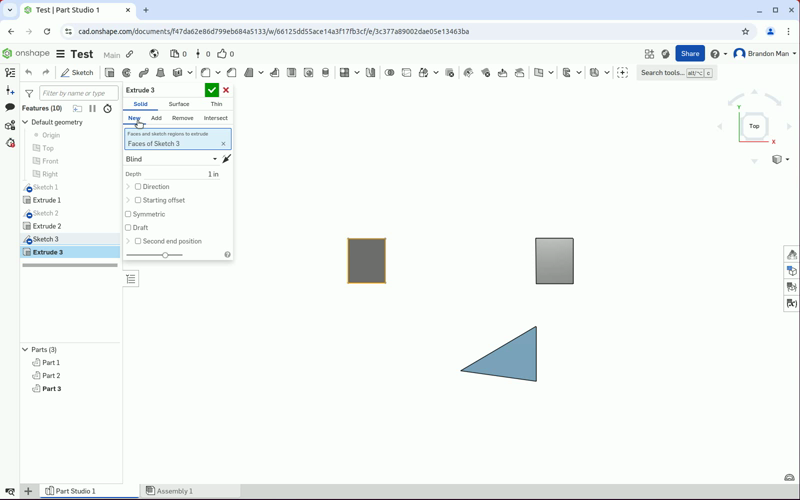
click(137, 120)
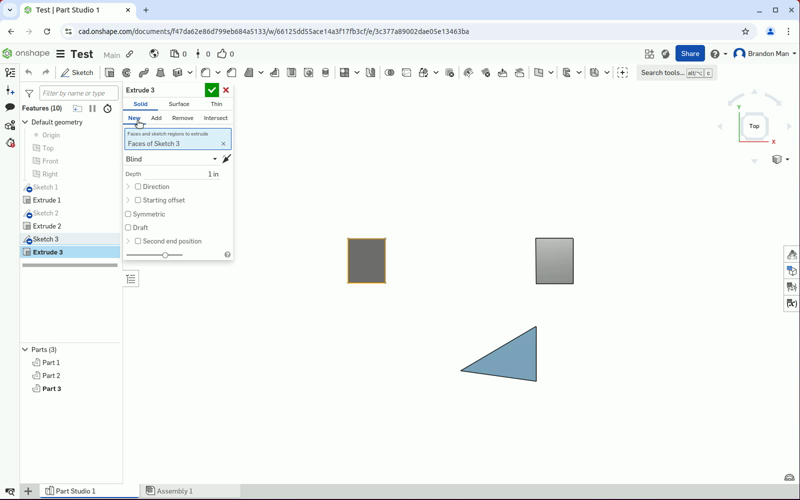
key(tab, 4)
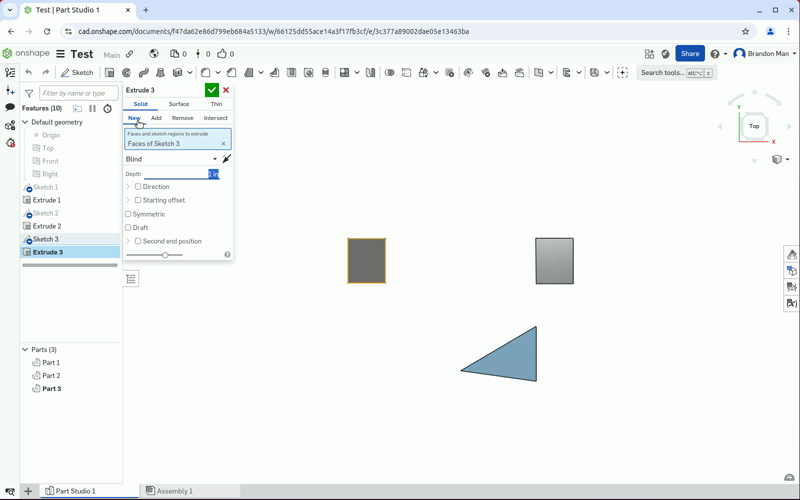
text(2.166)
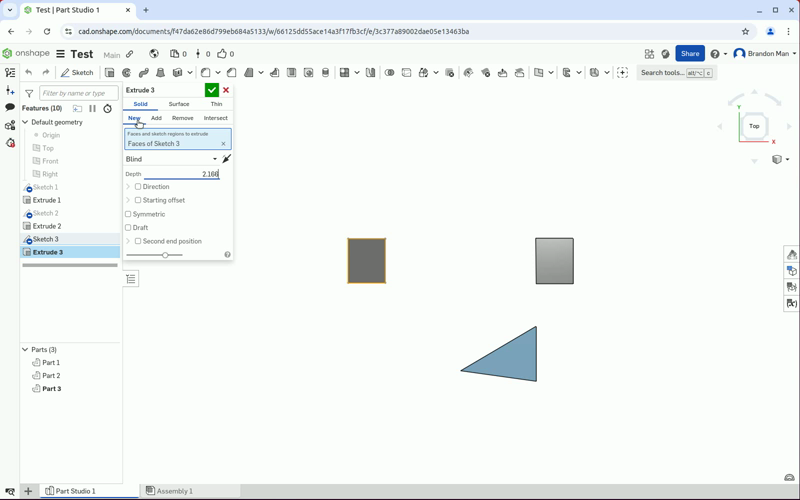
key(enter)
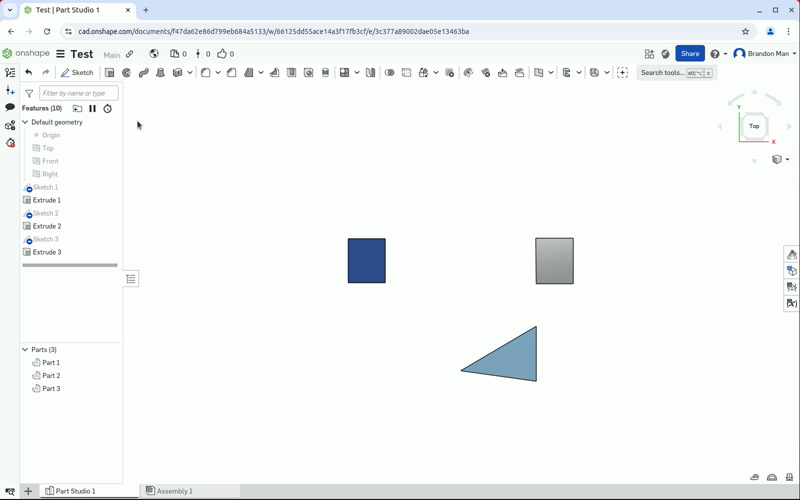
key(shift+h)
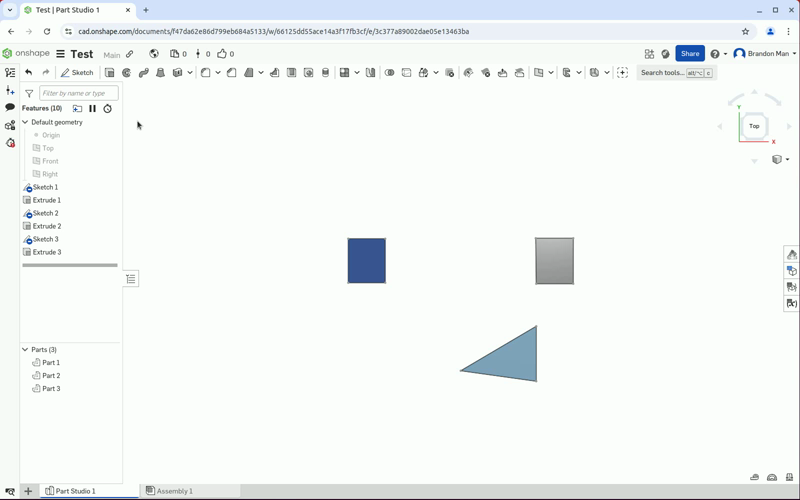
key(shift+h)
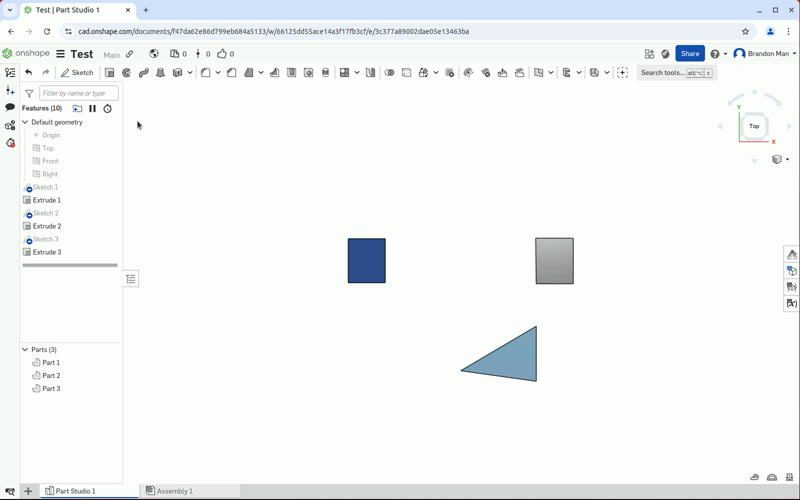
mouse_move(73, 189)
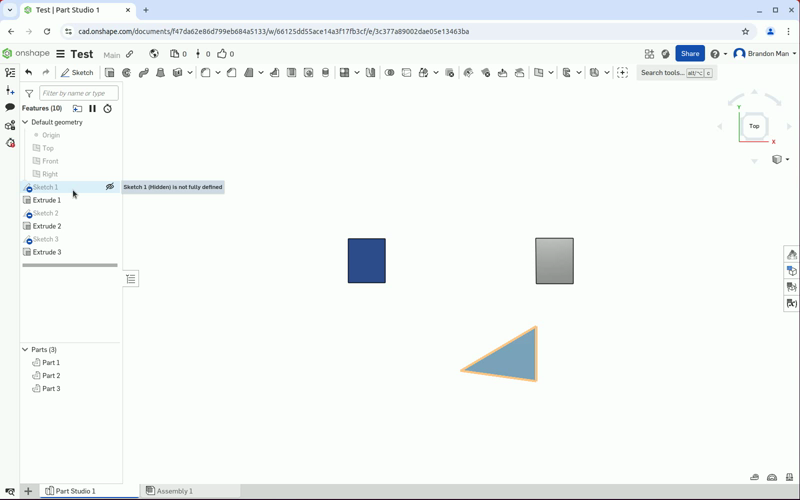
click(73, 189)
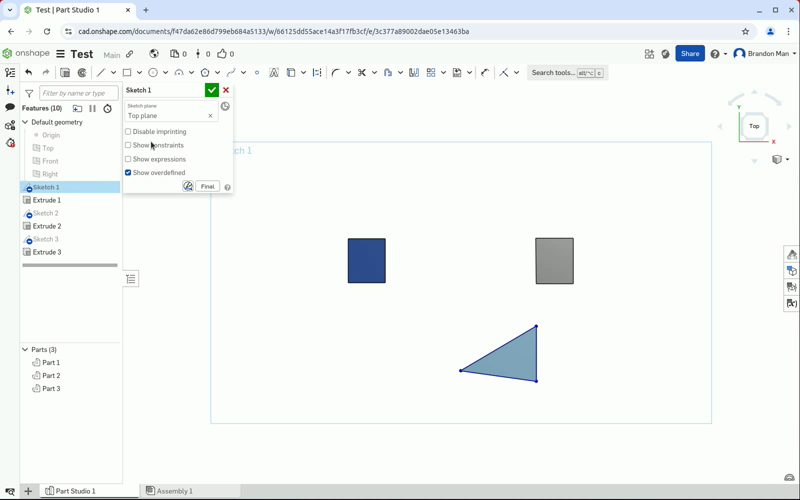
mouse_move(229, 92)
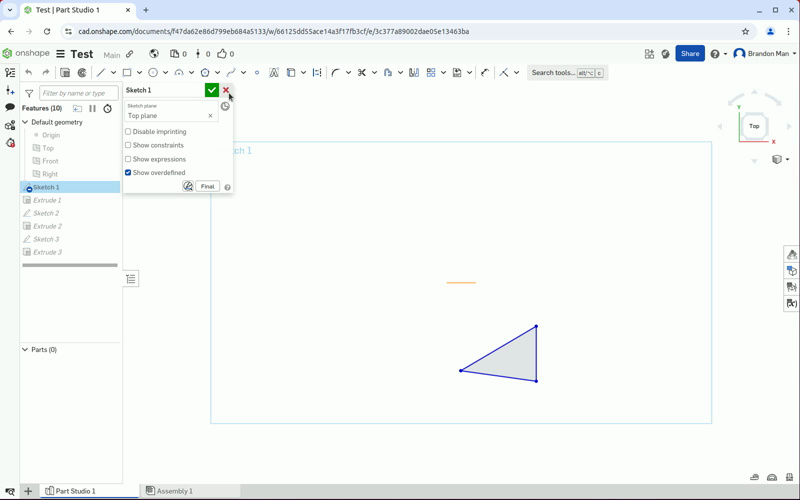
click(229, 92)
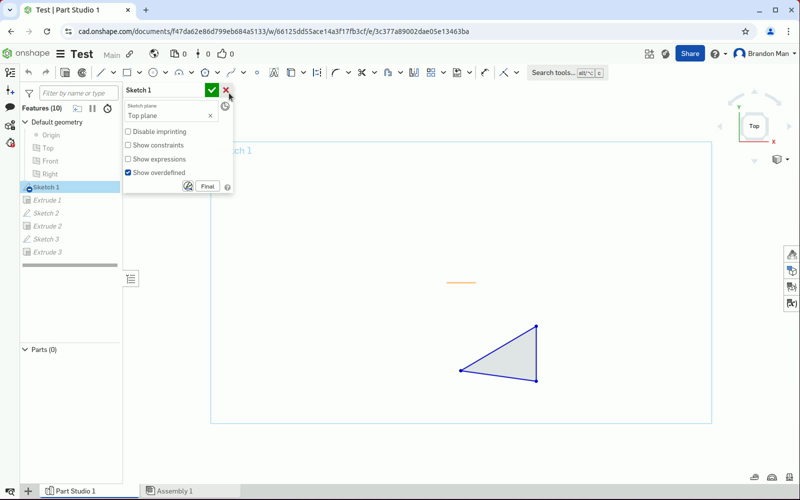
key(shift+s)
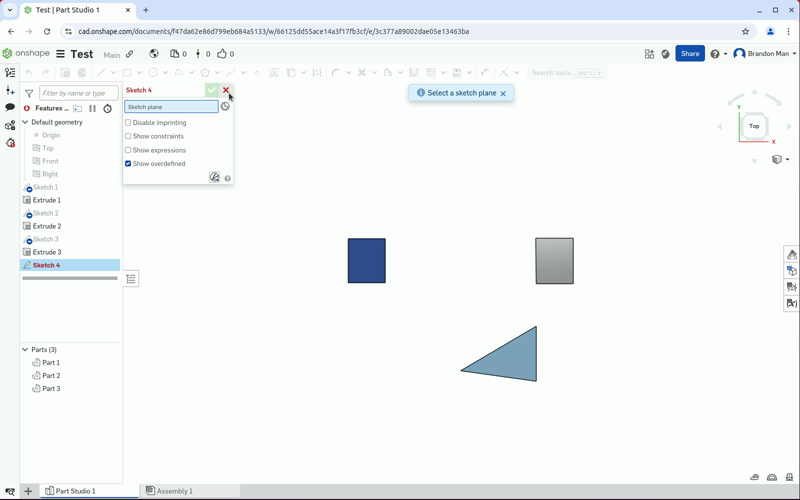
mouse_move(73, 150)
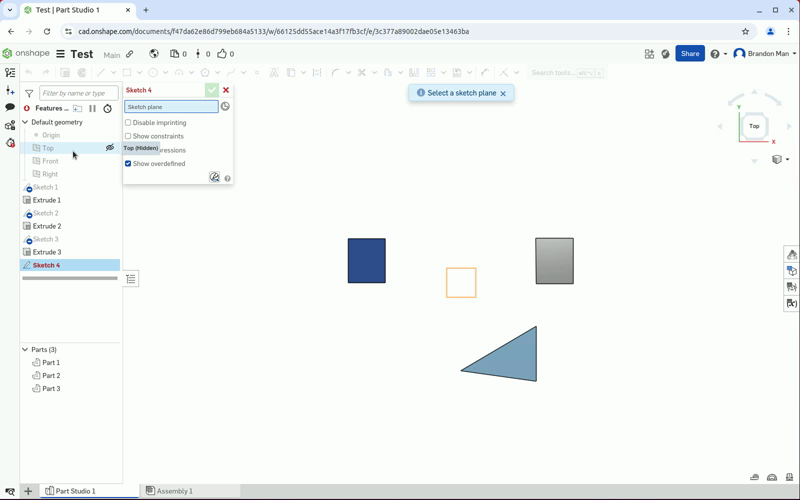
click(73, 150)
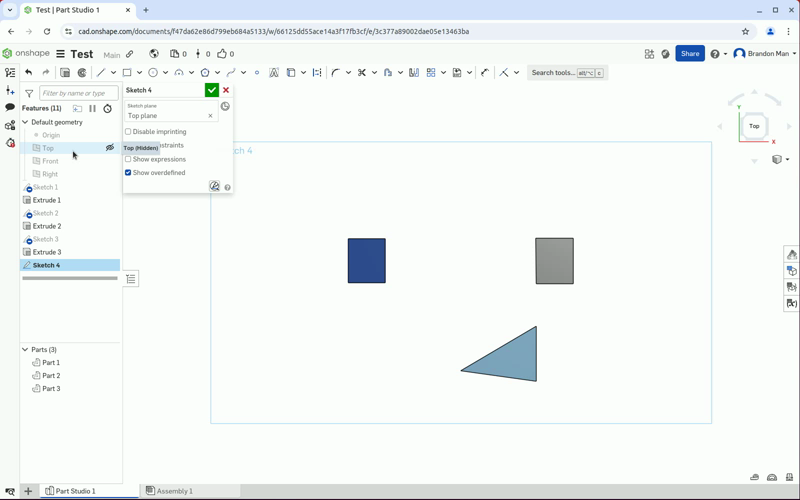
mouse_move(73, 352)
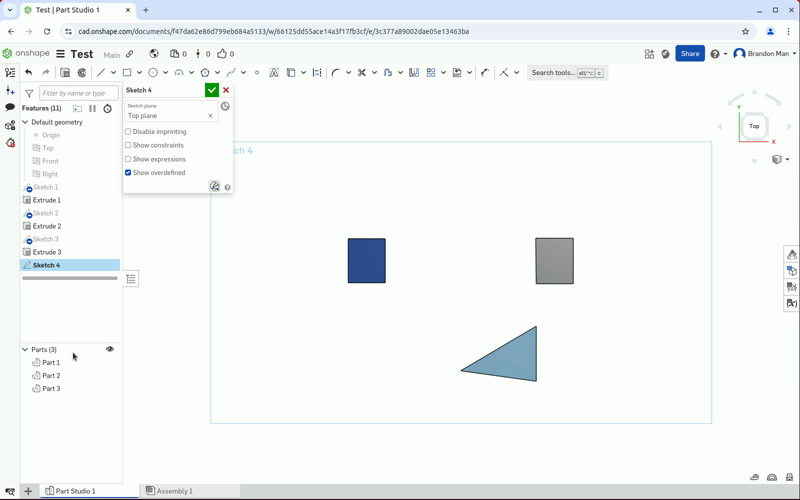
key(y)
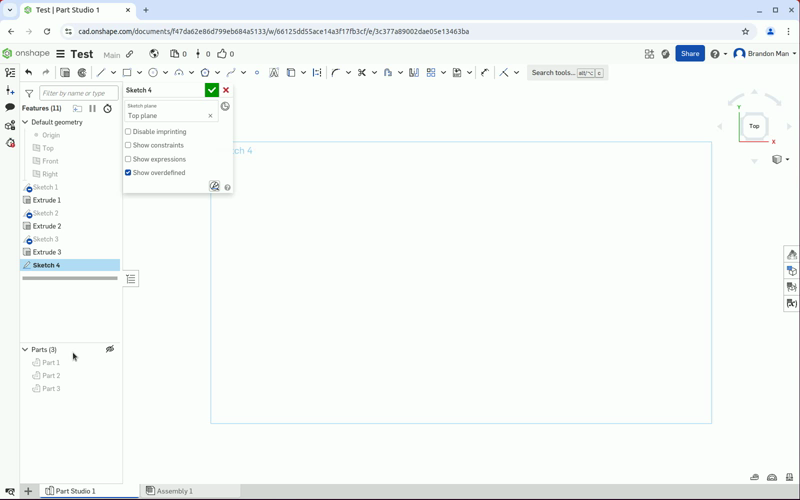
key(l)
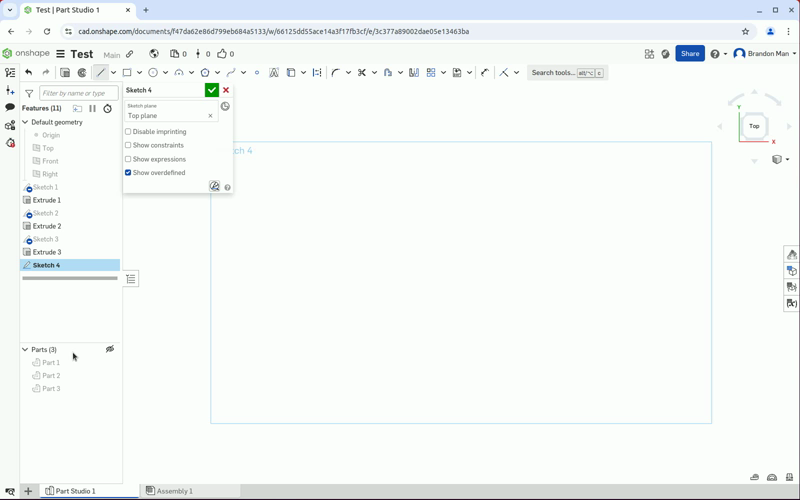
key_down(shift)
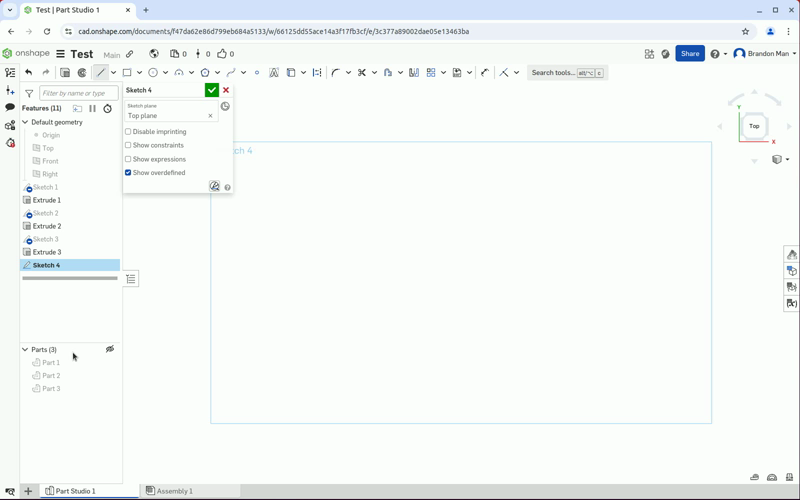
mouse_move(385, 382)
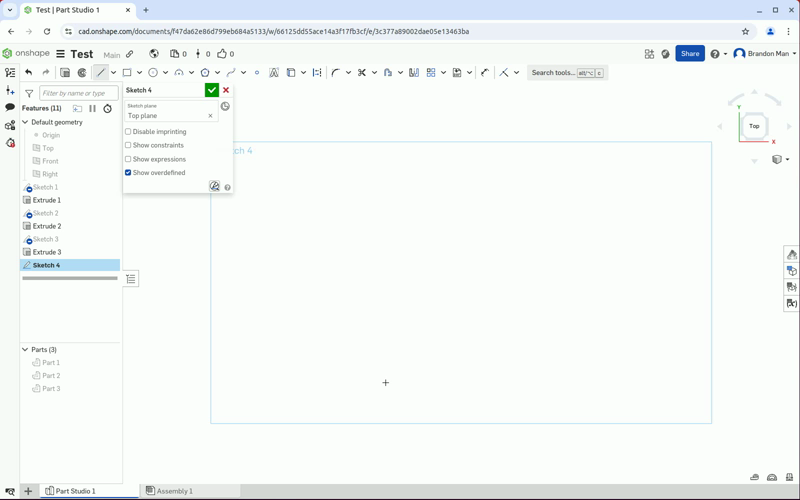
click(385, 382)
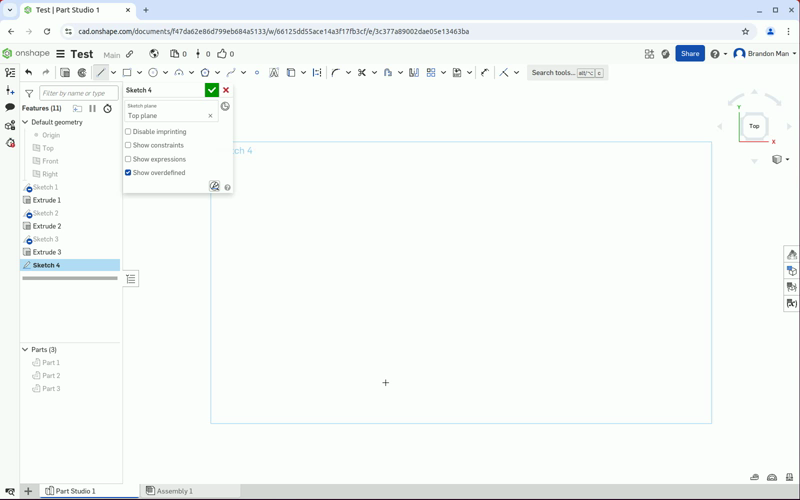
key_up(shift)
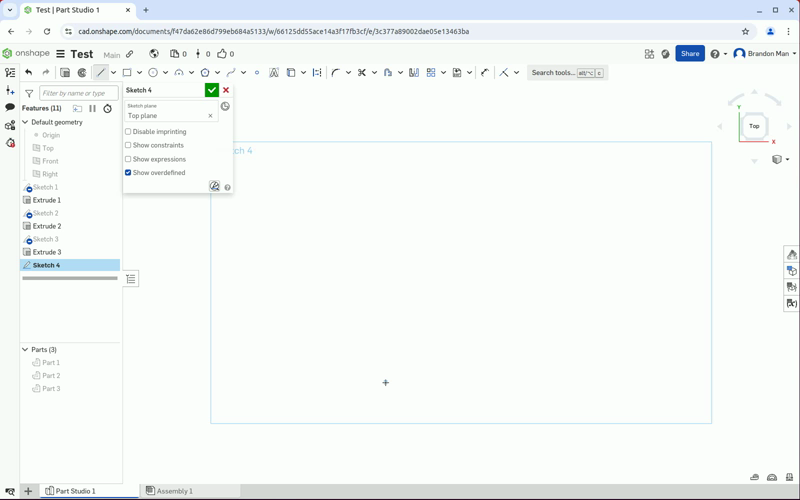
key_down(shift)
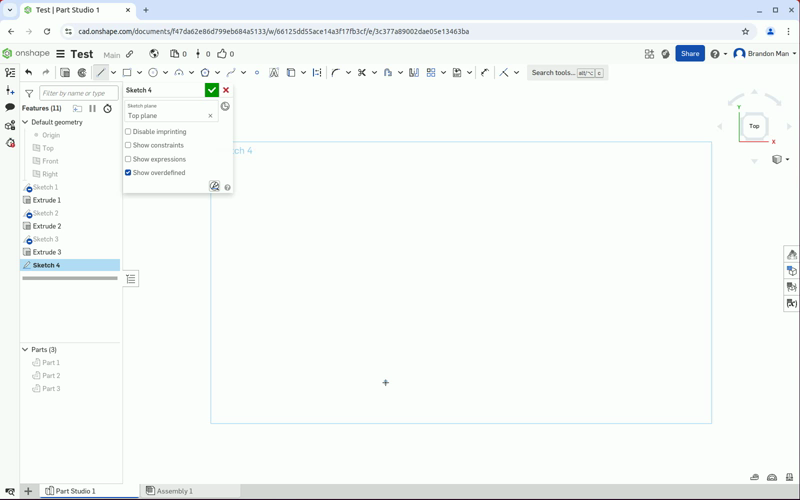
mouse_move(462, 371)
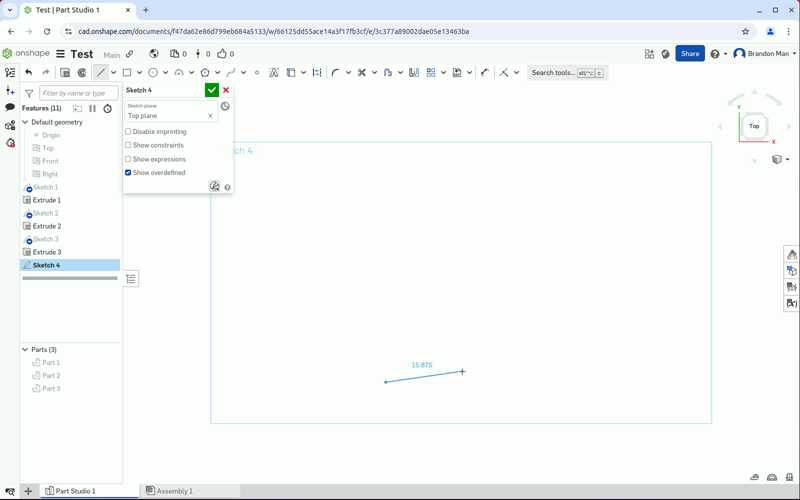
click(462, 371)
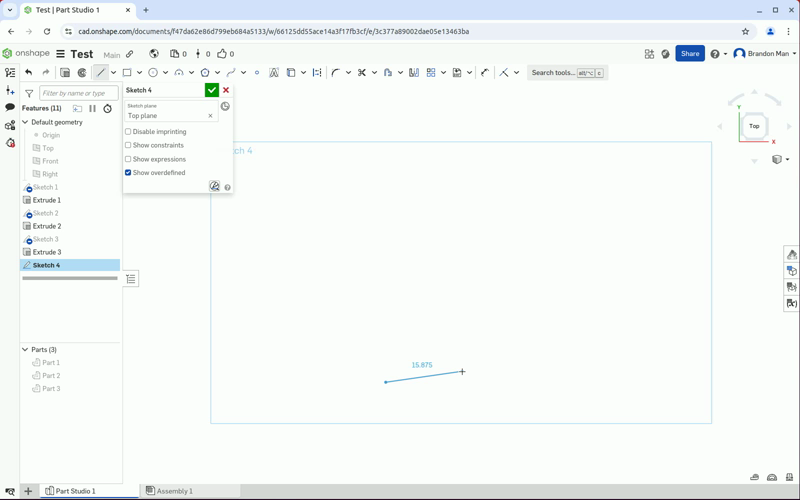
key_up(shift)
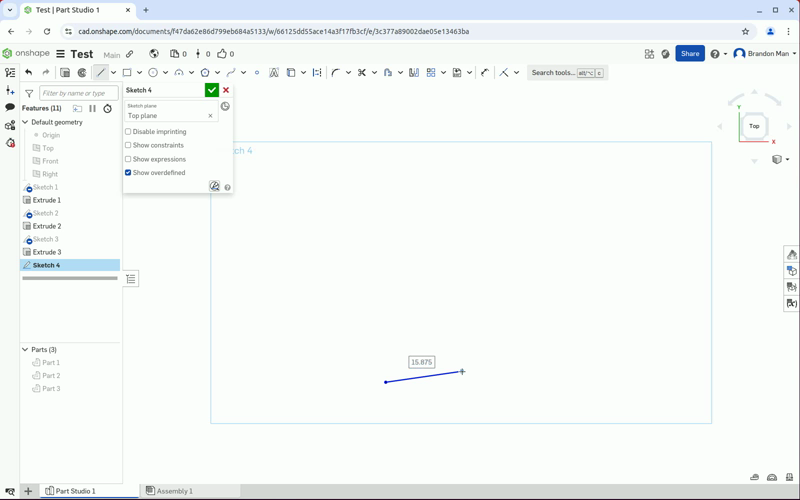
key_down(shift)
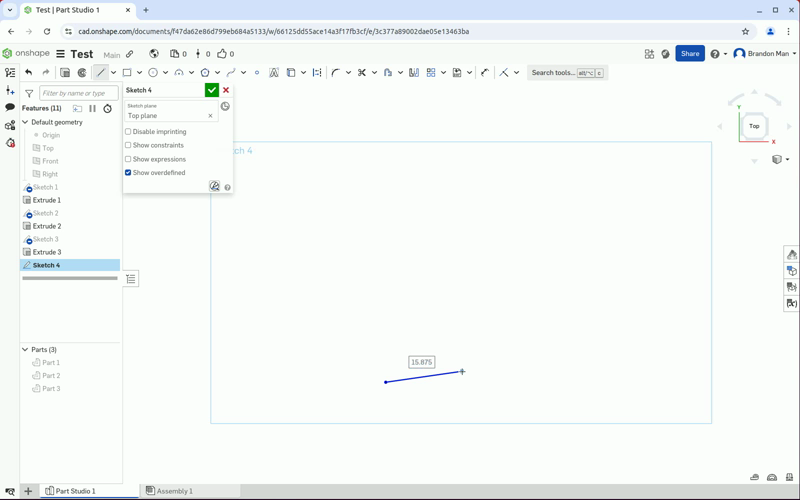
mouse_move(385, 327)
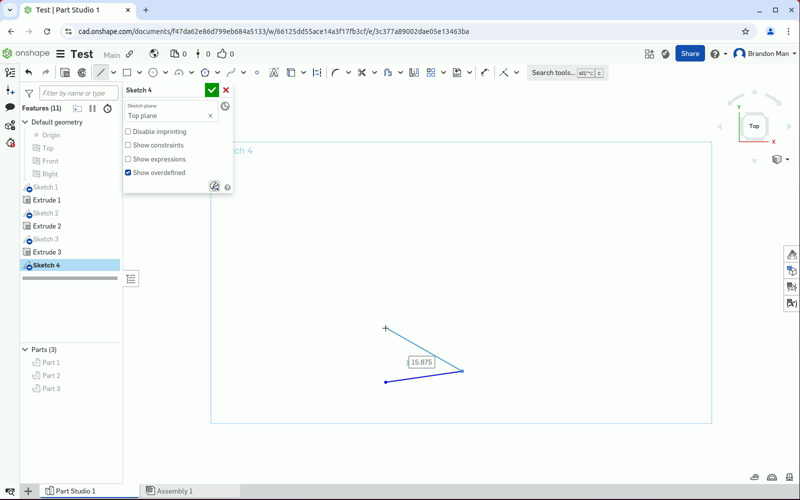
click(385, 327)
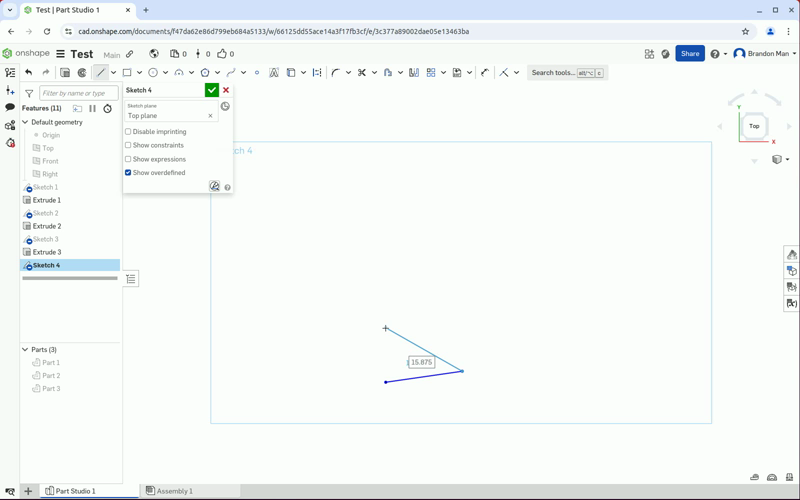
key_up(shift)
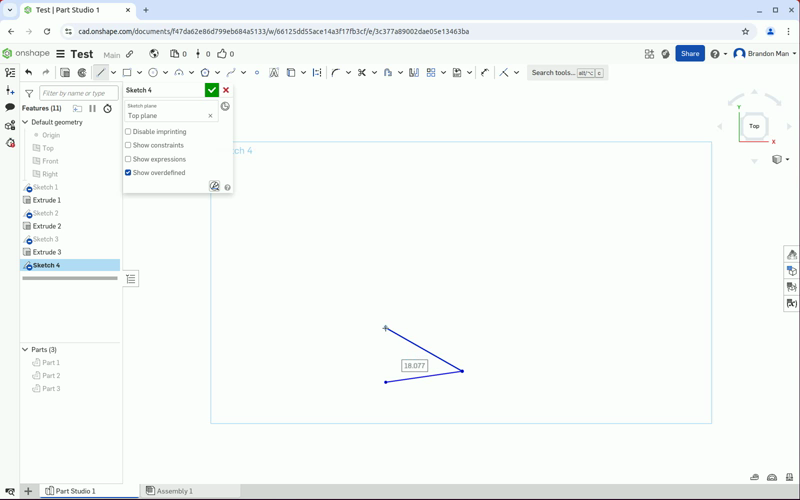
mouse_move(415, 327)
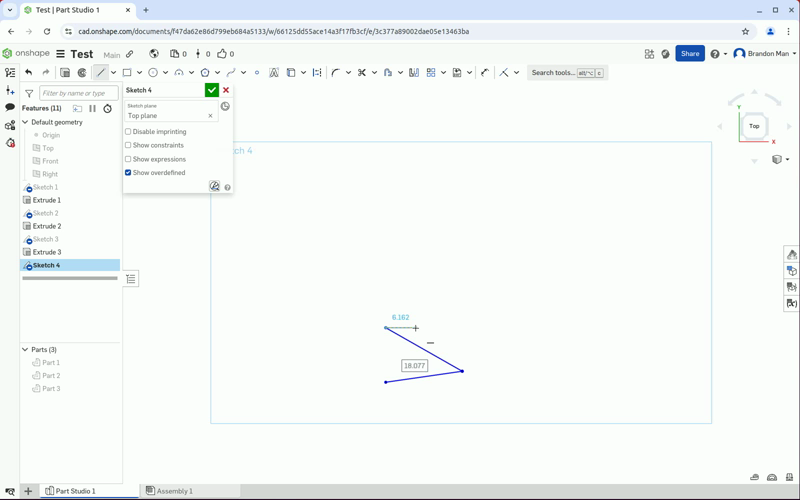
key_down(shift)
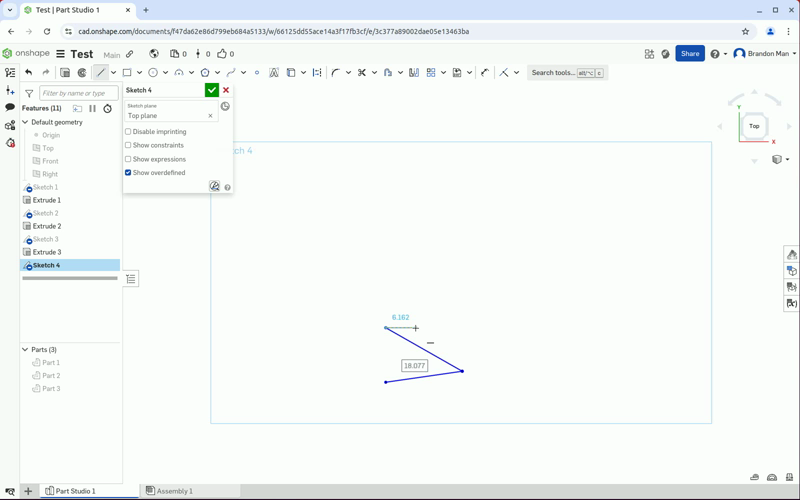
mouse_move(385, 382)
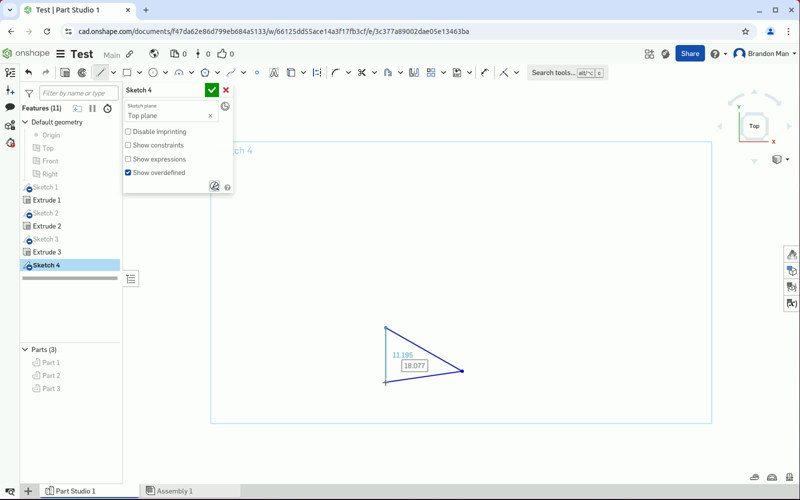
key_up(shift)
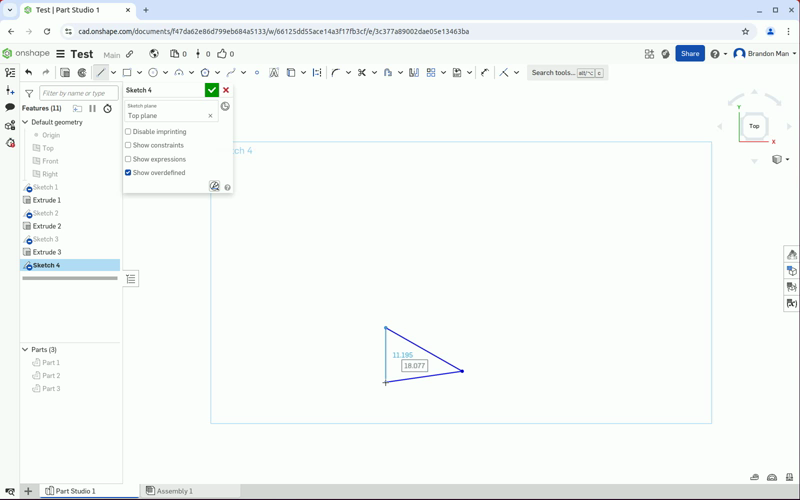
click(385, 382)
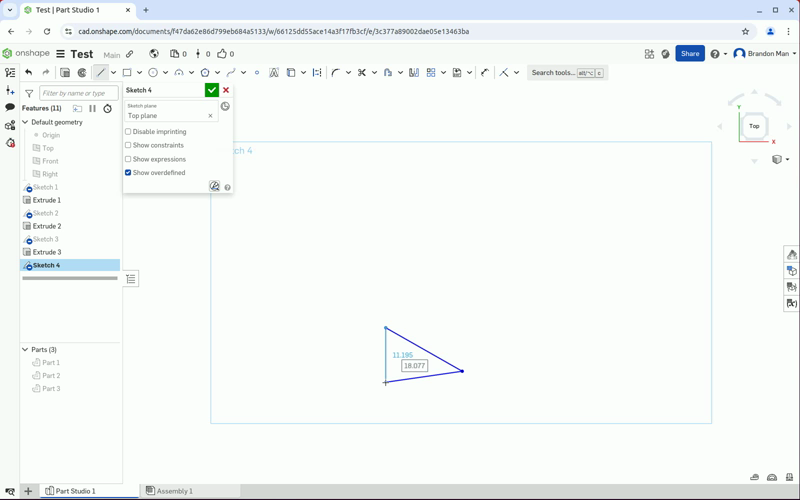
key(esc)
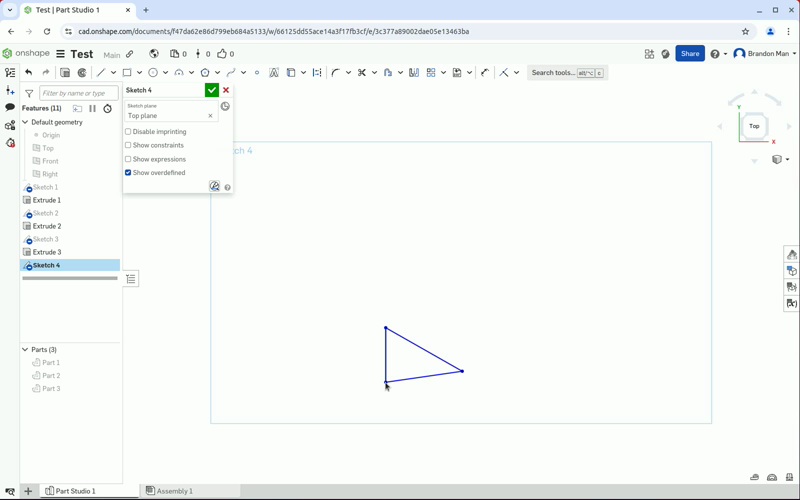
mouse_move(403, 344)
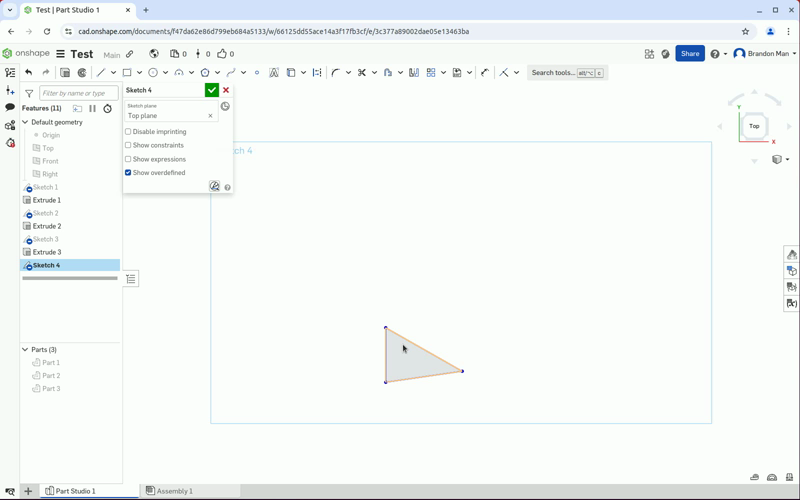
click(403, 344)
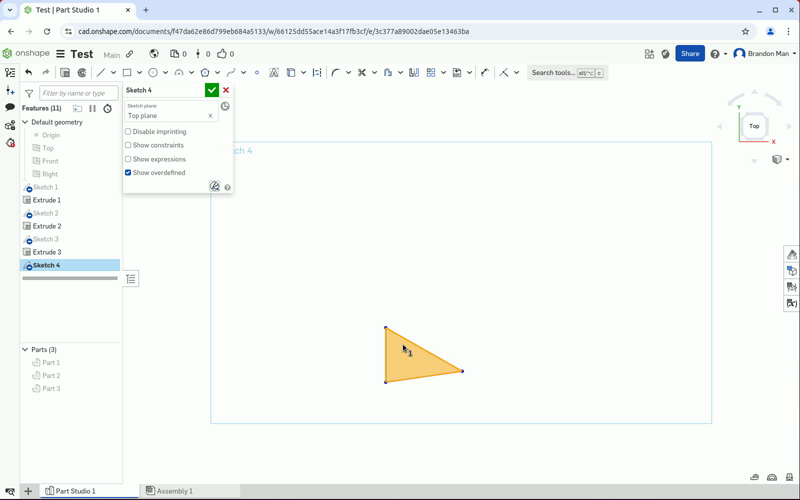
mouse_move(73, 352)
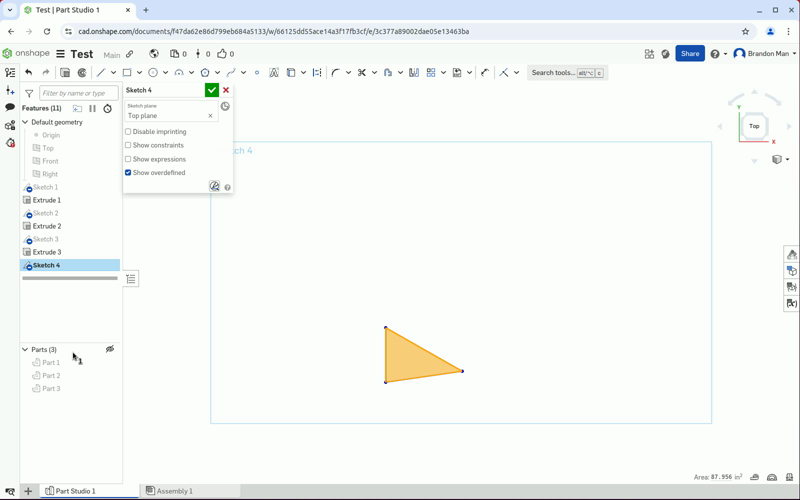
key(shift+y)
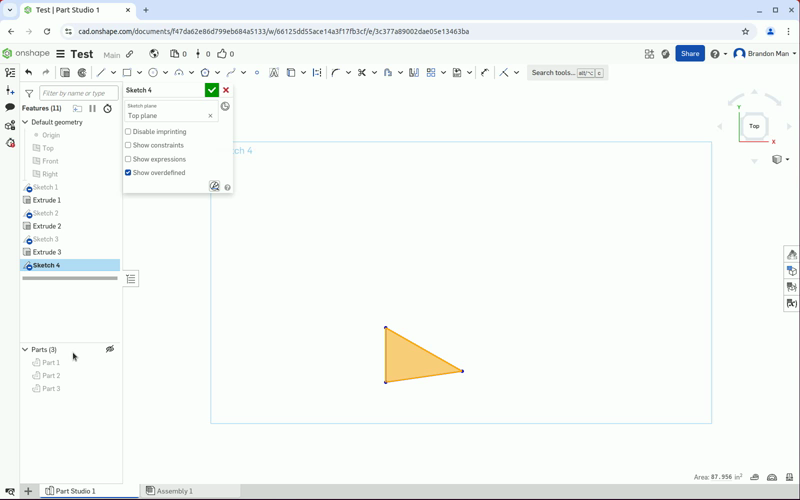
key(shift+e)
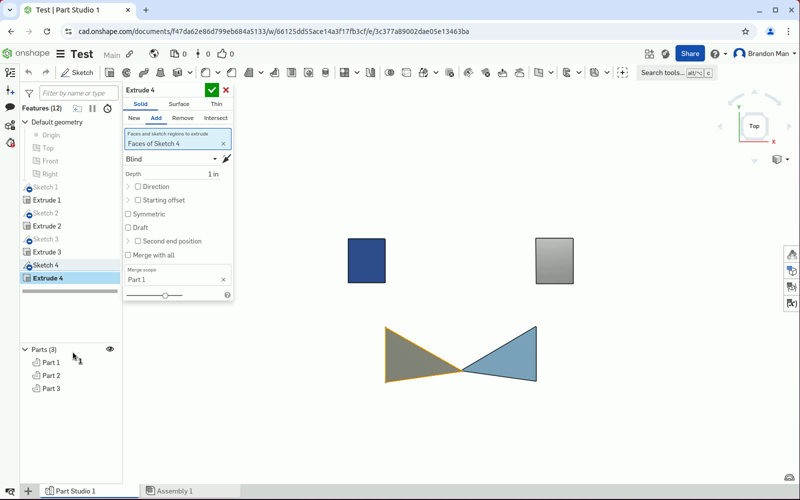
mouse_move(143, 106)
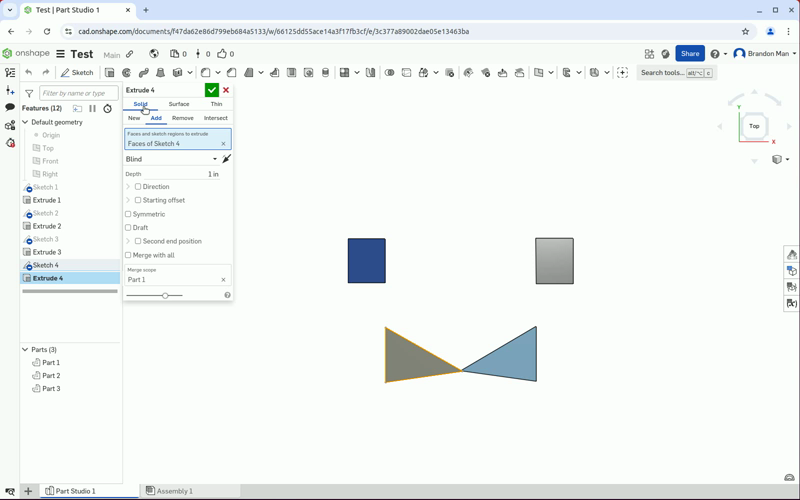
click(143, 106)
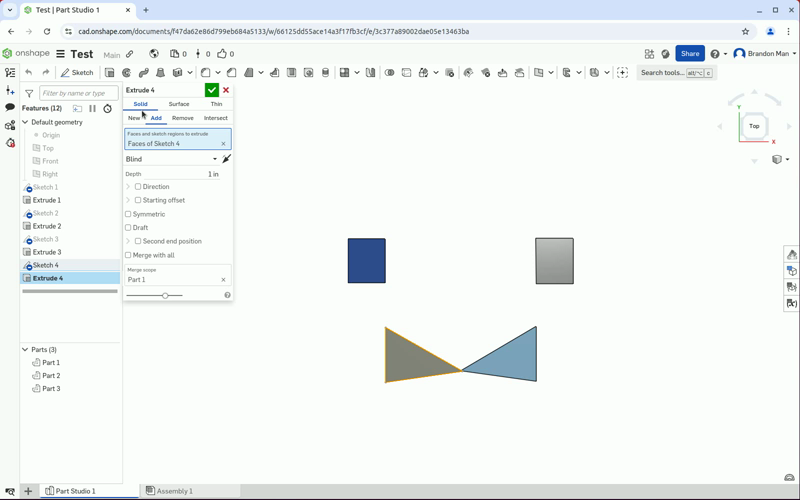
mouse_move(137, 120)
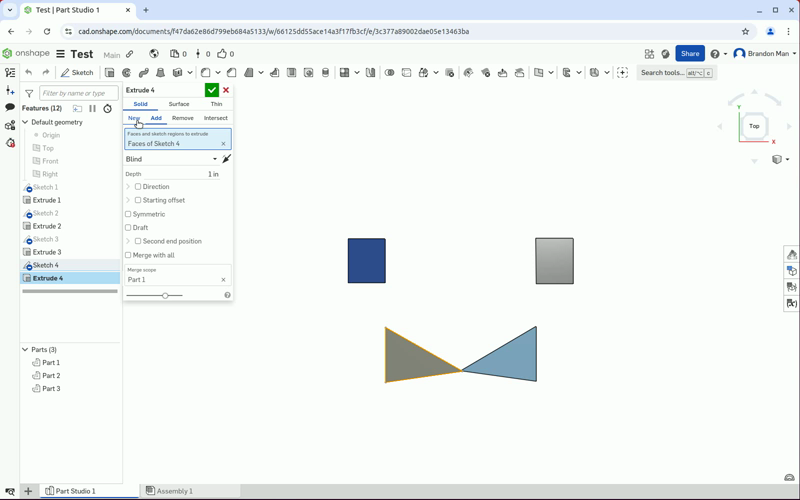
click(137, 120)
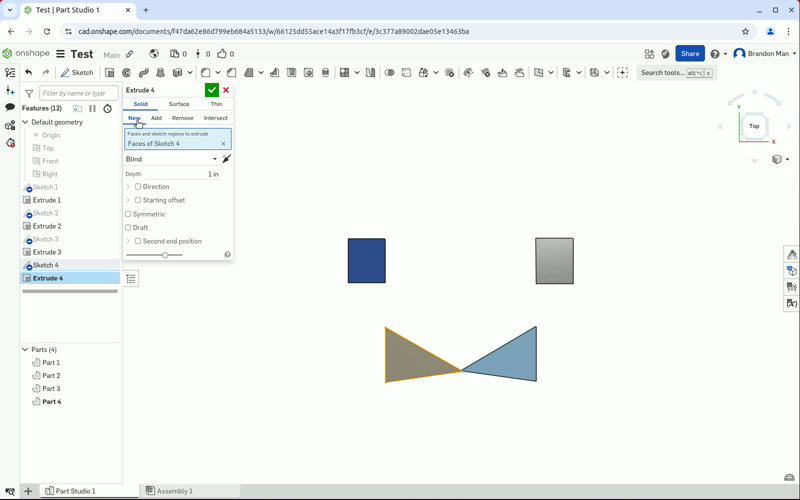
key(tab, 4)
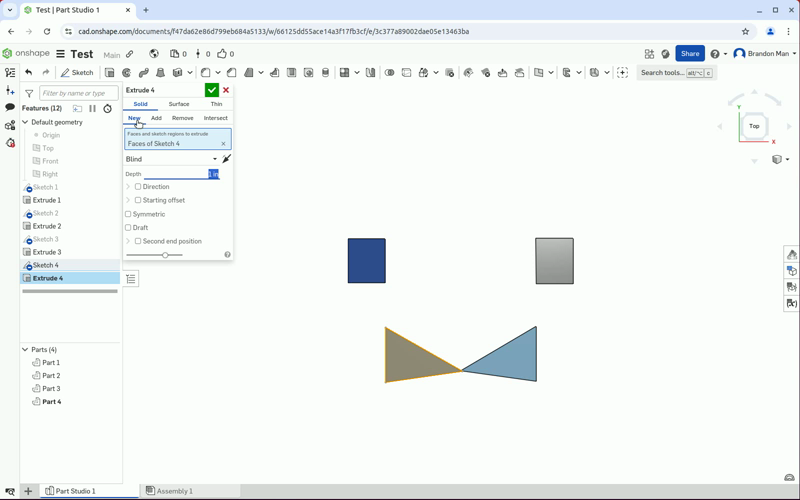
text(2.166)
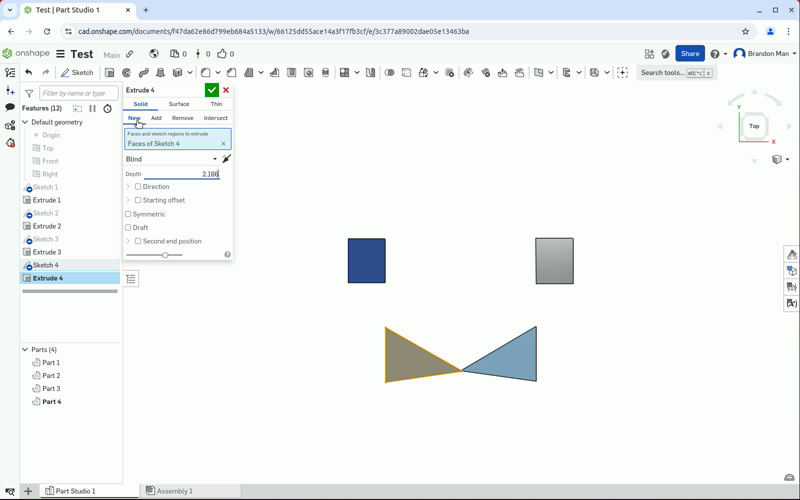
key(enter)
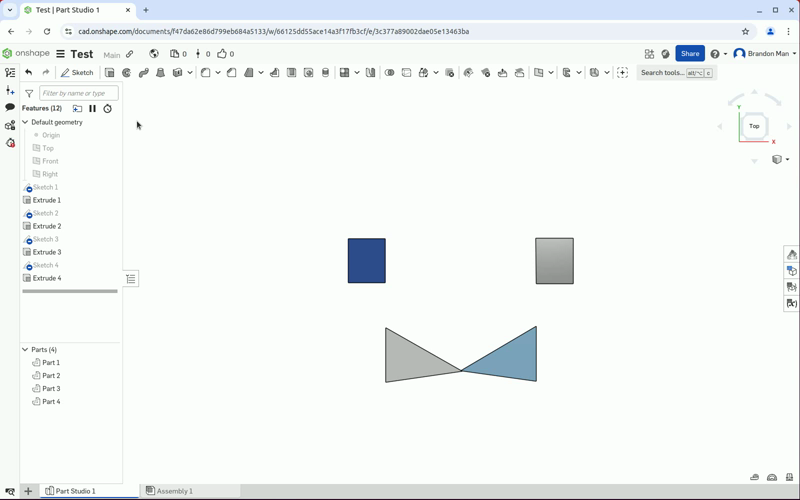
key(shift+h)
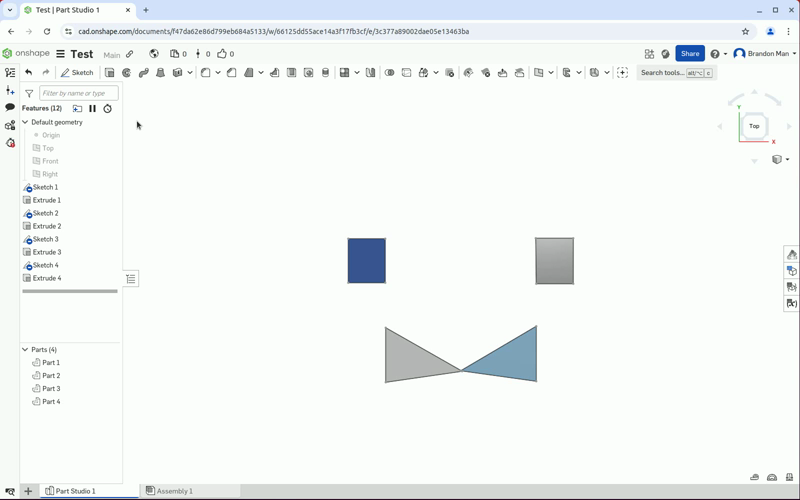
key(shift+h)
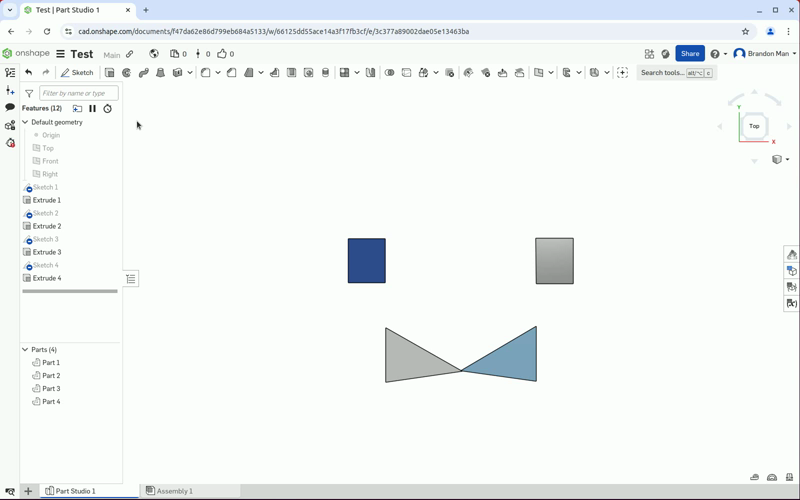
mouse_move(73, 189)
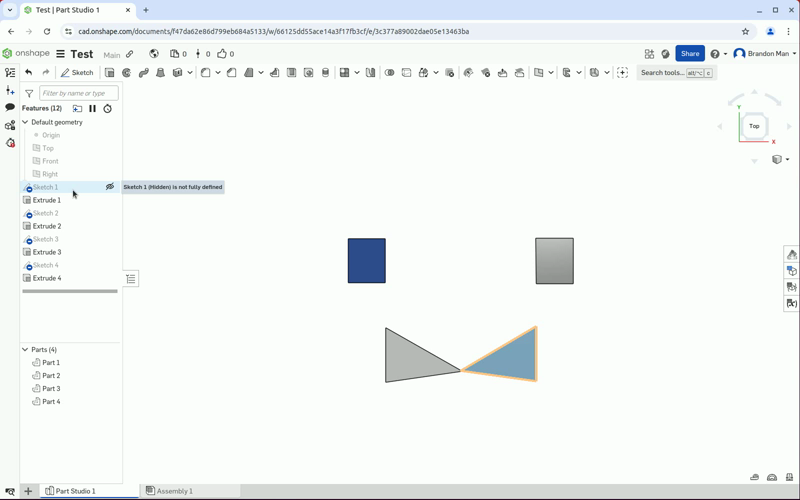
click(73, 189)
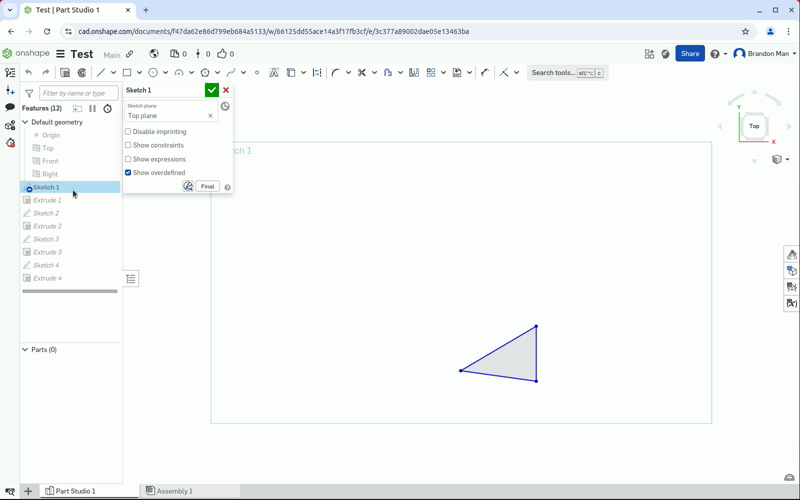
mouse_move(229, 92)
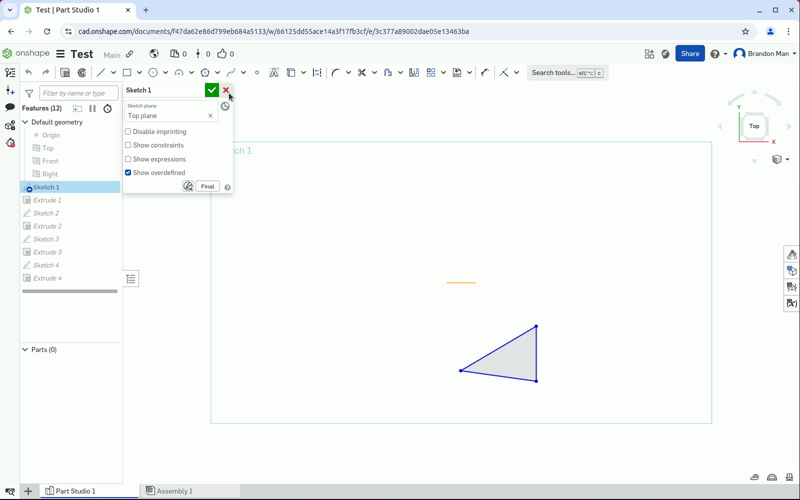
click(229, 92)
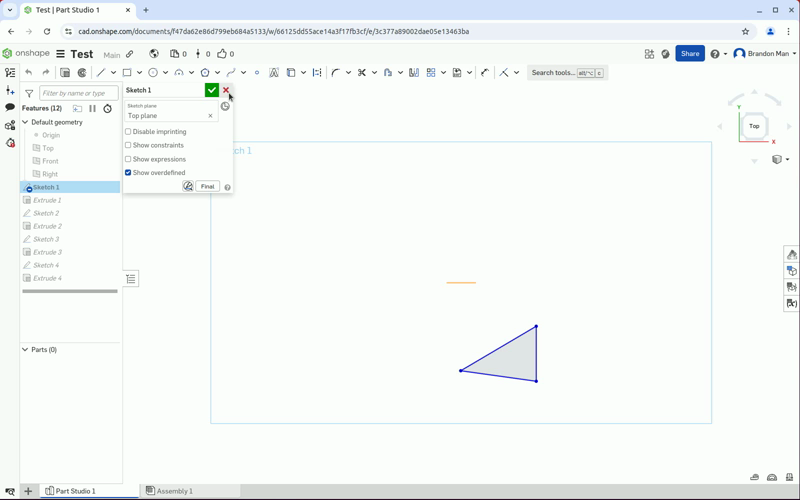
key(shift+s)
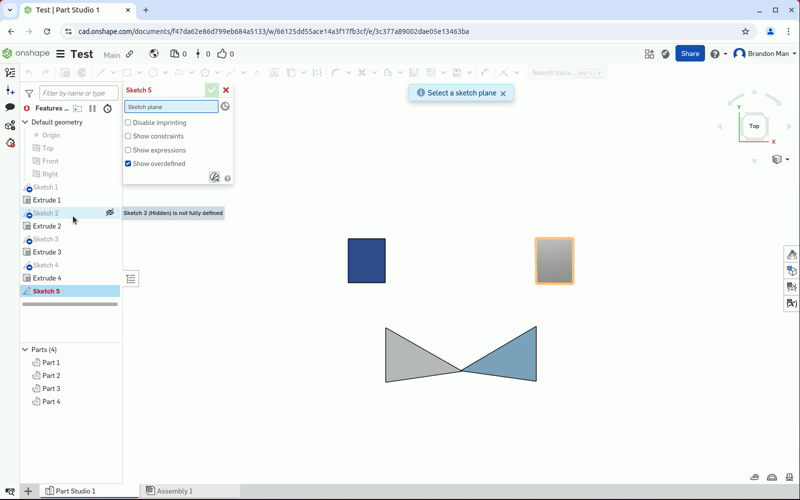
scroll(3)
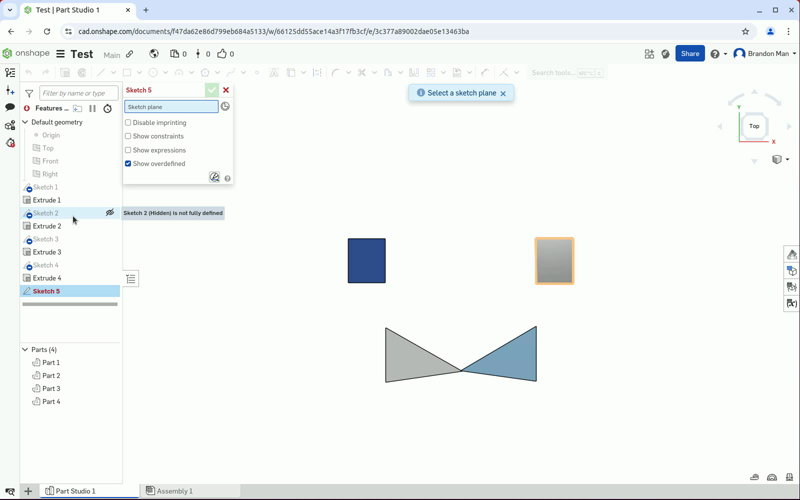
mouse_move(73, 150)
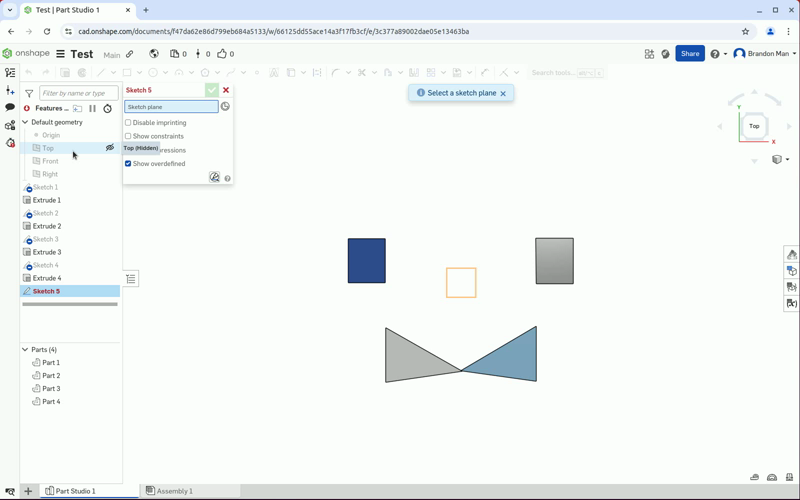
click(73, 150)
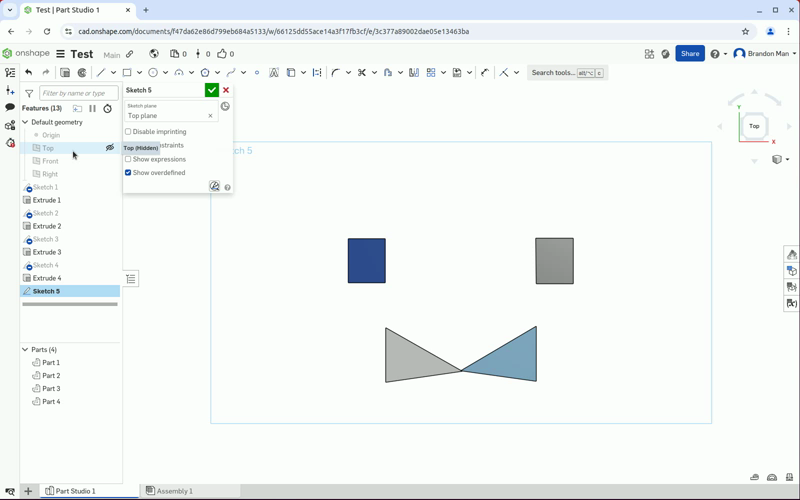
mouse_move(73, 352)
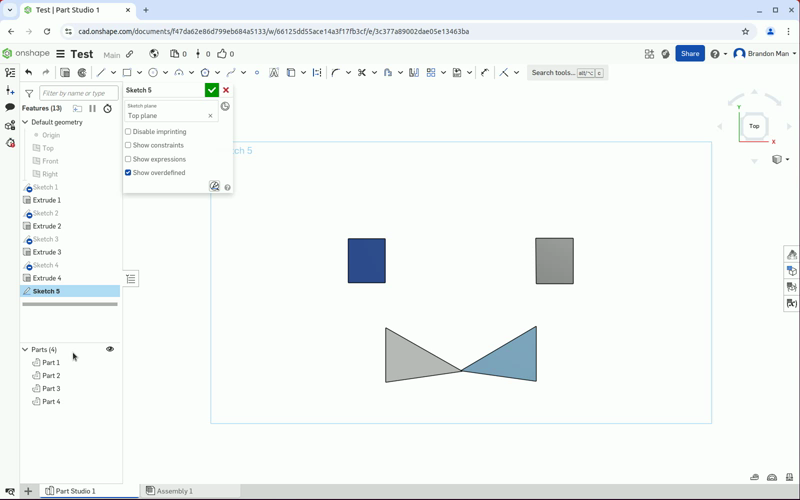
key(y)
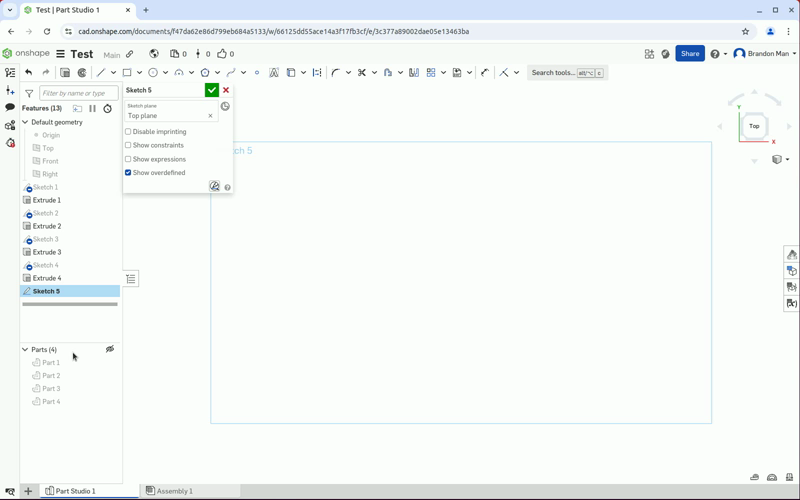
key(l)
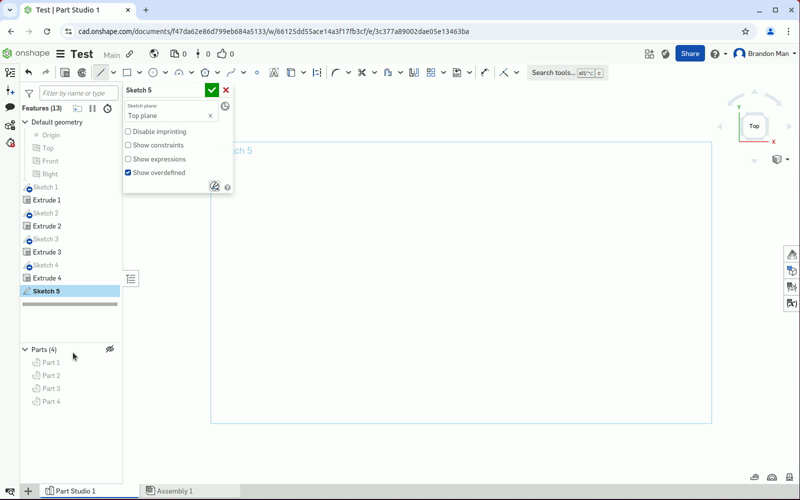
key_down(shift)
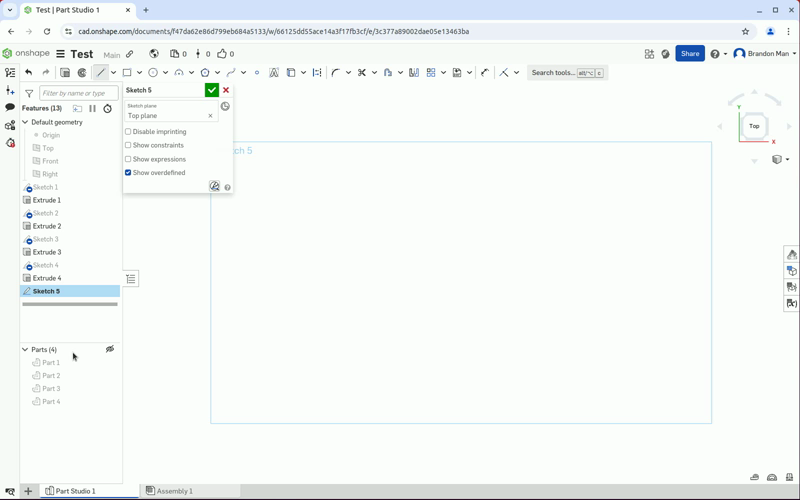
mouse_move(384, 327)
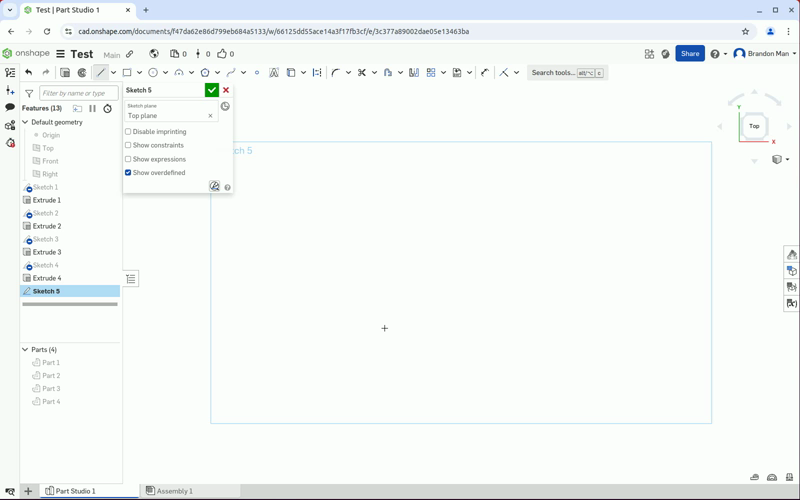
click(384, 327)
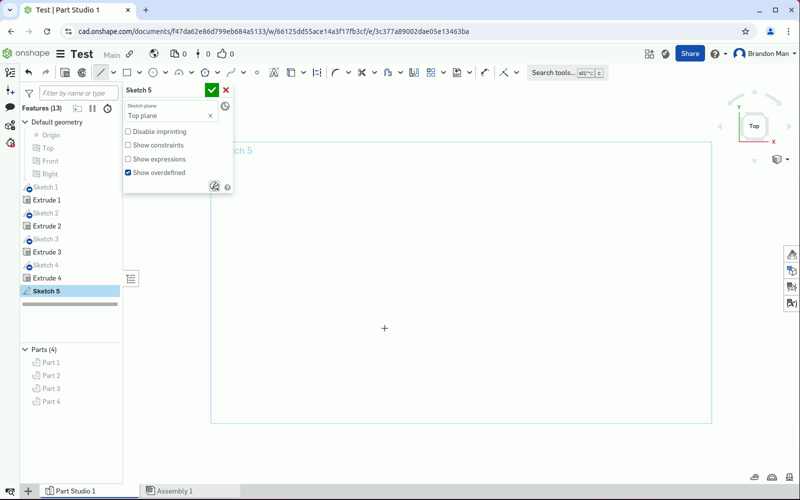
key_up(shift)
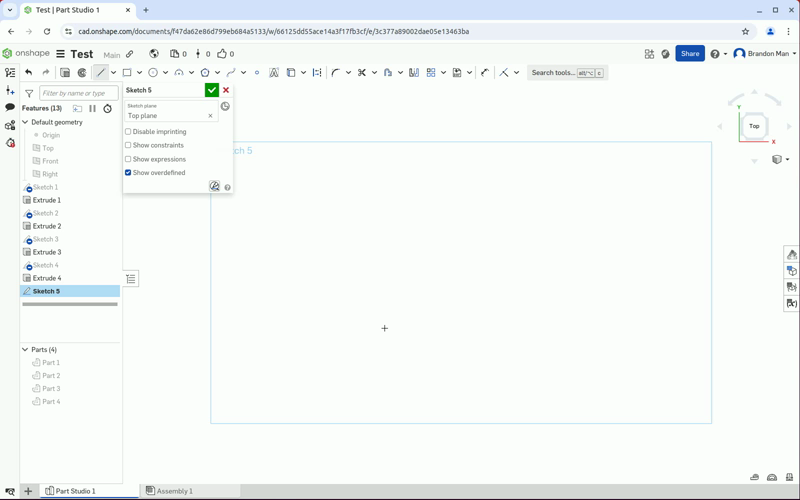
key_down(shift)
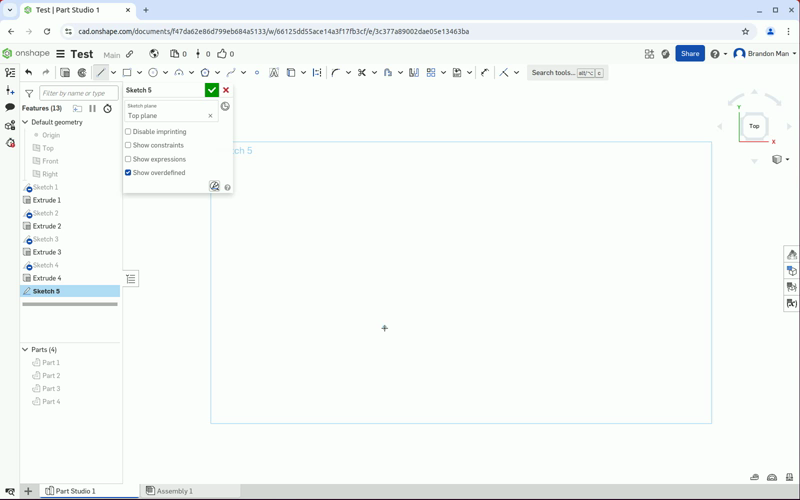
mouse_move(461, 370)
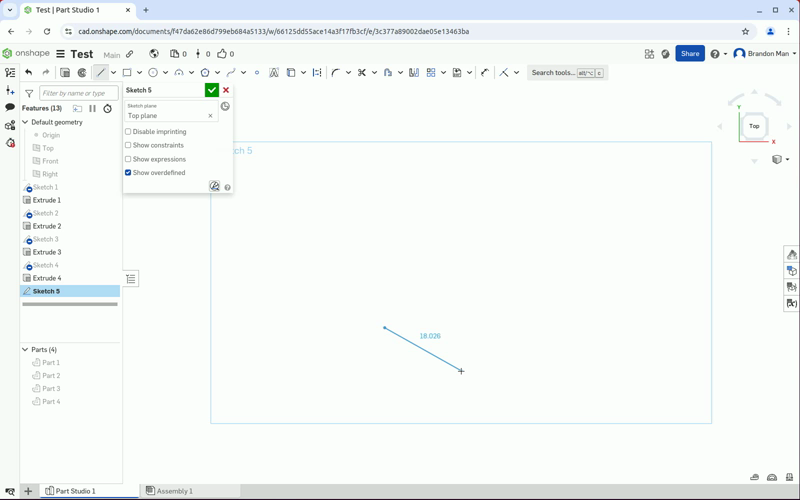
click(461, 370)
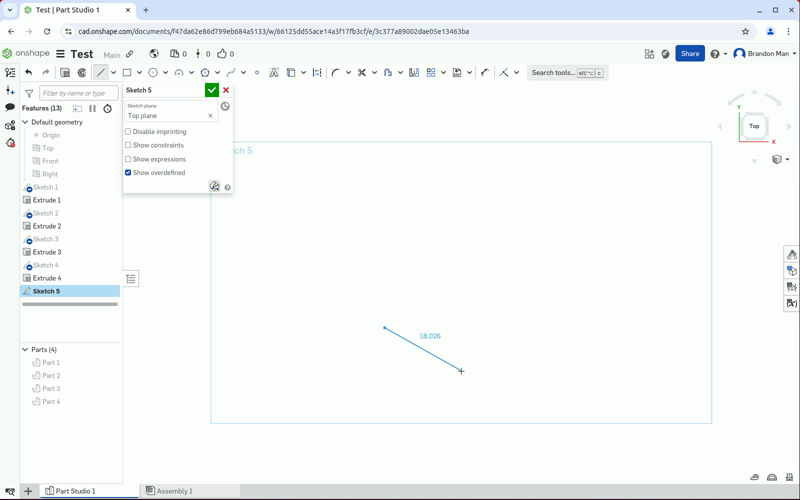
key_up(shift)
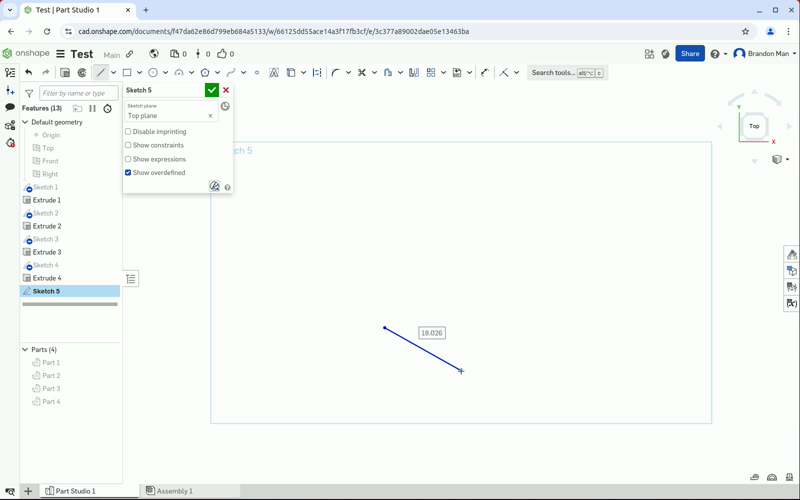
key_down(shift)
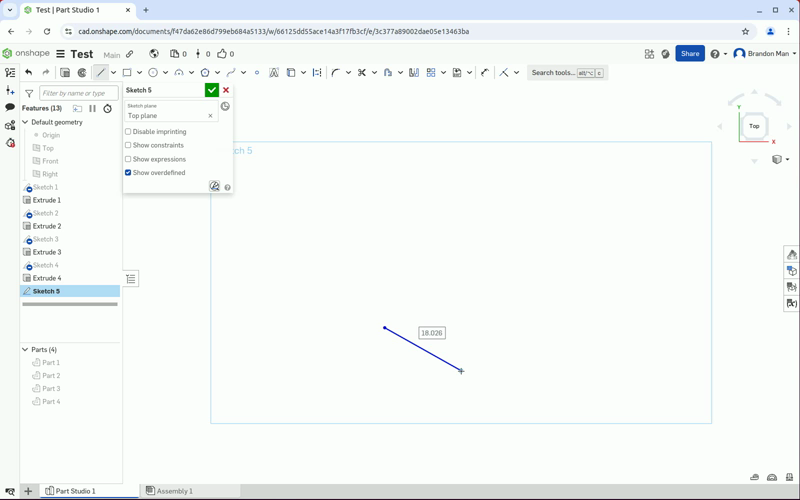
mouse_move(536, 325)
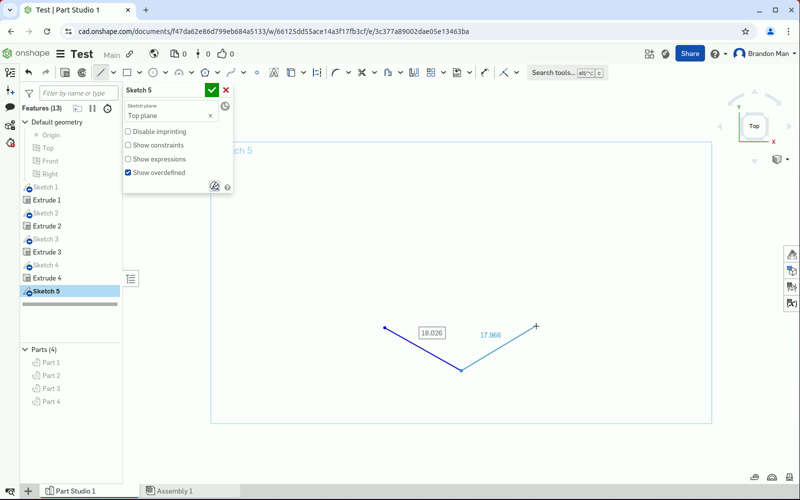
click(536, 325)
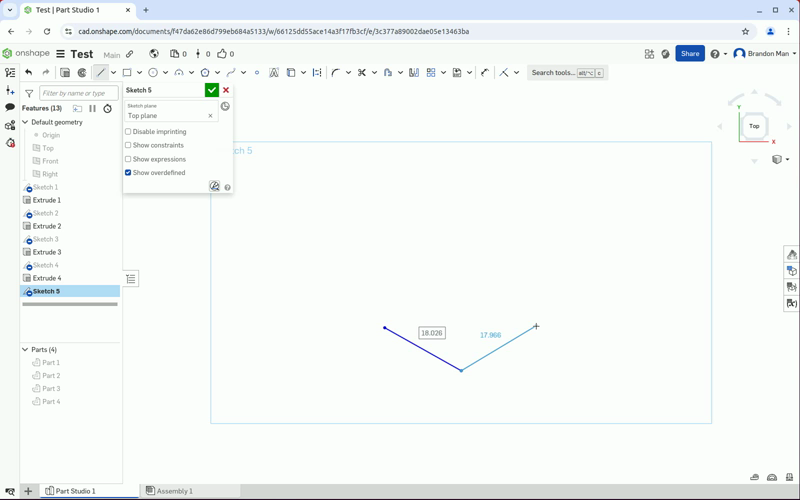
key_up(shift)
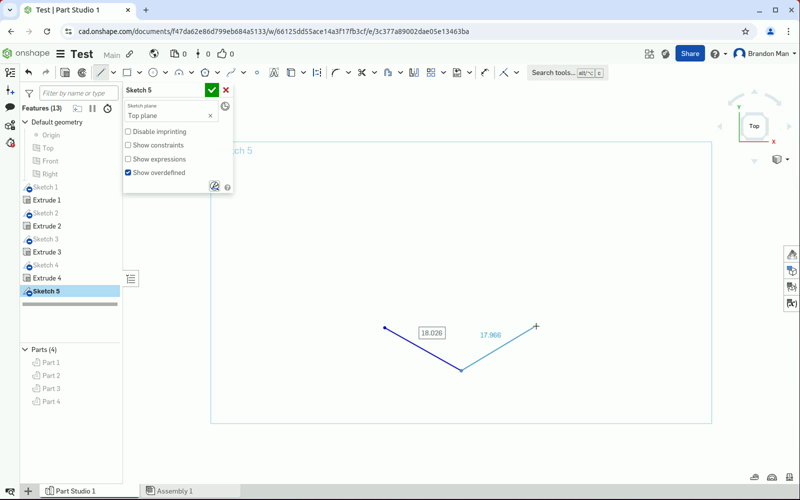
key_down(shift)
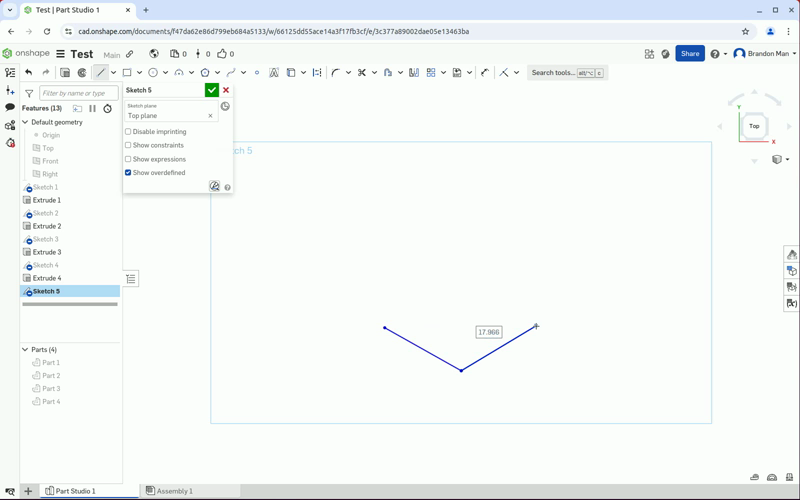
mouse_move(566, 325)
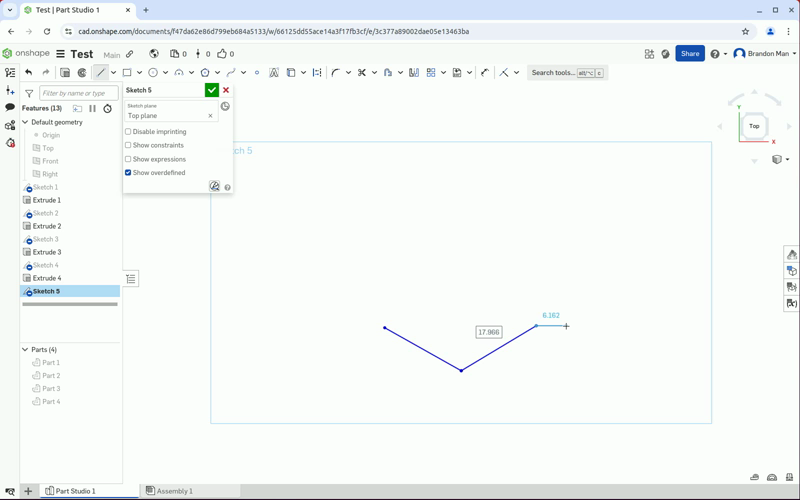
mouse_move(536, 282)
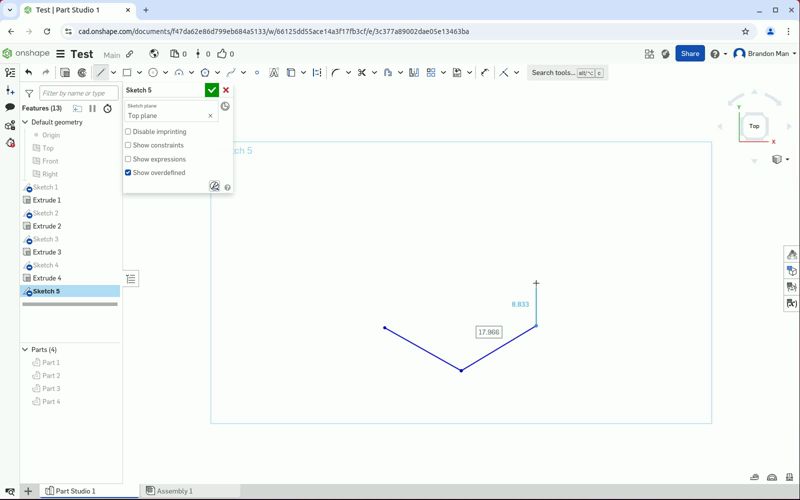
click(536, 282)
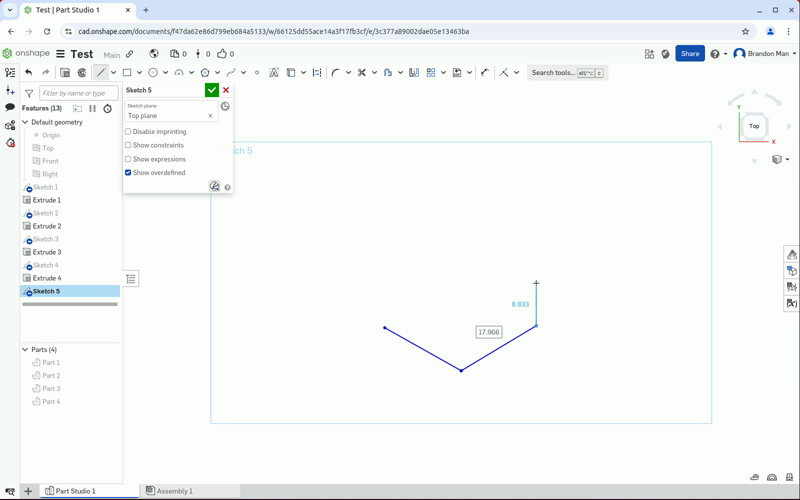
key_up(shift)
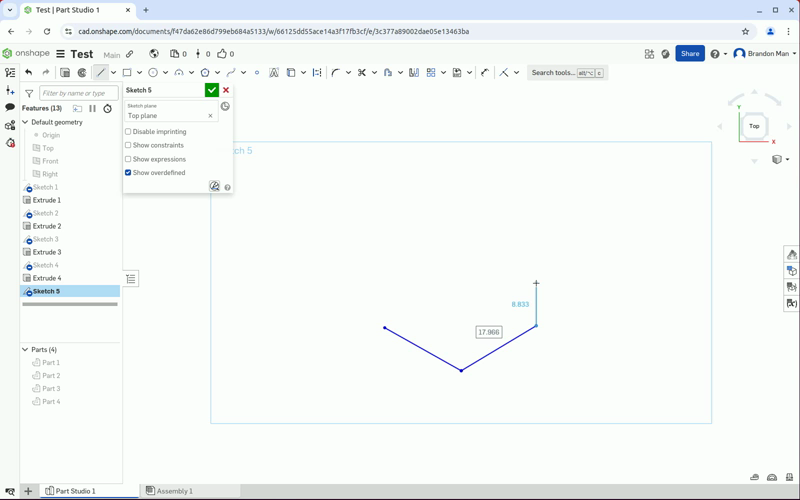
key_down(shift)
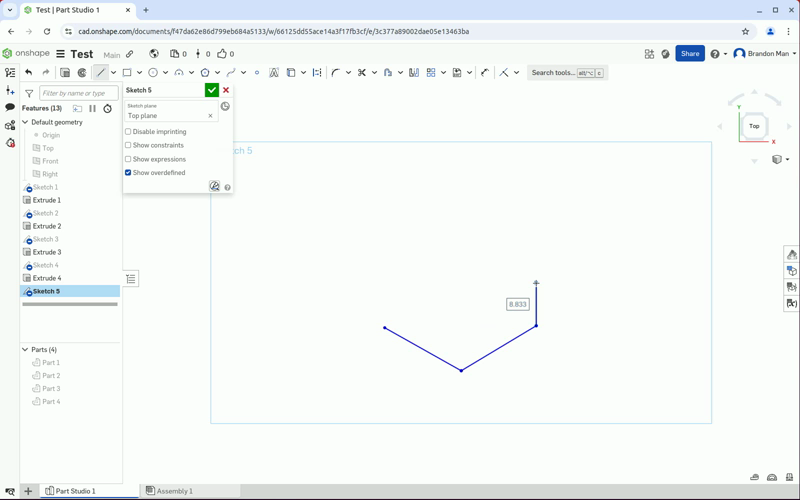
mouse_move(566, 282)
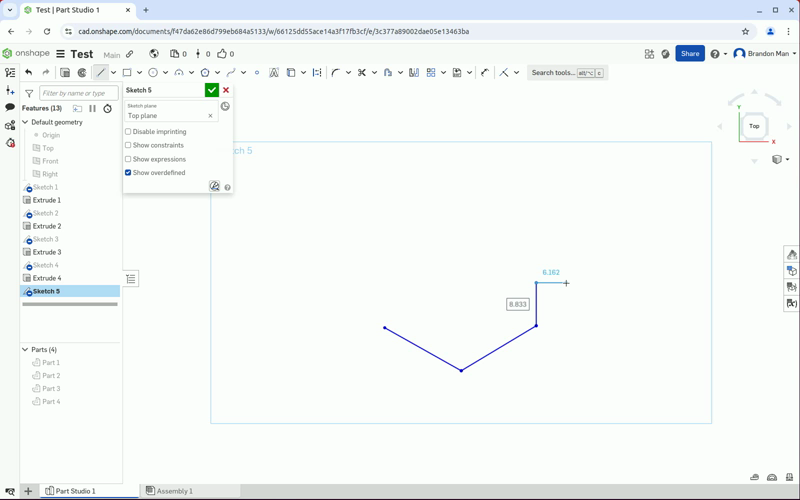
mouse_move(536, 237)
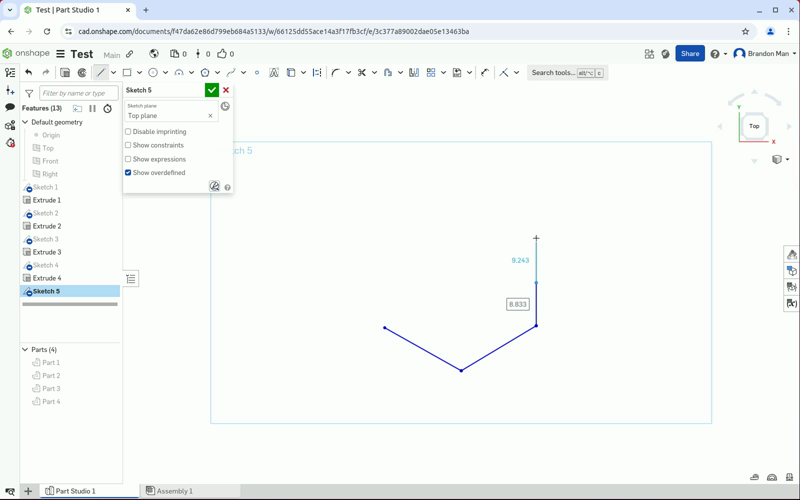
click(536, 237)
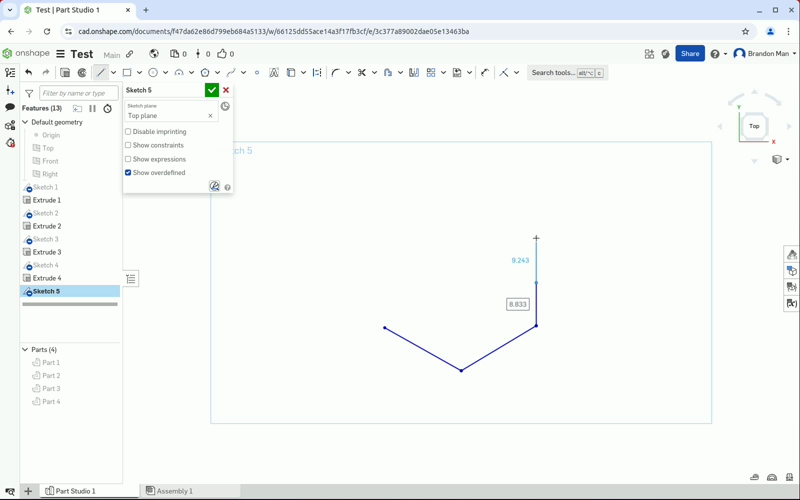
key_up(shift)
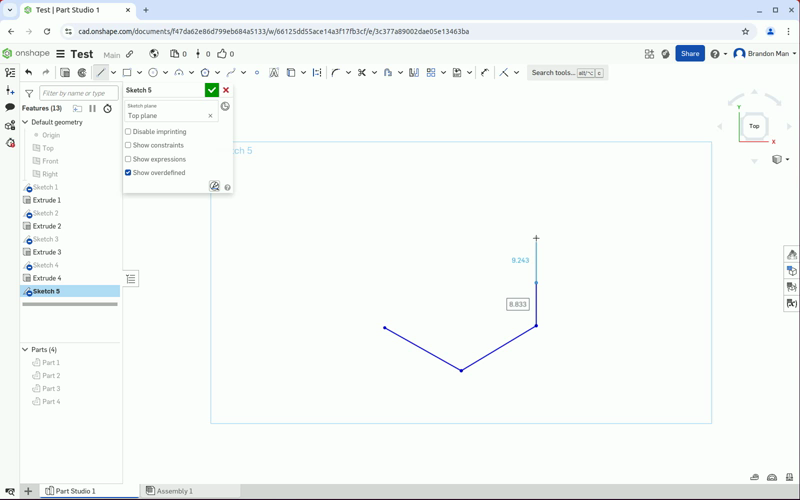
key_down(shift)
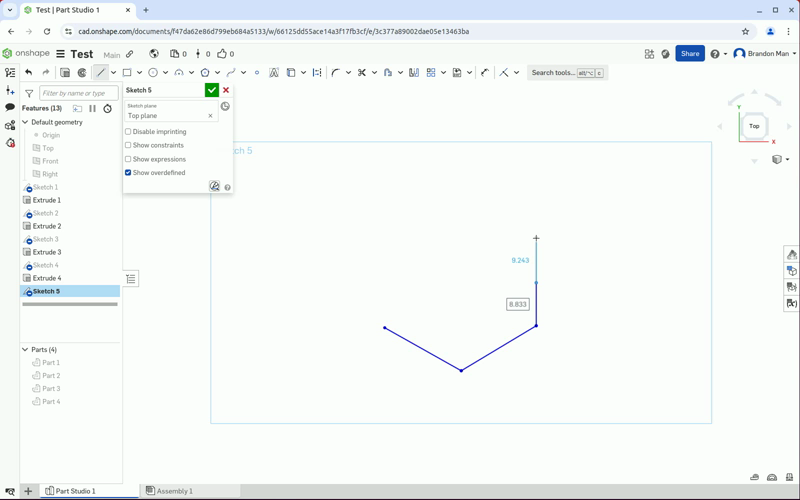
mouse_move(459, 194)
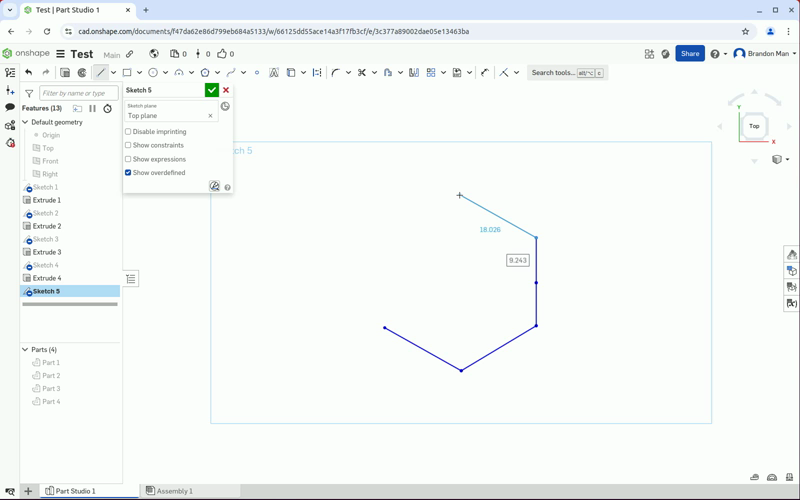
click(459, 194)
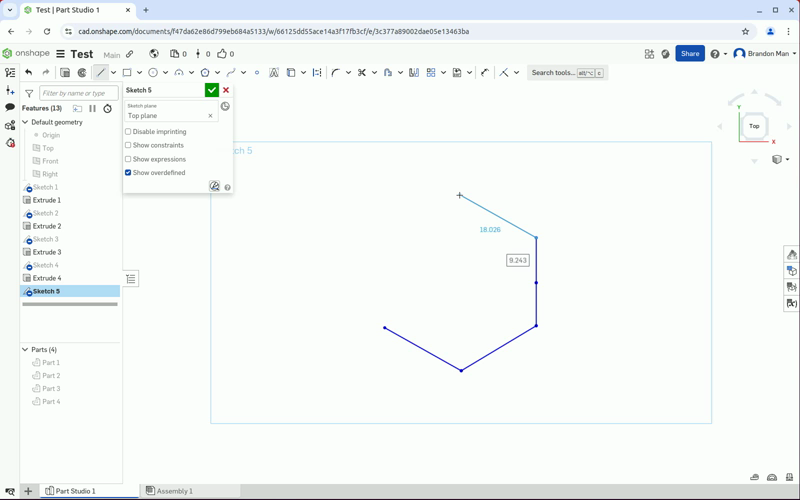
key_up(shift)
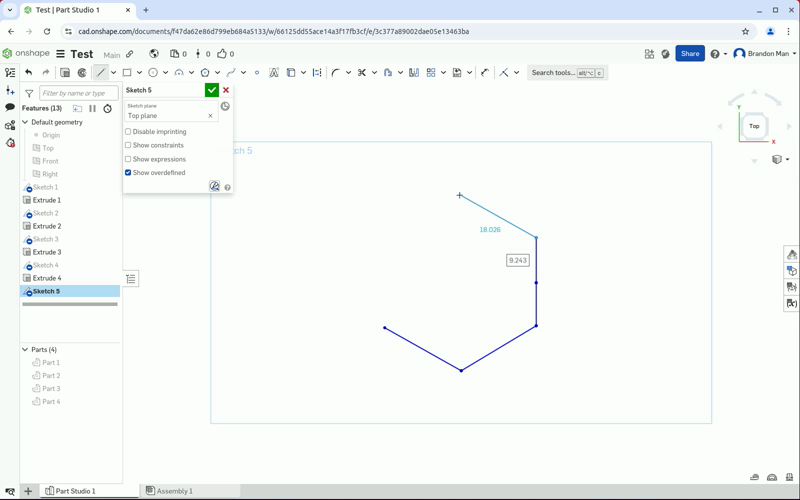
key_down(shift)
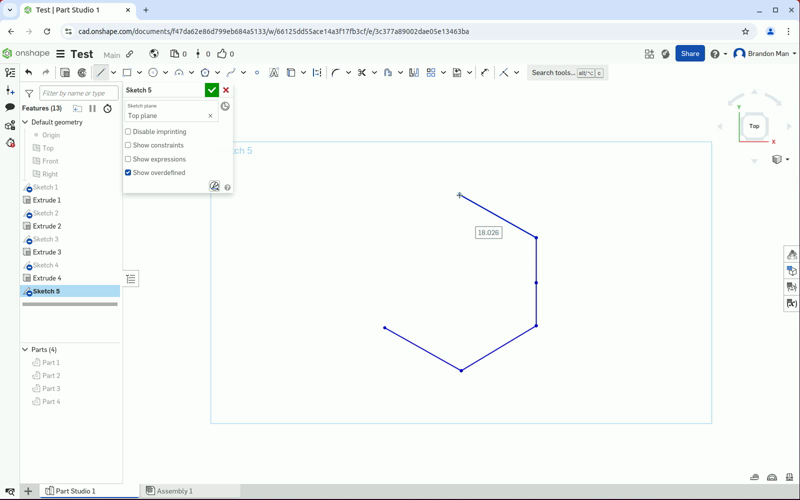
mouse_move(384, 239)
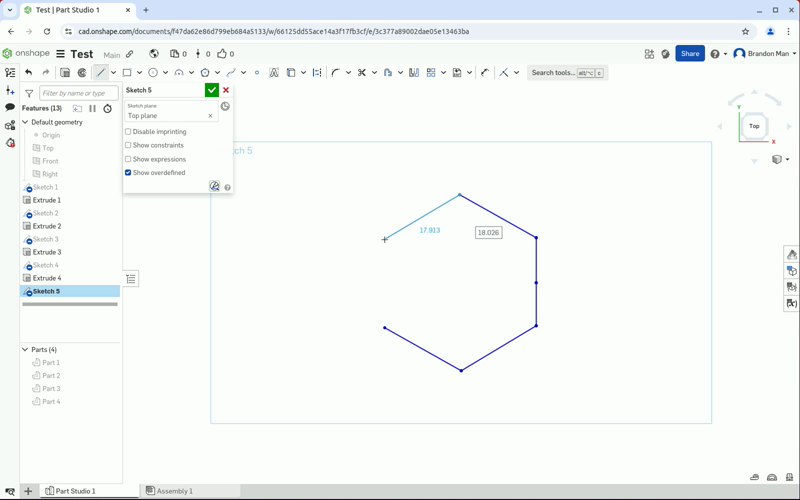
click(384, 239)
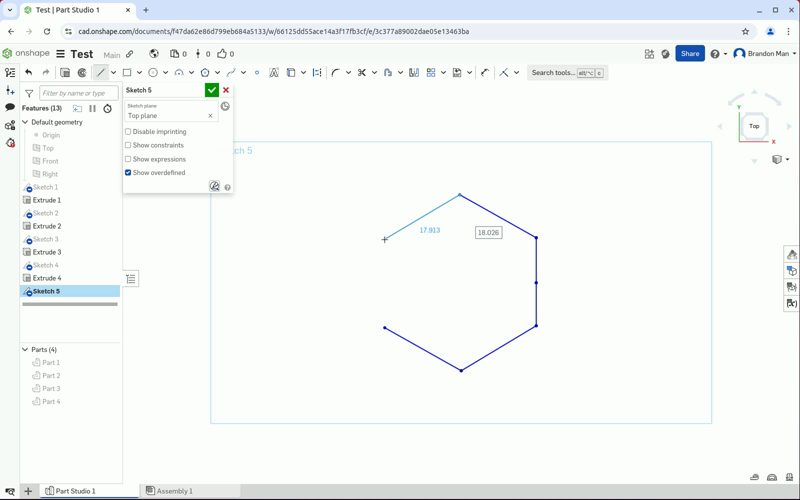
key_up(shift)
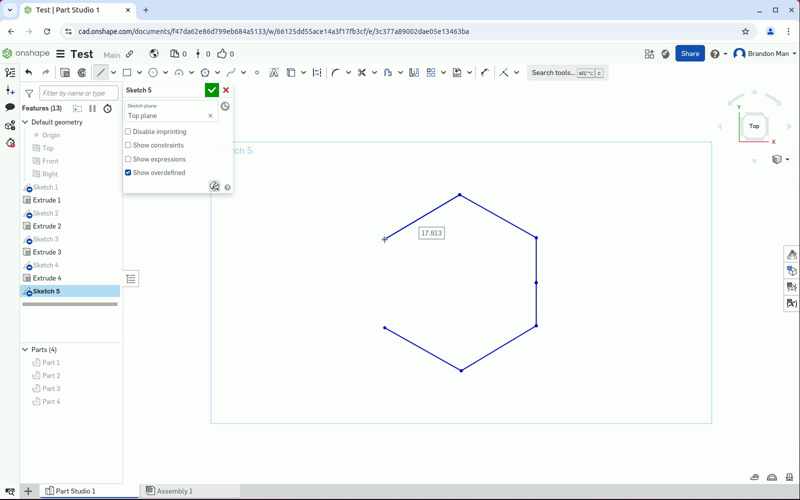
key_down(shift)
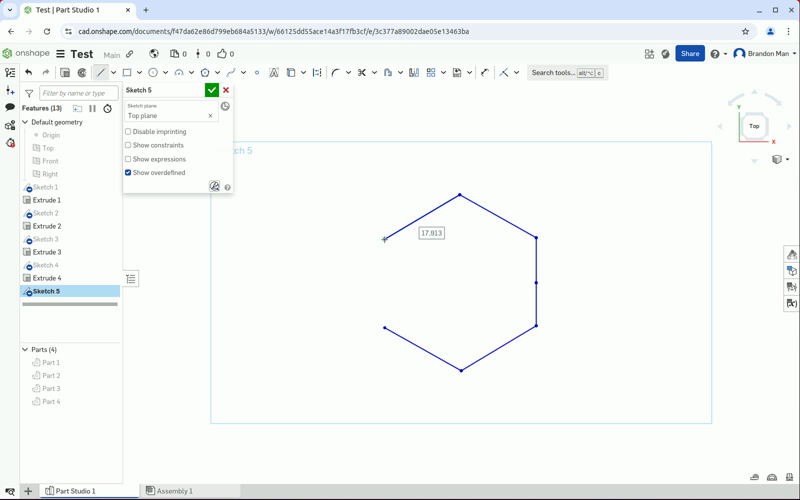
mouse_move(384, 327)
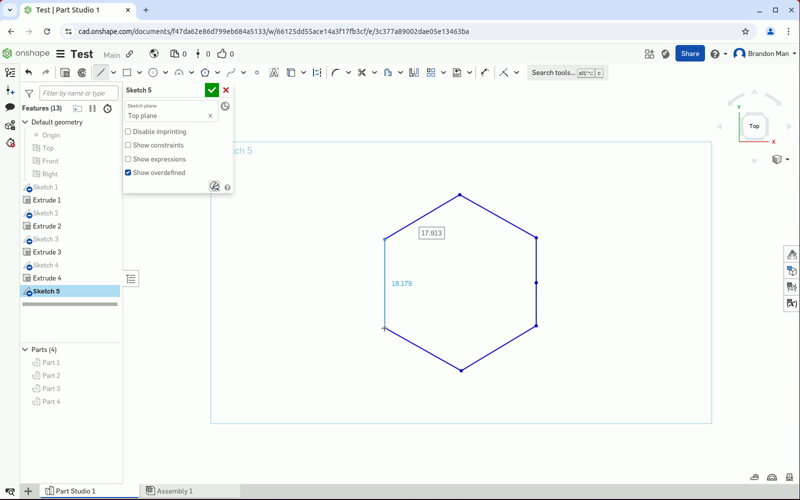
key_up(shift)
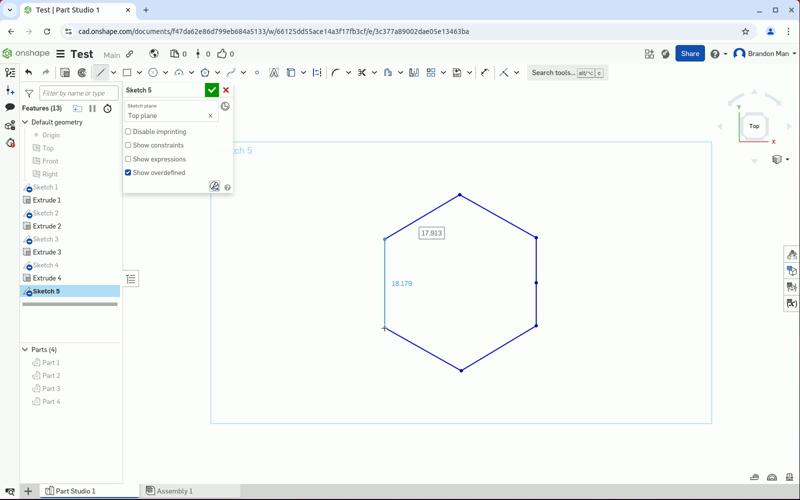
click(384, 327)
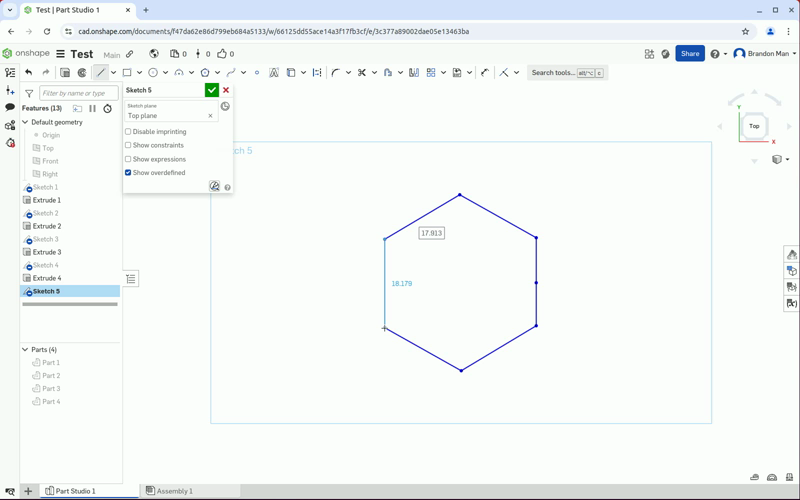
key(esc)
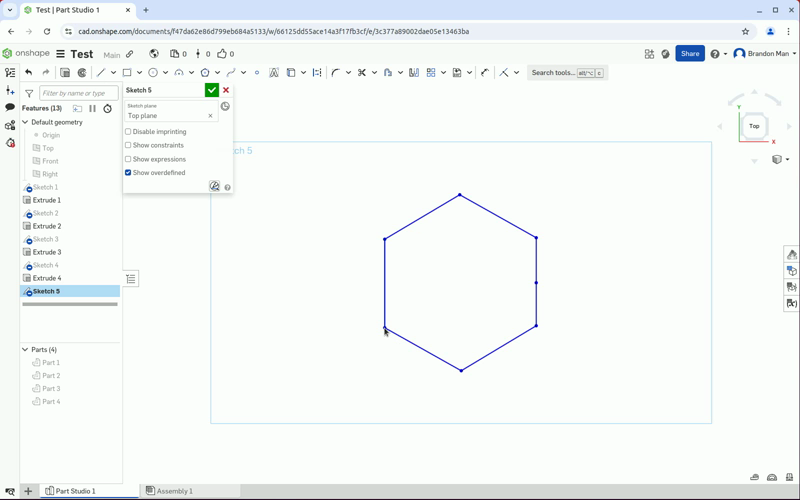
mouse_move(463, 212)
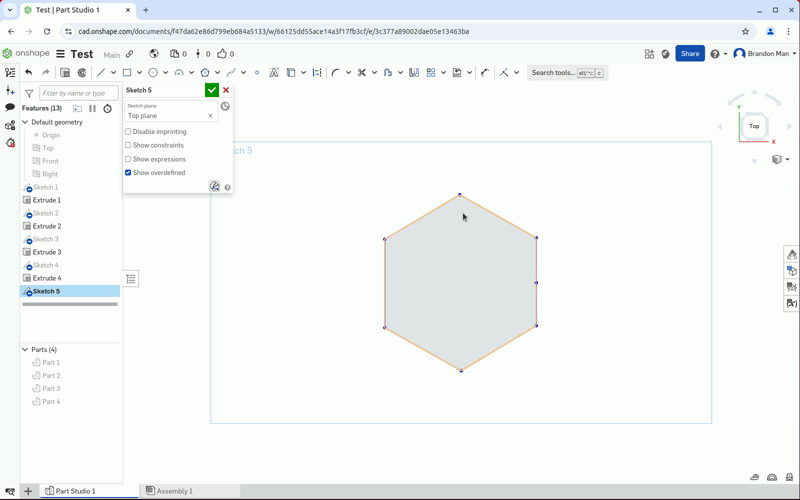
click(463, 212)
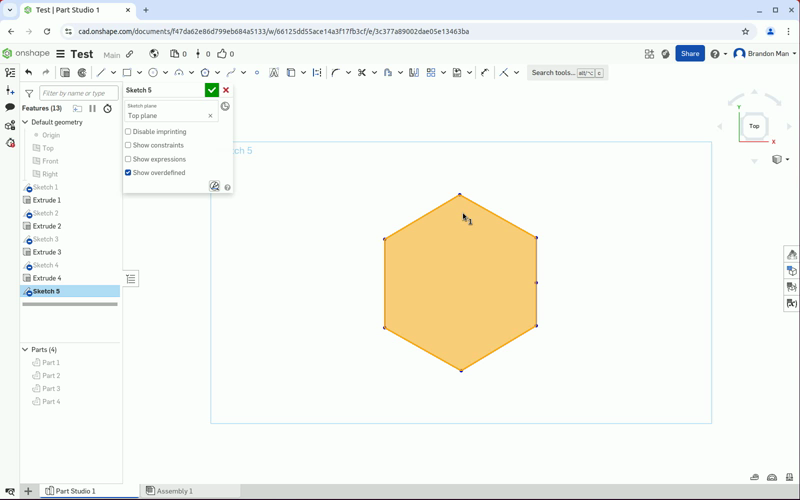
mouse_move(73, 352)
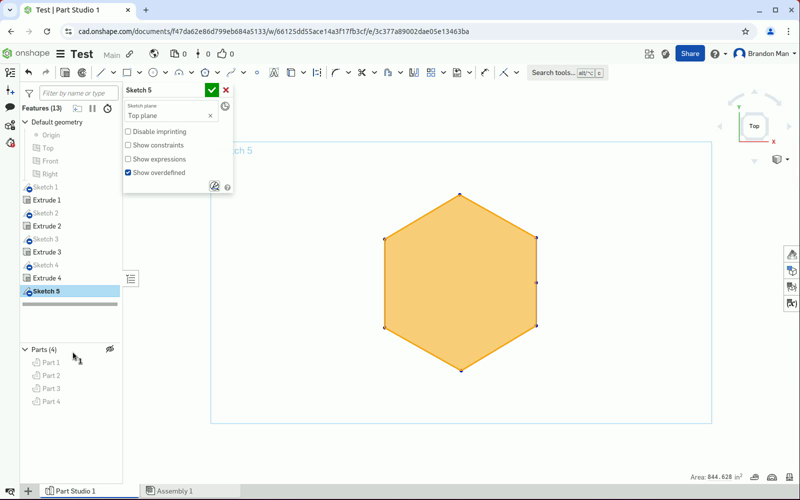
key(shift+y)
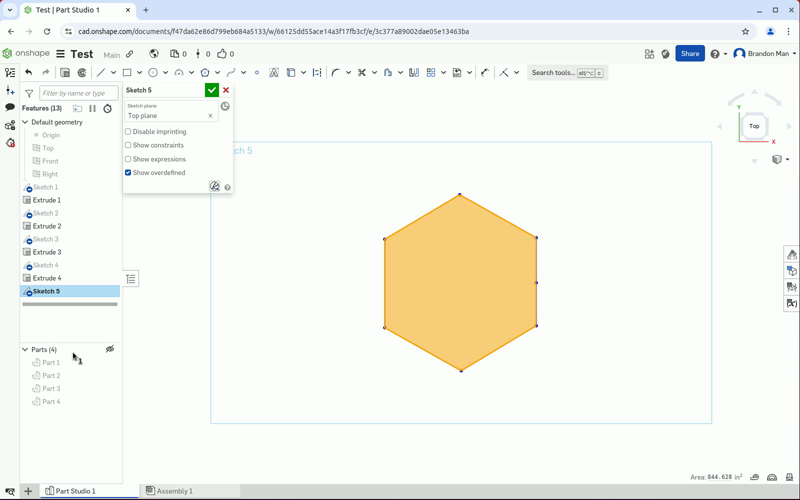
key(shift+e)
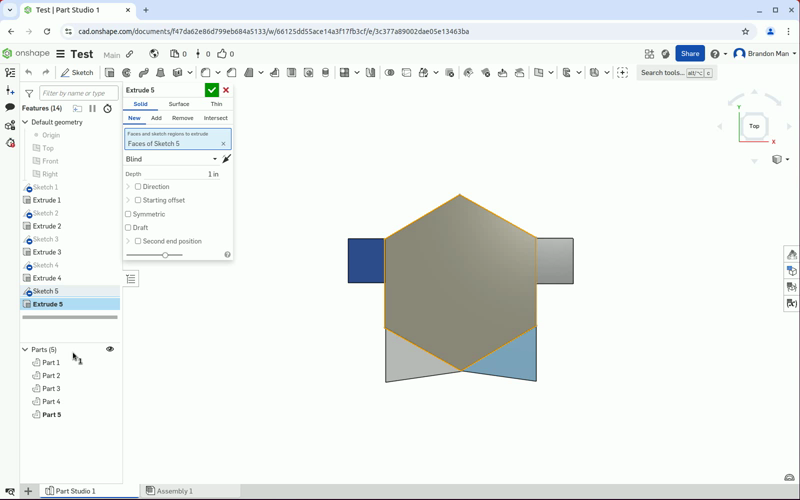
mouse_move(143, 106)
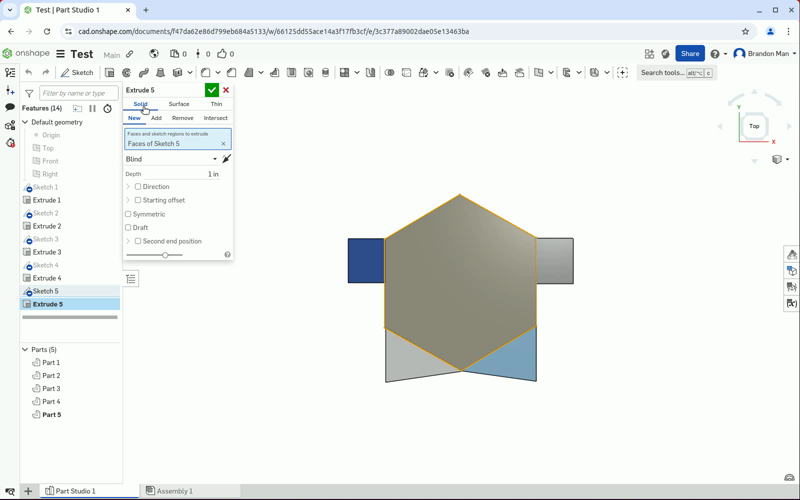
click(143, 106)
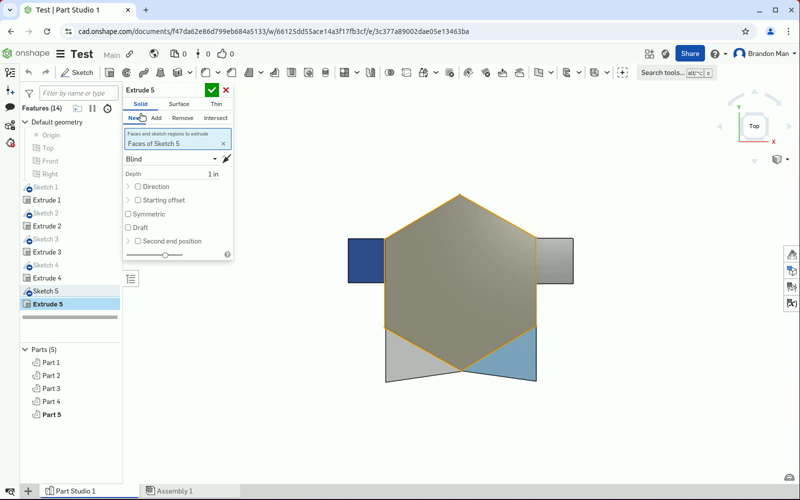
mouse_move(137, 120)
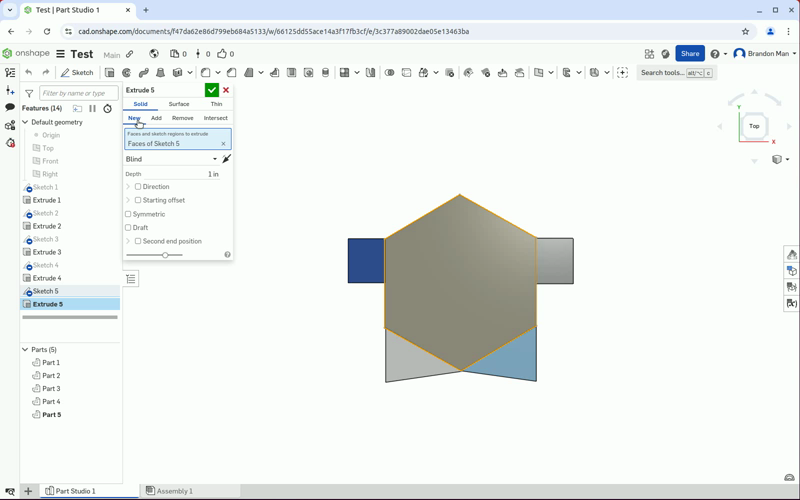
click(137, 120)
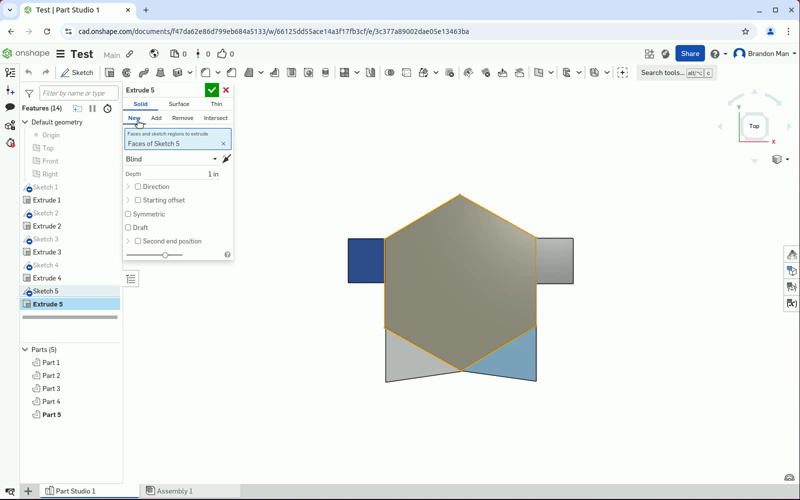
key(tab, 4)
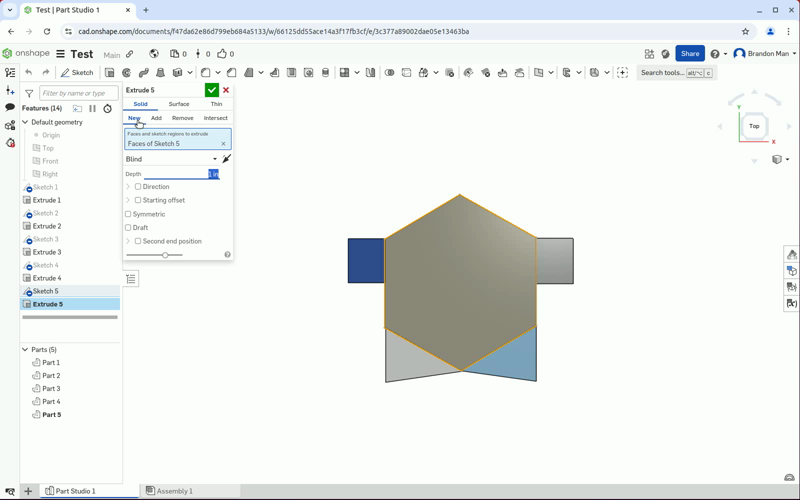
text(2.166)
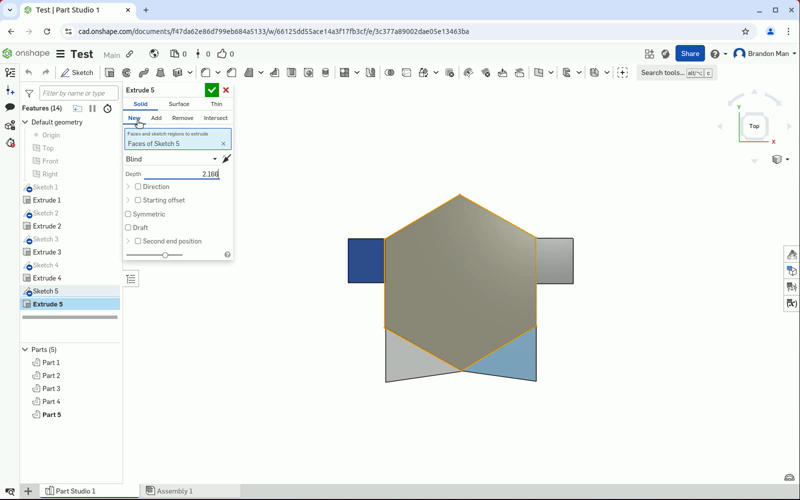
key(enter)
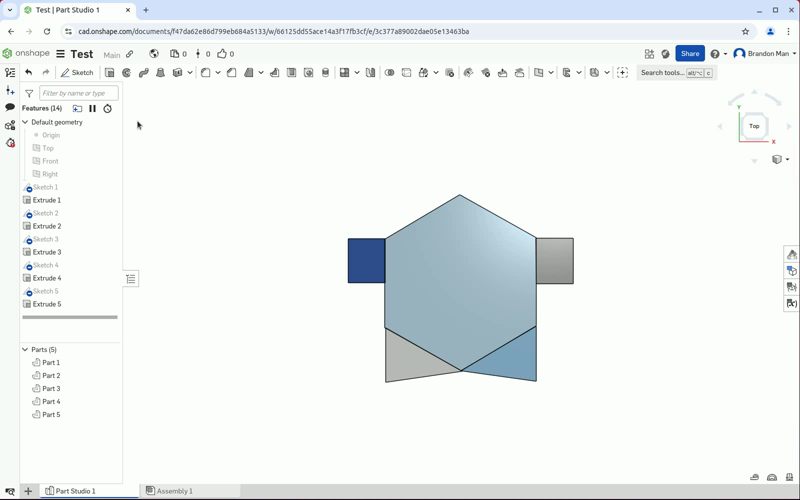
key(shift+h)
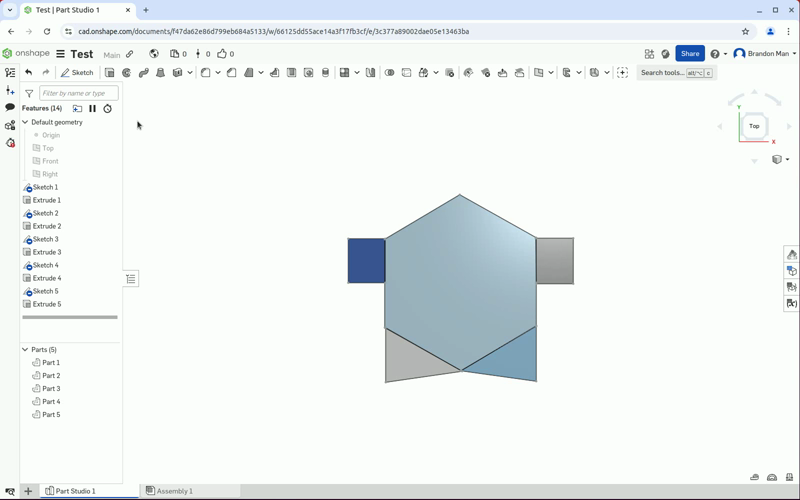
key(shift+h)
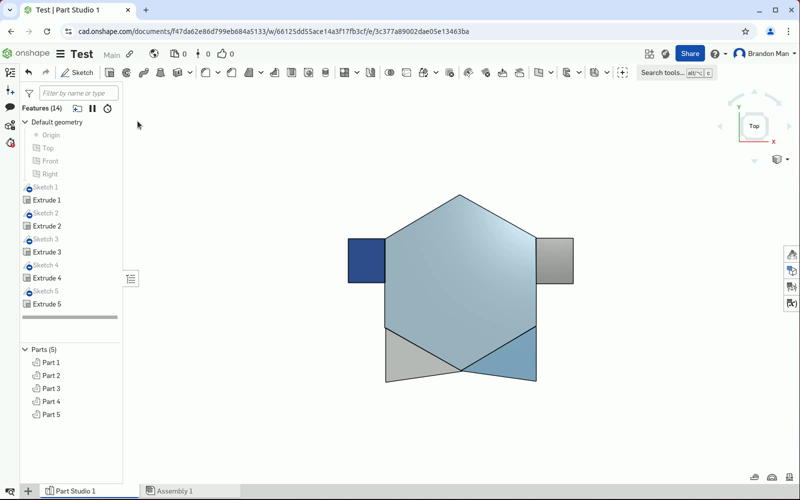
mouse_move(73, 189)
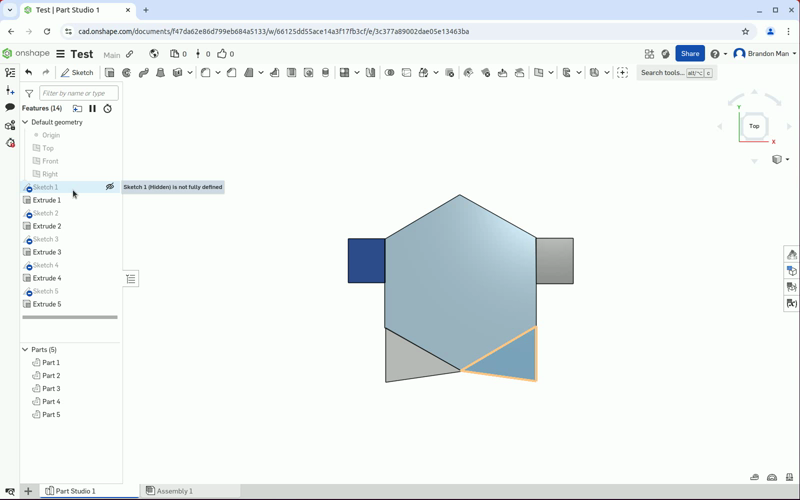
click(73, 189)
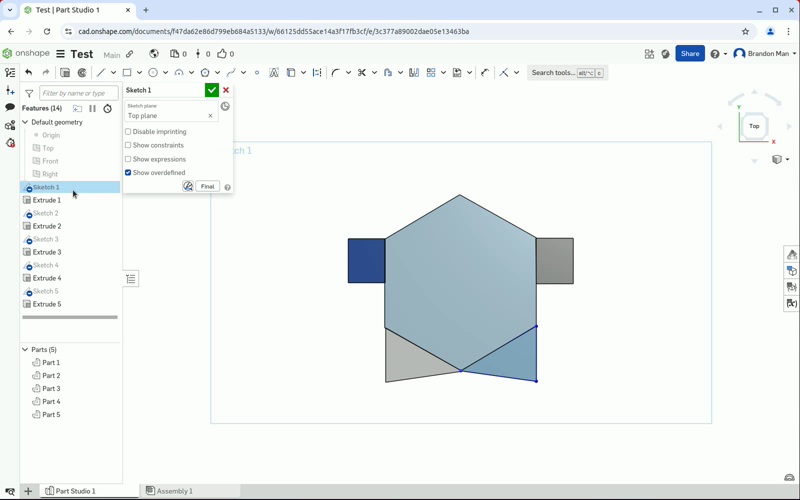
mouse_move(229, 92)
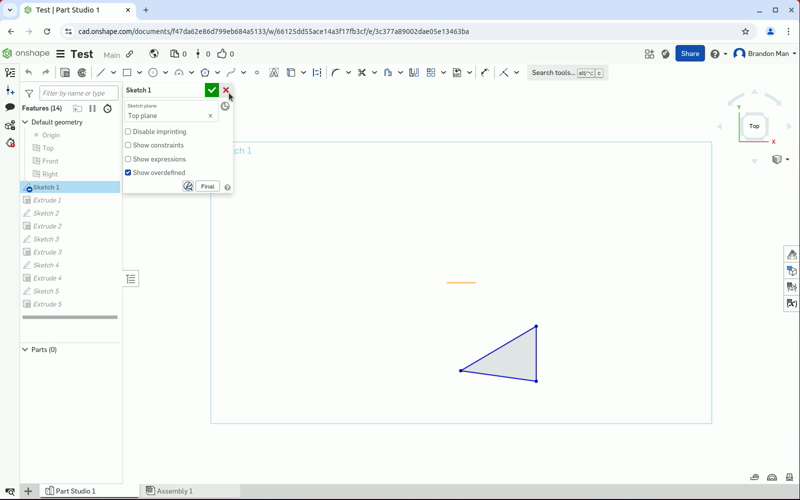
click(229, 92)
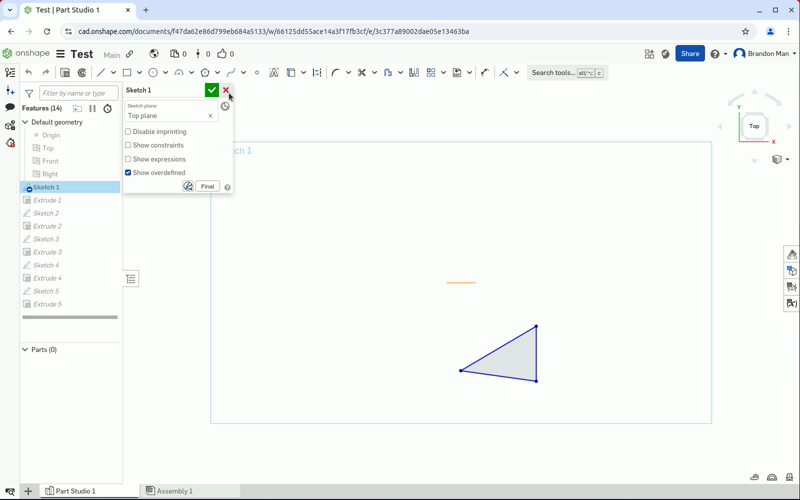
key(shift+s)
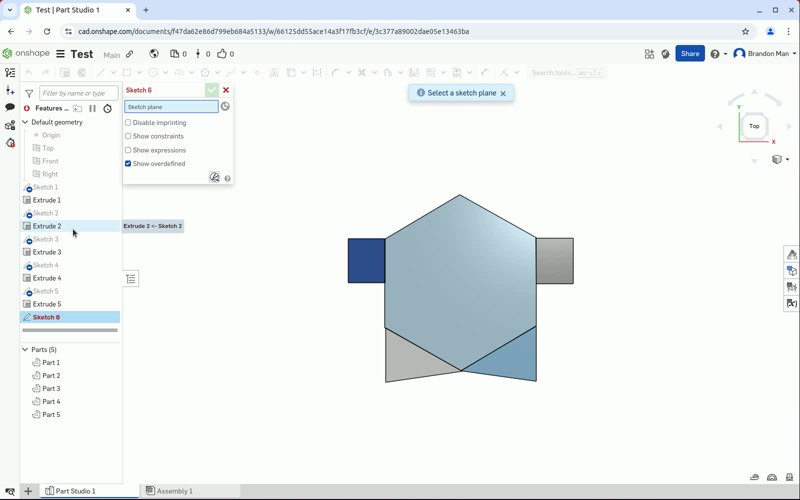
scroll(3)
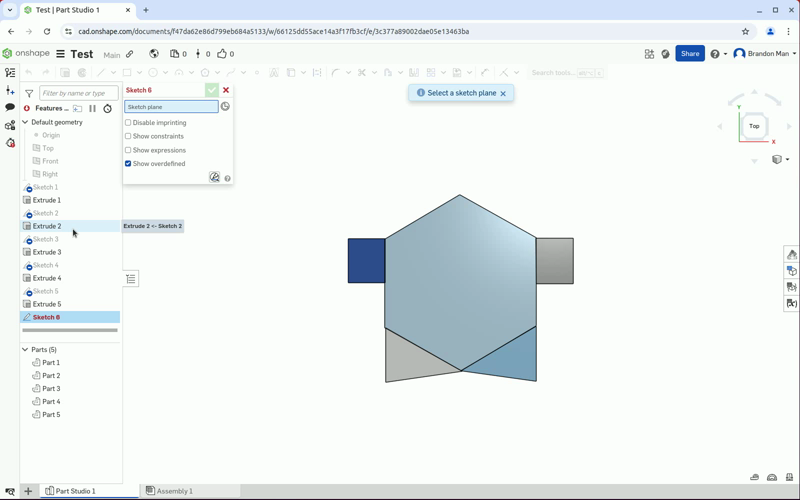
mouse_move(73, 150)
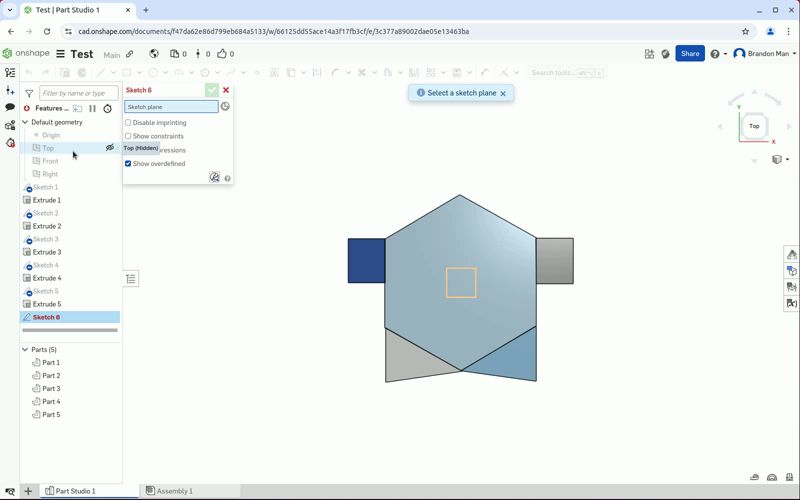
click(73, 150)
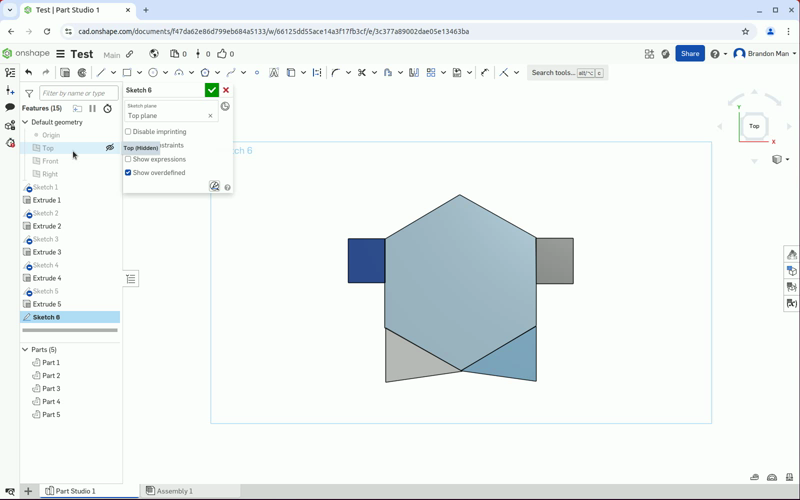
mouse_move(73, 352)
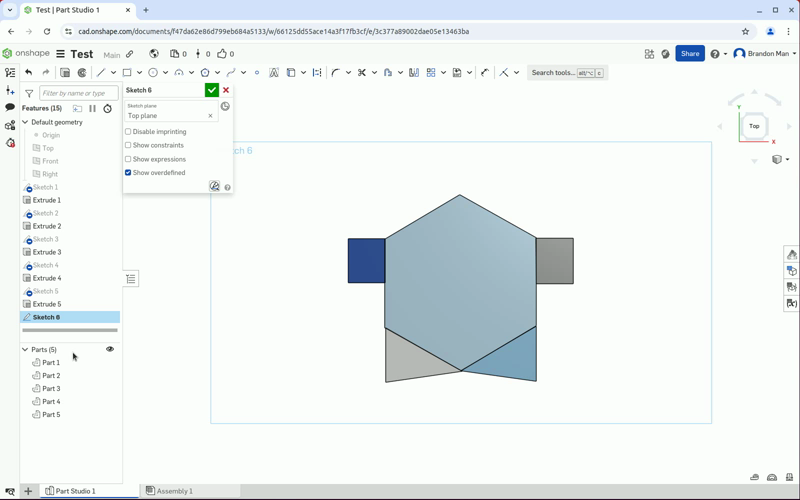
key(y)
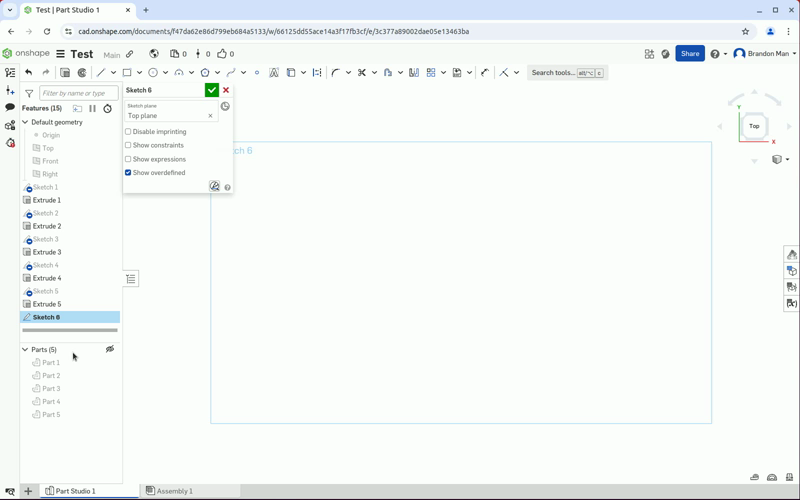
key(l)
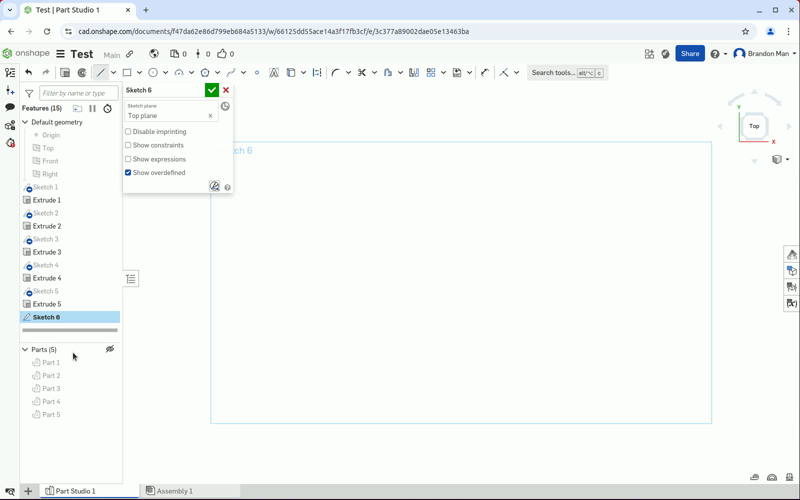
key_down(shift)
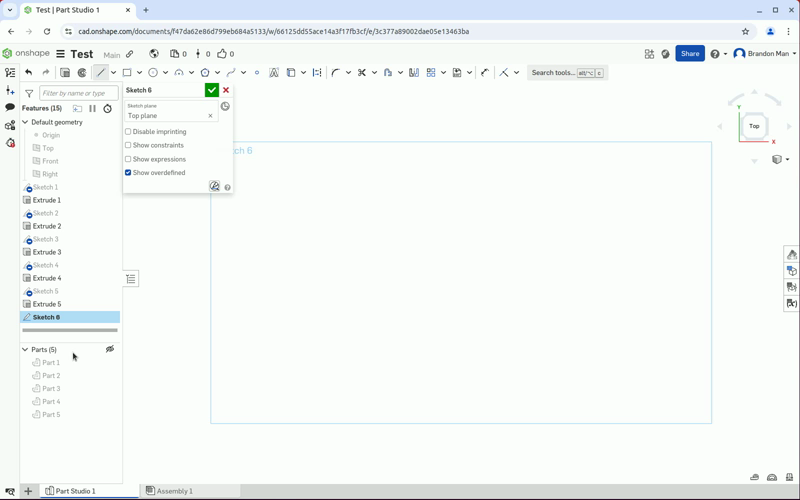
mouse_move(535, 282)
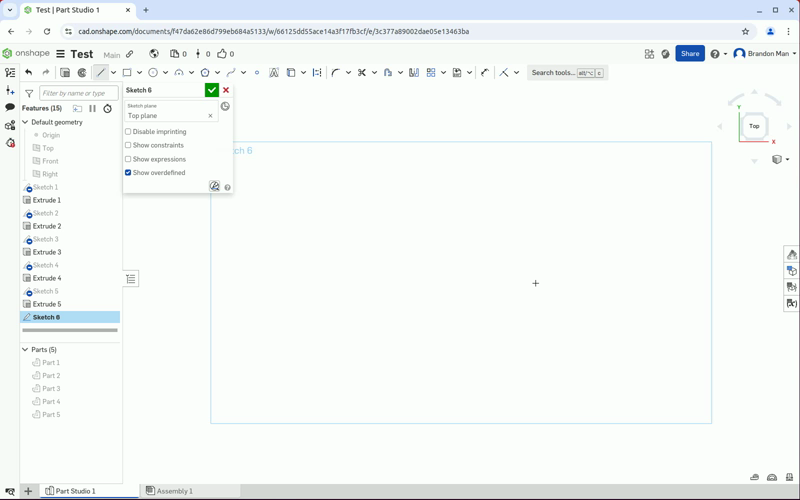
click(535, 282)
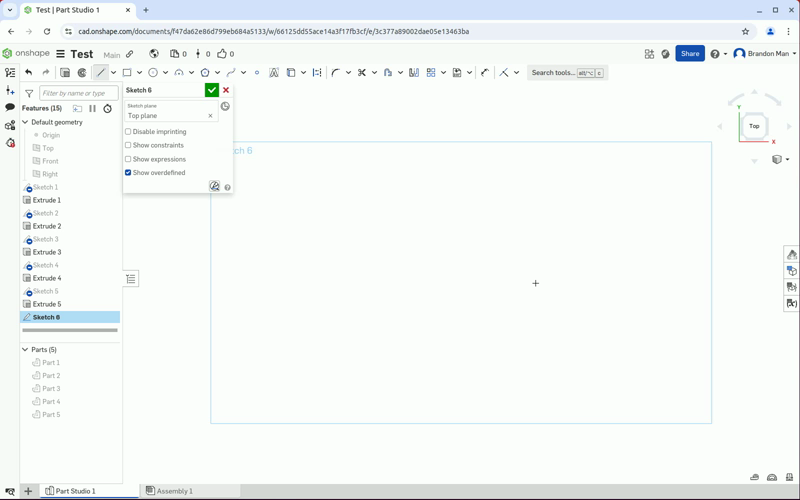
key_up(shift)
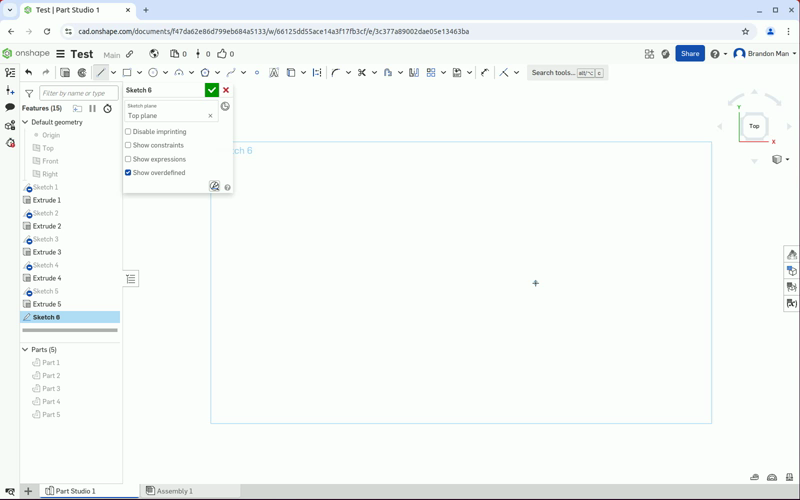
key_down(shift)
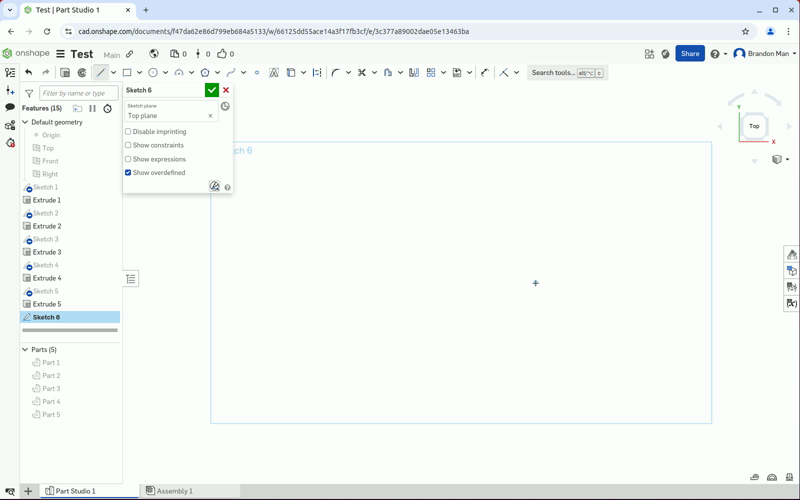
mouse_move(565, 282)
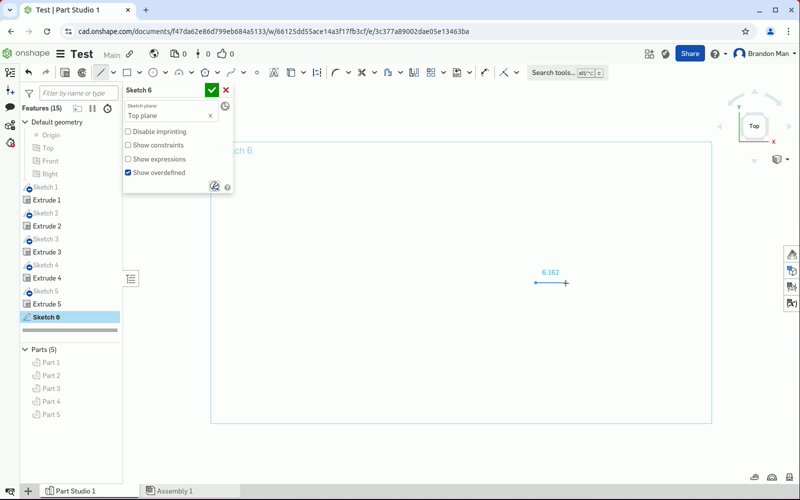
mouse_move(536, 282)
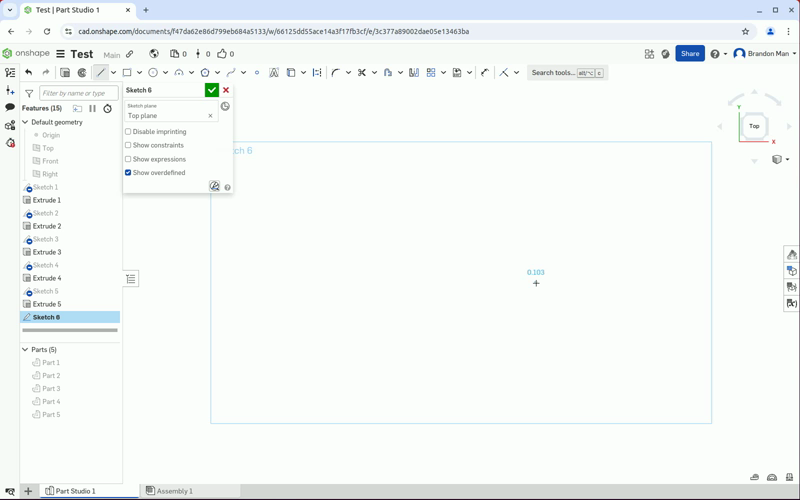
scroll(6)
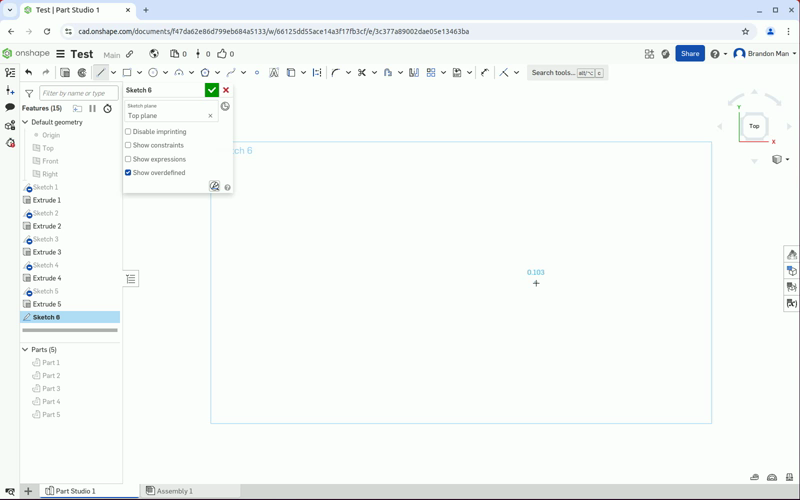
scroll(6)
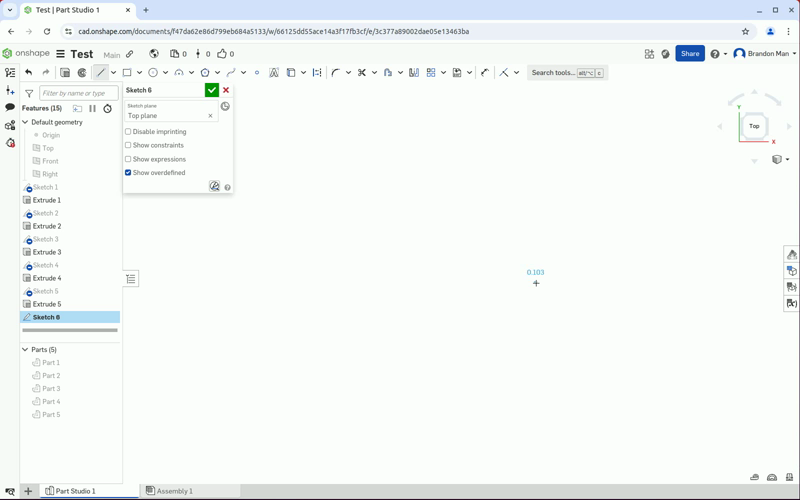
scroll(6)
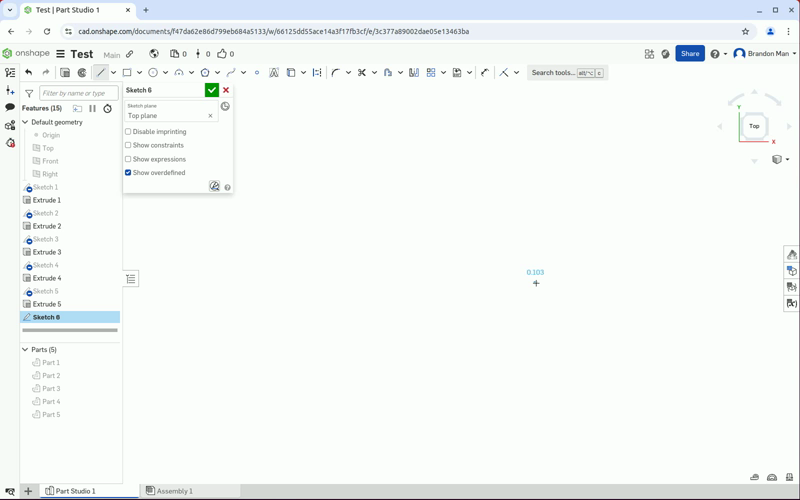
scroll(6)
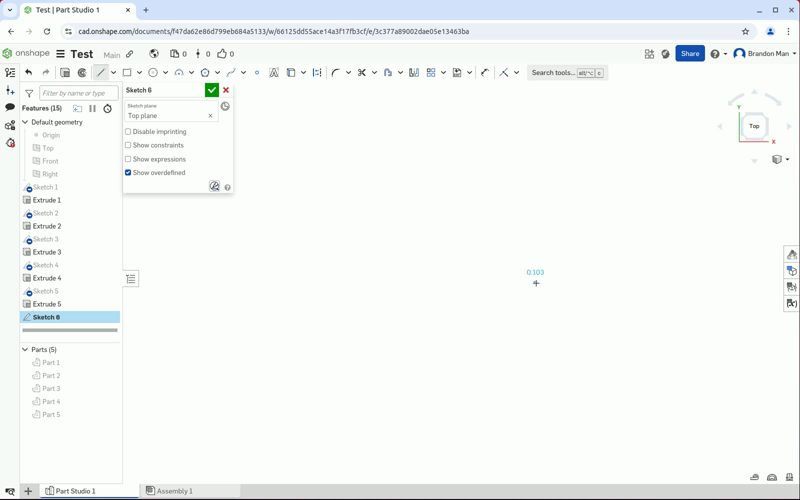
scroll(6)
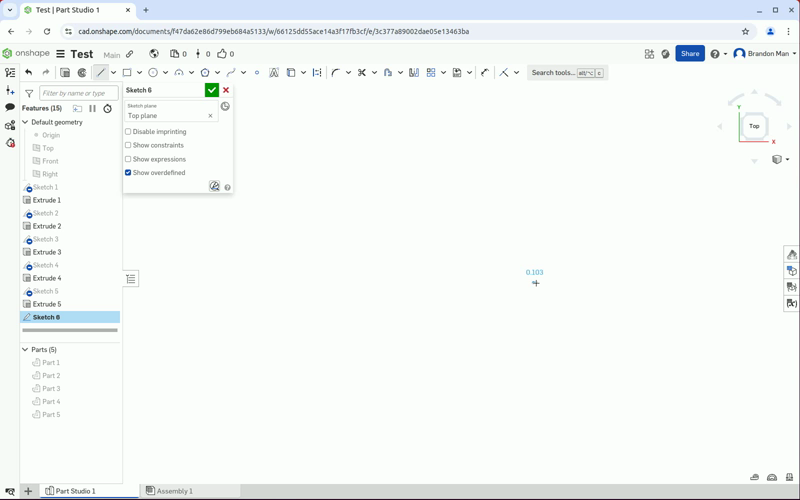
scroll(6)
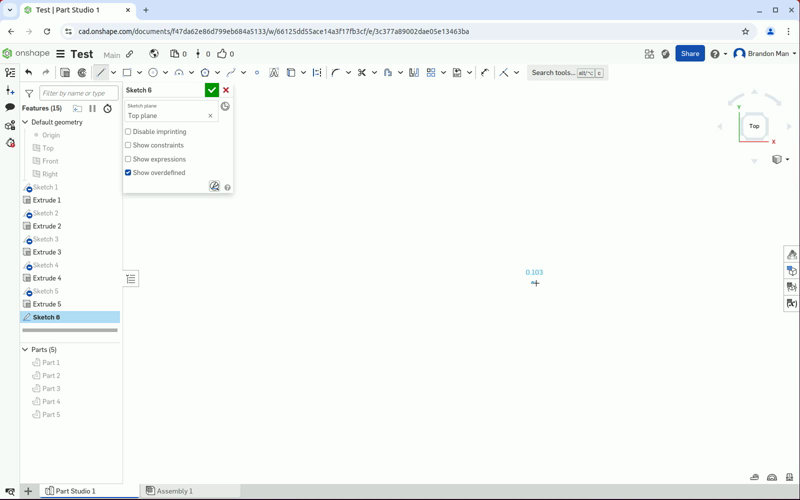
scroll(6)
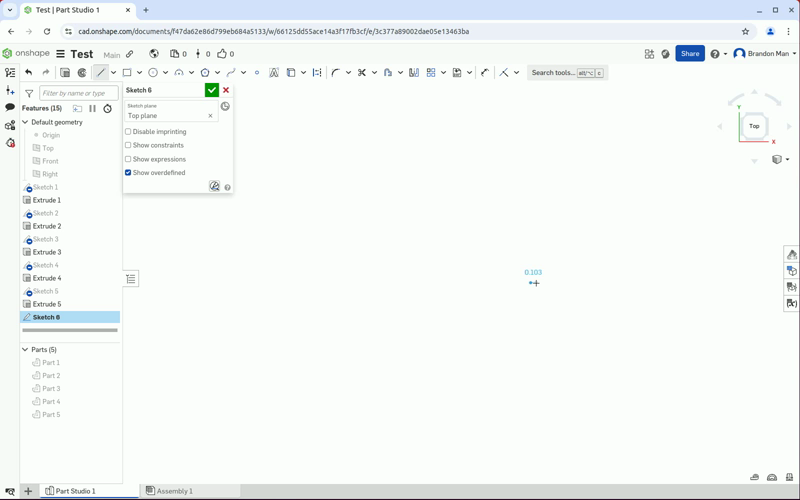
click(536, 282)
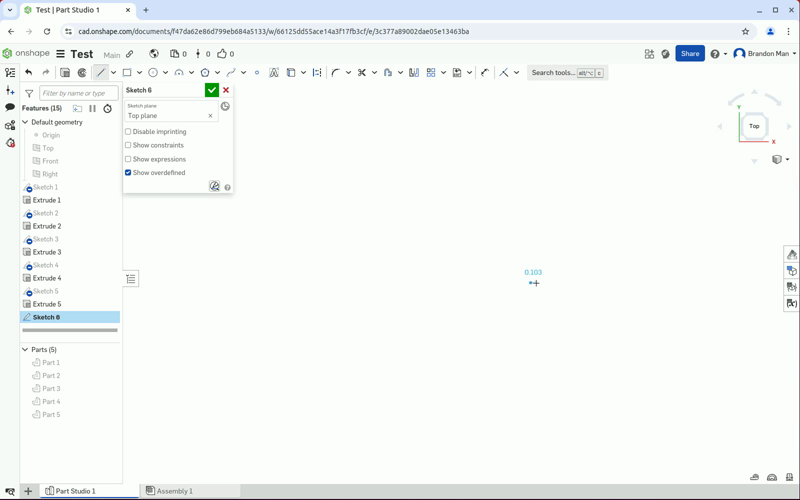
scroll(-6)
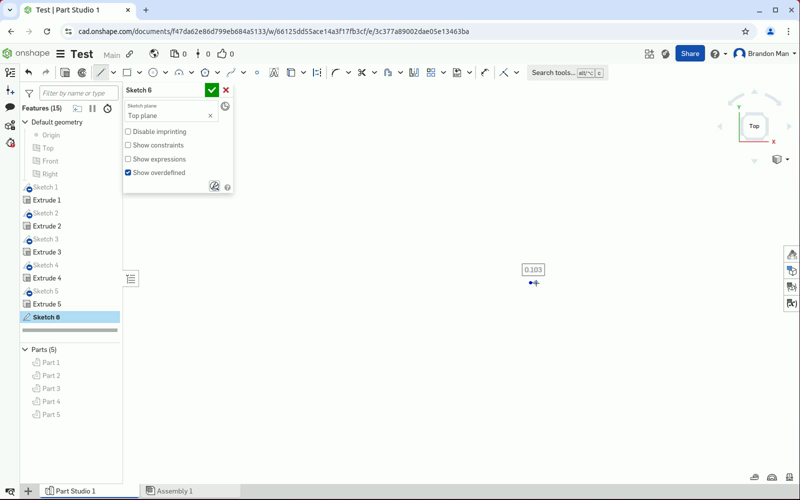
scroll(-6)
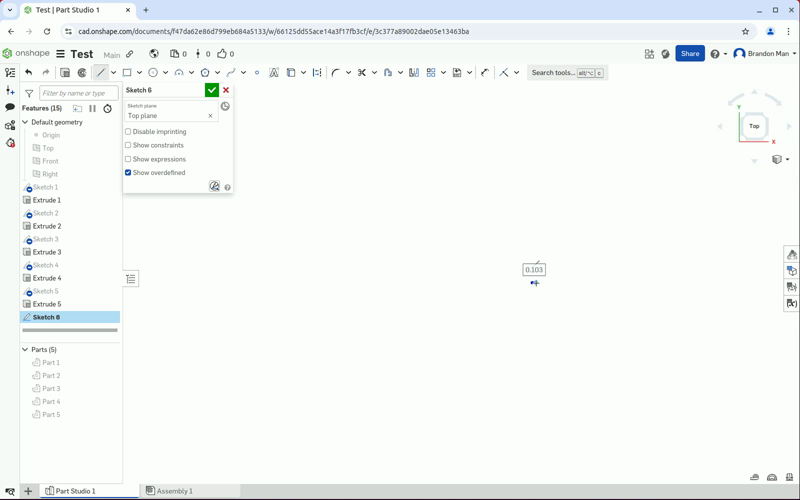
scroll(-6)
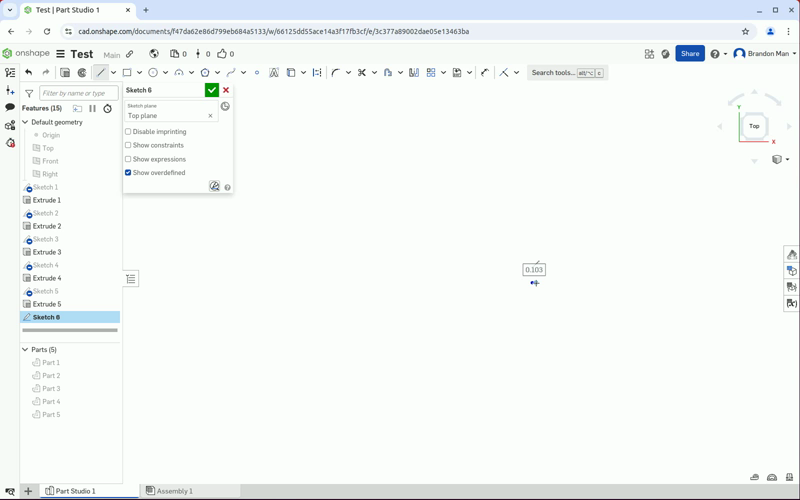
scroll(-6)
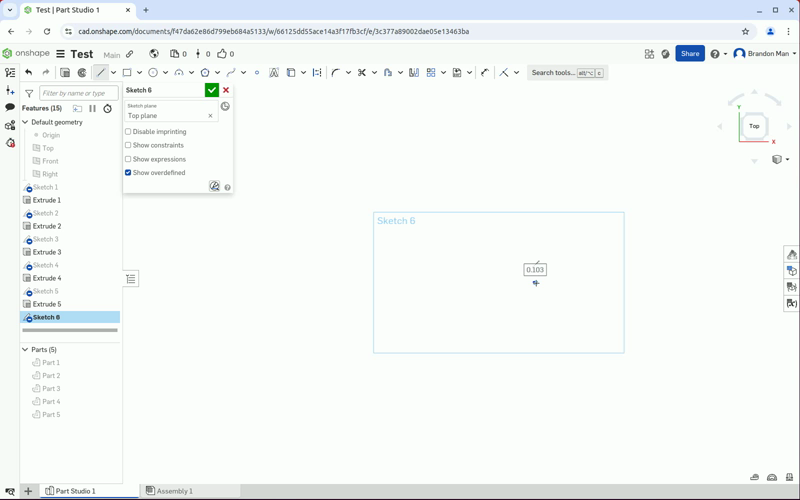
scroll(-6)
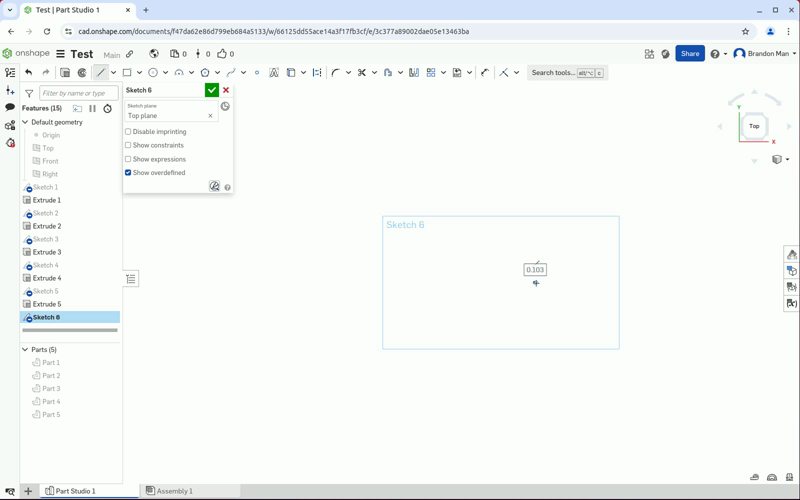
scroll(-6)
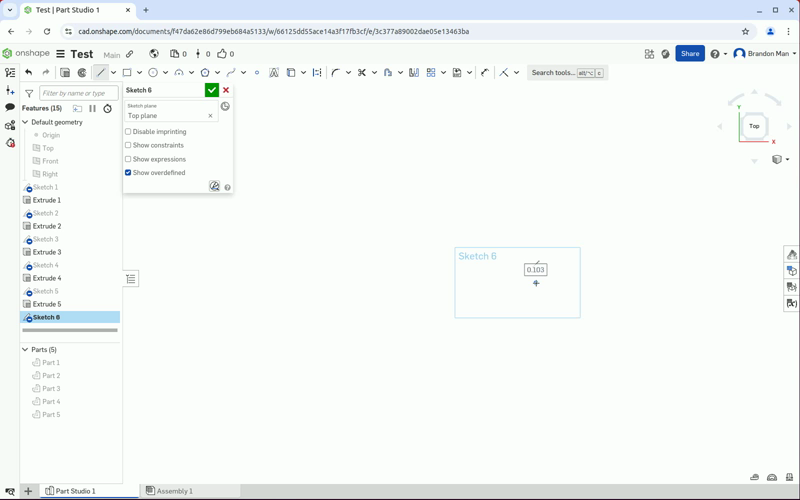
scroll(-6)
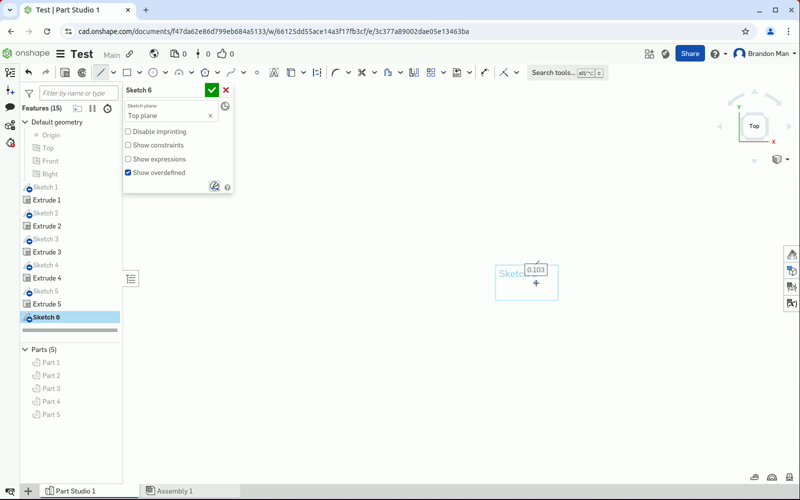
key_up(shift)
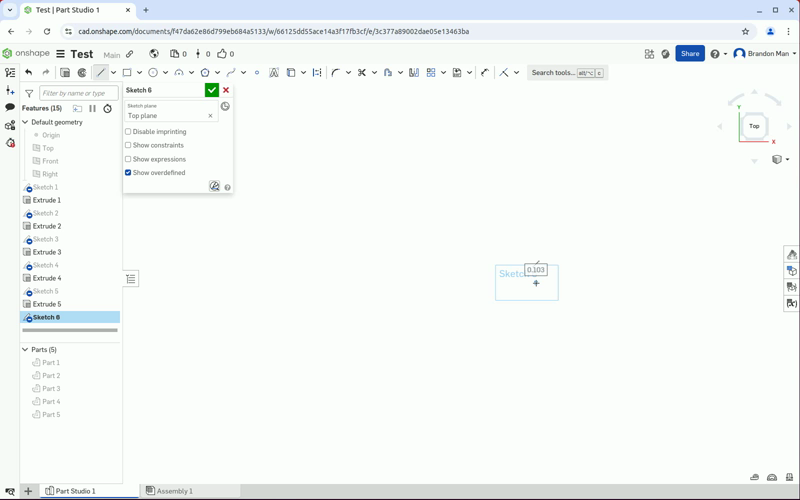
key_down(shift)
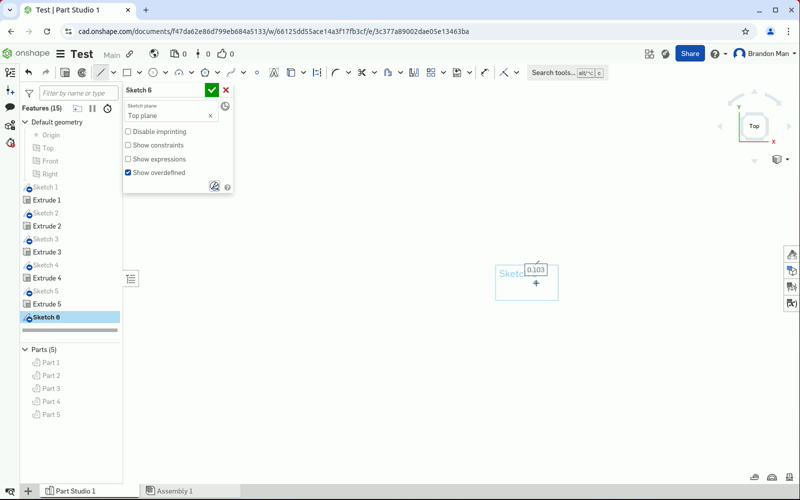
mouse_move(566, 282)
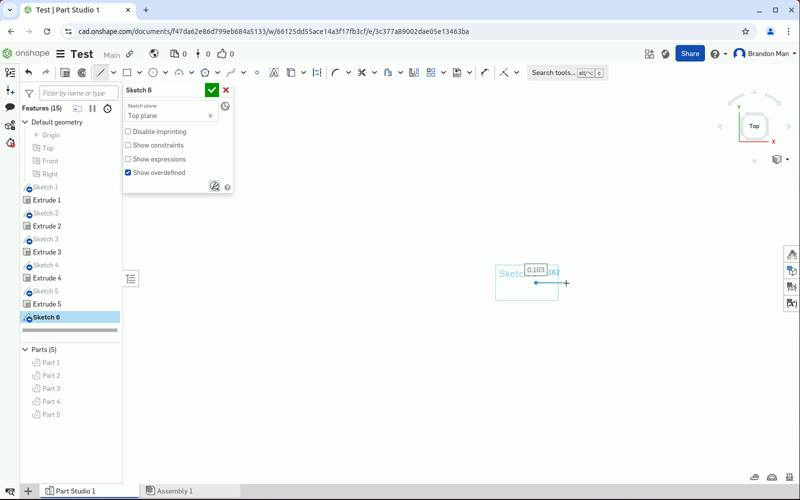
mouse_move(535, 237)
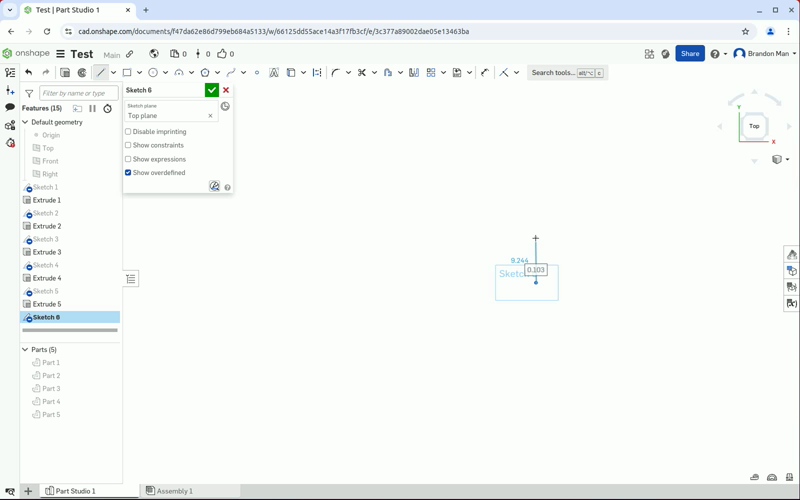
click(535, 237)
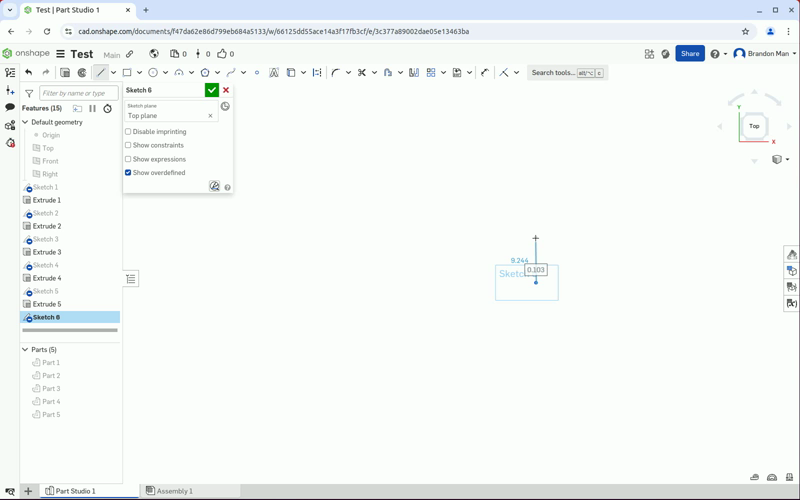
key_up(shift)
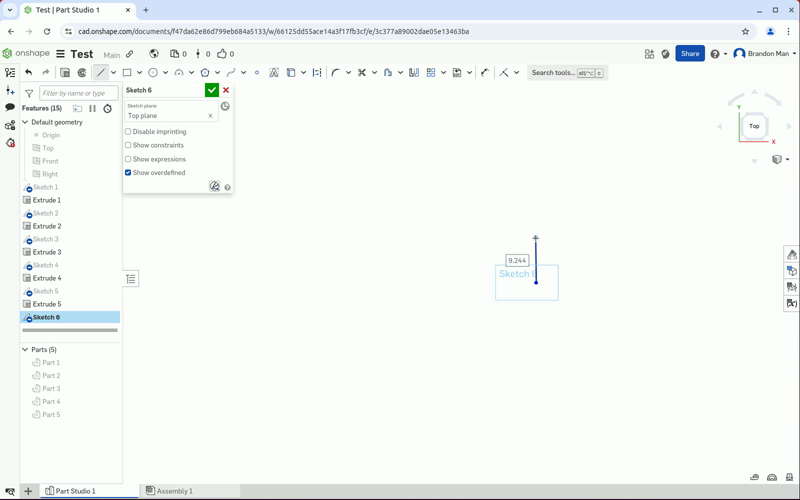
mouse_move(565, 237)
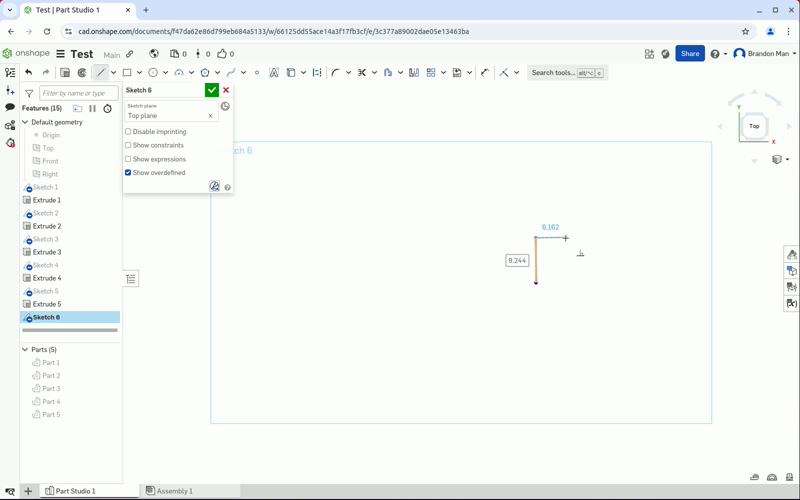
key_down(shift)
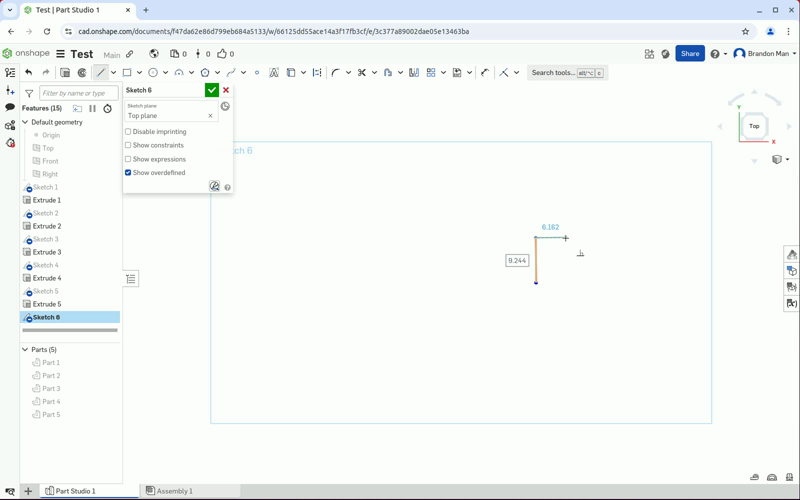
mouse_move(535, 282)
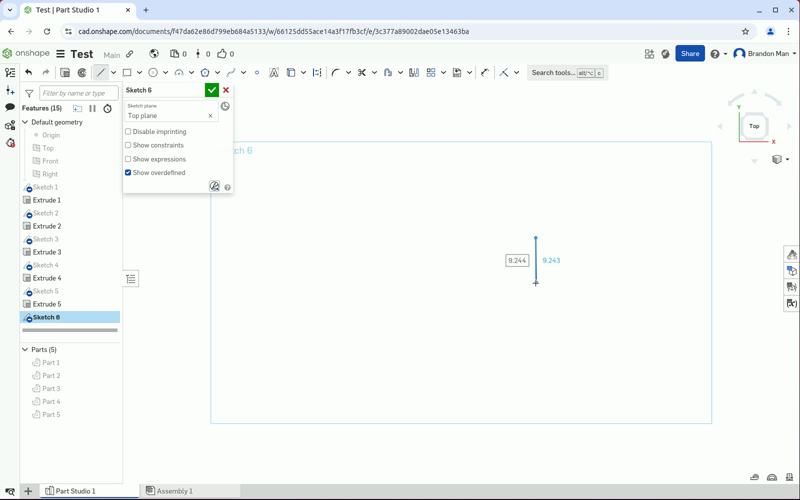
scroll(6)
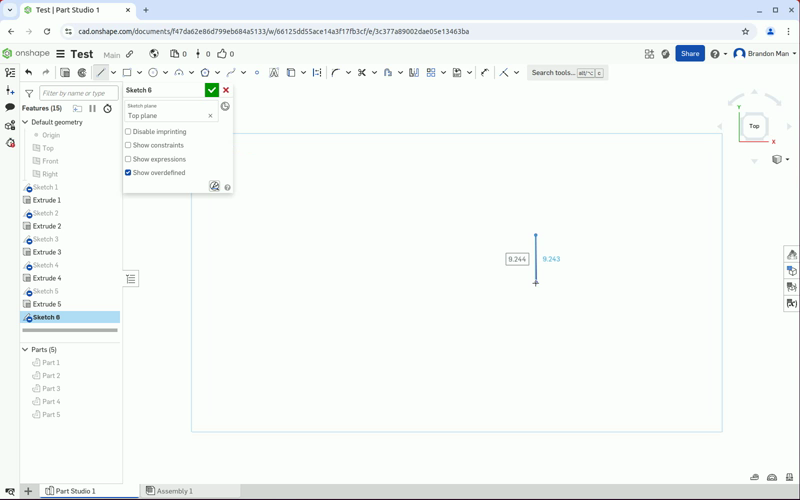
scroll(6)
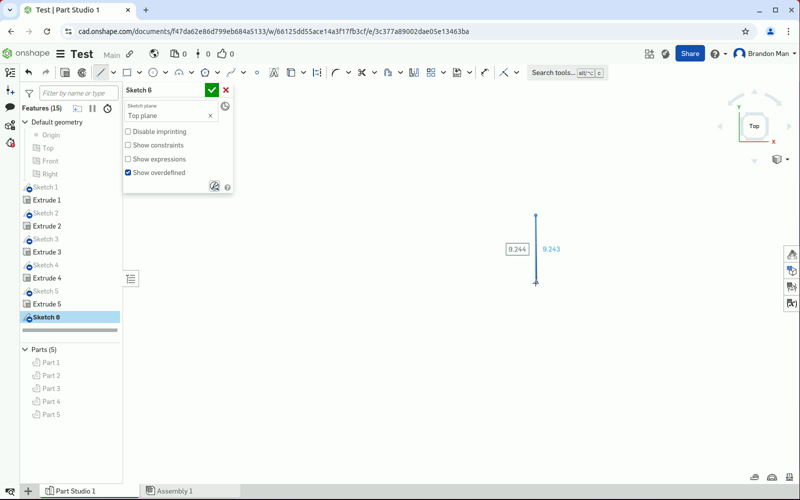
scroll(6)
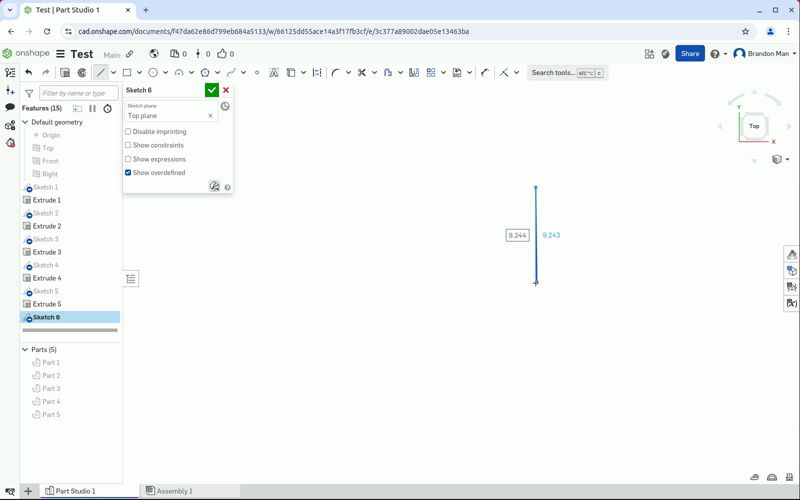
scroll(6)
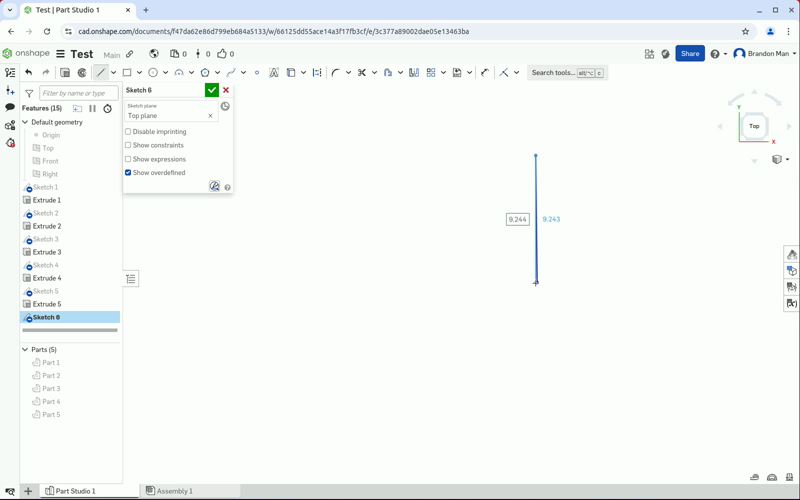
scroll(6)
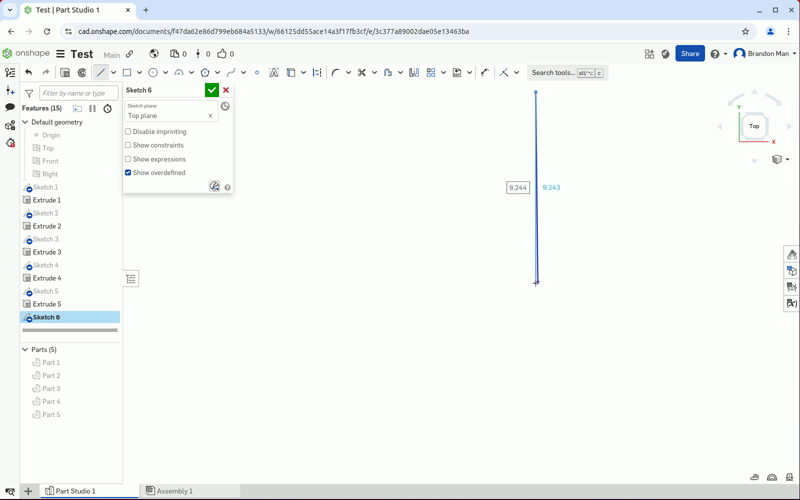
scroll(6)
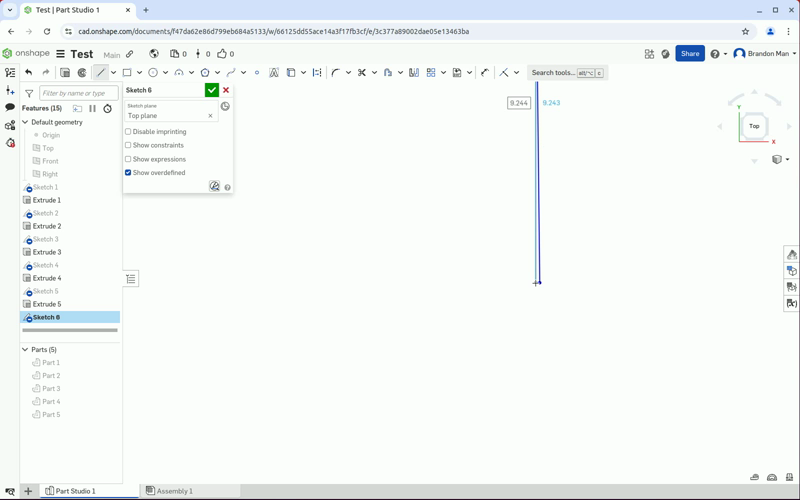
scroll(6)
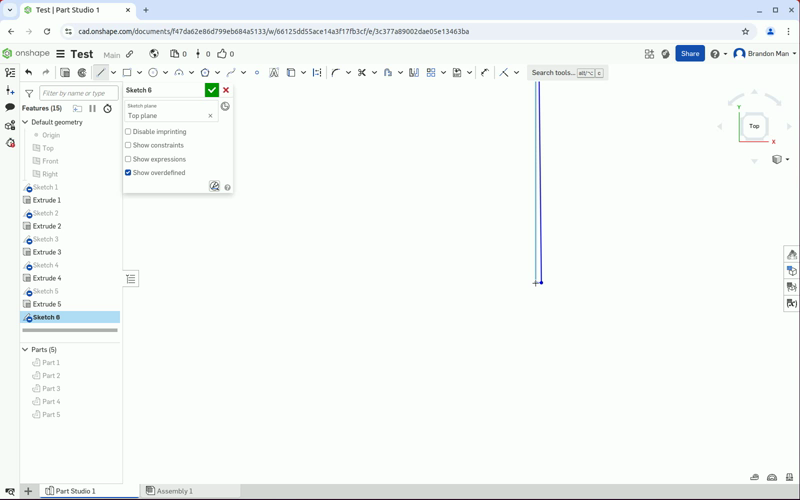
key_up(shift)
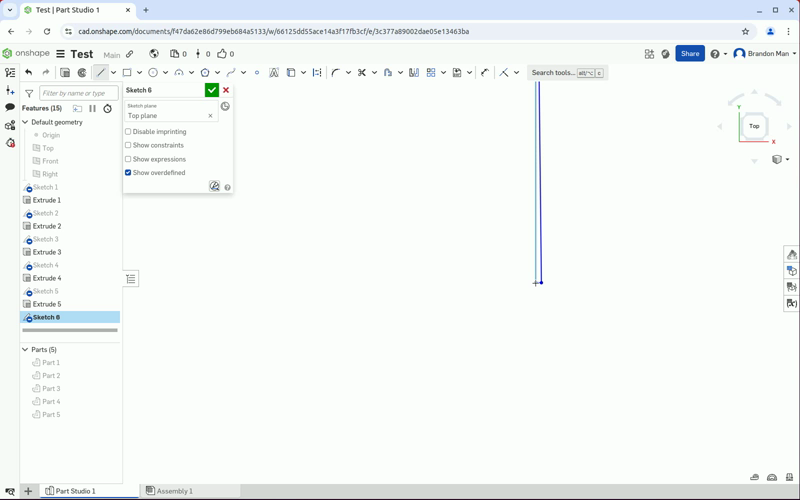
click(535, 282)
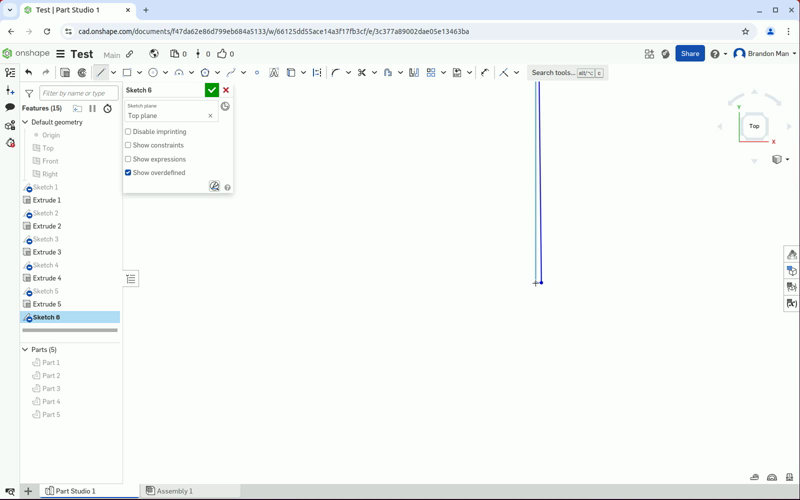
scroll(-6)
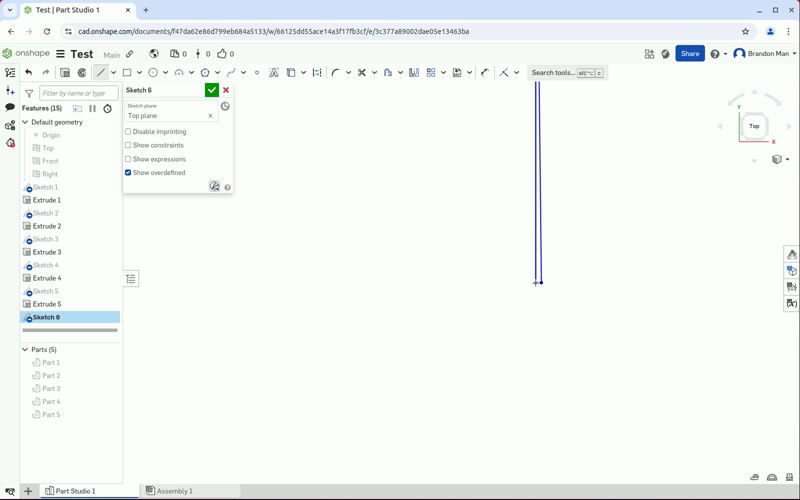
scroll(-6)
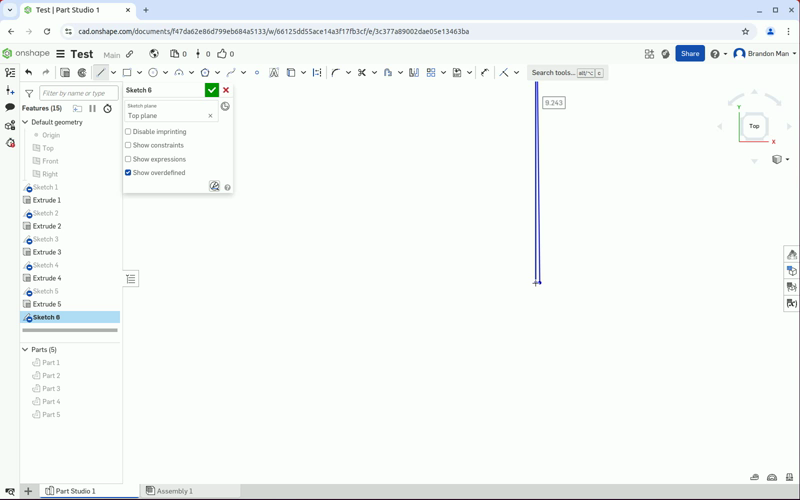
scroll(-6)
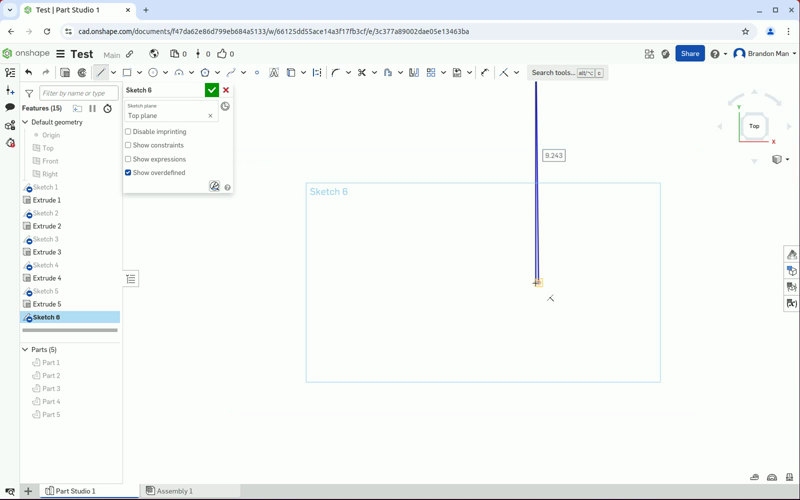
scroll(-6)
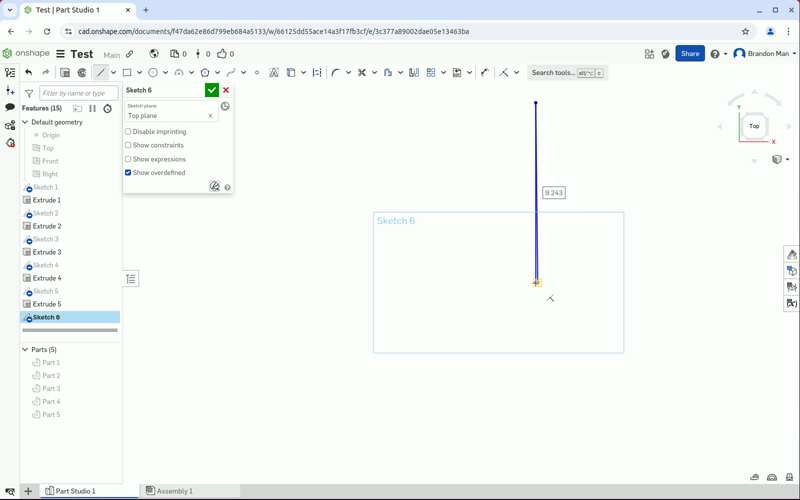
scroll(-6)
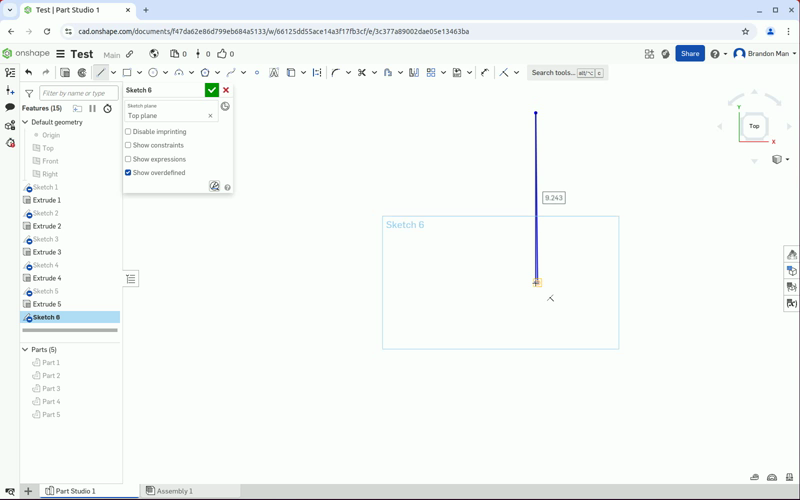
scroll(-6)
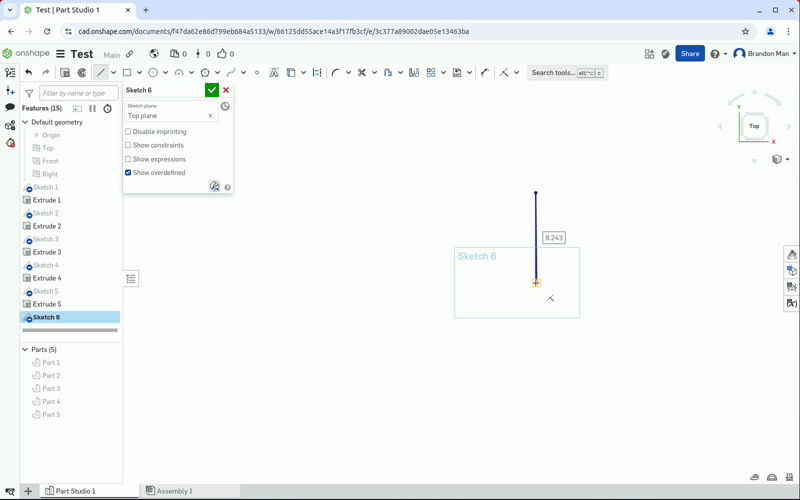
scroll(-6)
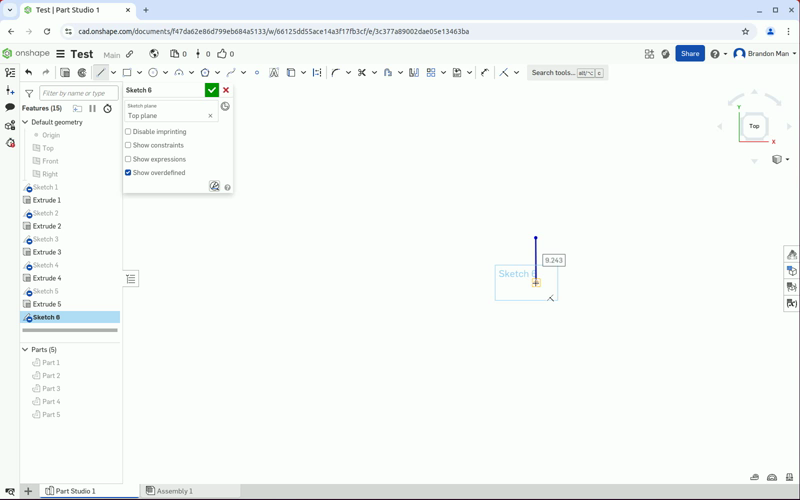
key(esc)
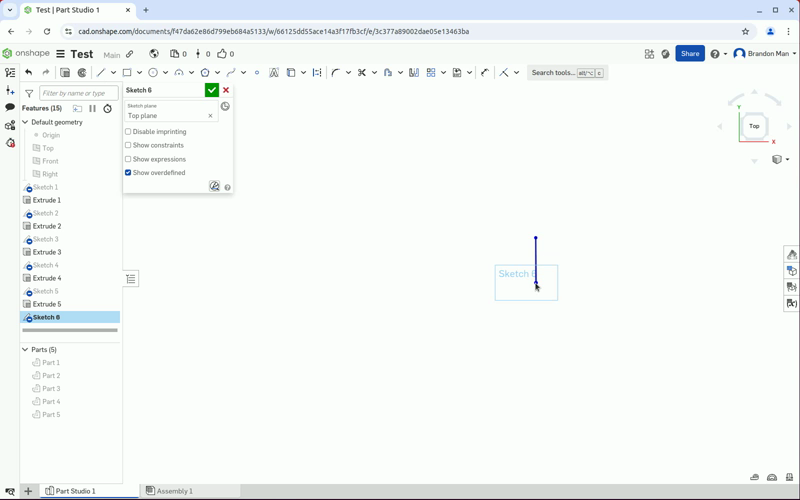
mouse_move(535, 257)
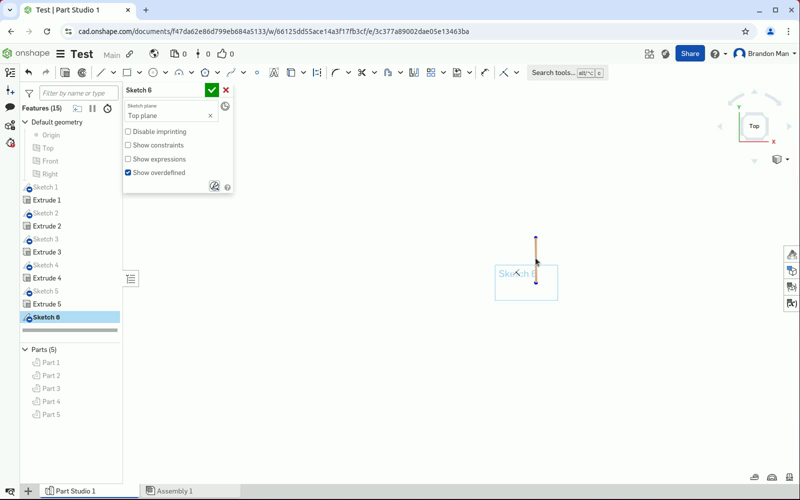
scroll(6)
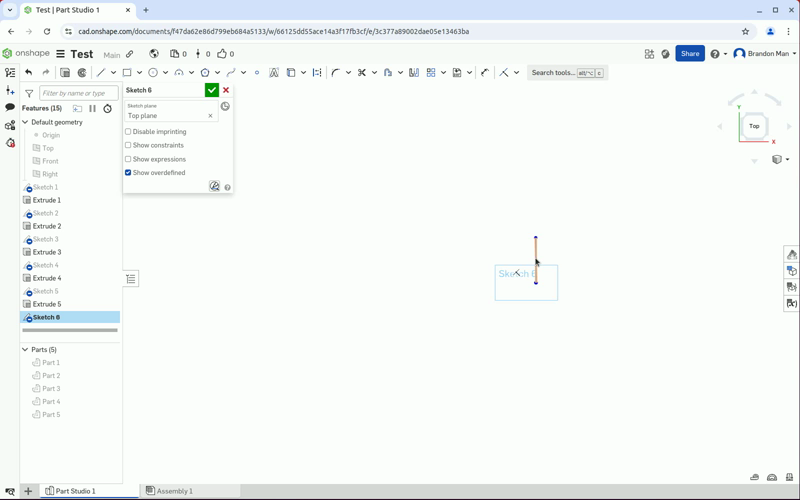
scroll(6)
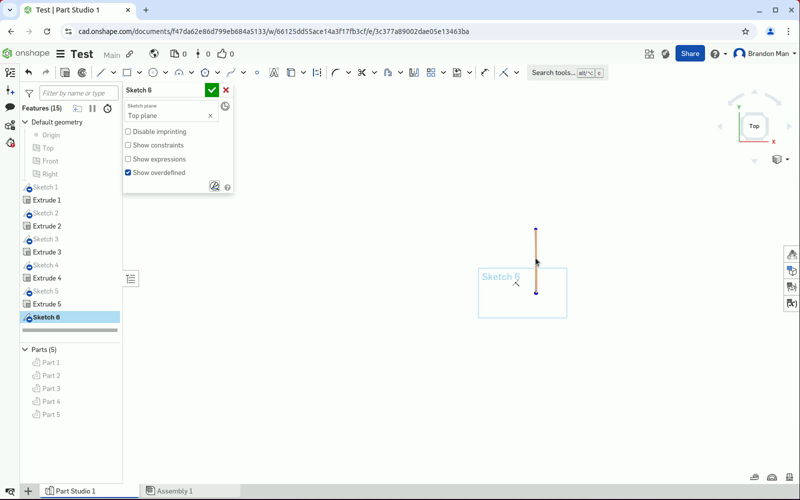
scroll(6)
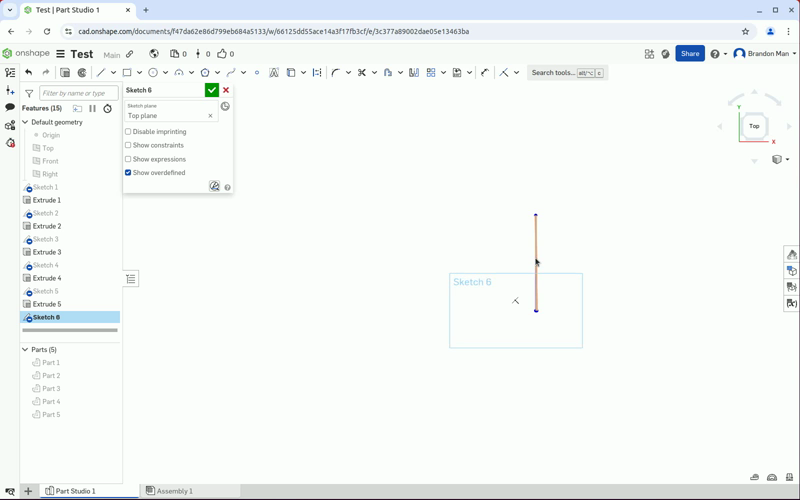
scroll(6)
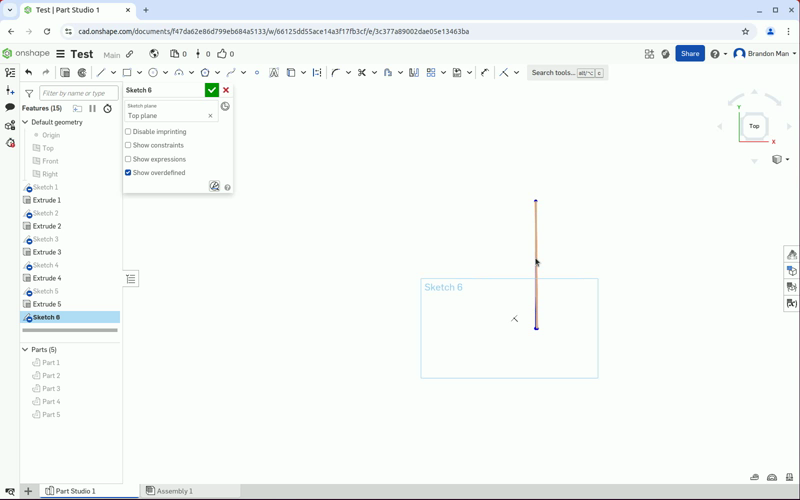
scroll(6)
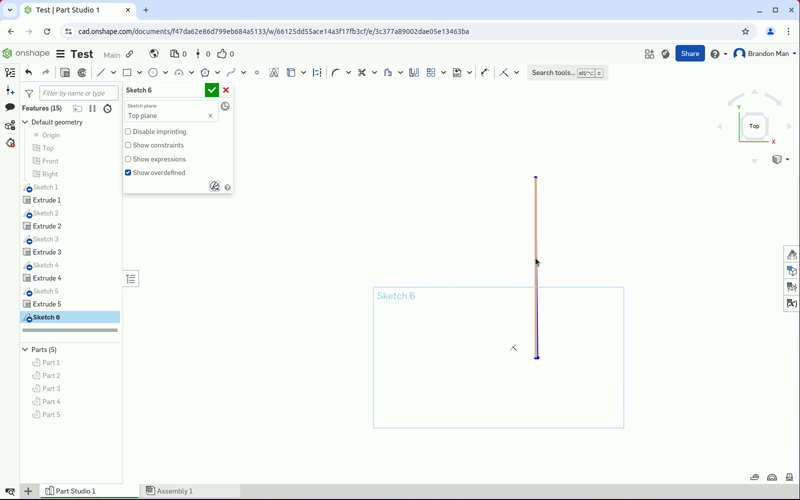
scroll(6)
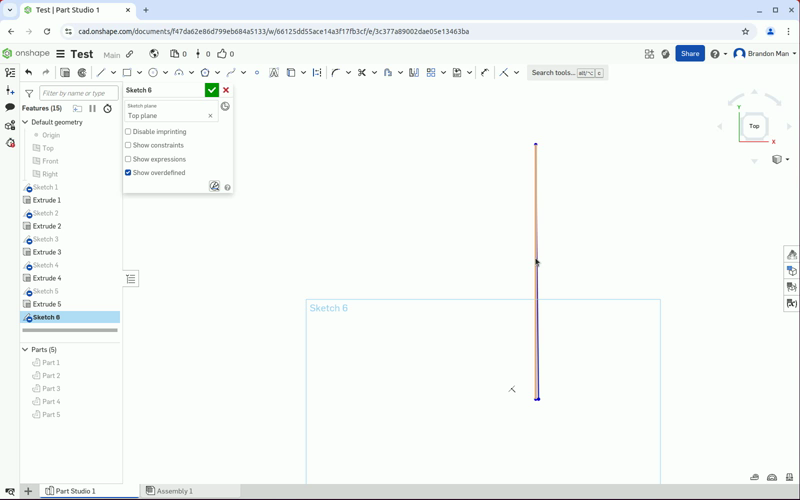
scroll(6)
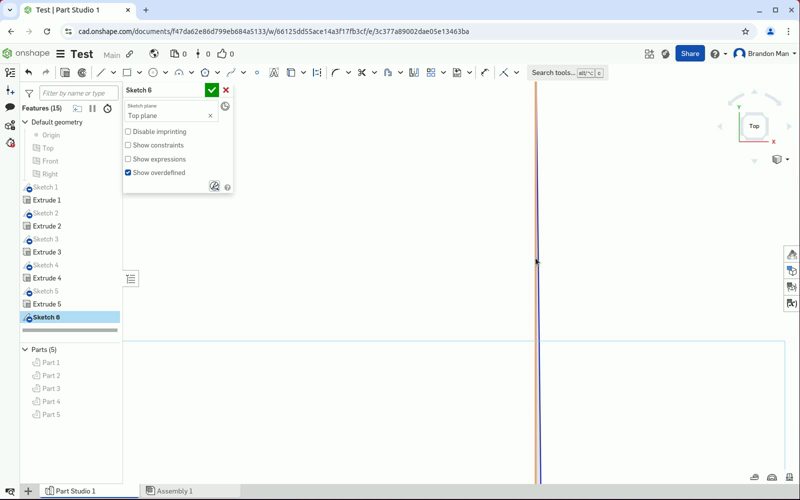
click(535, 257)
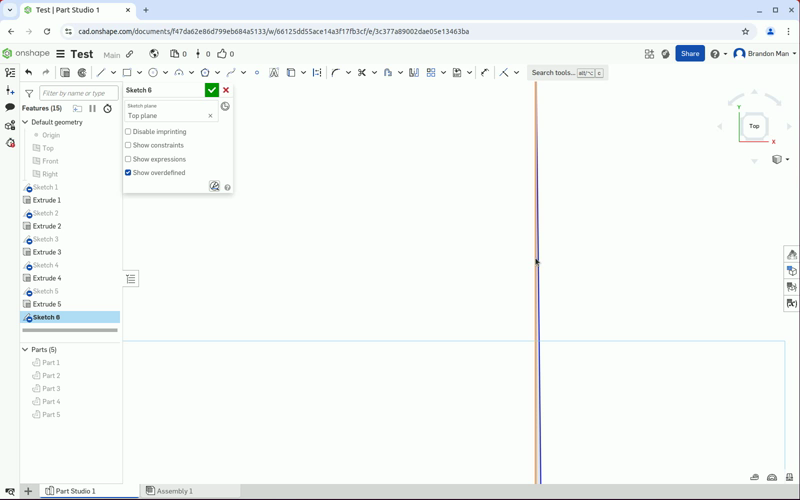
scroll(-6)
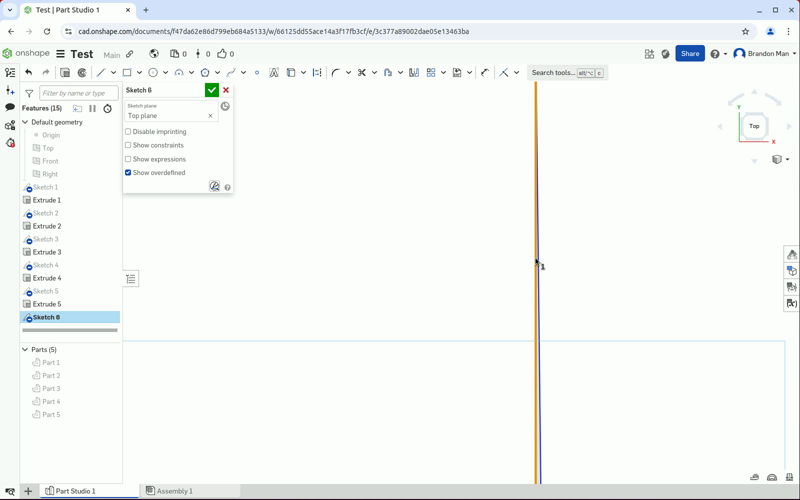
scroll(-6)
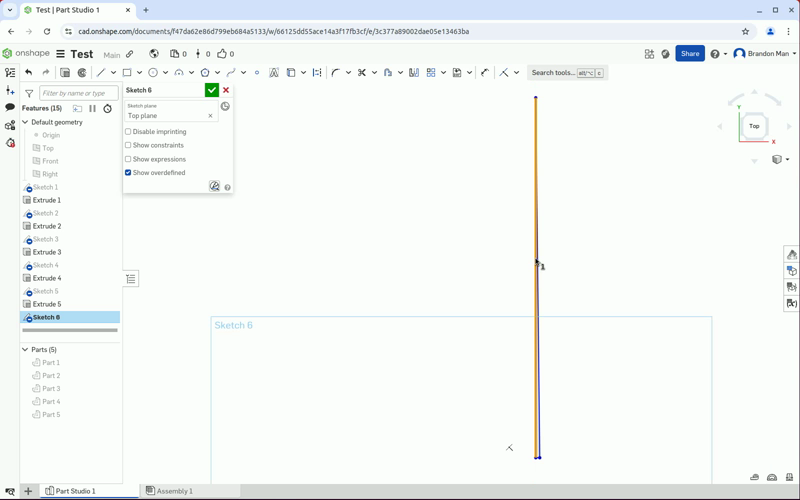
scroll(-6)
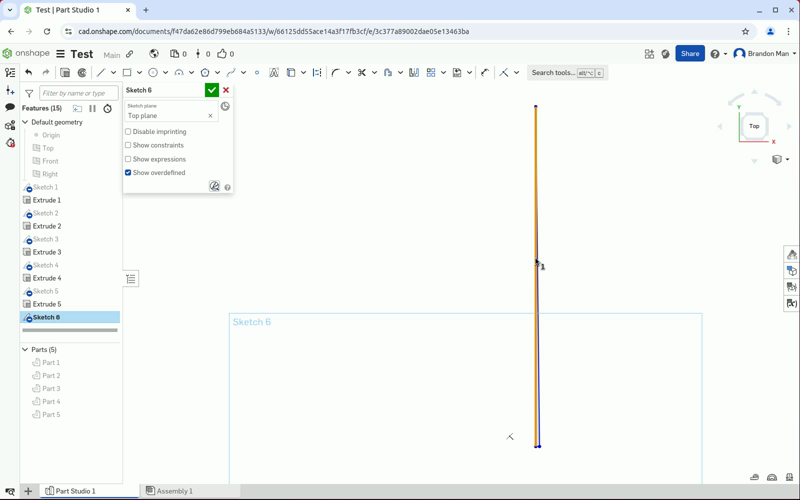
scroll(-6)
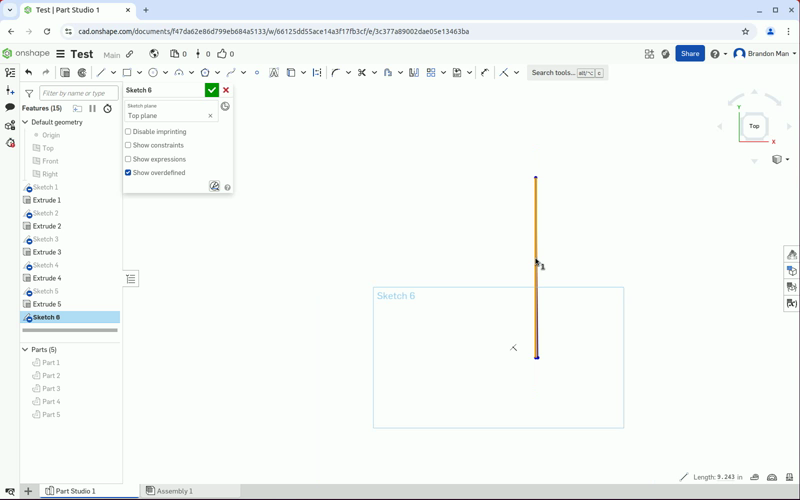
scroll(-6)
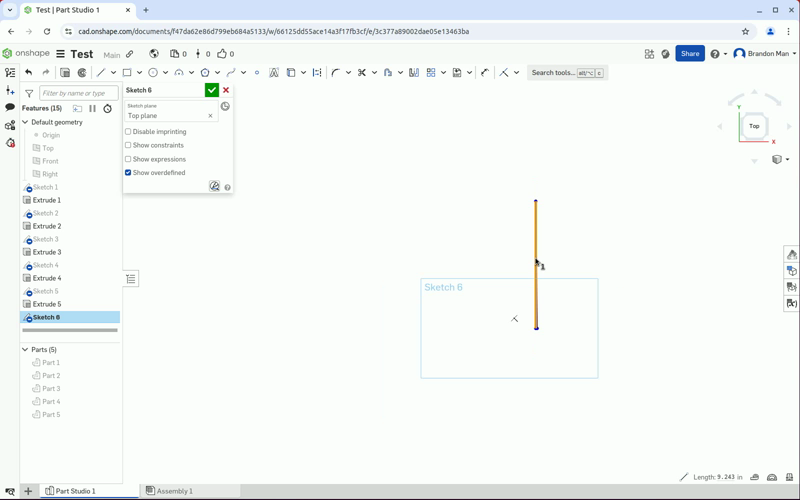
scroll(-6)
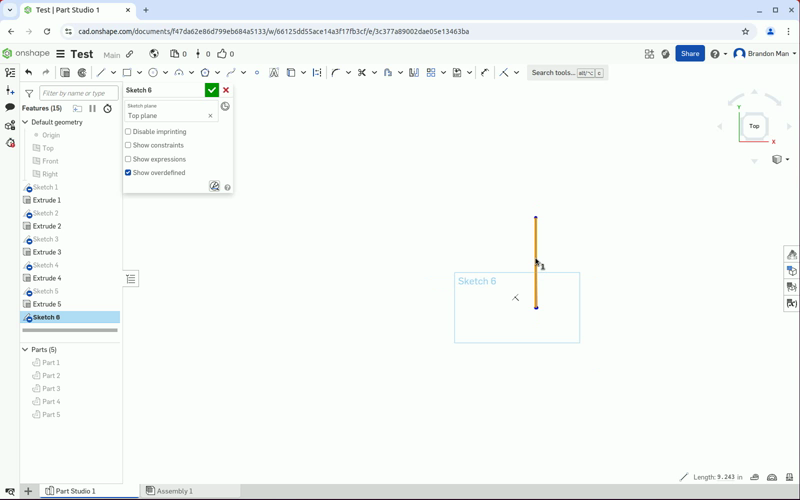
scroll(-6)
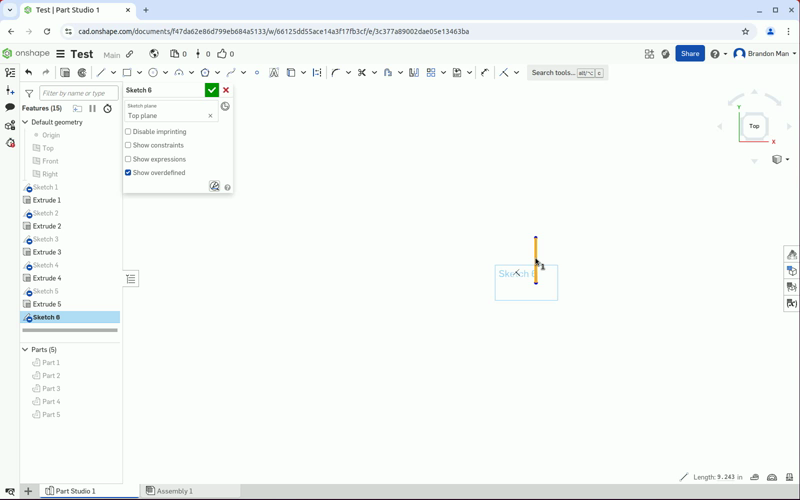
mouse_move(73, 352)
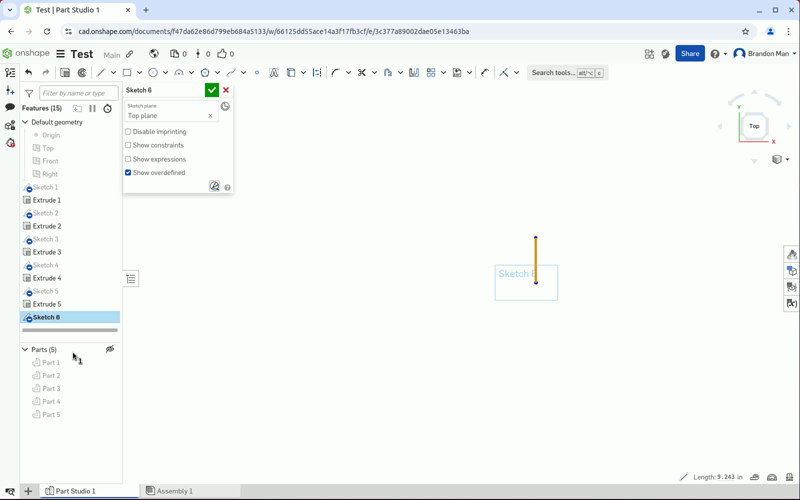
key(shift+y)
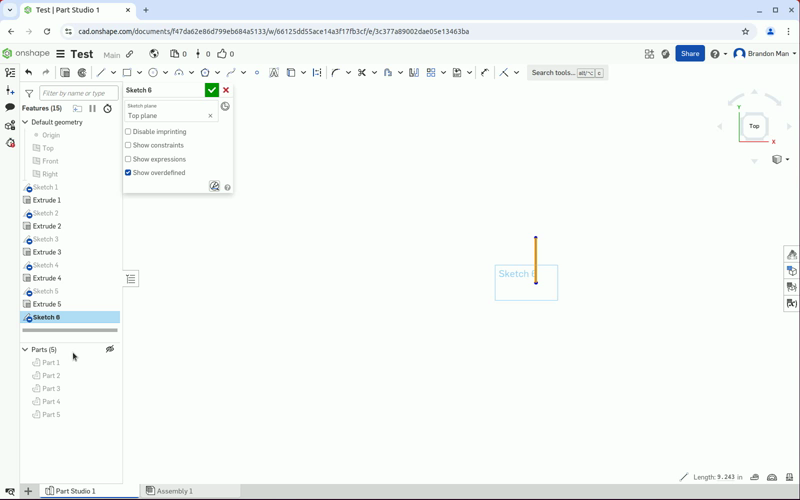
key(shift+e)
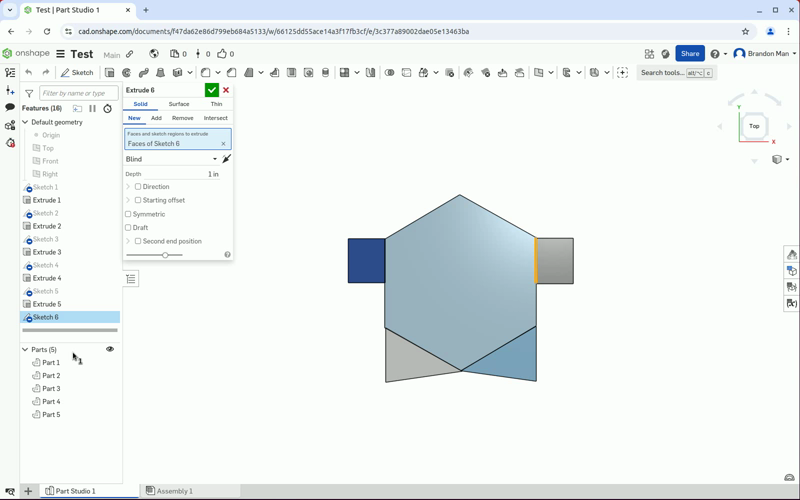
mouse_move(143, 106)
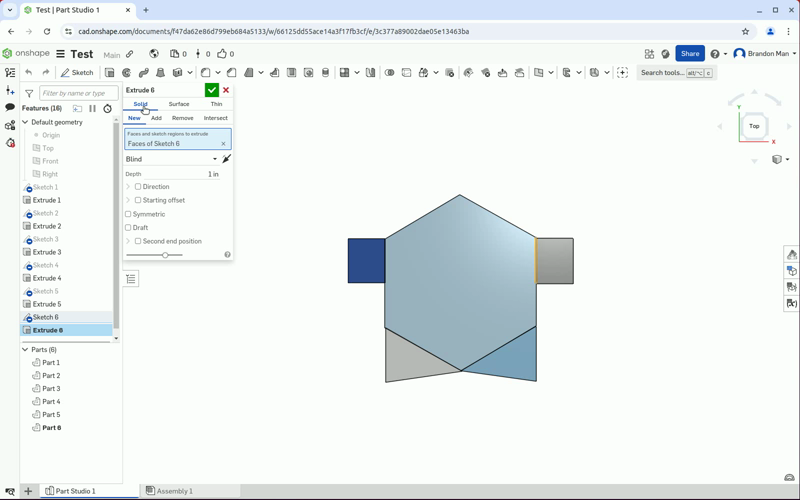
click(143, 106)
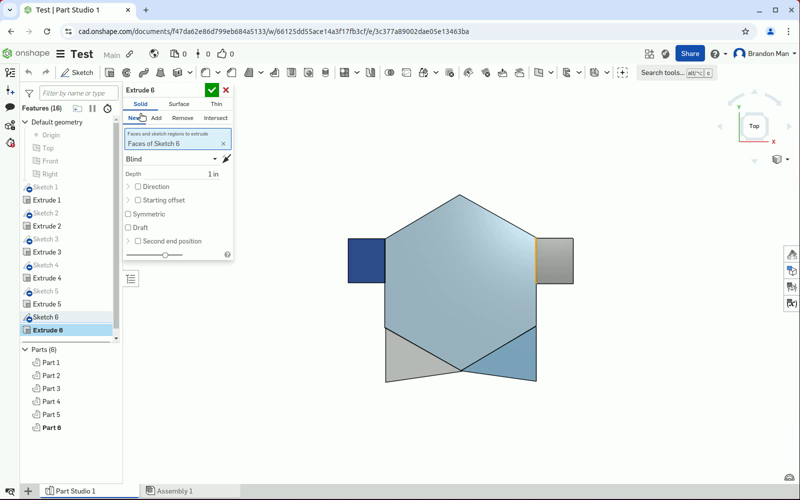
mouse_move(137, 120)
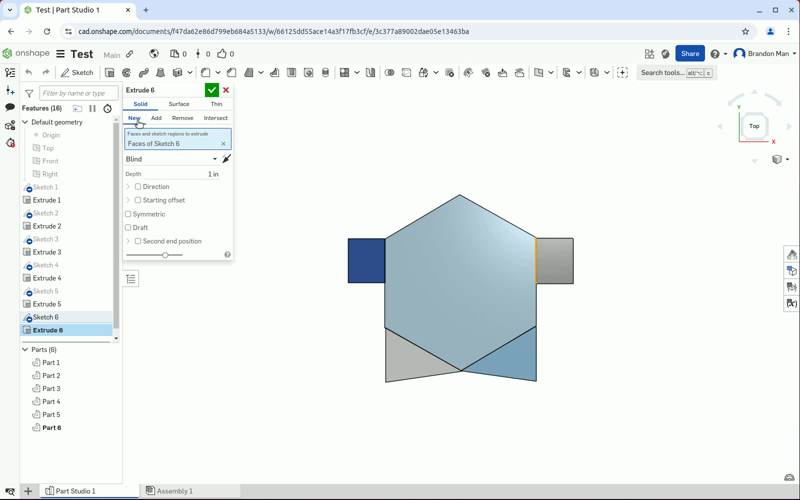
click(137, 120)
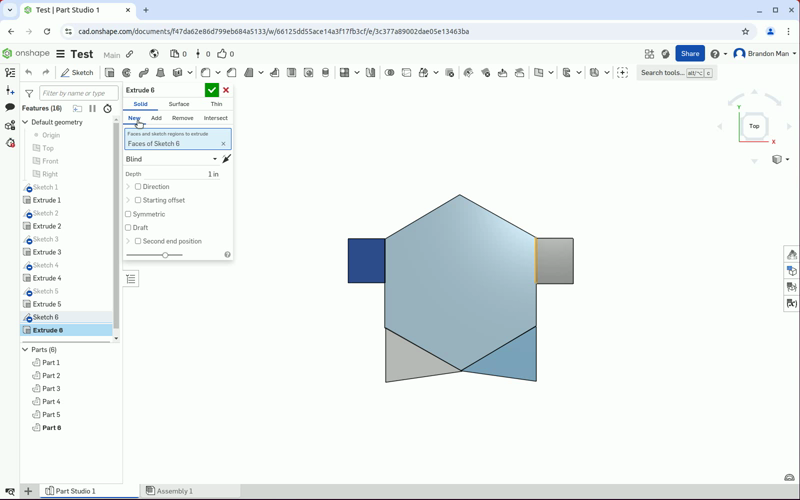
key(tab, 4)
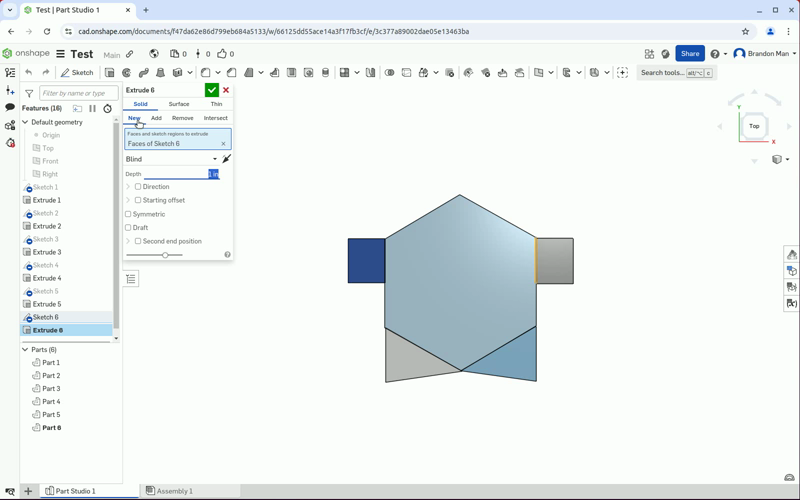
text(2.166)
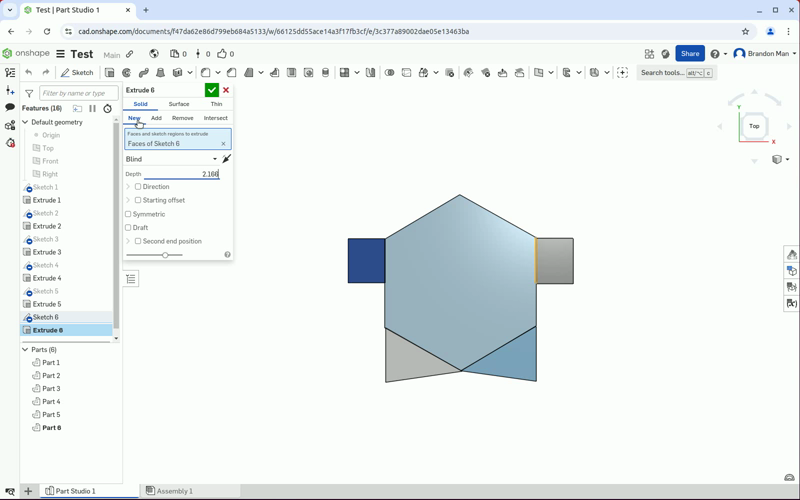
key(enter)
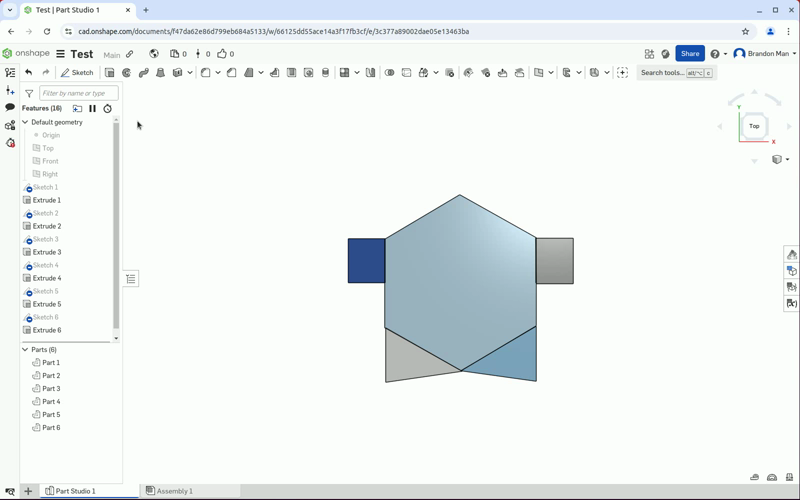
key(shift+h)
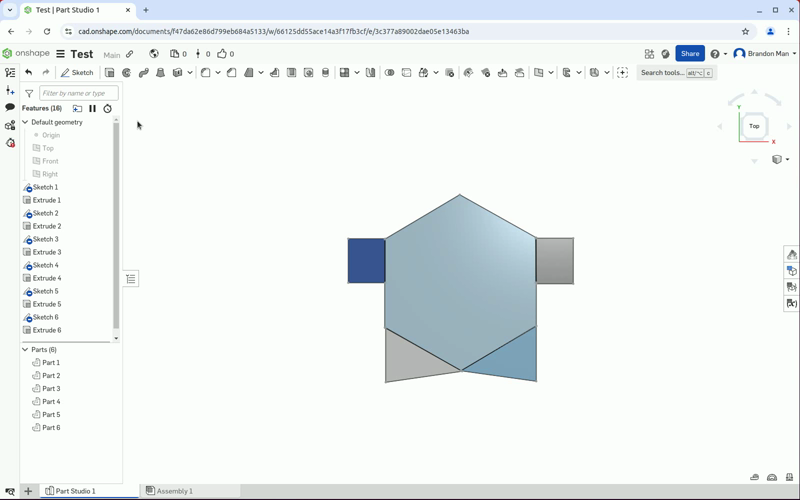
key(shift+h)
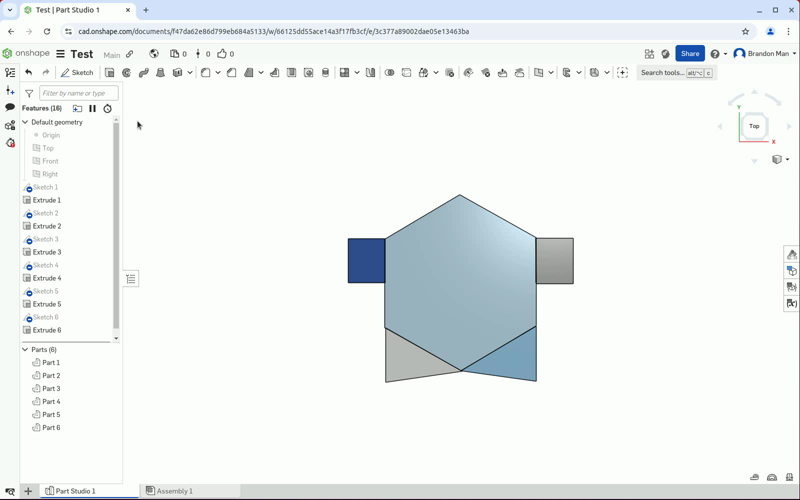
mouse_move(69, 189)
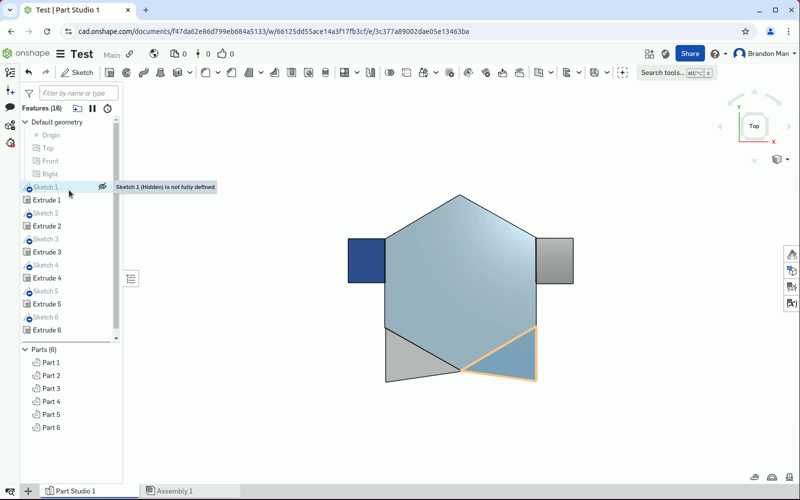
click(69, 189)
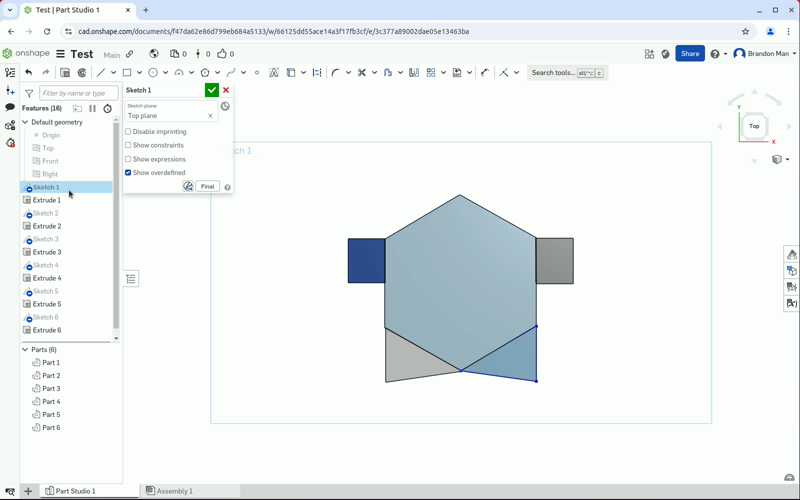
mouse_move(229, 92)
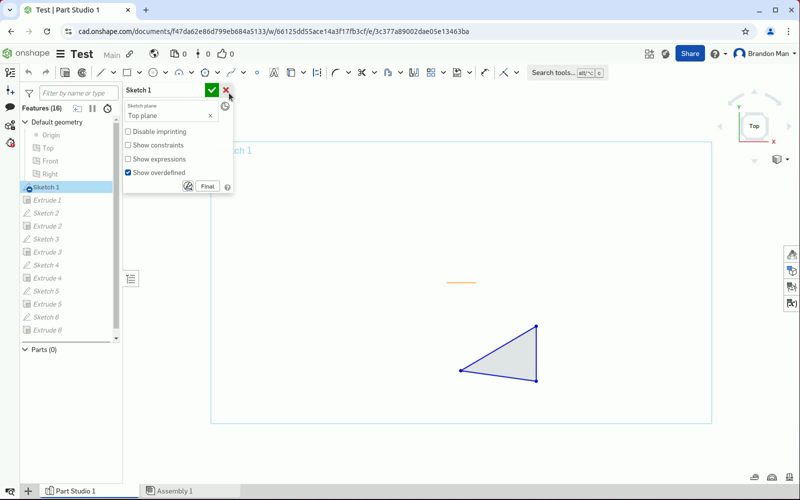
click(229, 92)
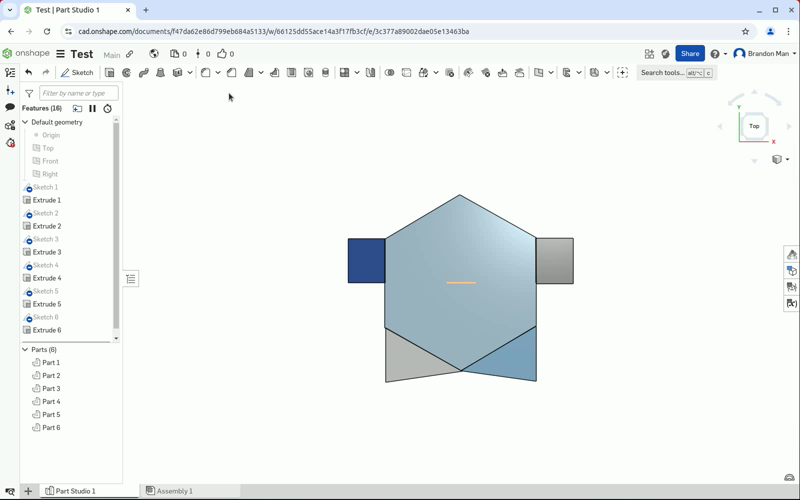
mouse_move(541, 75)
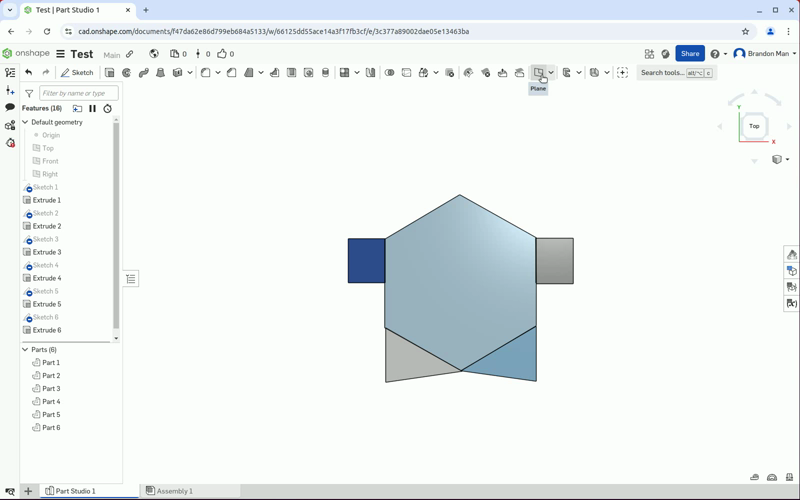
click(541, 75)
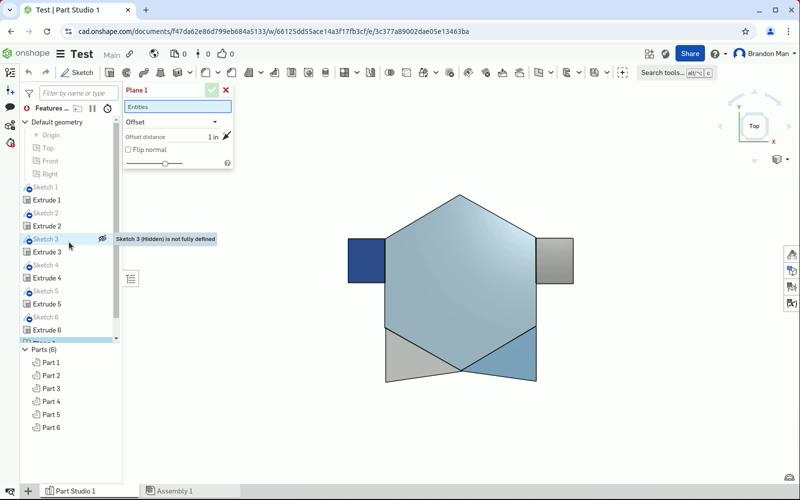
scroll(3)
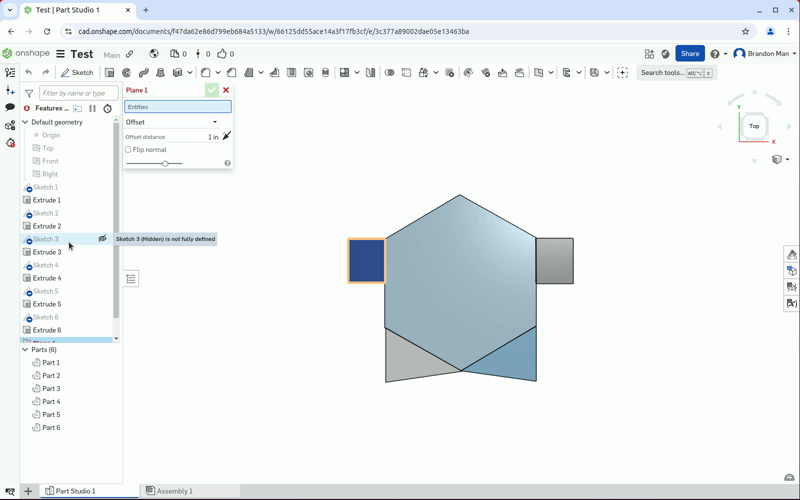
mouse_move(69, 150)
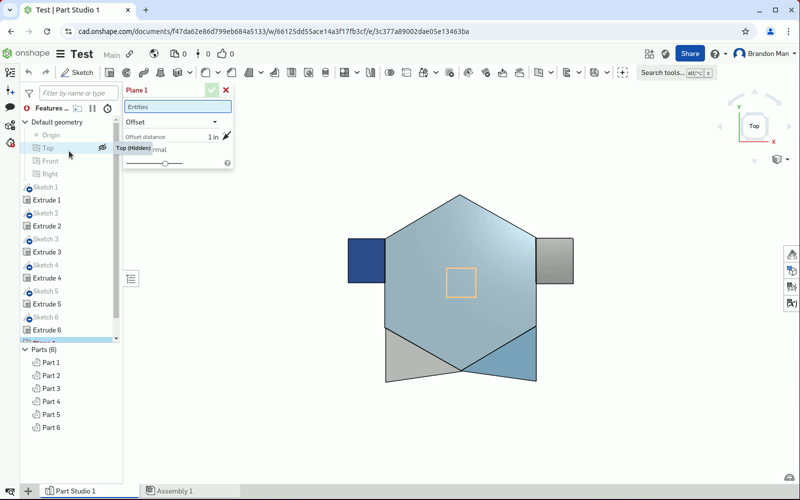
click(69, 150)
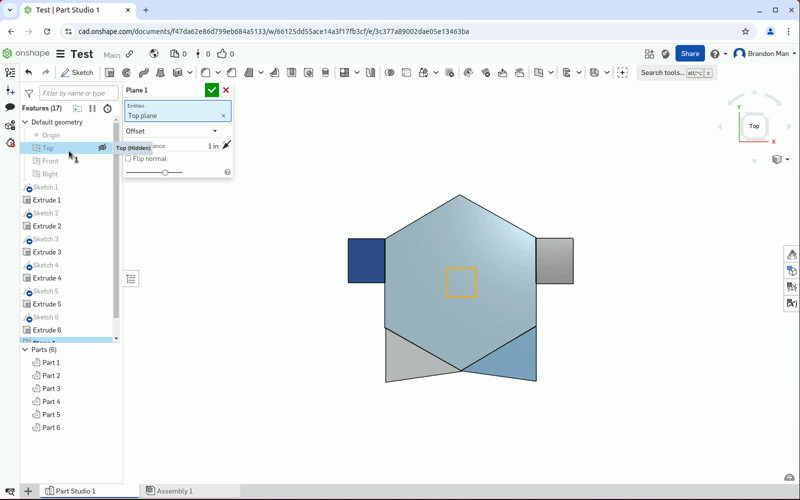
key(tab, 2)
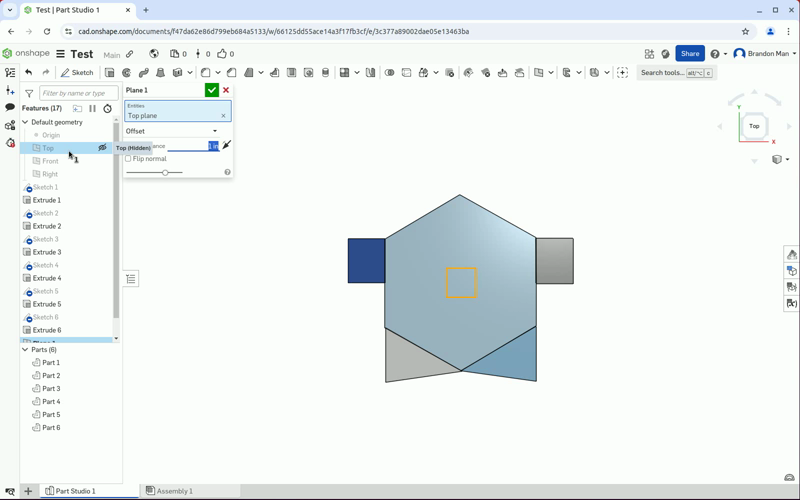
text(2.157)
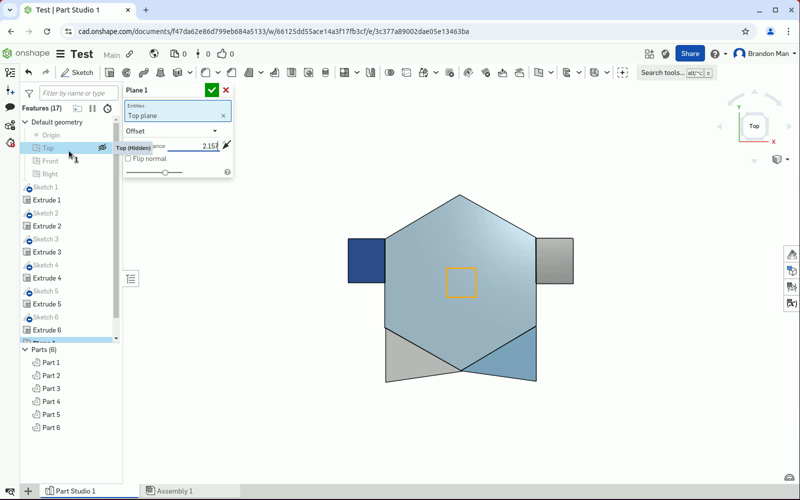
key(enter, 2)
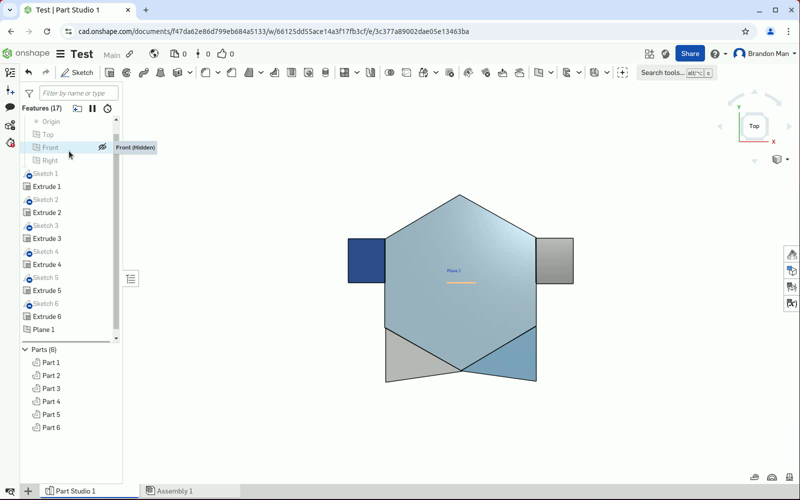
key(shift+s)
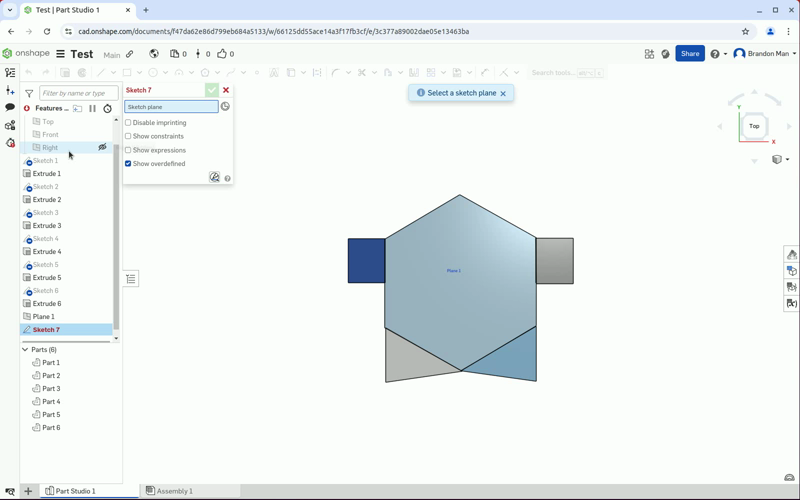
mouse_move(69, 319)
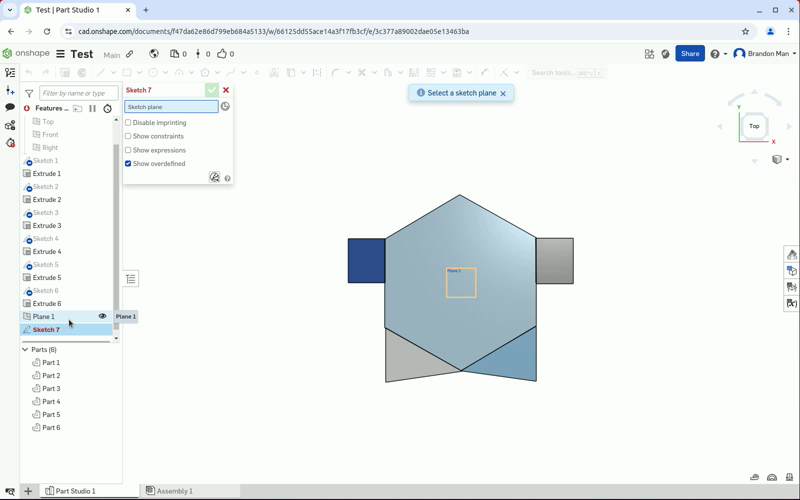
click(69, 319)
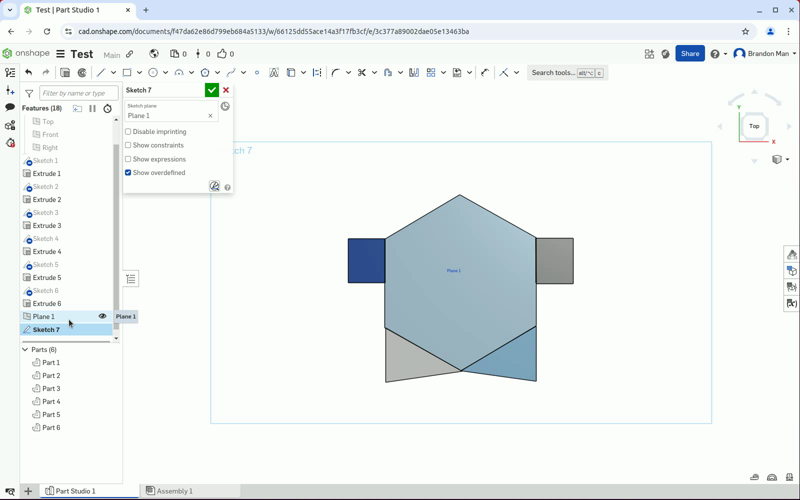
mouse_move(73, 352)
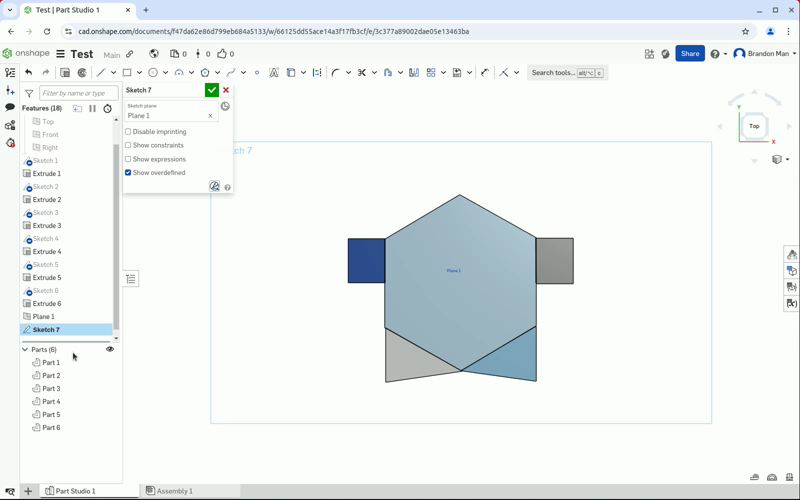
key(y)
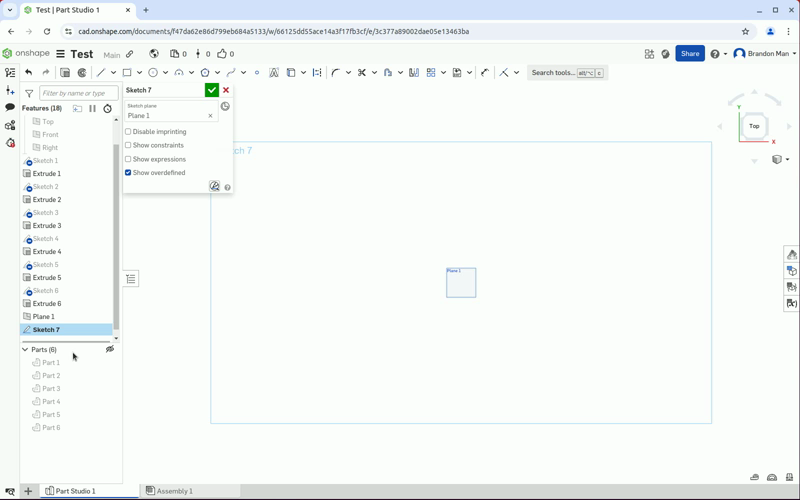
key(c)
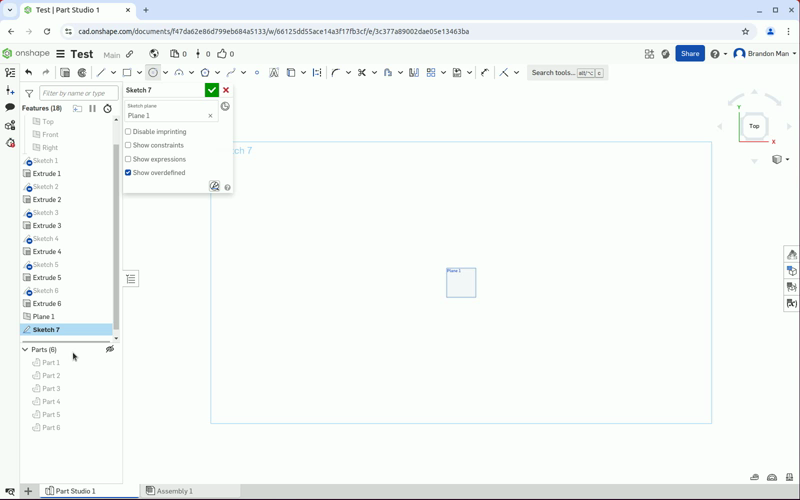
key_down(shift)
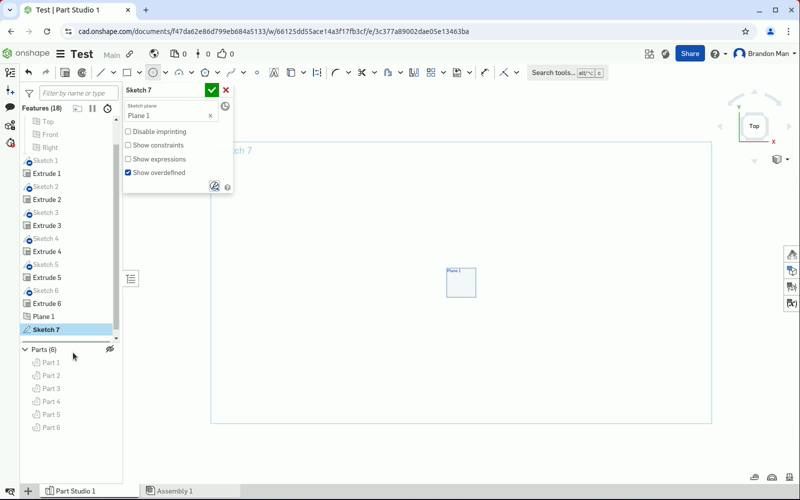
mouse_move(488, 250)
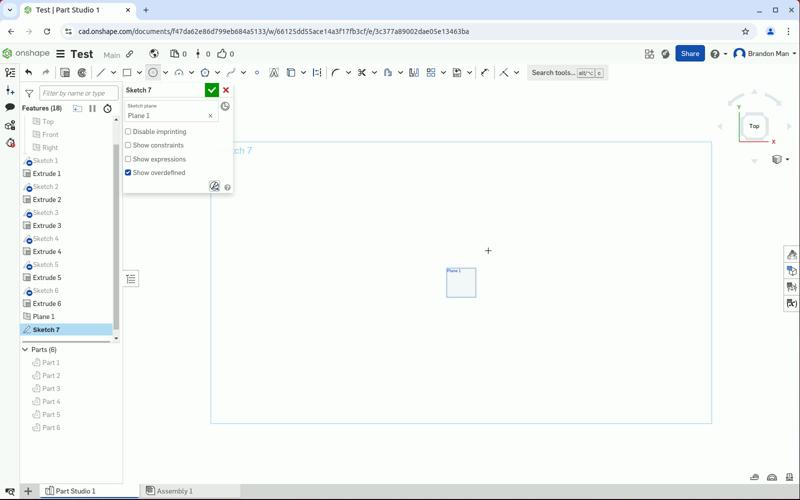
click(488, 250)
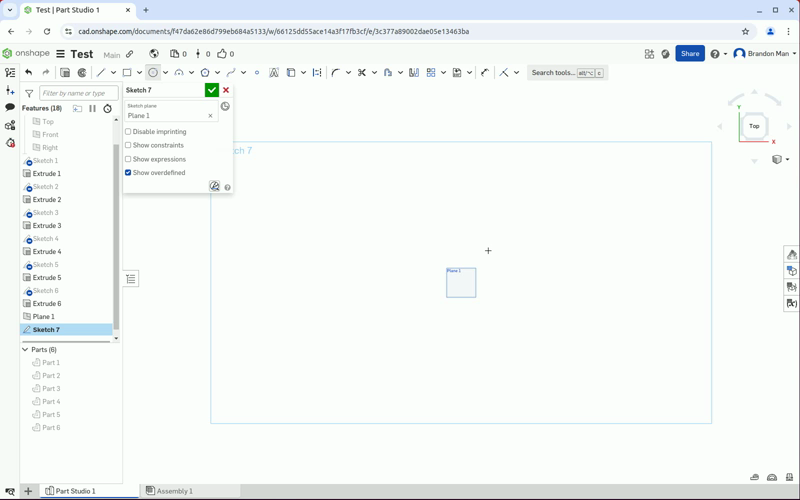
key_up(shift)
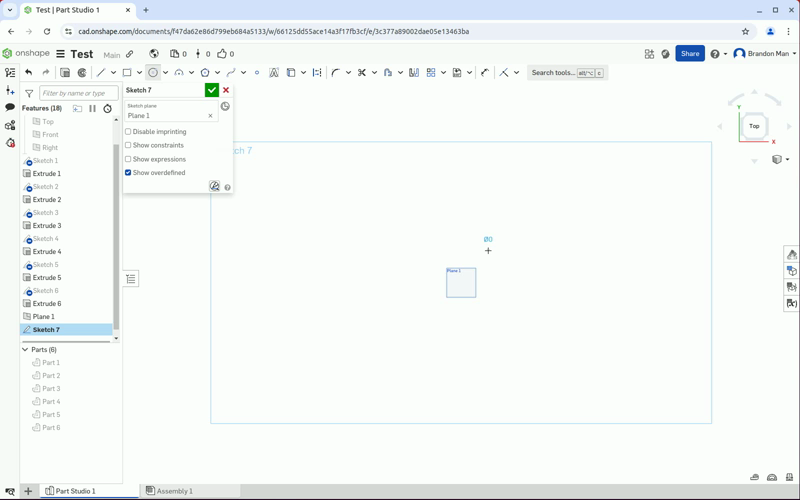
mouse_move(494, 250)
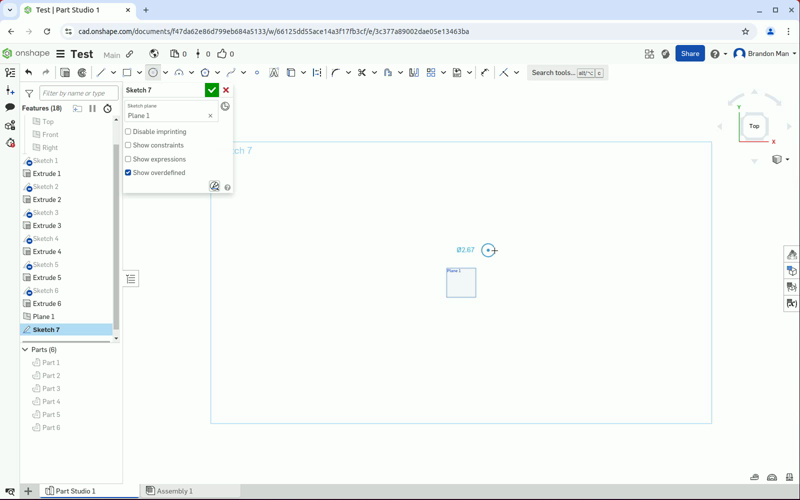
click(494, 250)
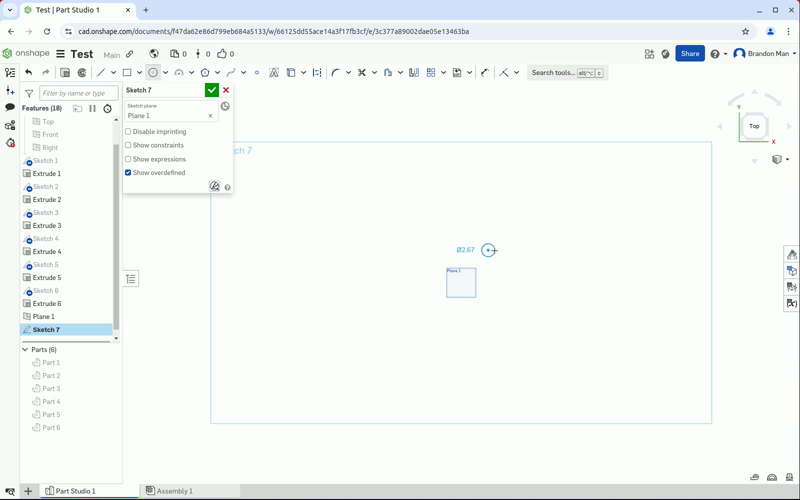
key(esc)
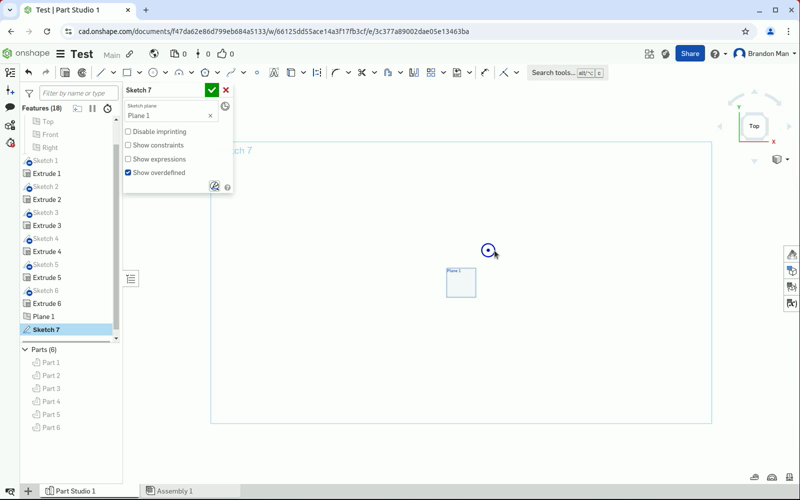
mouse_move(494, 252)
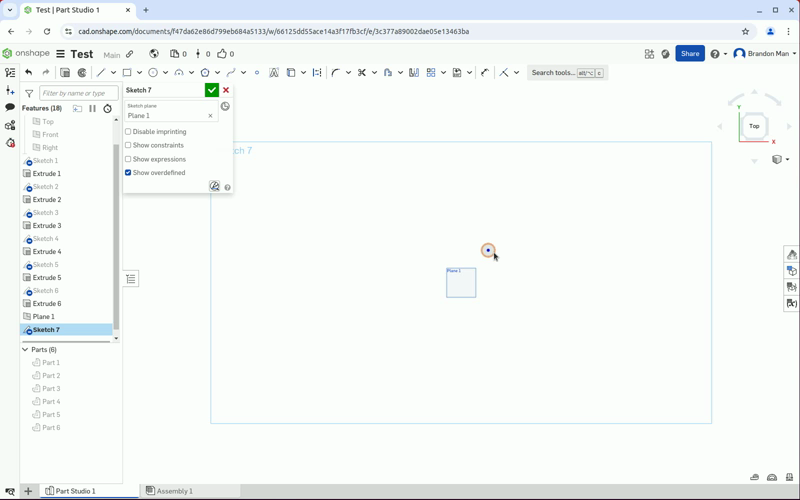
scroll(6)
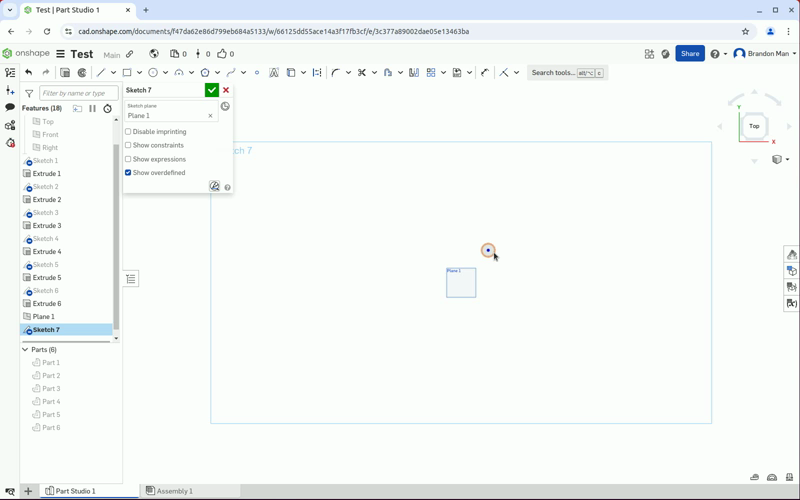
scroll(6)
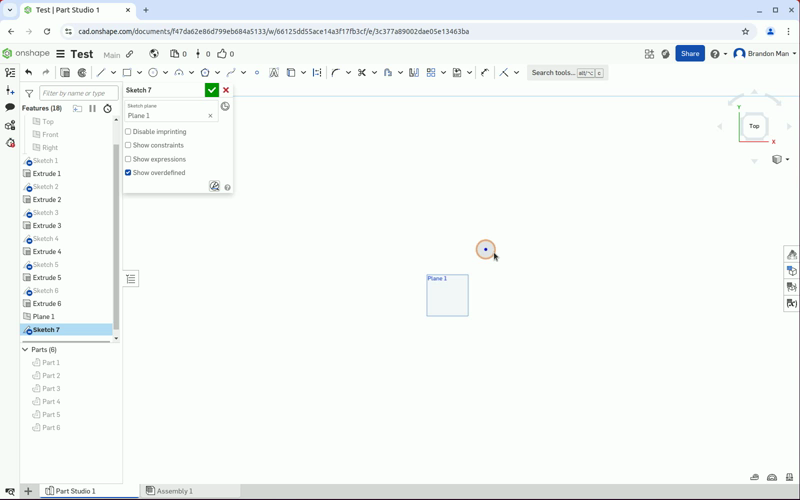
scroll(6)
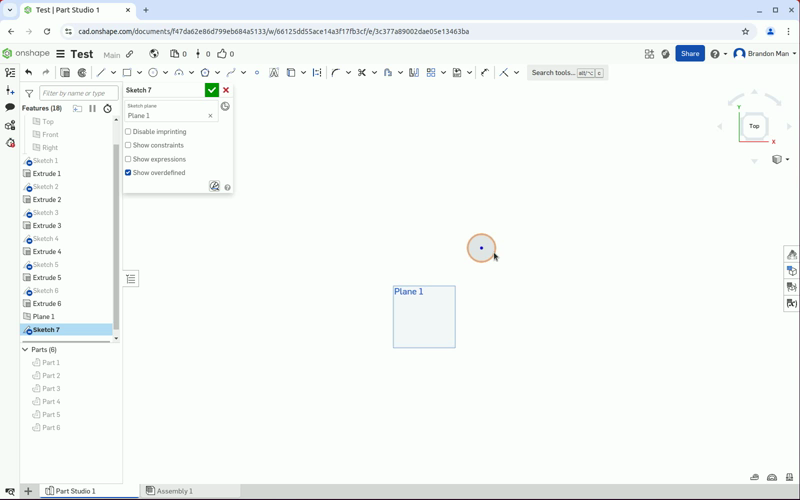
scroll(6)
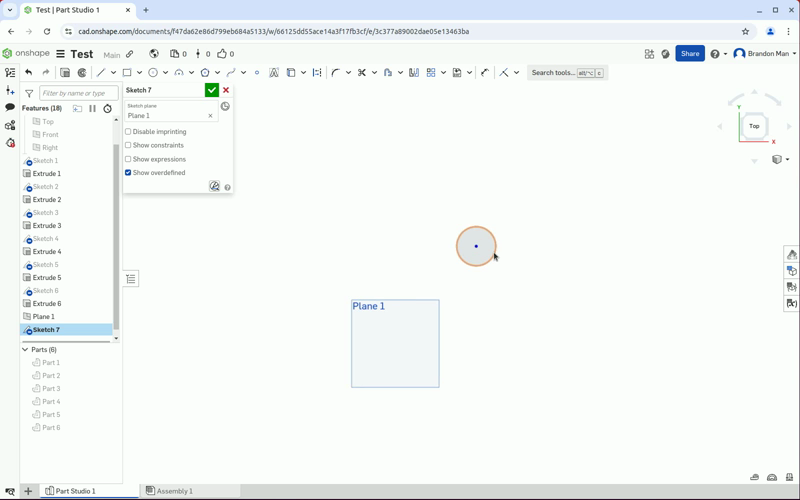
scroll(6)
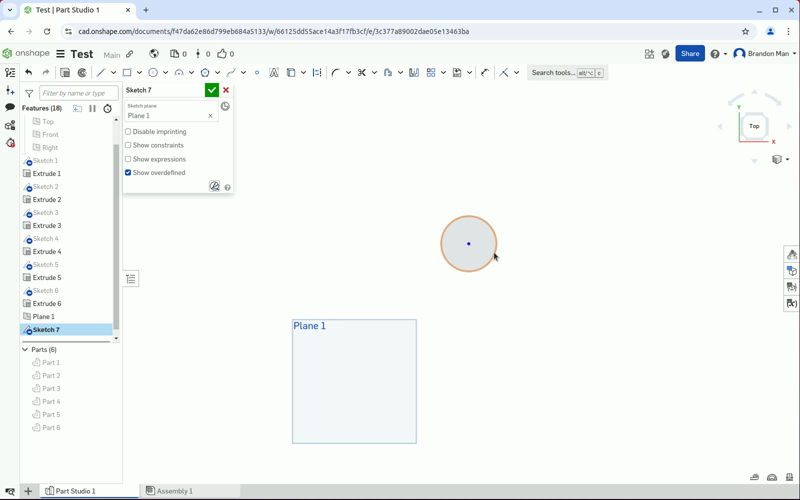
scroll(6)
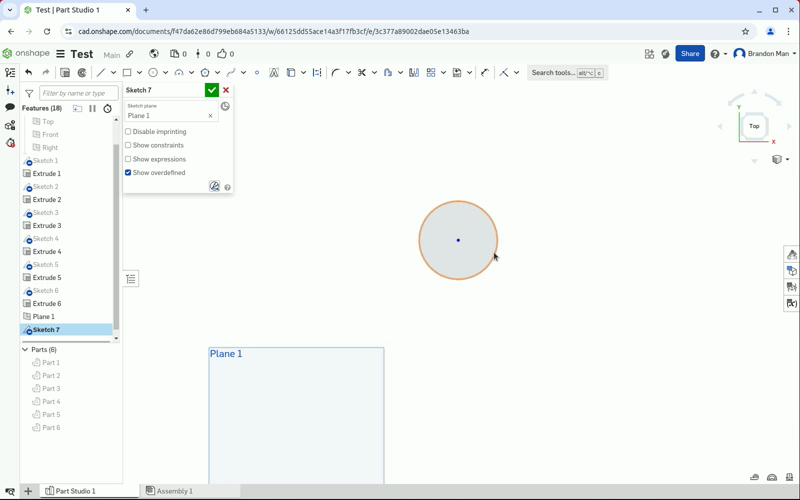
scroll(6)
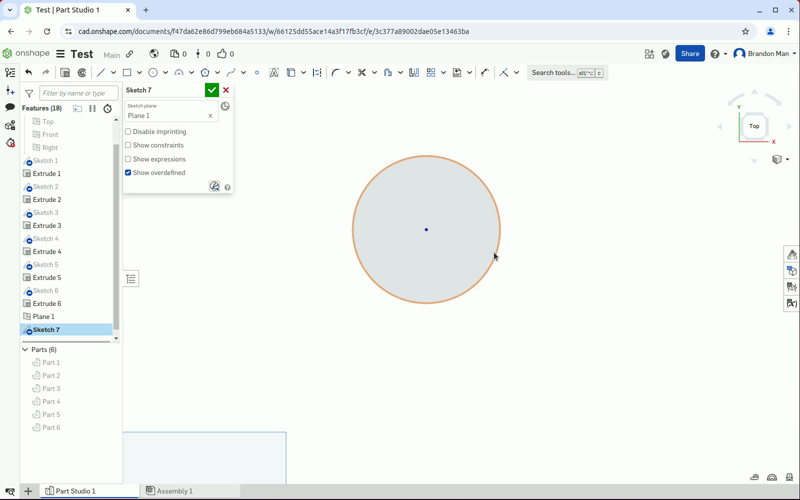
click(494, 252)
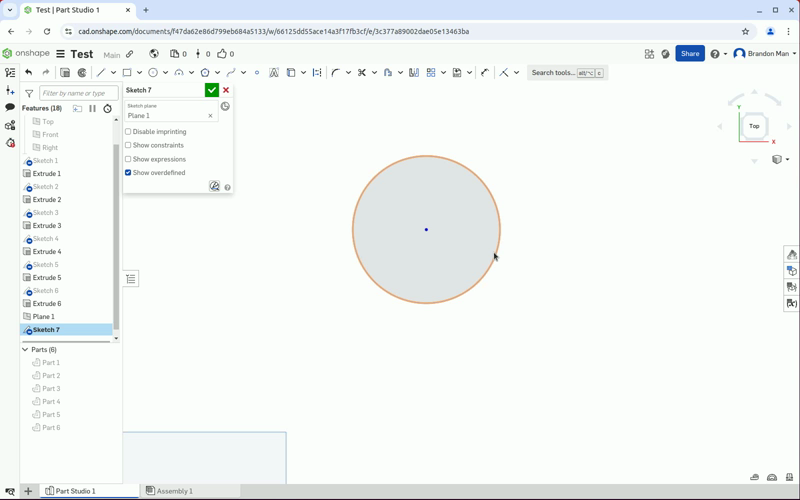
scroll(-6)
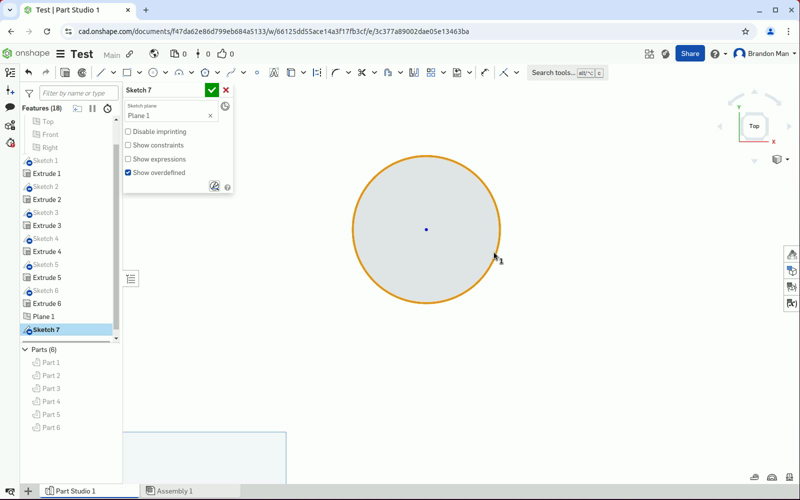
scroll(-6)
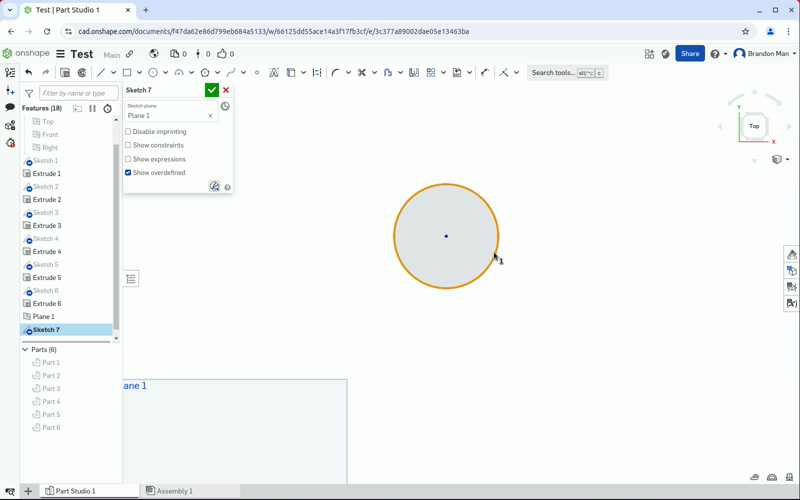
scroll(-6)
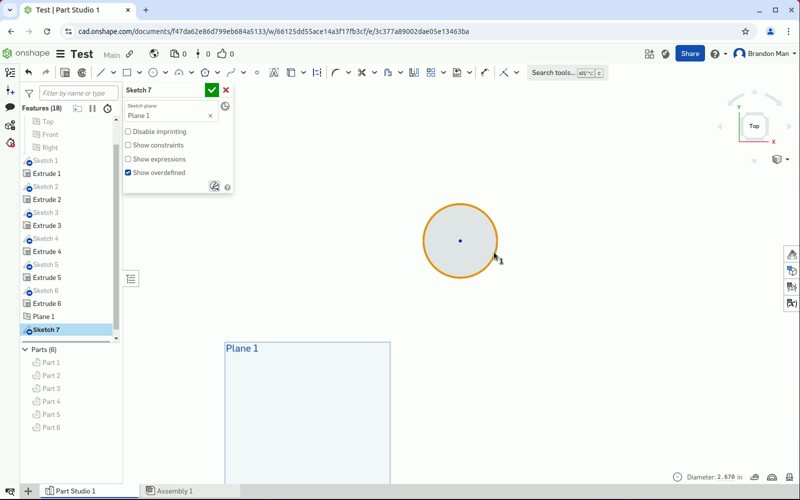
scroll(-6)
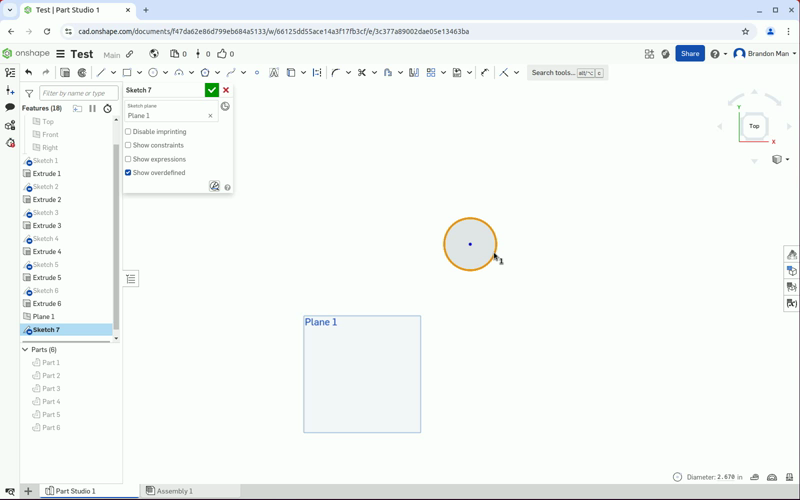
scroll(-6)
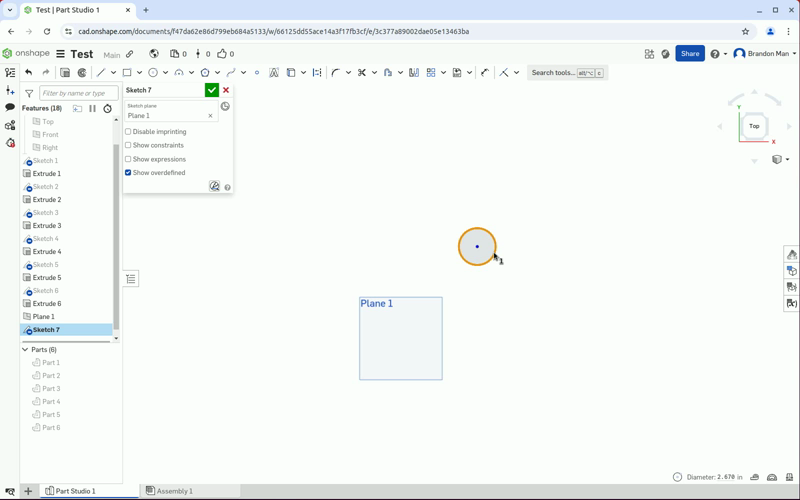
scroll(-6)
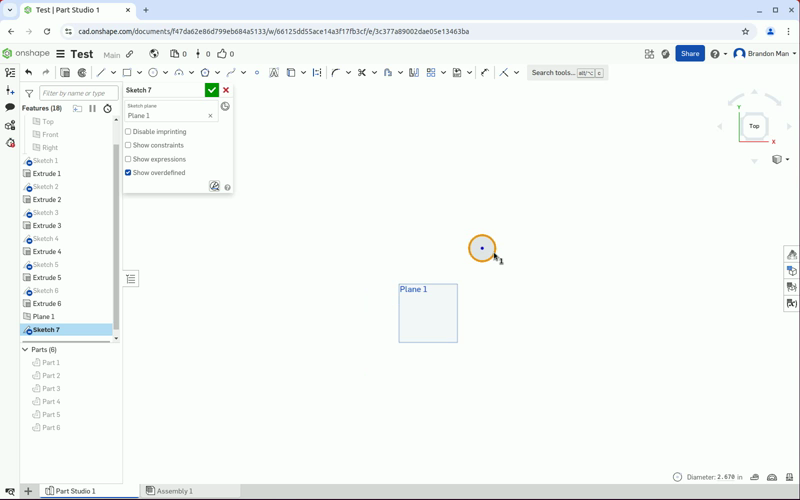
scroll(-6)
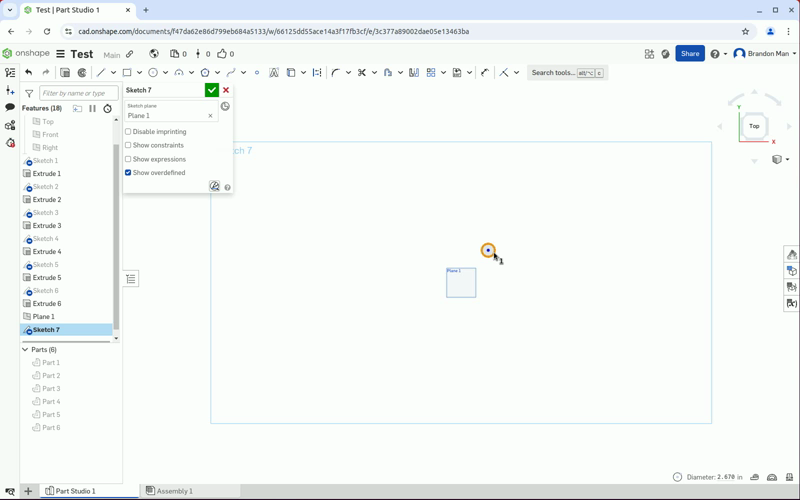
mouse_move(73, 352)
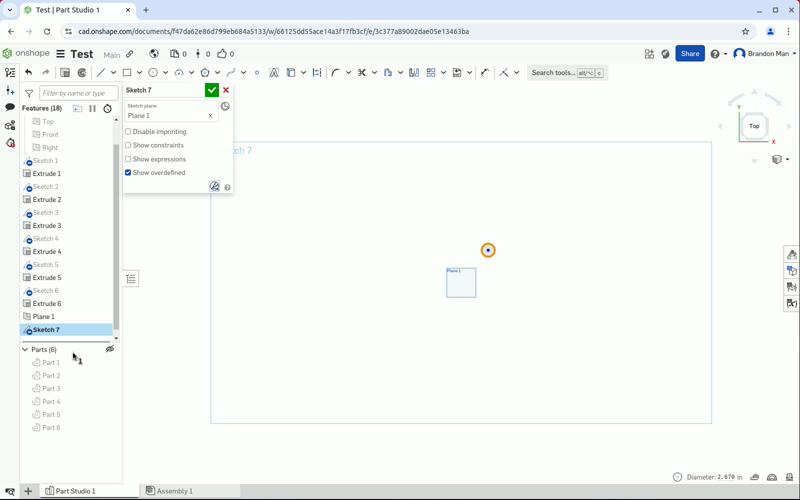
key(shift+y)
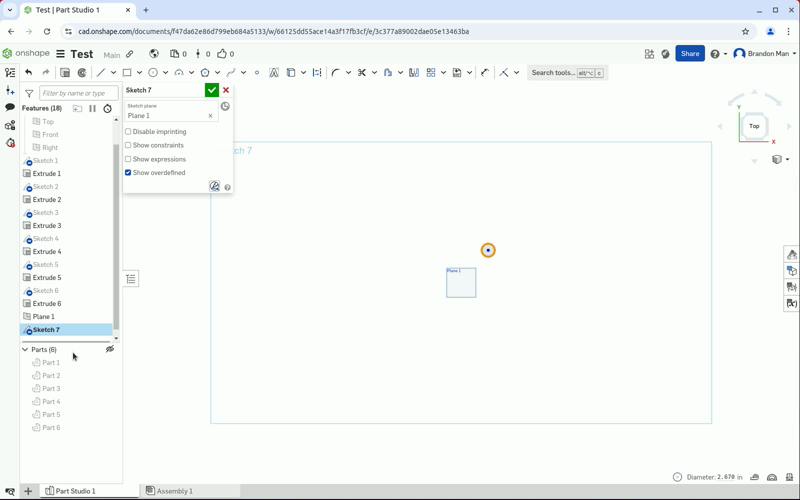
key(shift+e)
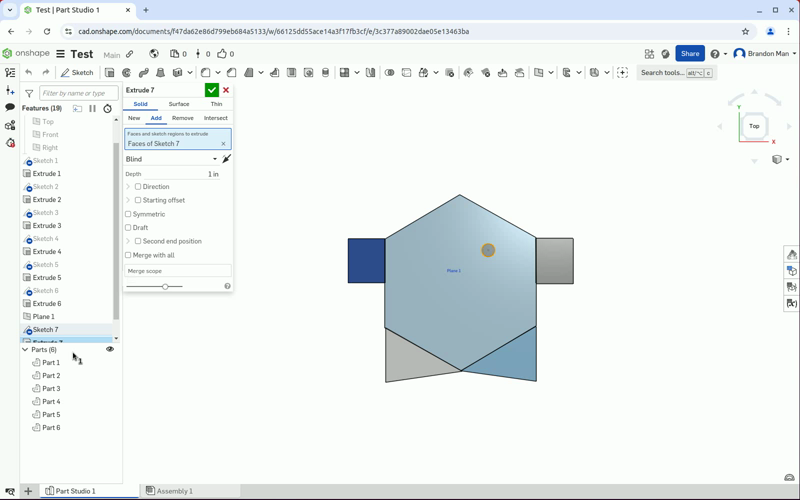
mouse_move(143, 106)
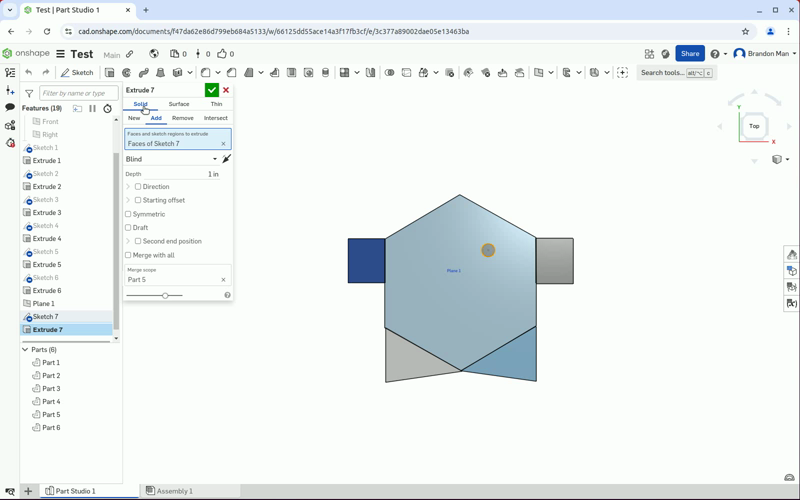
click(143, 106)
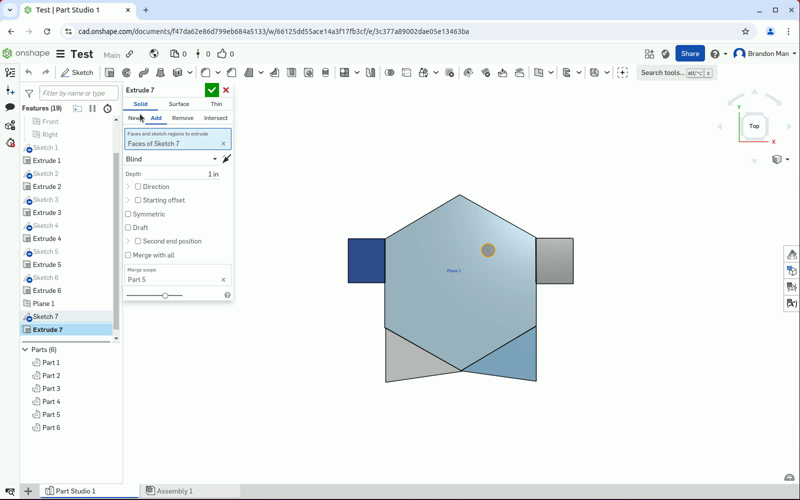
mouse_move(137, 120)
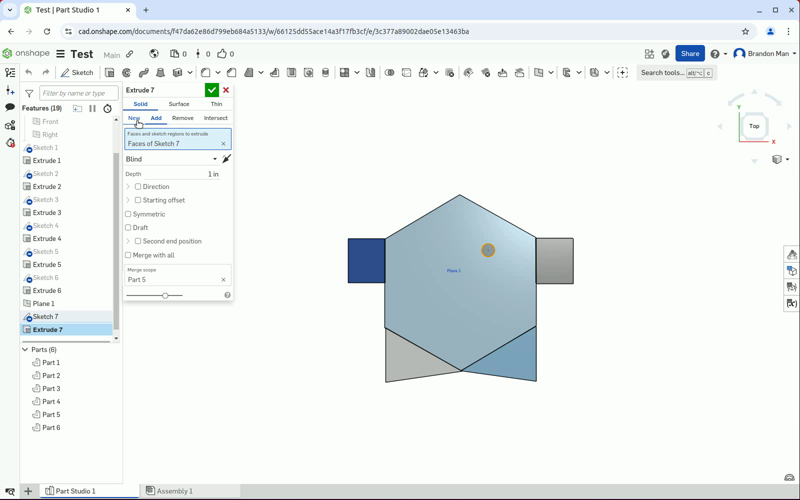
click(137, 120)
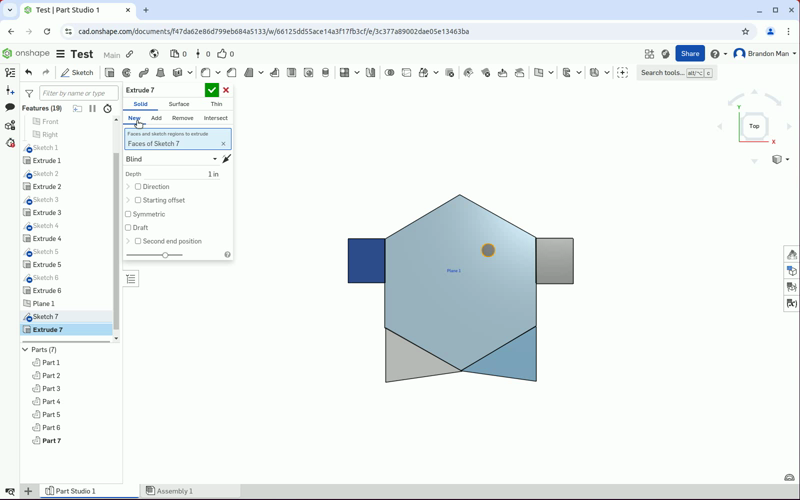
key(tab, 4)
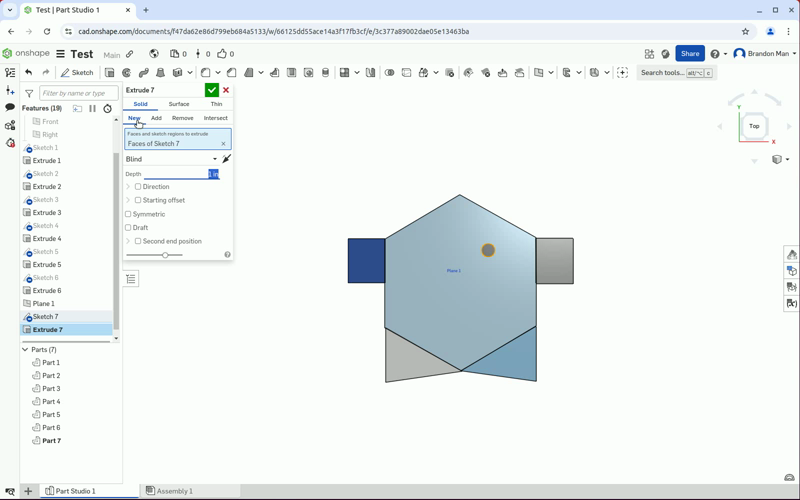
text(1.444)
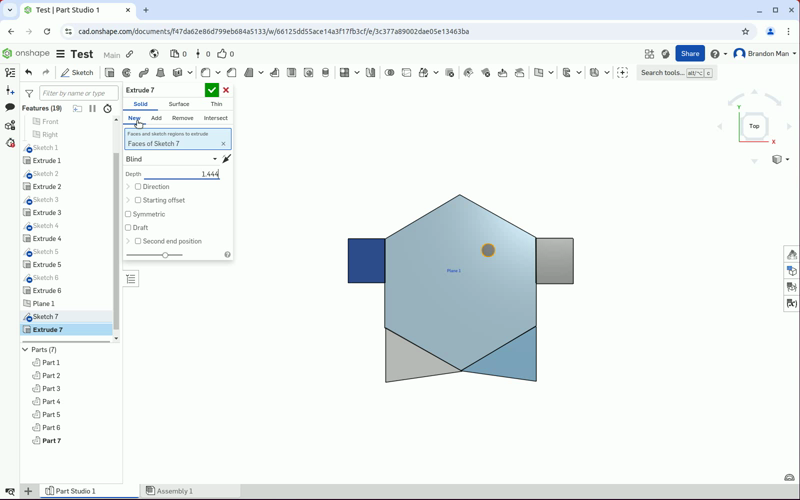
key(enter)
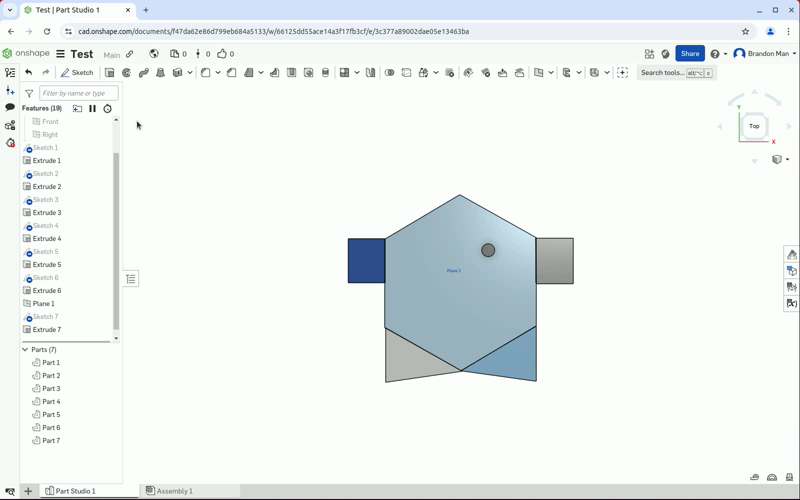
key(shift+h)
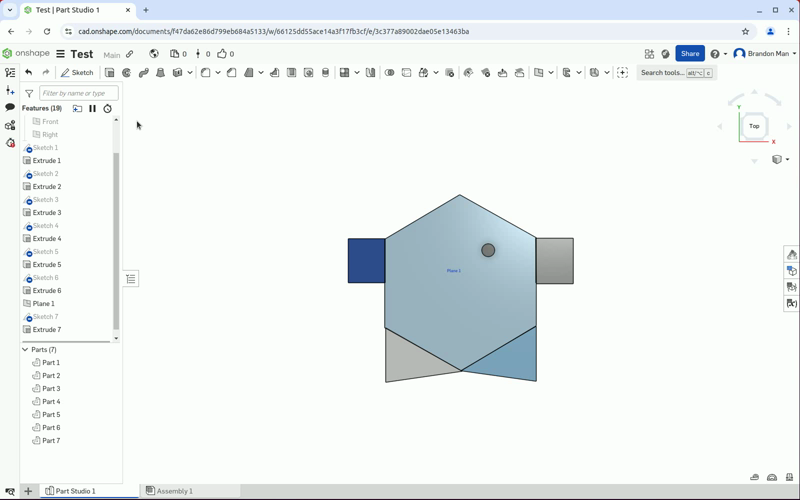
key(shift+h)
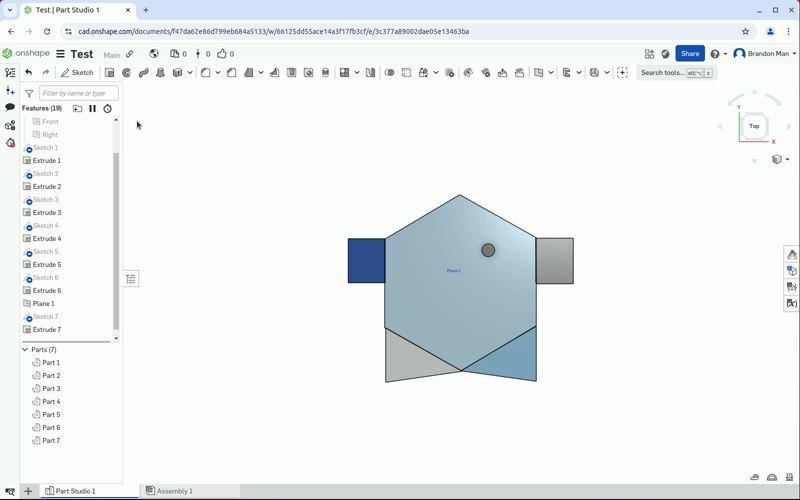
mouse_move(69, 150)
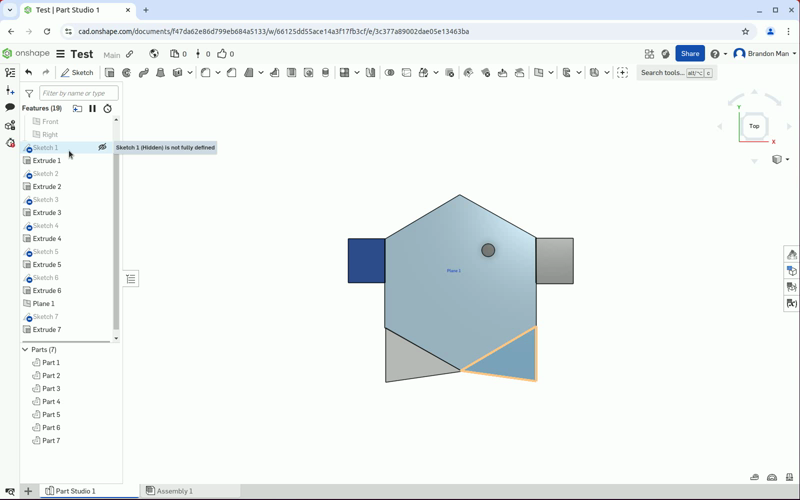
click(69, 150)
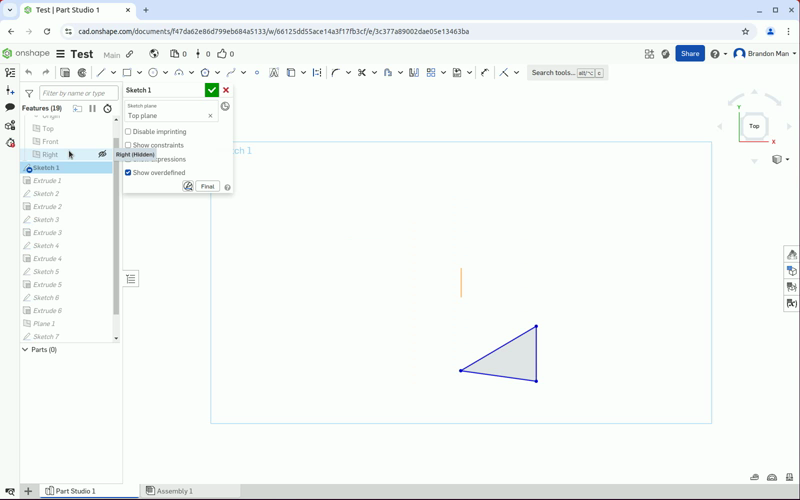
mouse_move(229, 92)
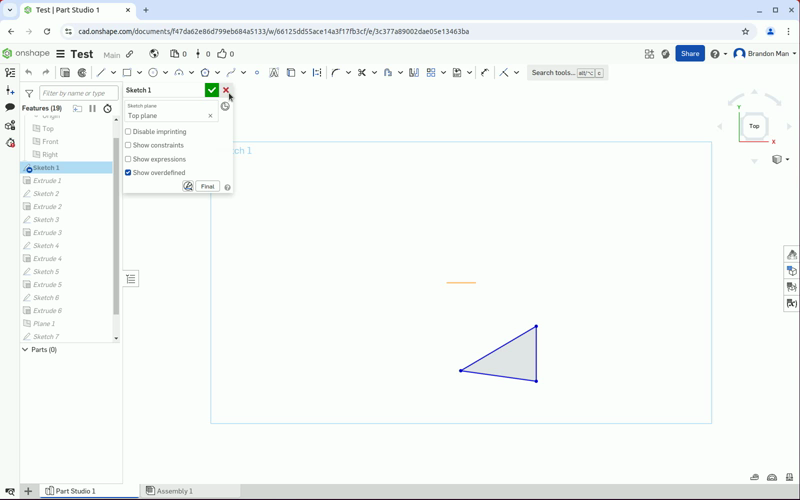
click(229, 92)
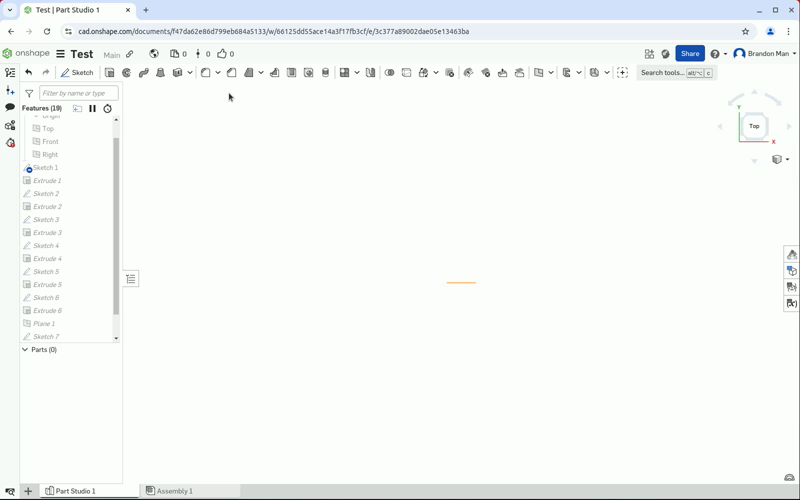
key(shift+s)
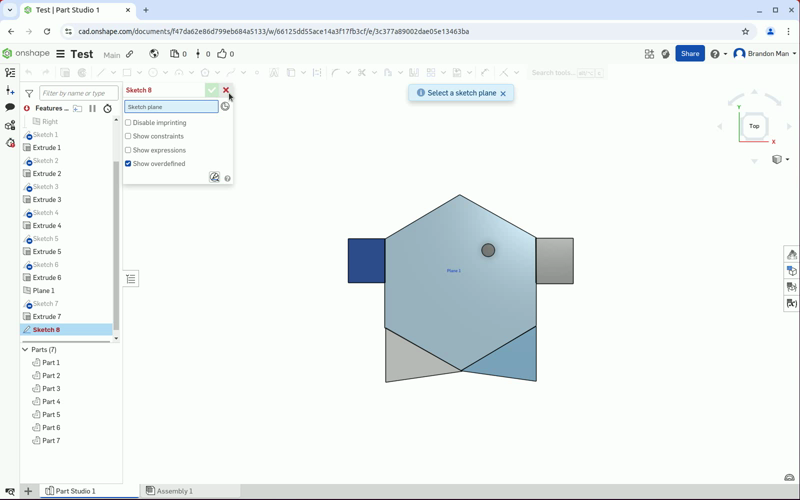
mouse_move(69, 293)
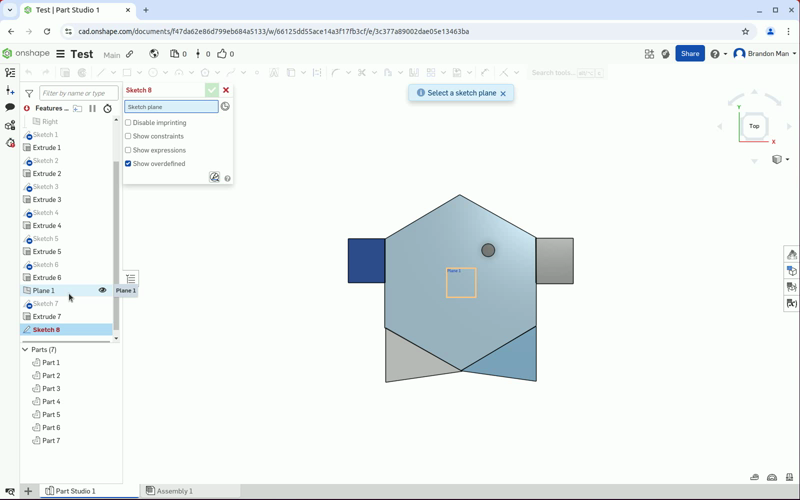
click(69, 293)
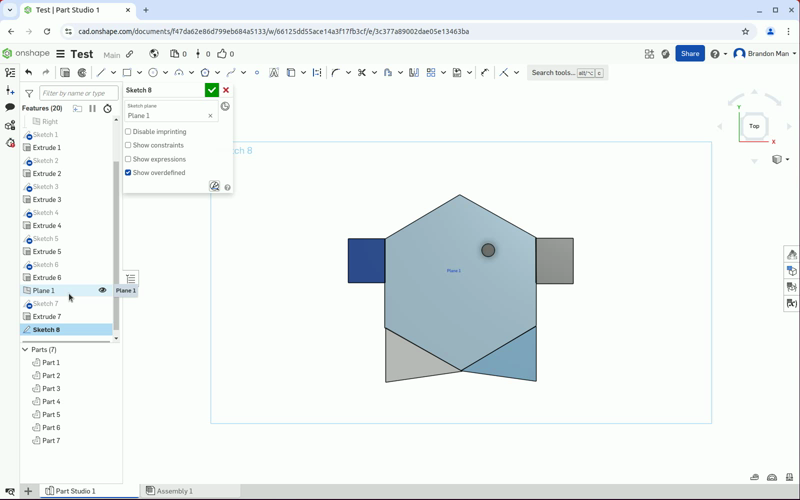
mouse_move(73, 352)
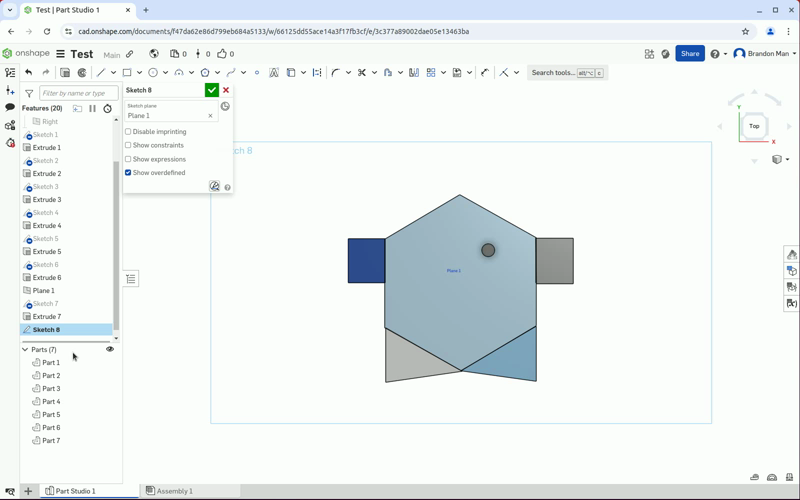
key(y)
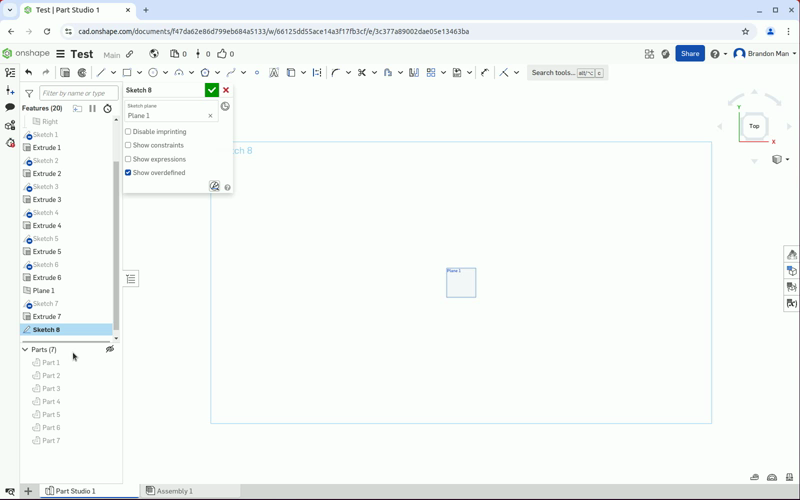
key(c)
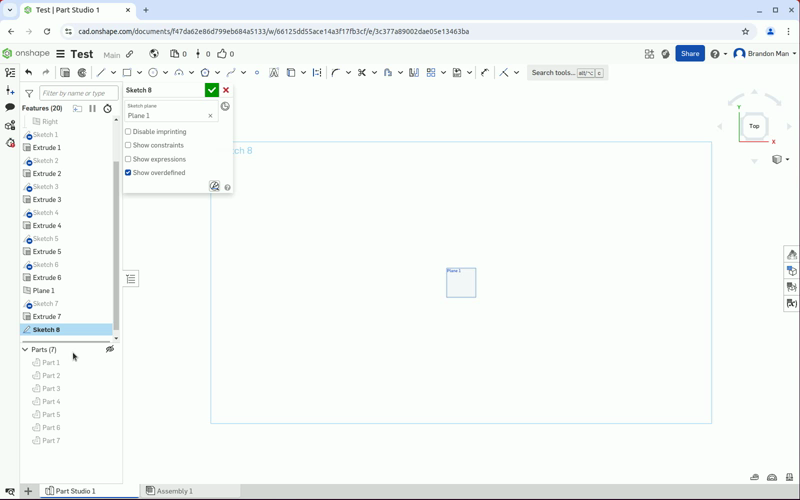
key_down(shift)
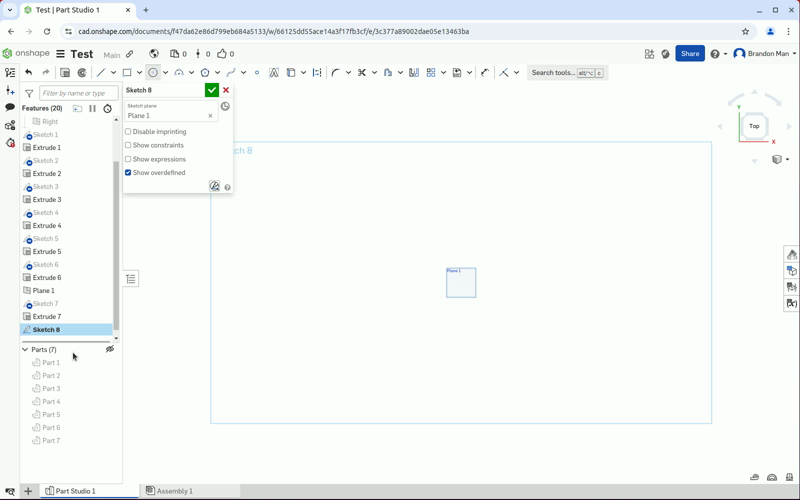
mouse_move(424, 249)
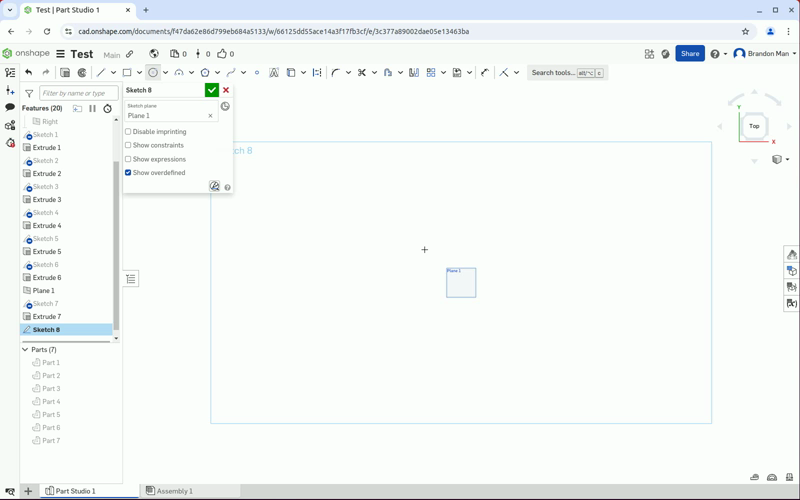
click(424, 249)
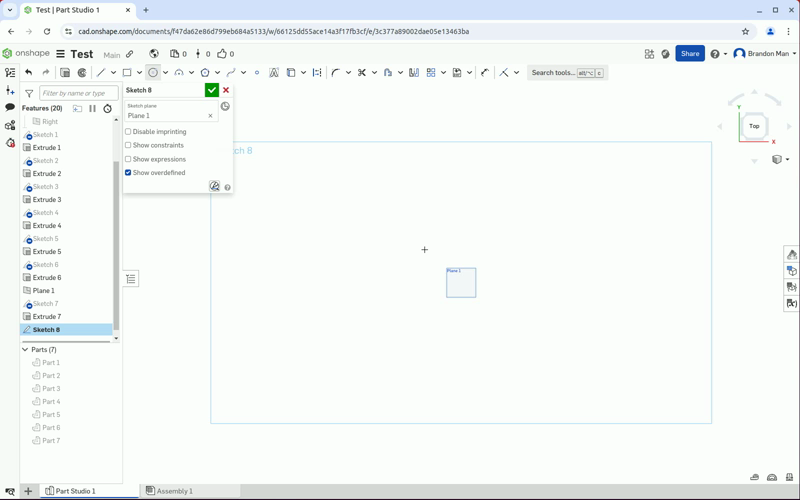
key_up(shift)
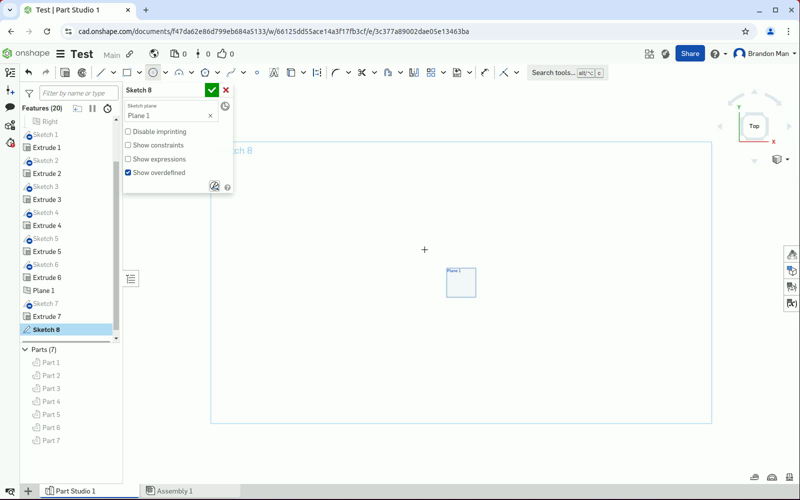
mouse_move(431, 249)
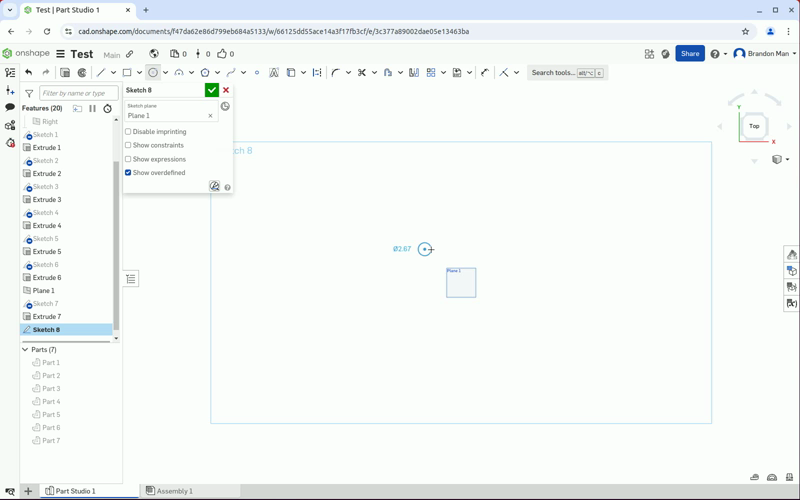
click(431, 249)
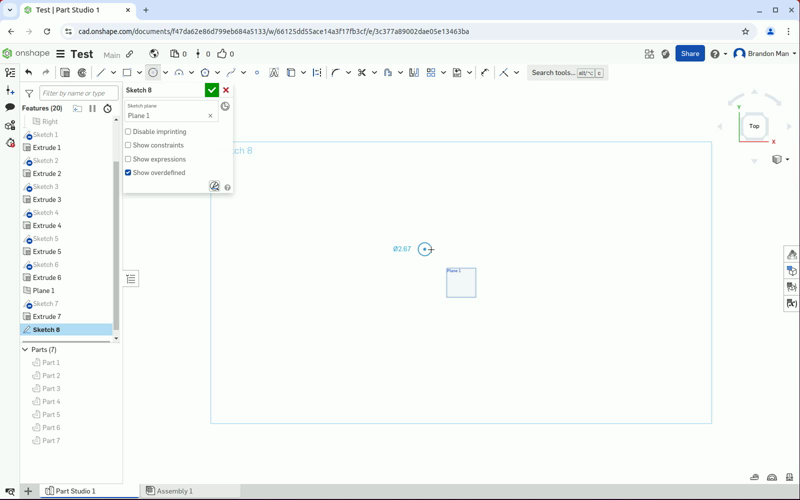
key(esc)
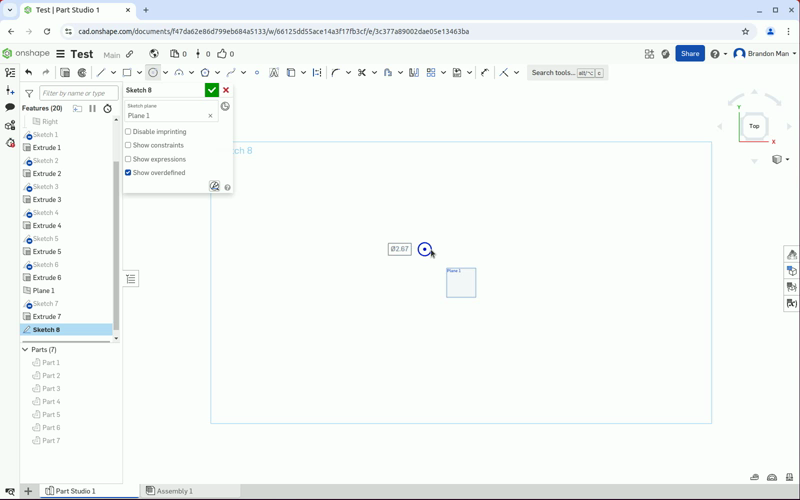
mouse_move(422, 254)
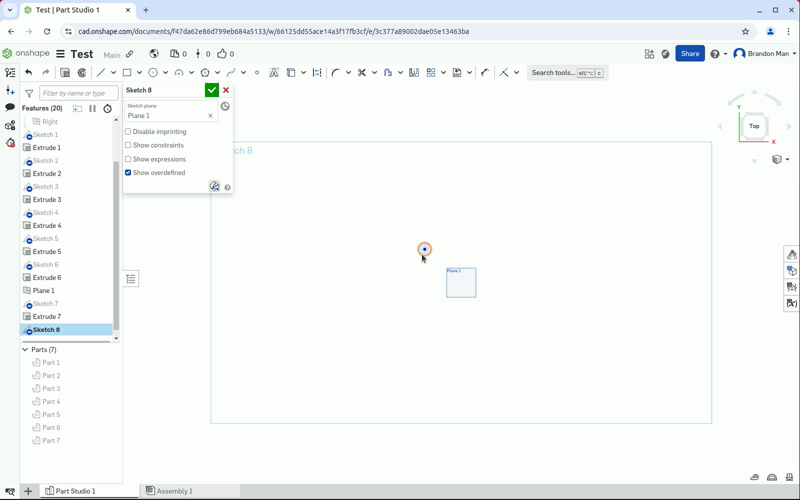
scroll(6)
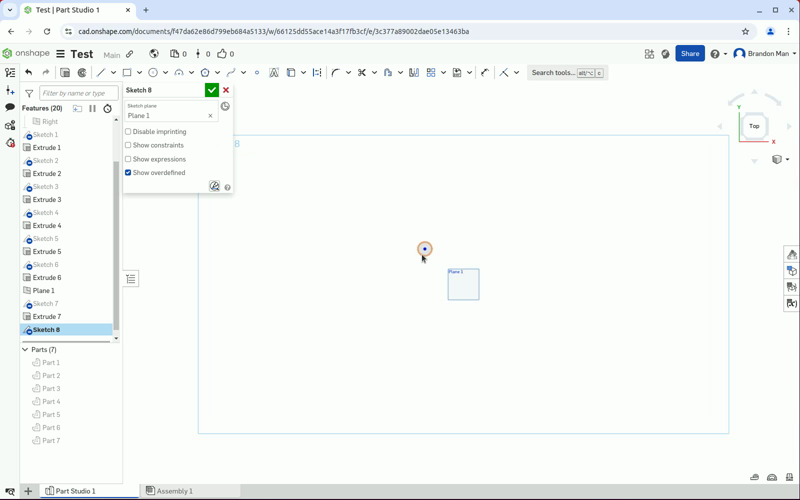
scroll(6)
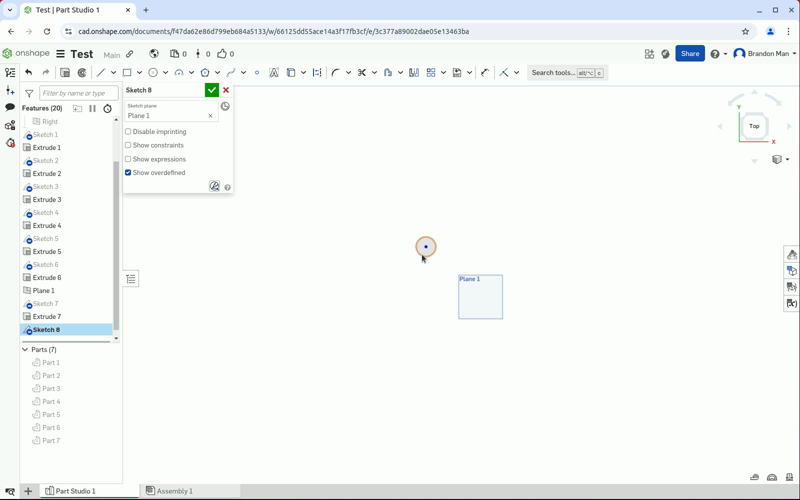
scroll(6)
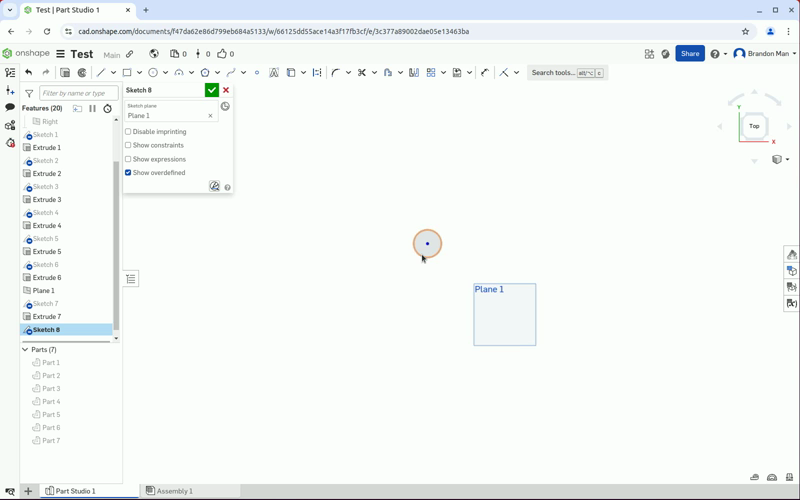
scroll(6)
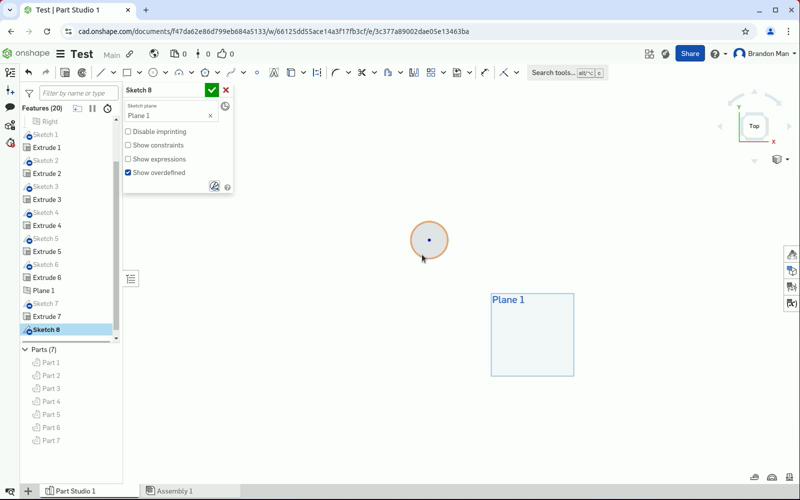
scroll(6)
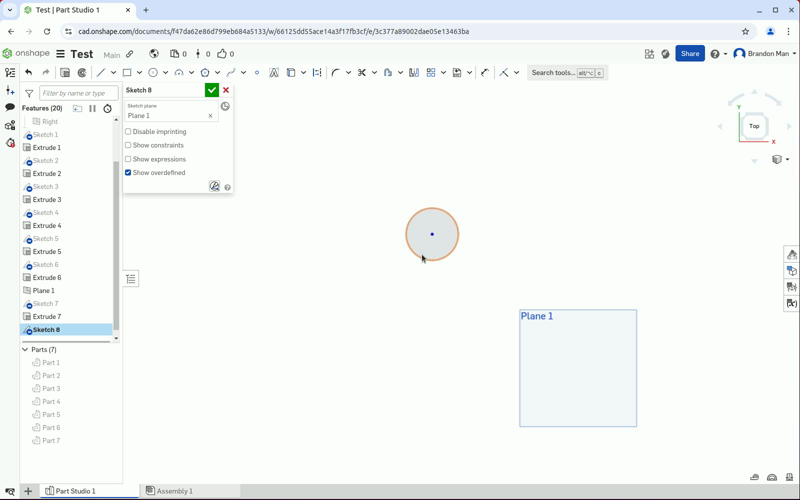
scroll(6)
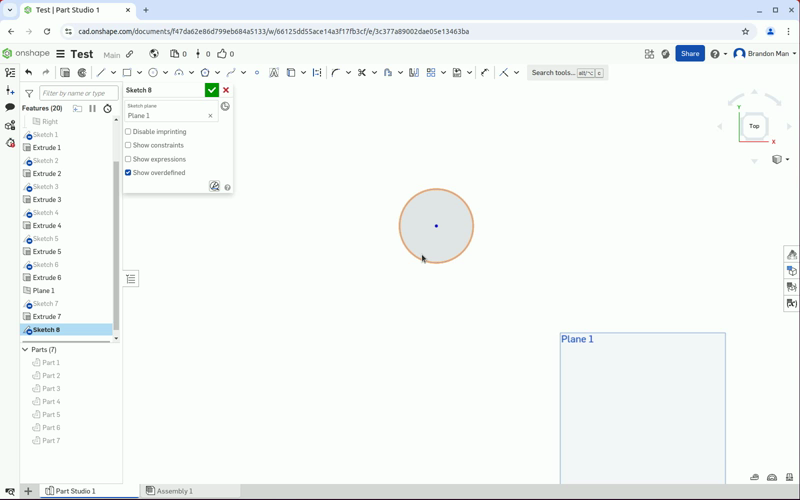
scroll(6)
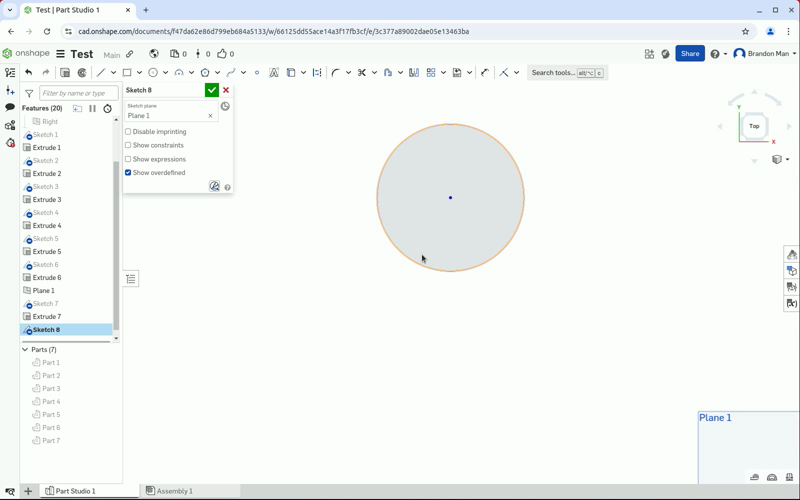
click(422, 254)
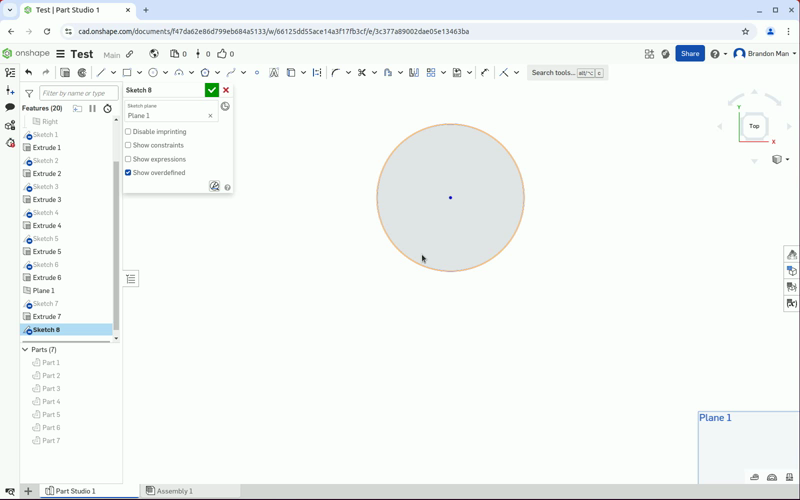
scroll(-6)
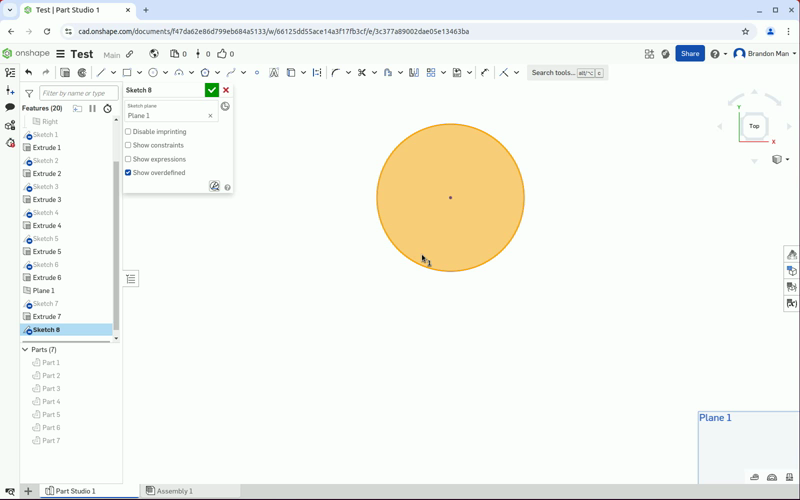
scroll(-6)
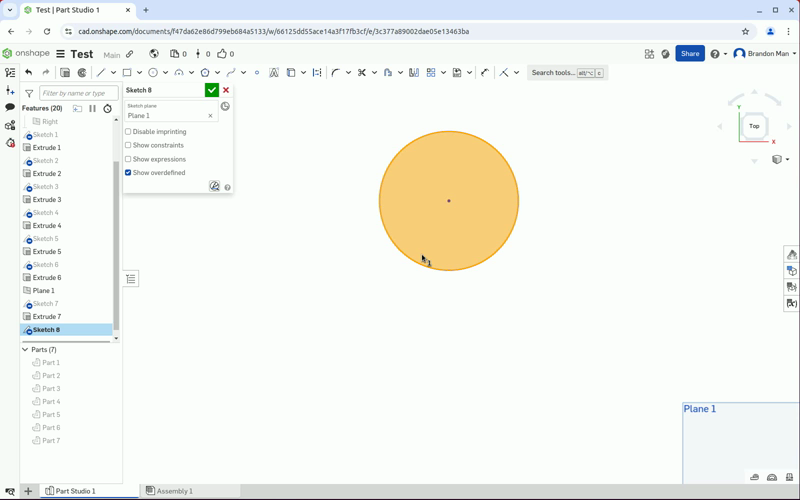
scroll(-6)
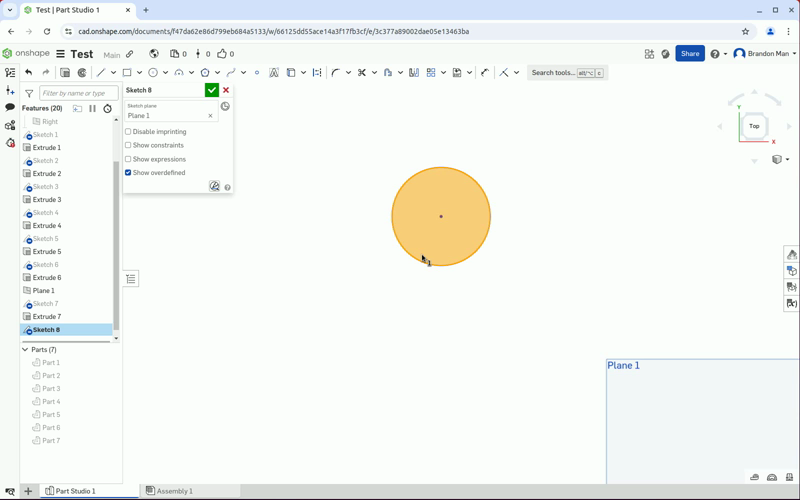
scroll(-6)
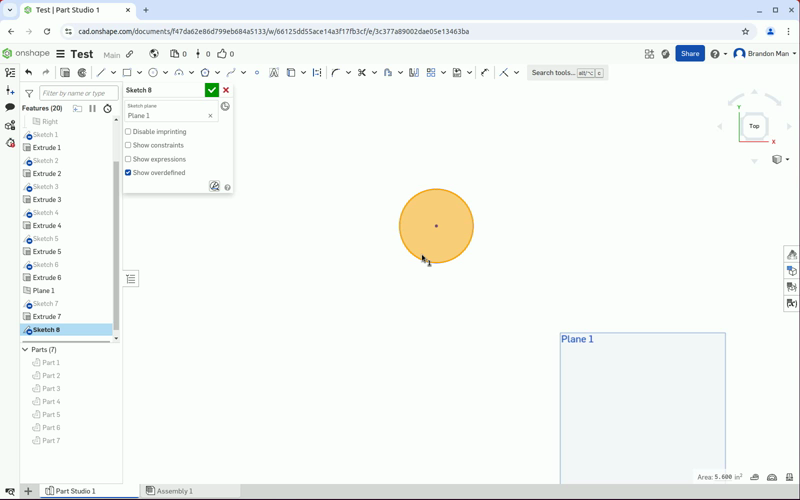
scroll(-6)
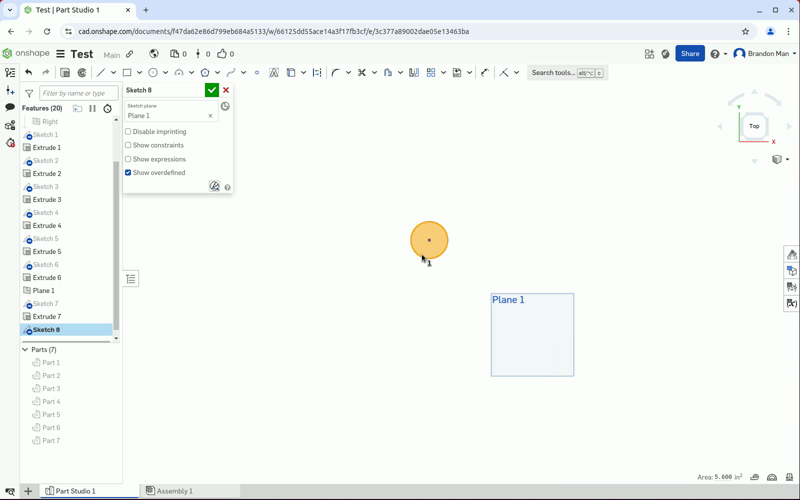
scroll(-6)
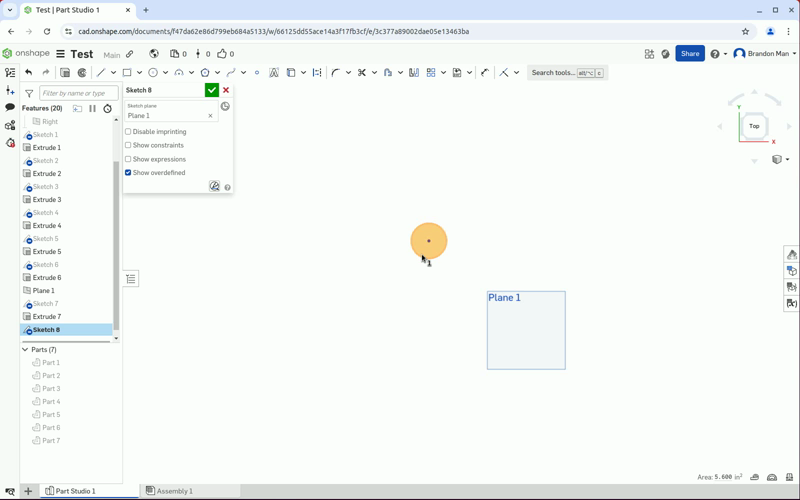
scroll(-6)
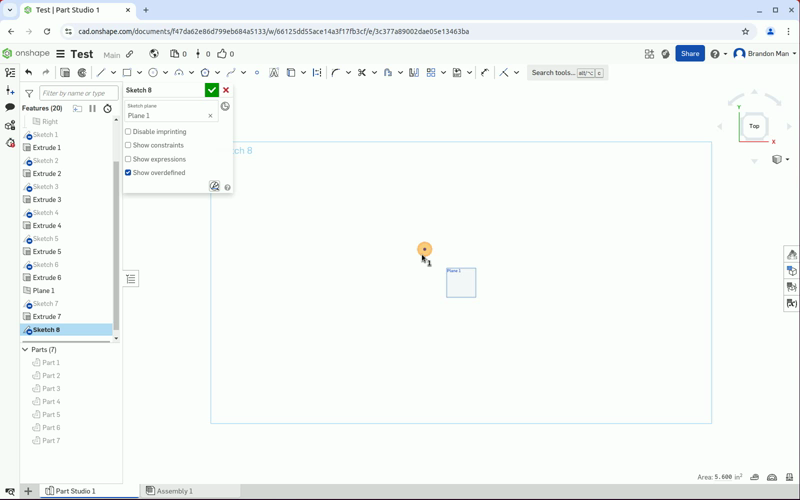
mouse_move(73, 352)
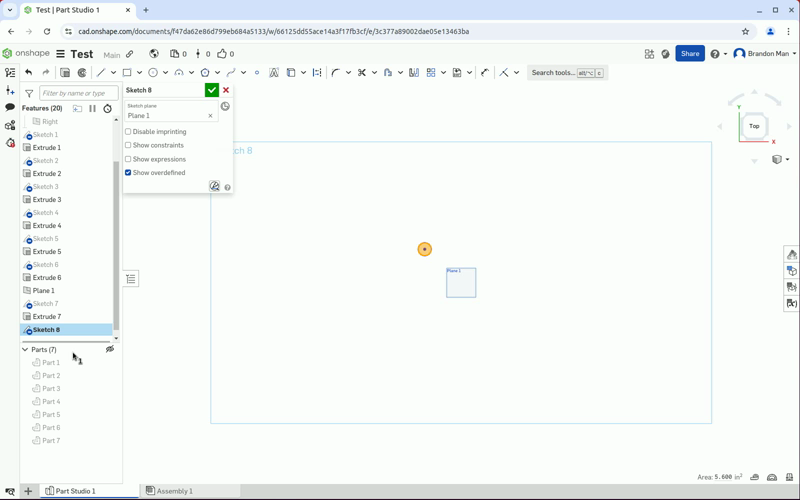
key(shift+y)
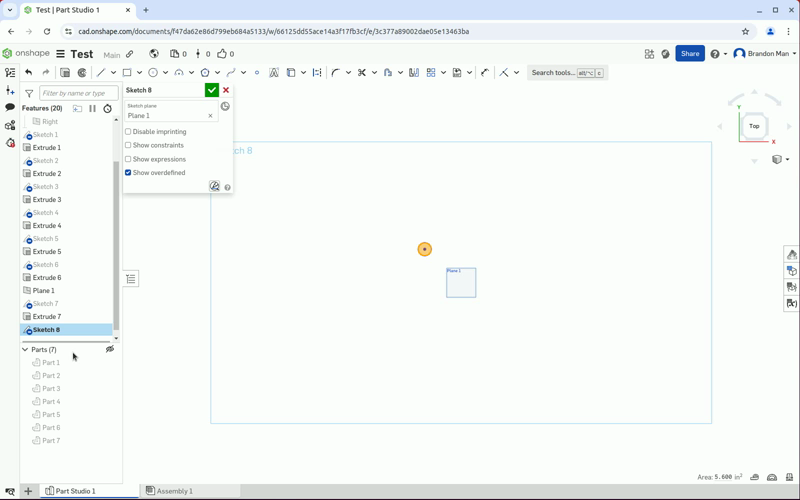
key(shift+e)
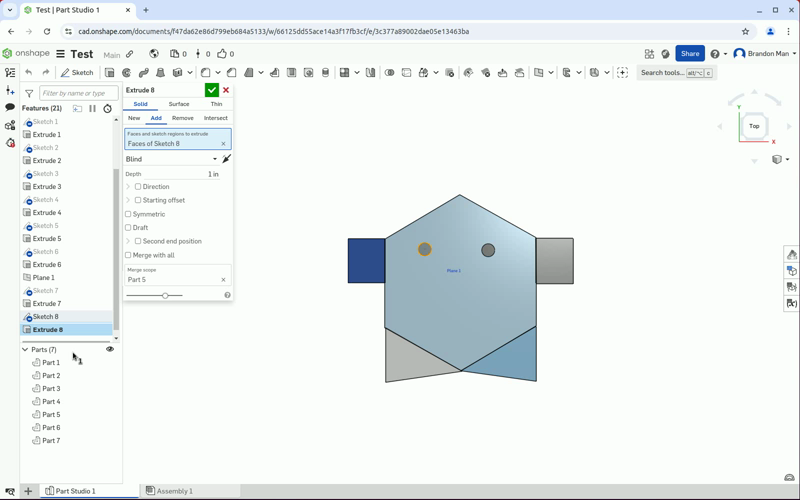
mouse_move(143, 106)
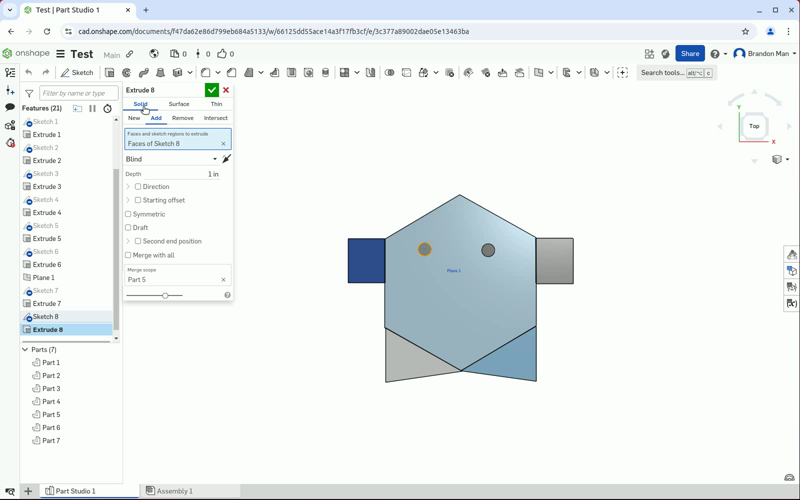
click(143, 106)
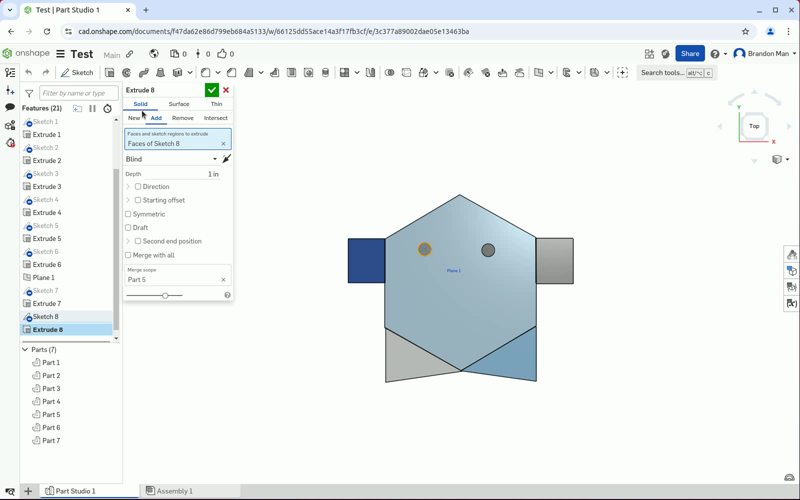
mouse_move(137, 120)
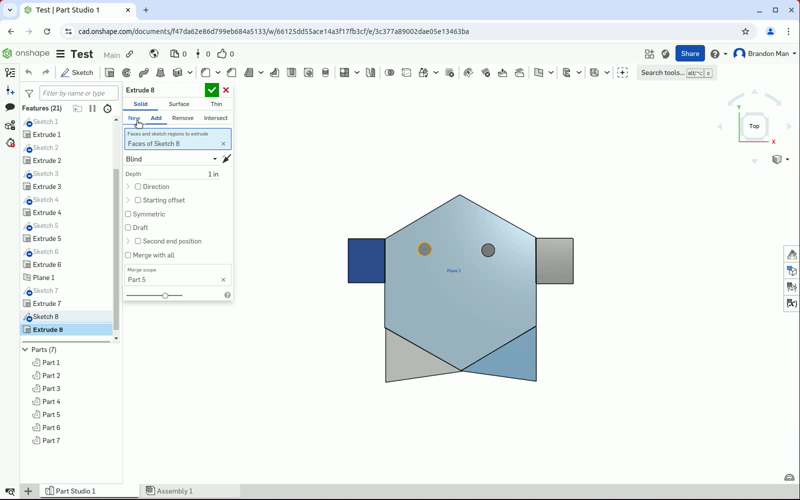
click(137, 120)
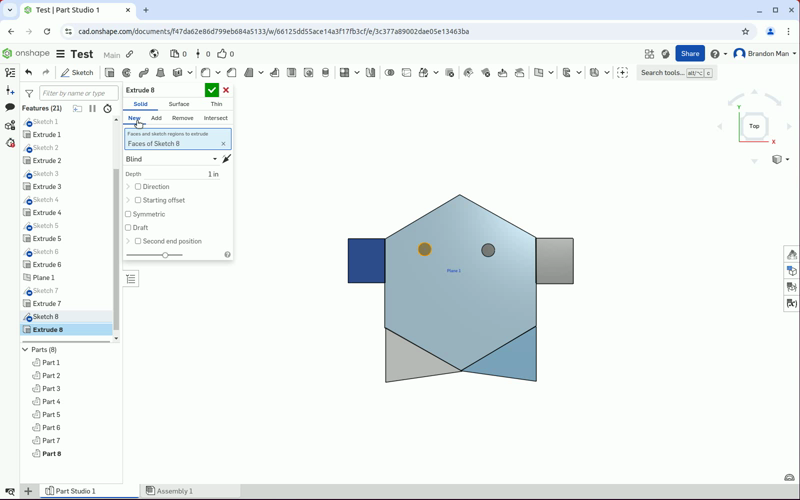
key(tab, 4)
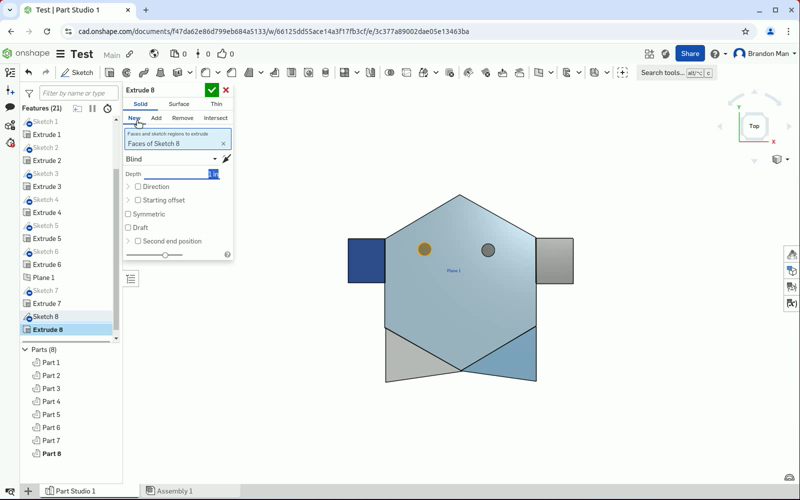
text(1.444)
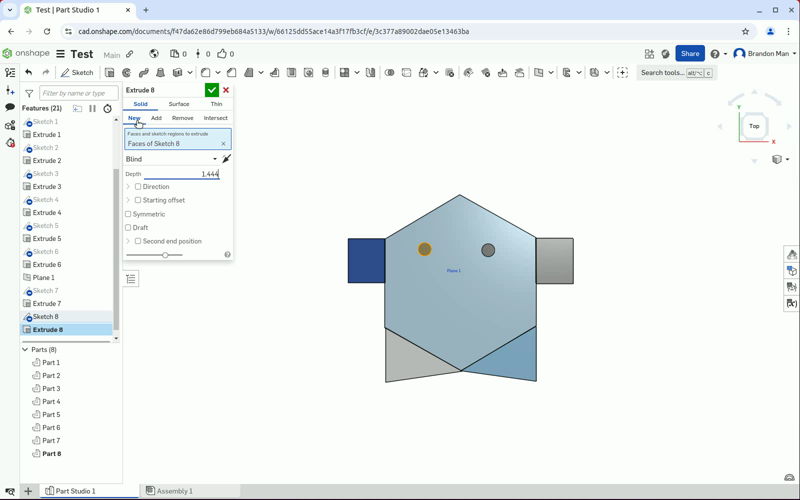
key(enter)
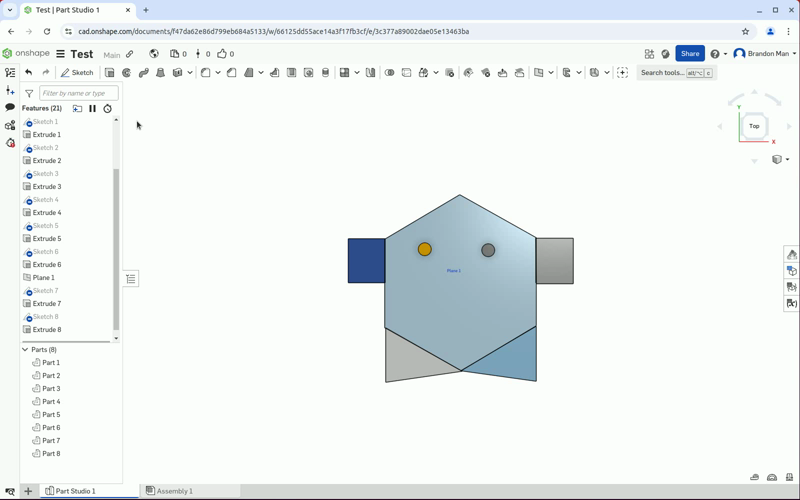
key(shift+h)
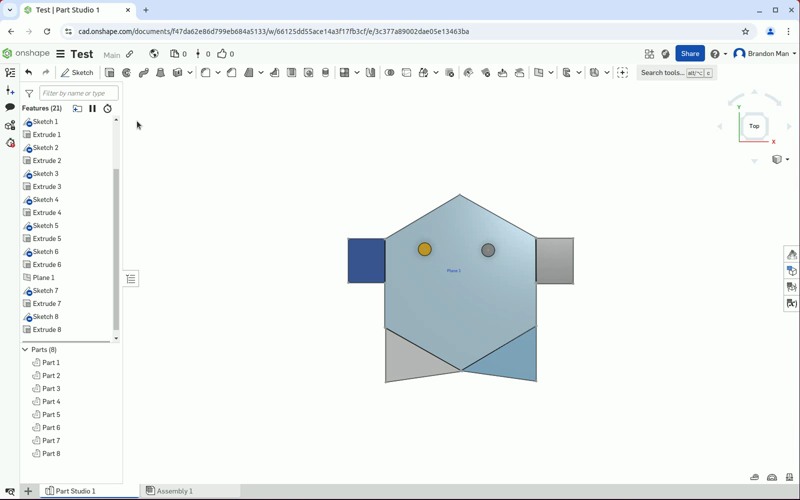
key(shift+h)
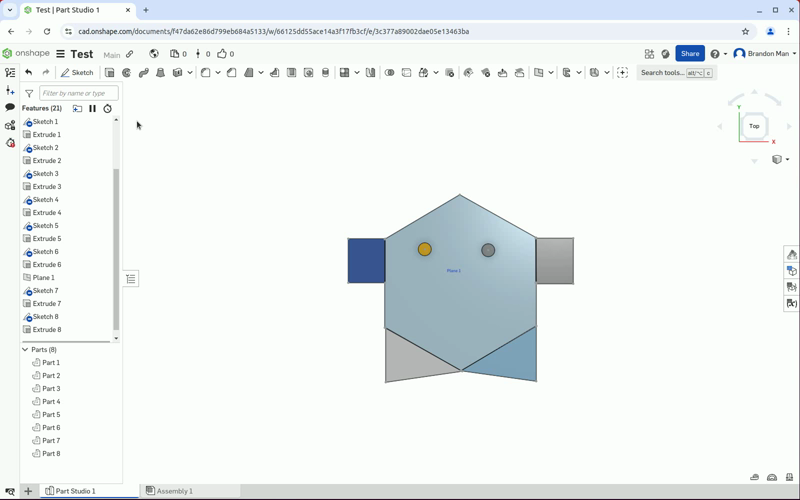
key(shift+7)
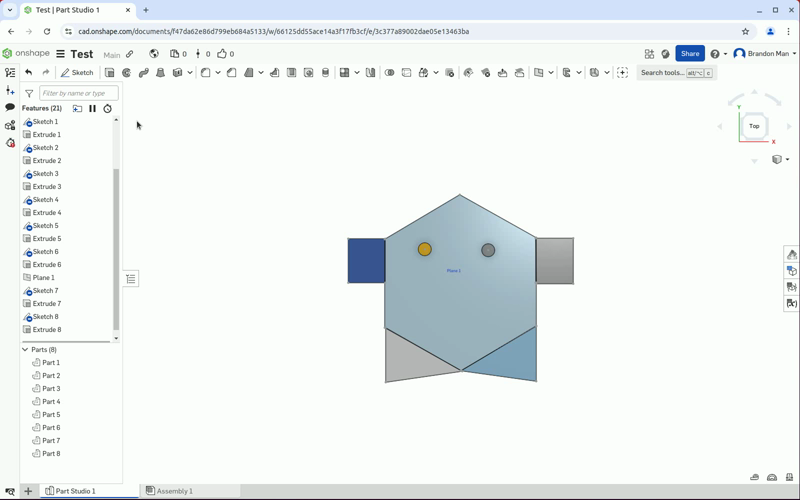
key(up, 3)
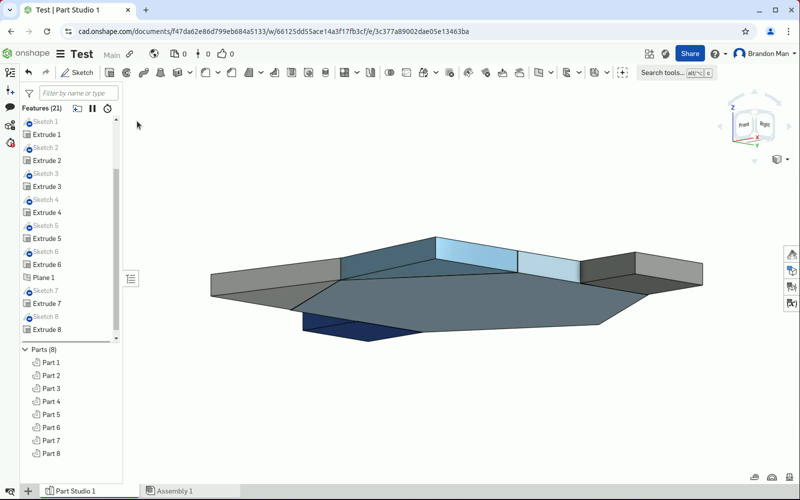
key(left, 3)
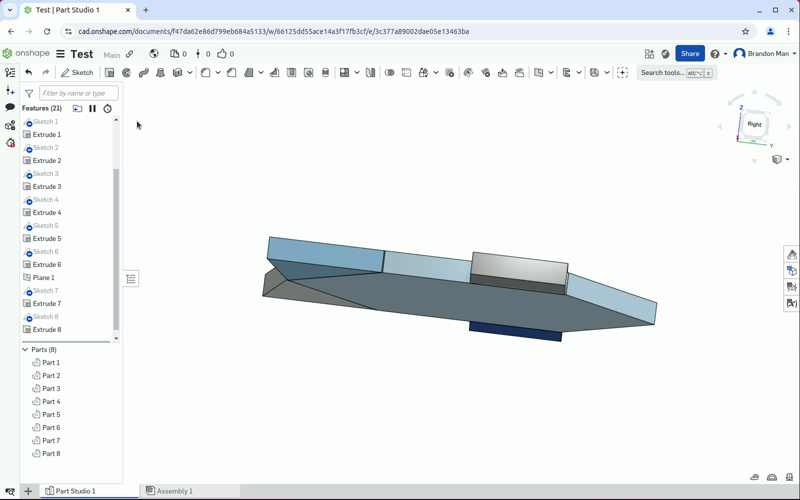
key(right, 3)
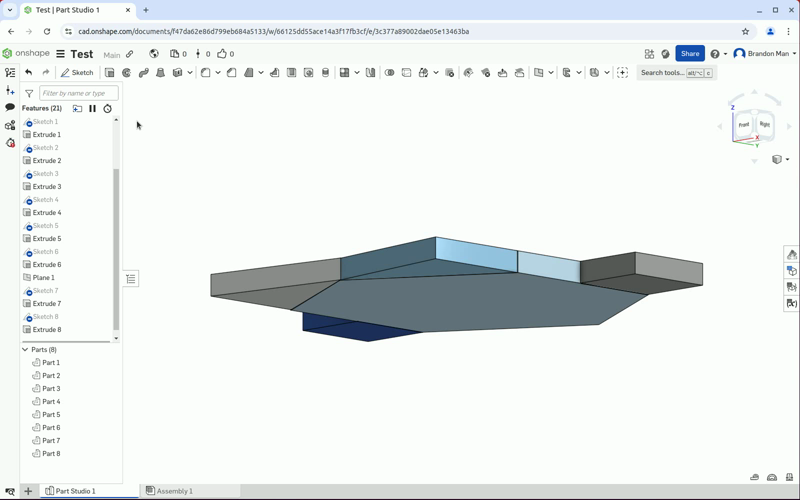
key(down, 3)
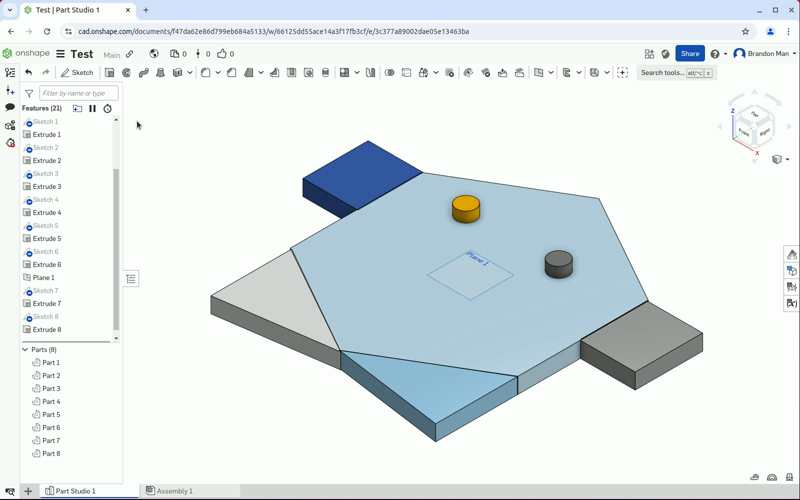
mouse_move(69, 124)
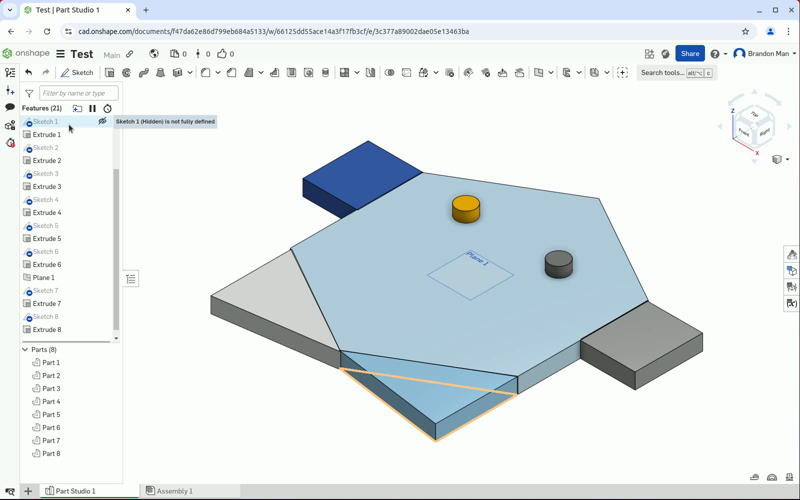
click(69, 124)